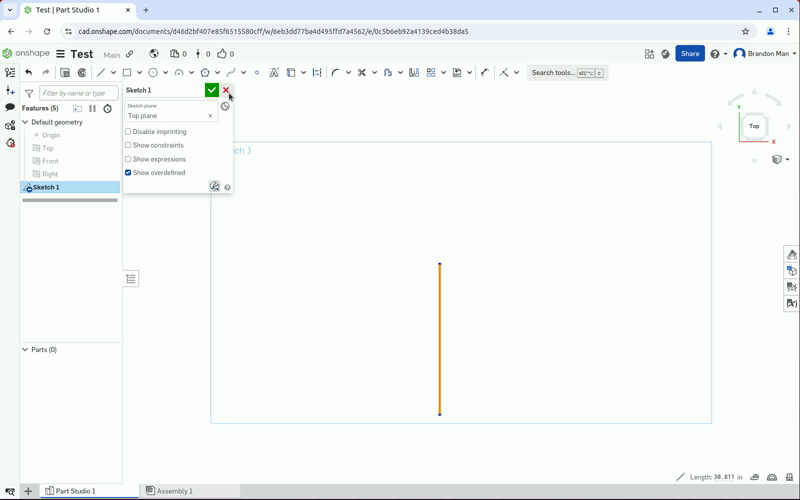
key(shift+h)
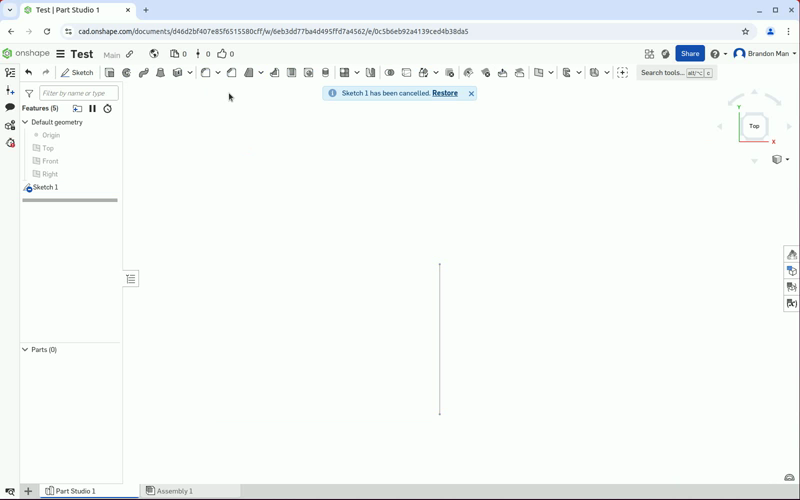
key(shift+s)
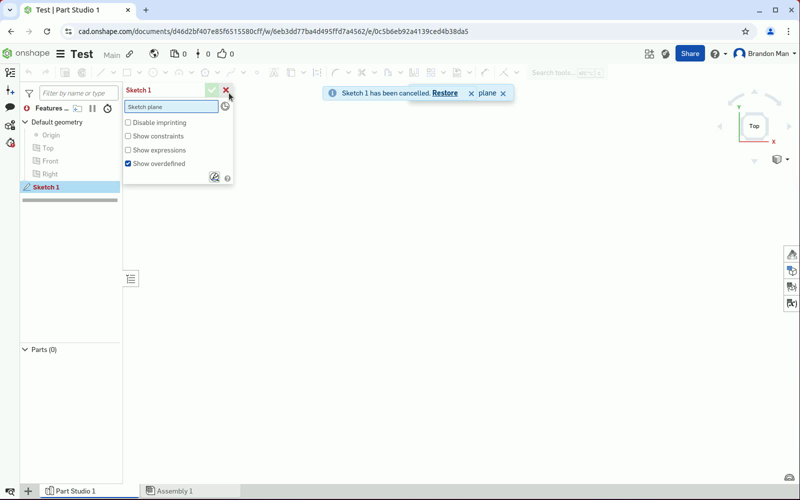
mouse_move(73, 150)
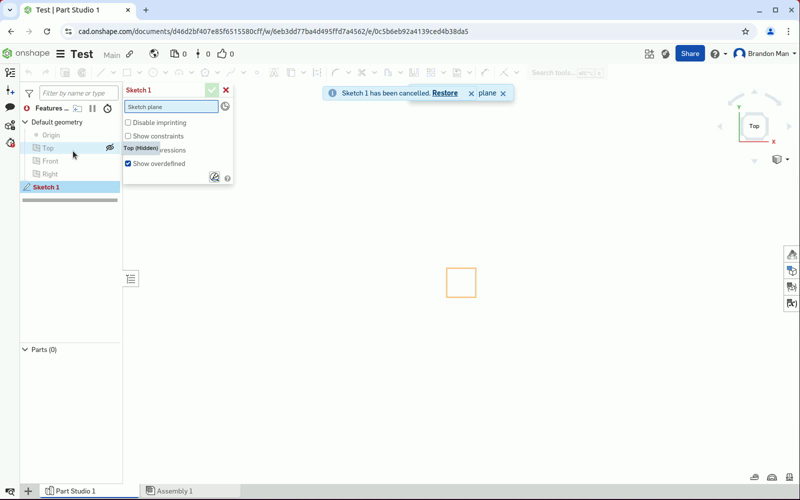
click(73, 150)
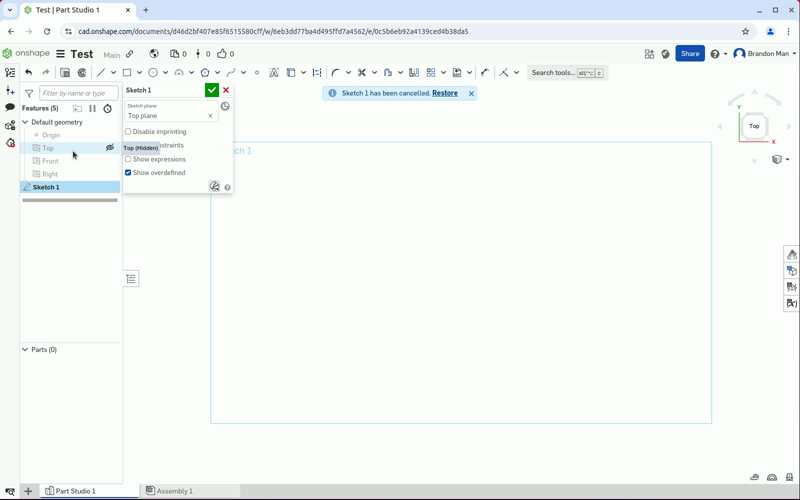
mouse_move(73, 352)
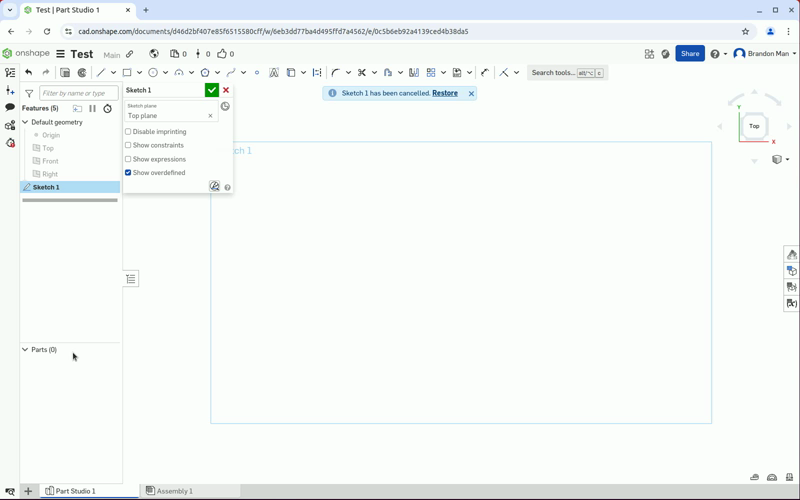
key(y)
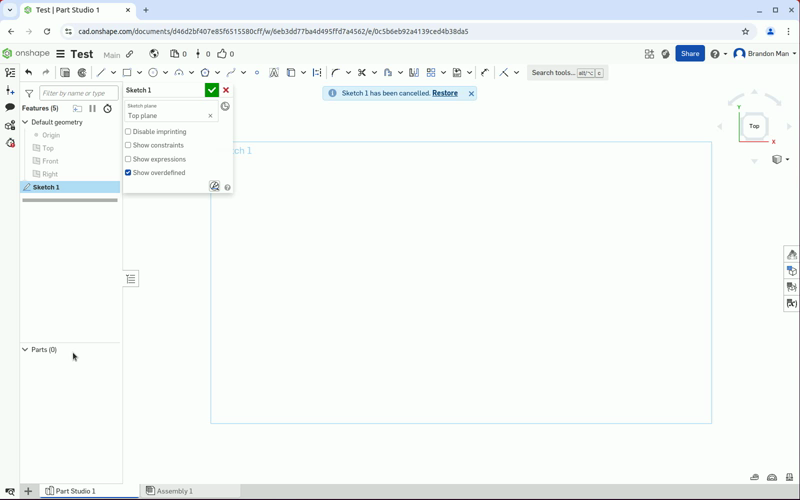
key(a)
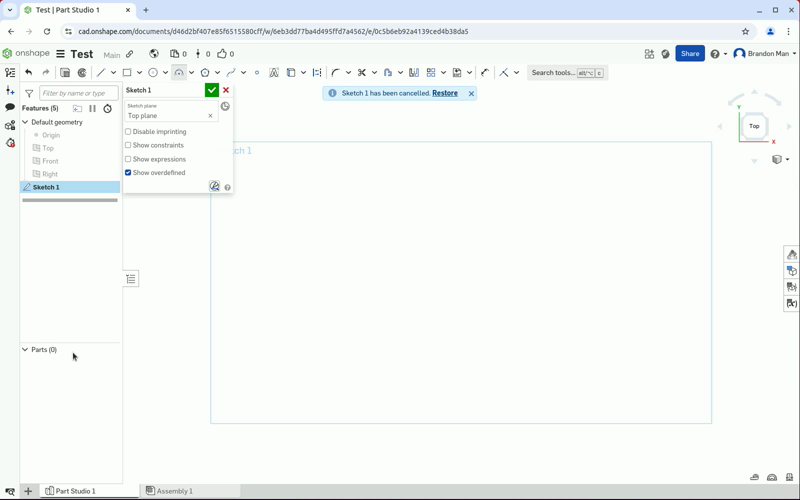
key_down(shift)
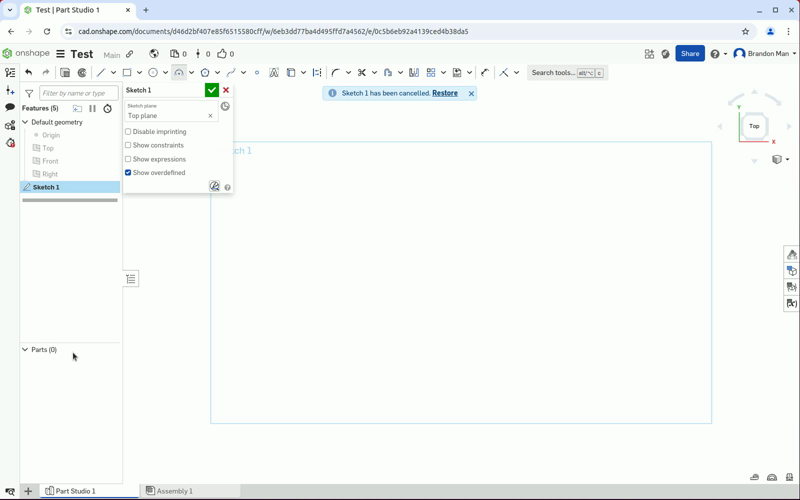
mouse_move(414, 231)
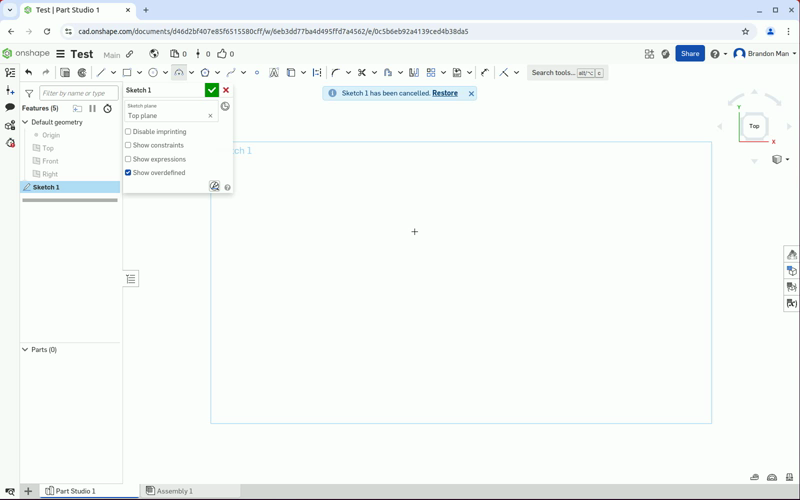
click(414, 231)
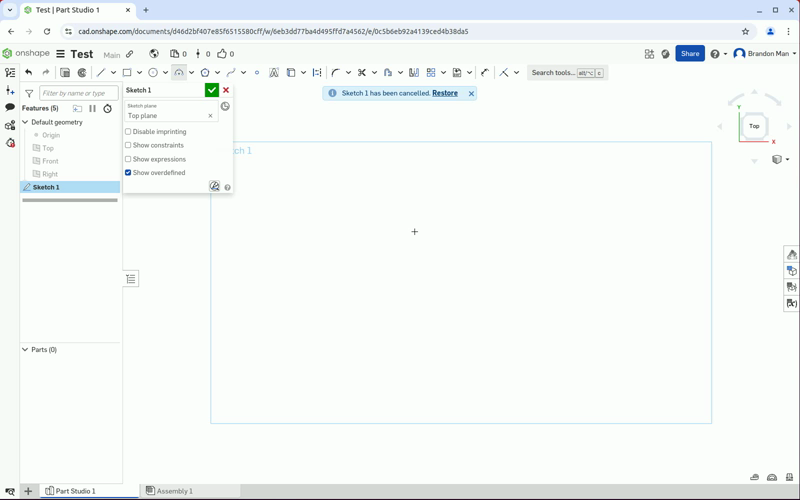
key_up(shift)
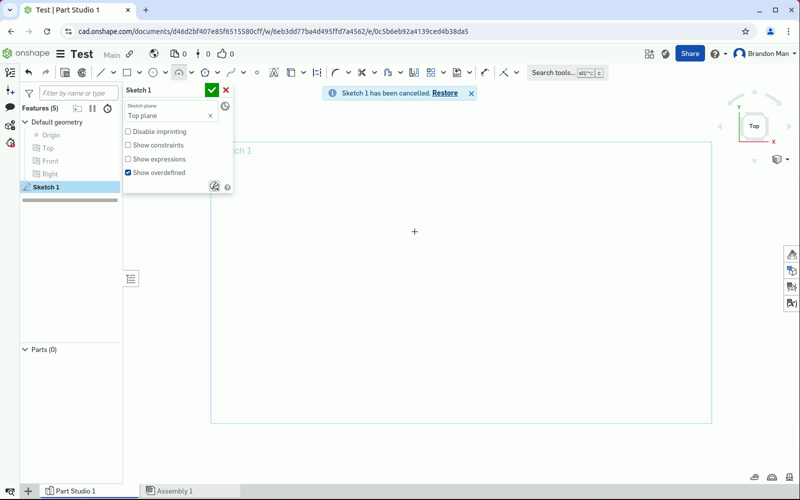
key_down(shift)
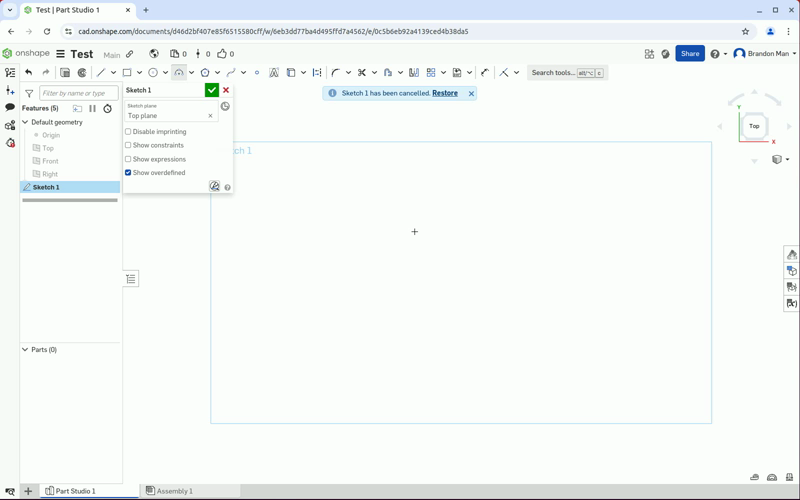
mouse_move(448, 275)
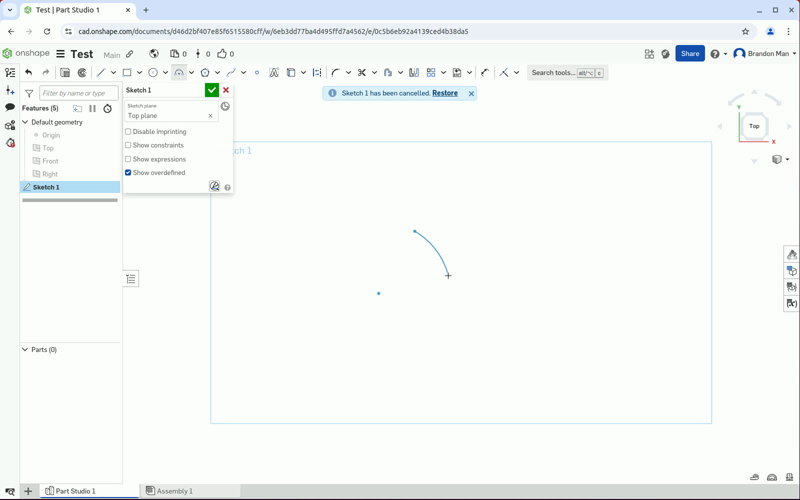
click(448, 275)
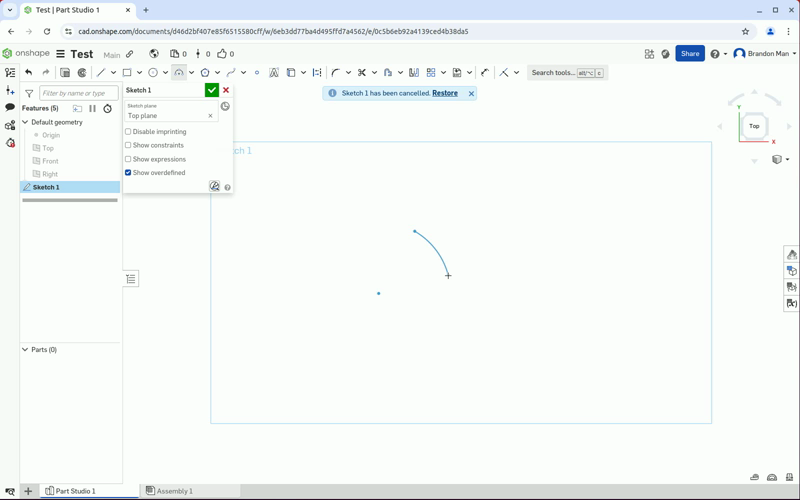
mouse_move(437, 249)
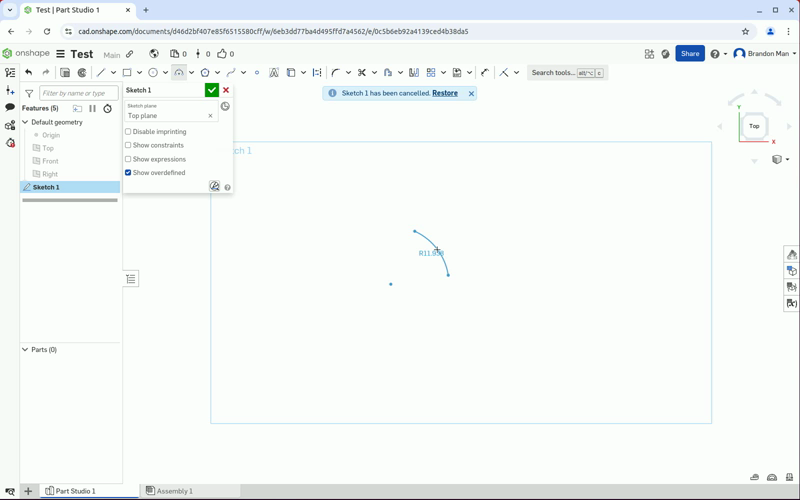
click(437, 249)
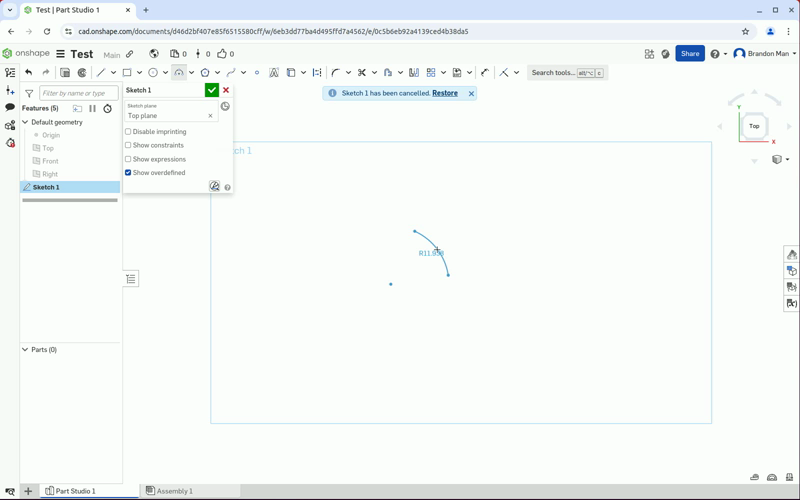
key_up(shift)
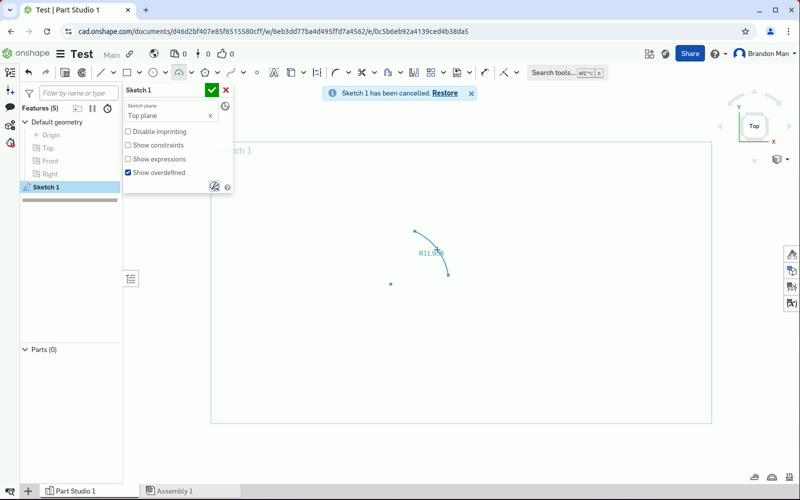
mouse_move(448, 275)
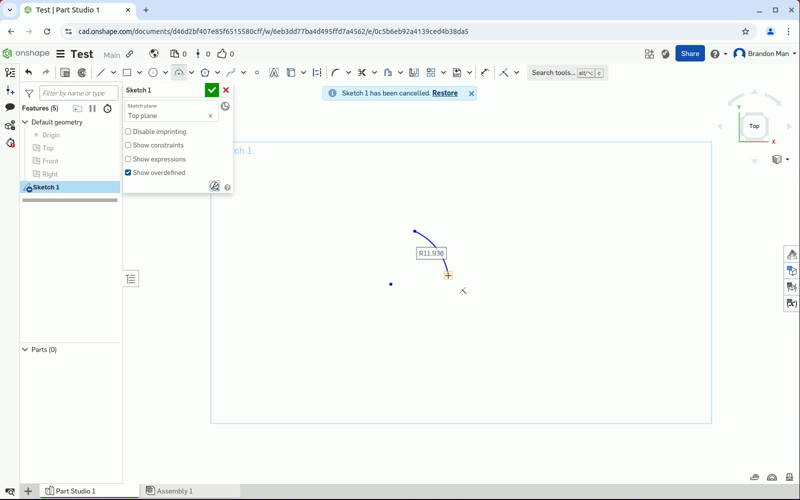
click(448, 275)
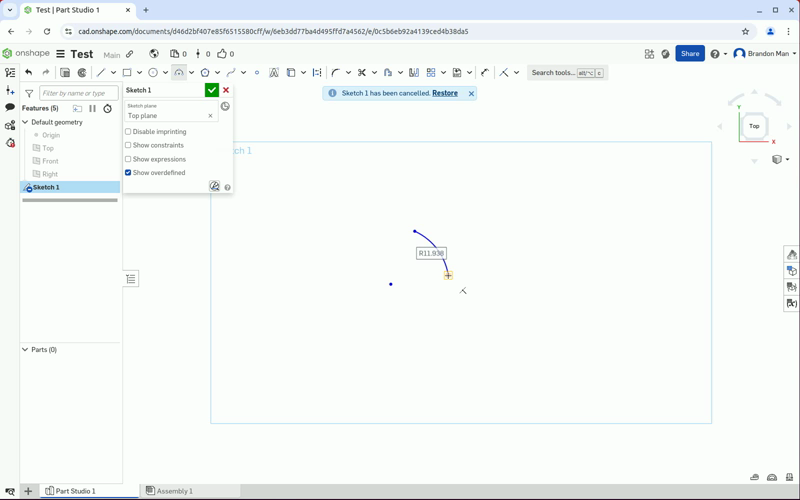
key_down(shift)
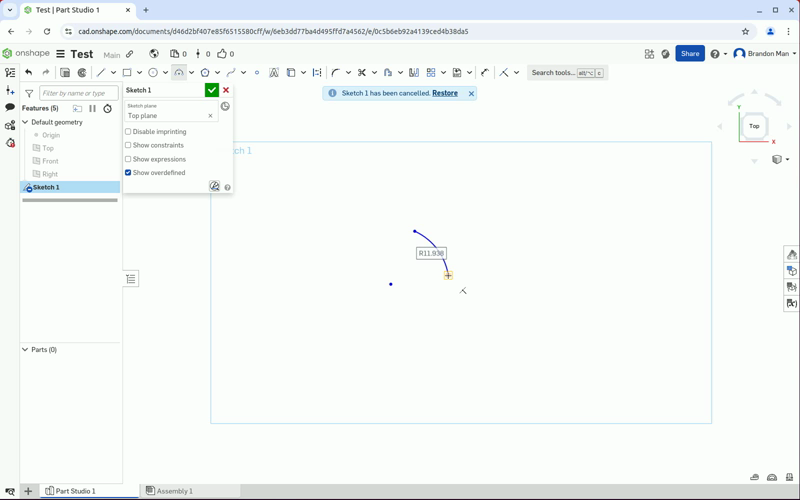
mouse_move(461, 267)
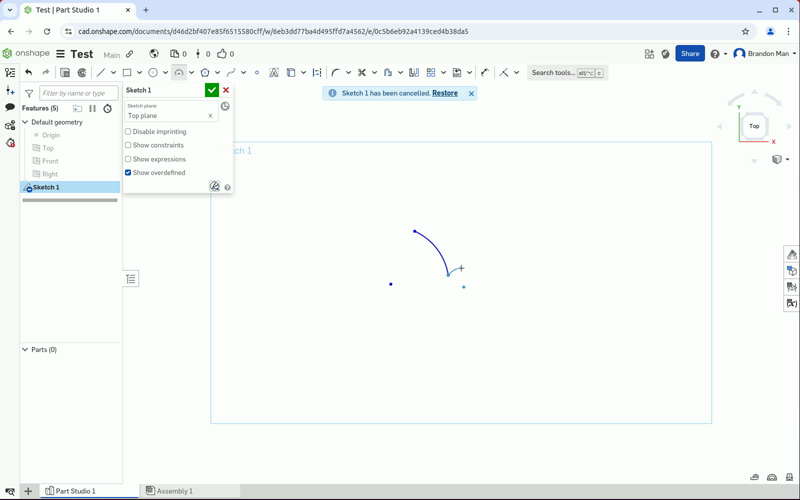
click(461, 267)
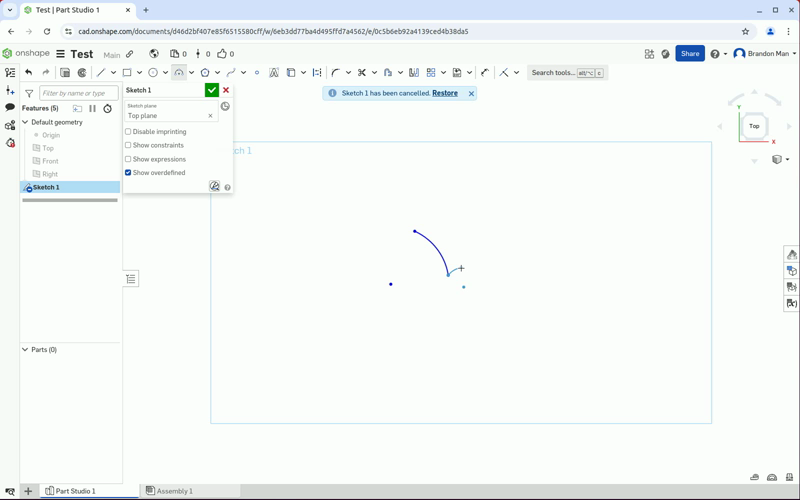
mouse_move(455, 272)
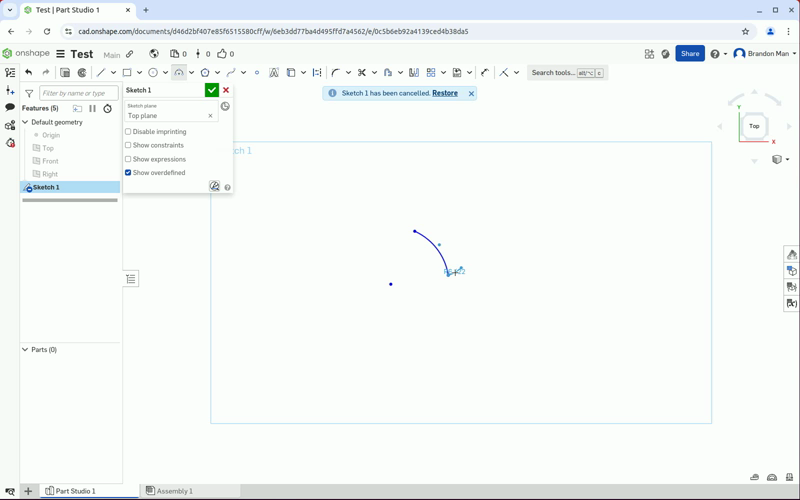
click(455, 272)
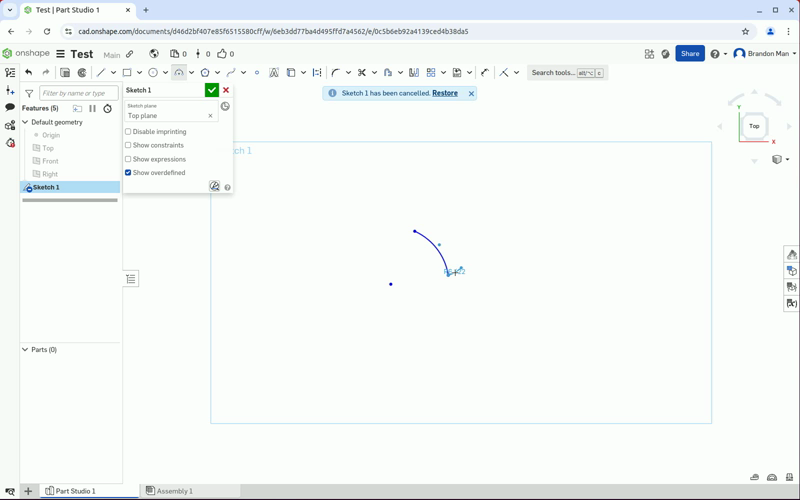
key_up(shift)
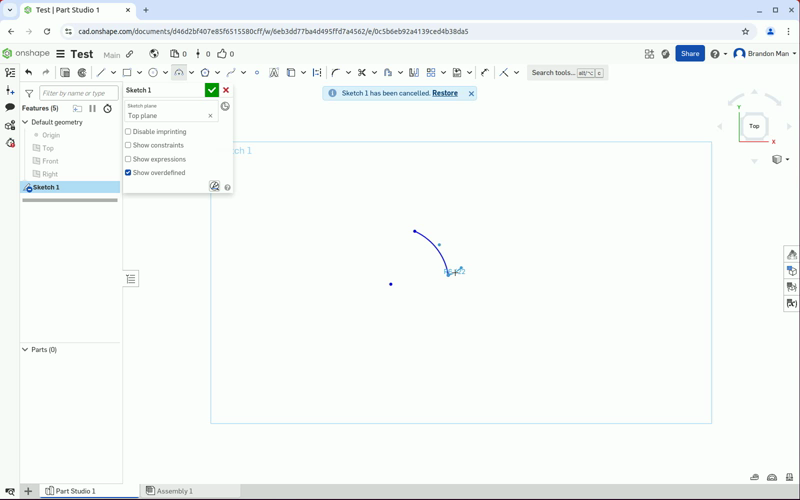
mouse_move(461, 267)
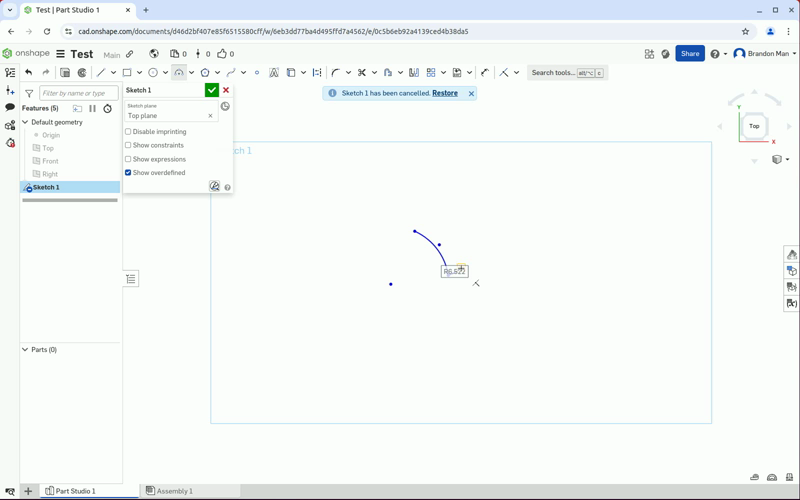
click(461, 267)
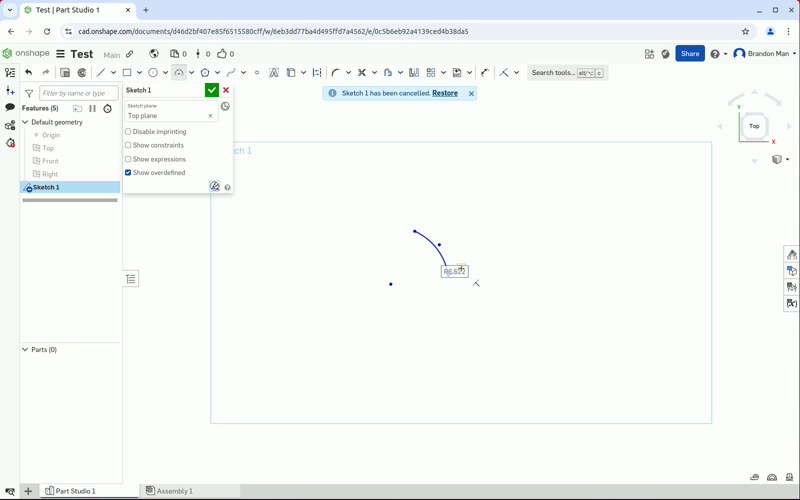
key_down(shift)
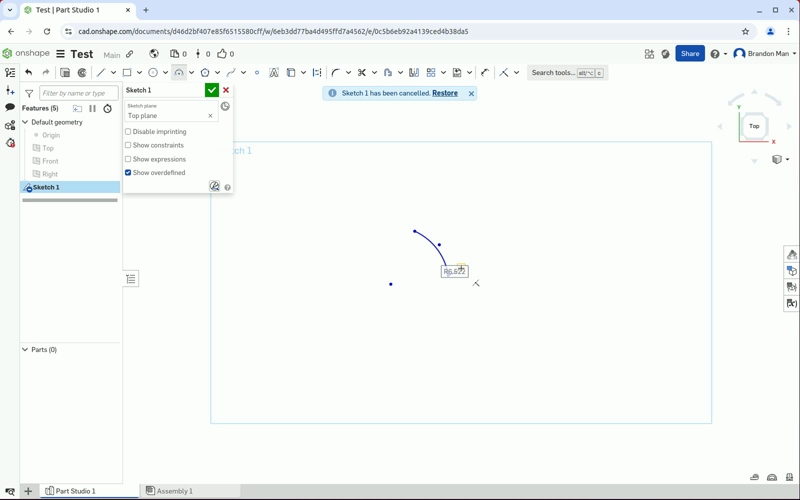
mouse_move(440, 217)
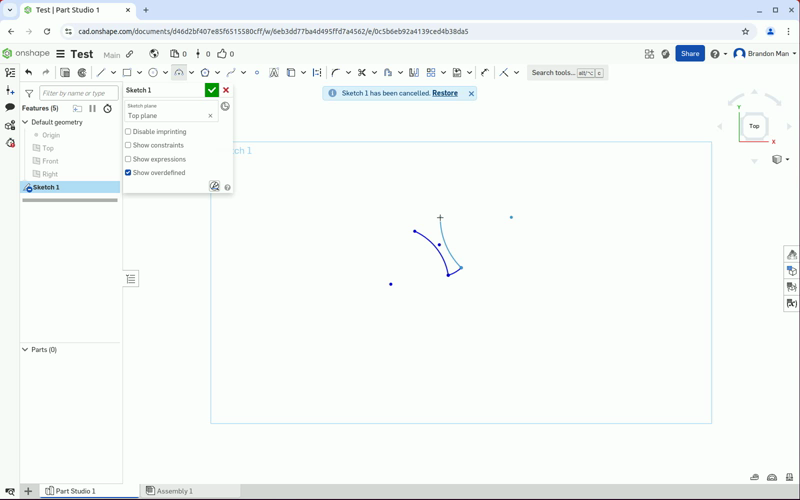
click(440, 217)
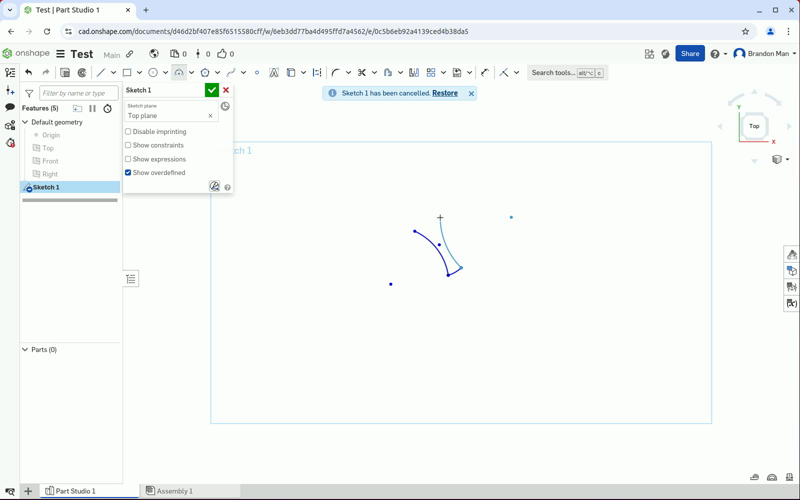
mouse_move(444, 245)
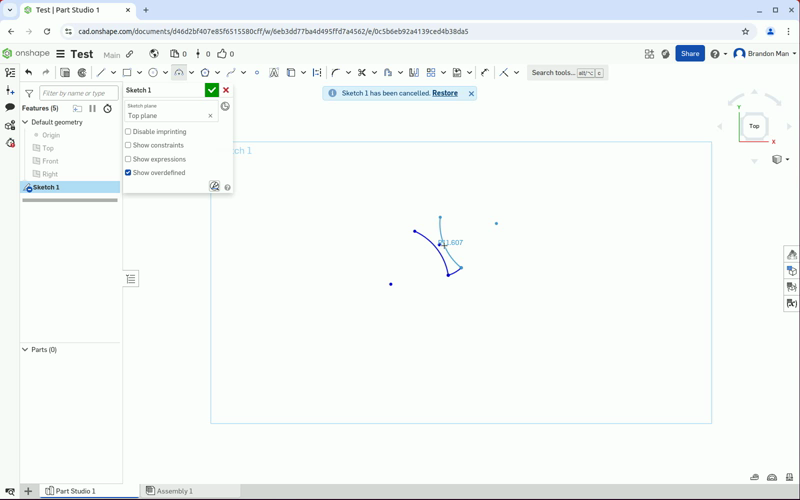
click(444, 245)
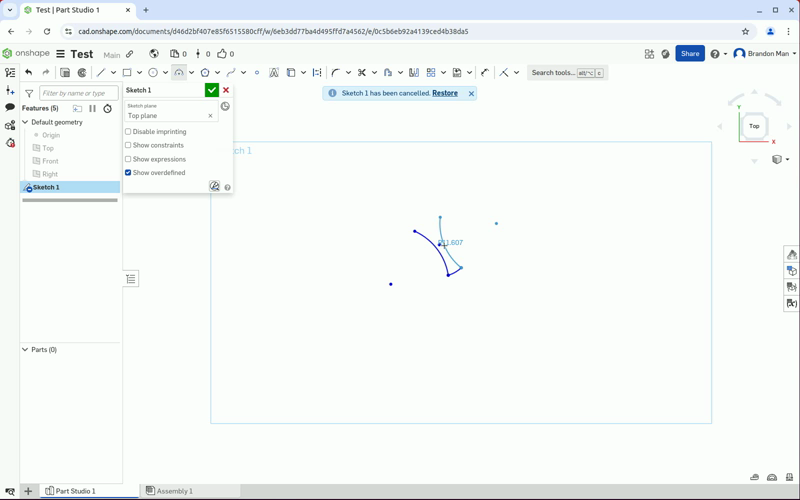
key_up(shift)
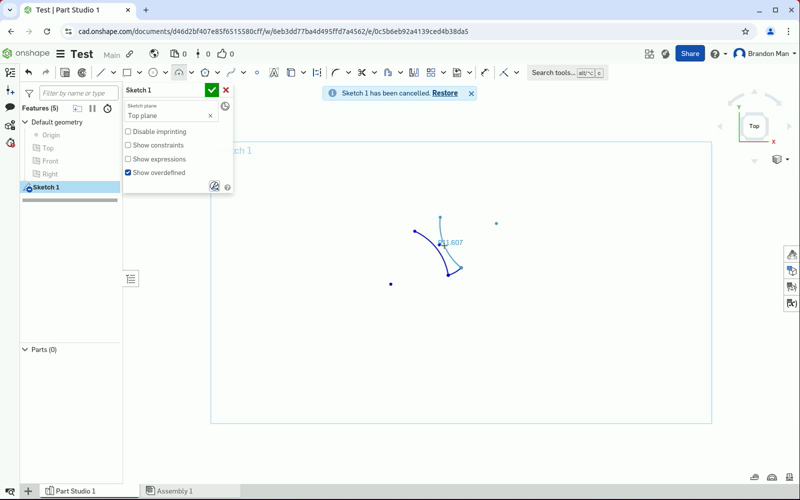
mouse_move(440, 217)
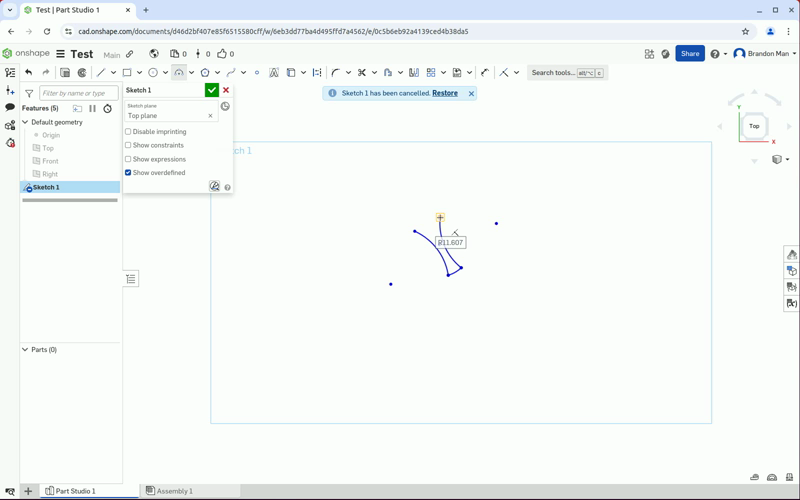
click(440, 217)
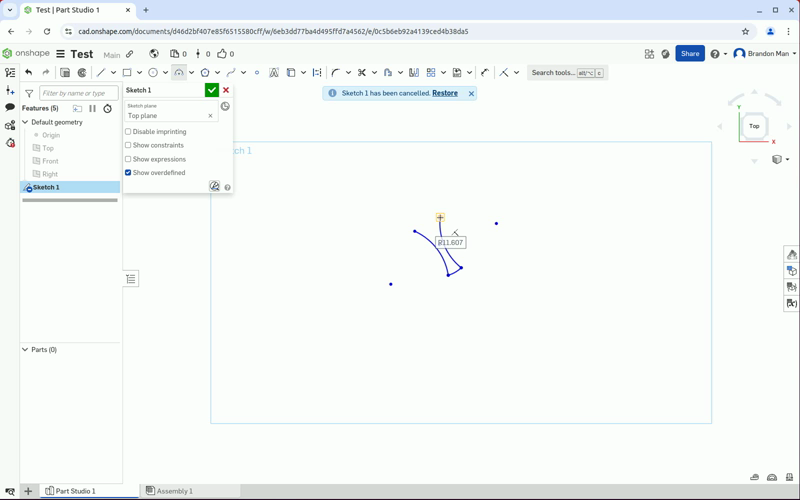
mouse_move(414, 231)
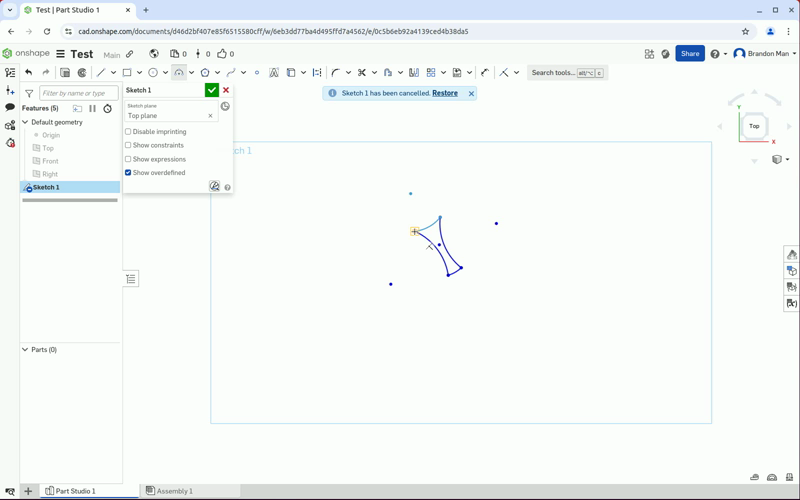
click(414, 231)
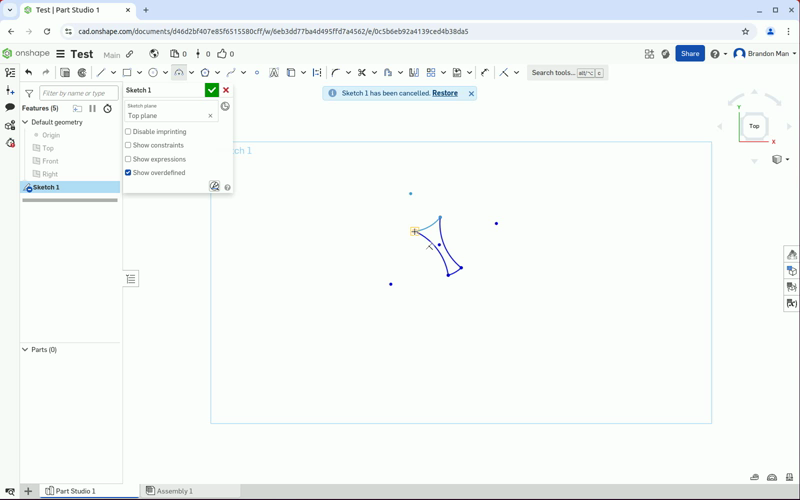
key_down(shift)
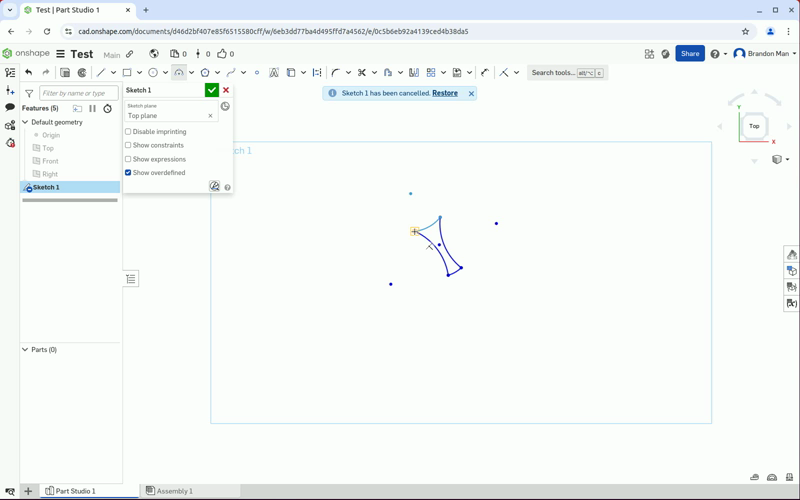
mouse_move(426, 222)
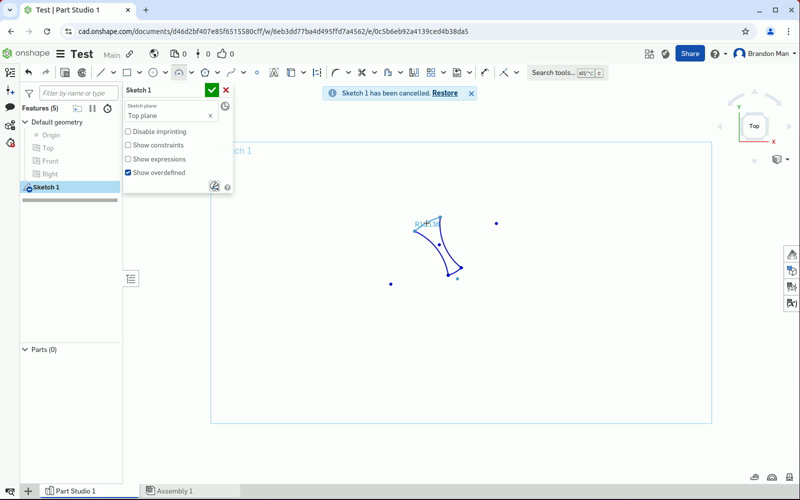
scroll(6)
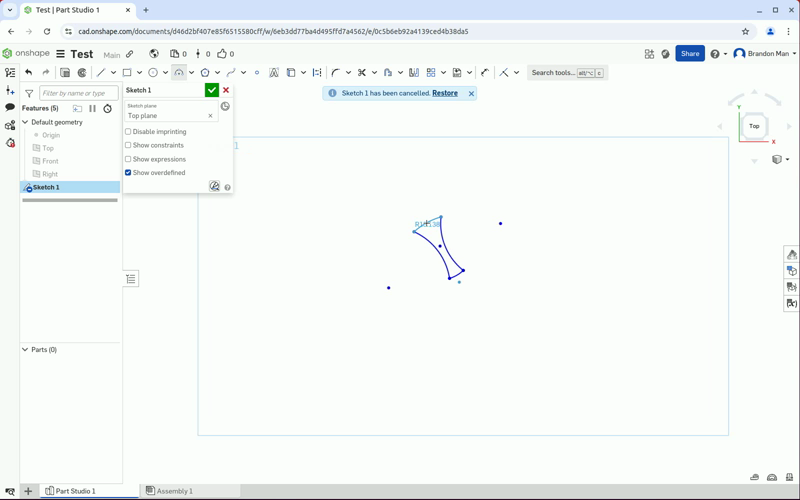
scroll(6)
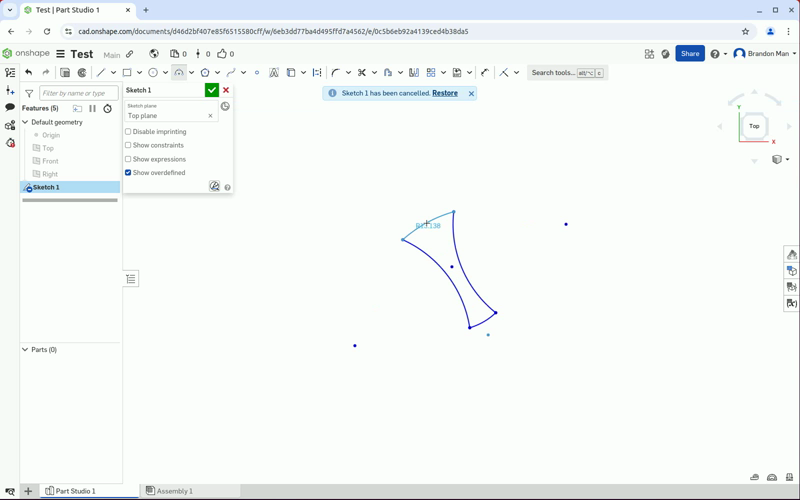
scroll(6)
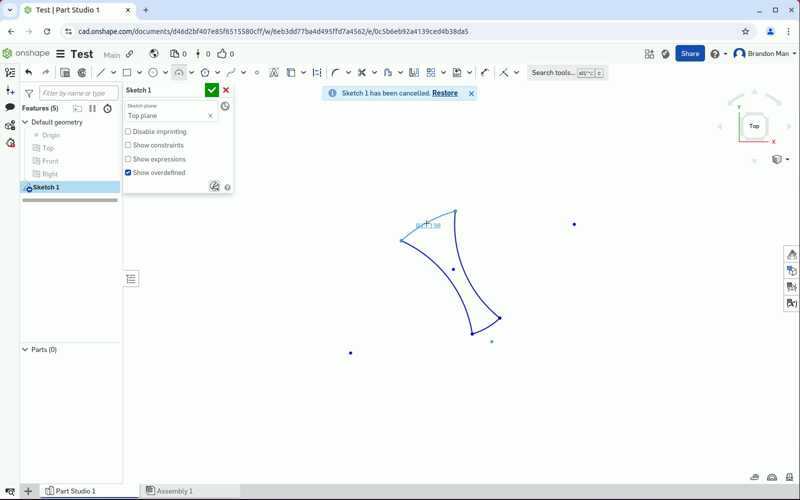
scroll(6)
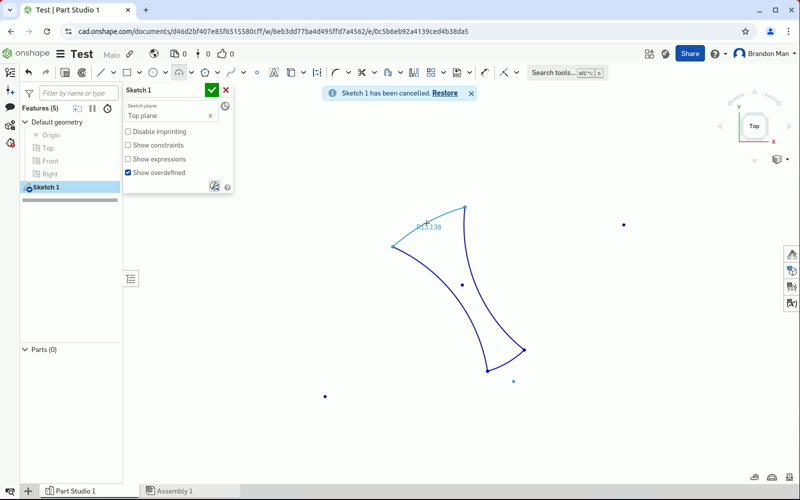
scroll(6)
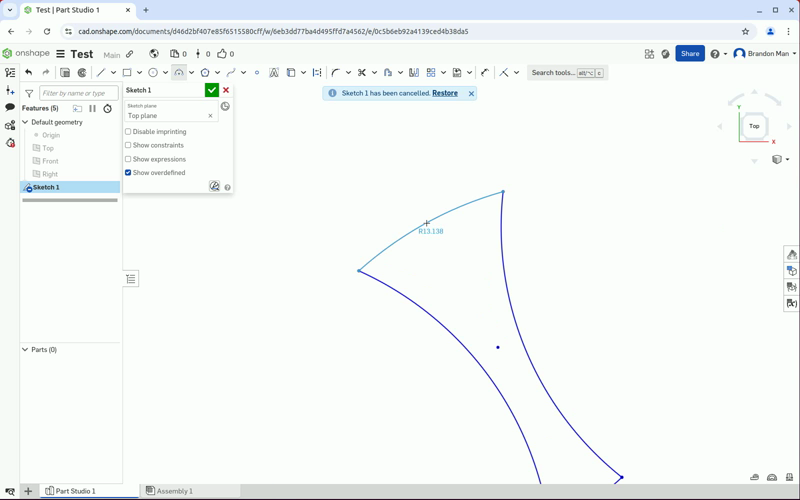
scroll(6)
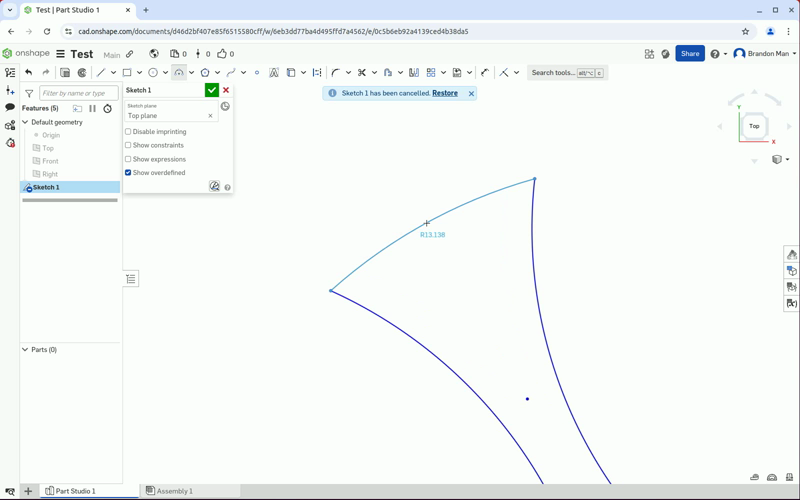
scroll(6)
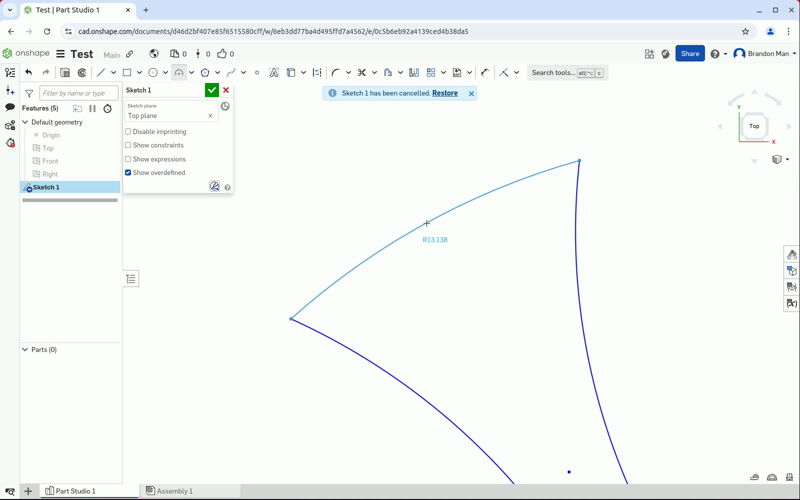
click(426, 222)
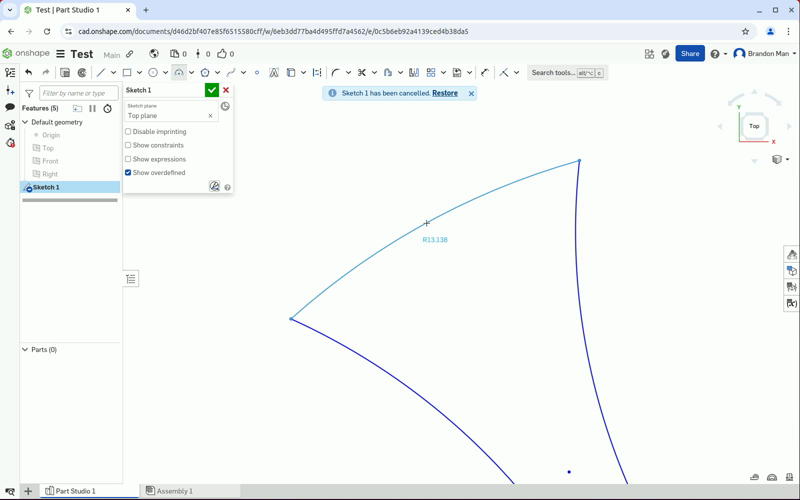
scroll(-6)
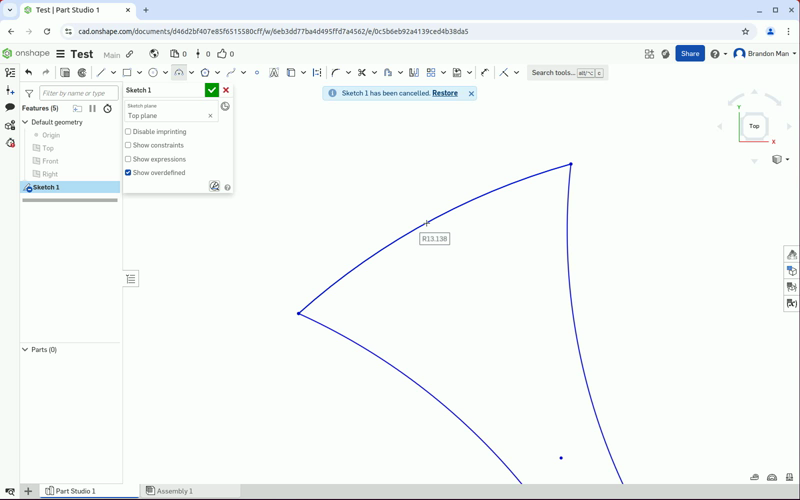
scroll(-6)
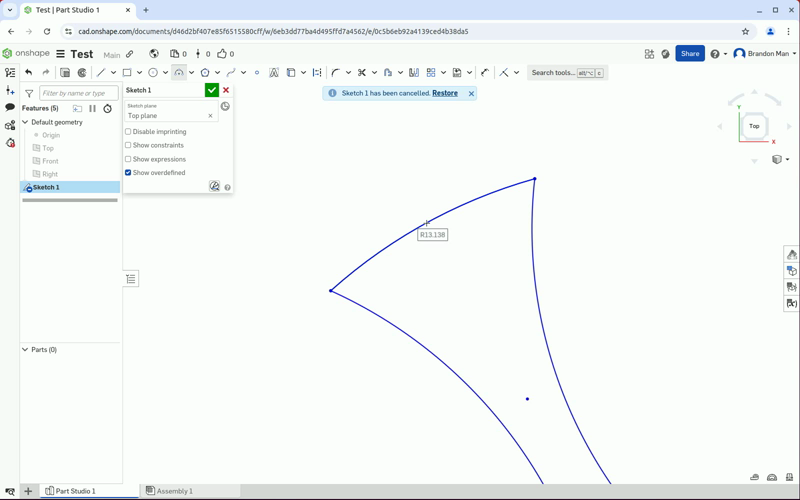
scroll(-6)
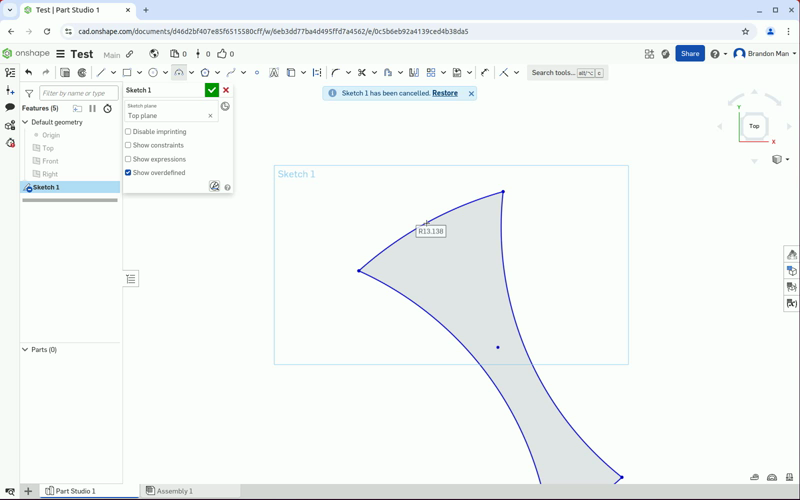
scroll(-6)
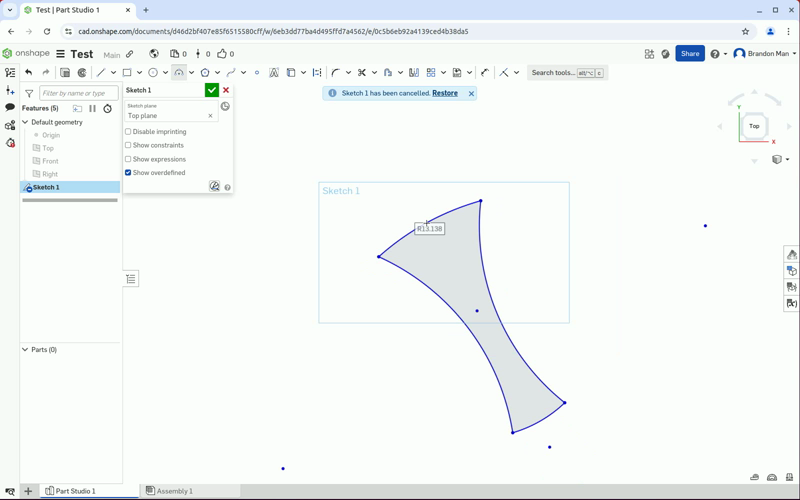
scroll(-6)
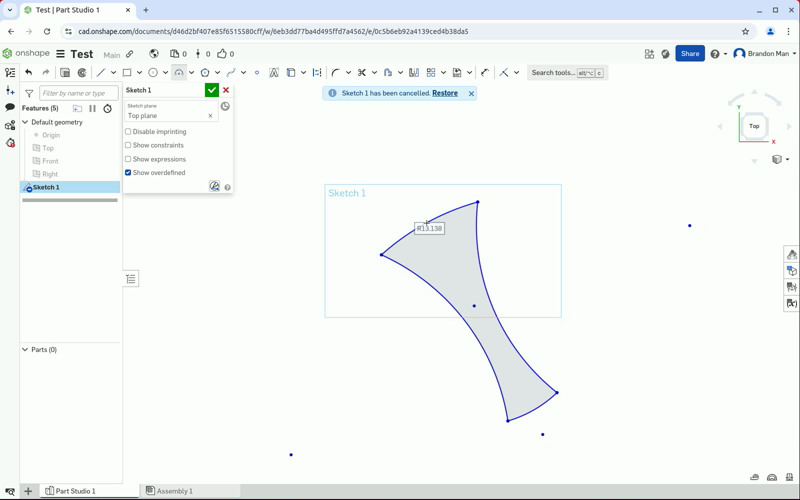
scroll(-6)
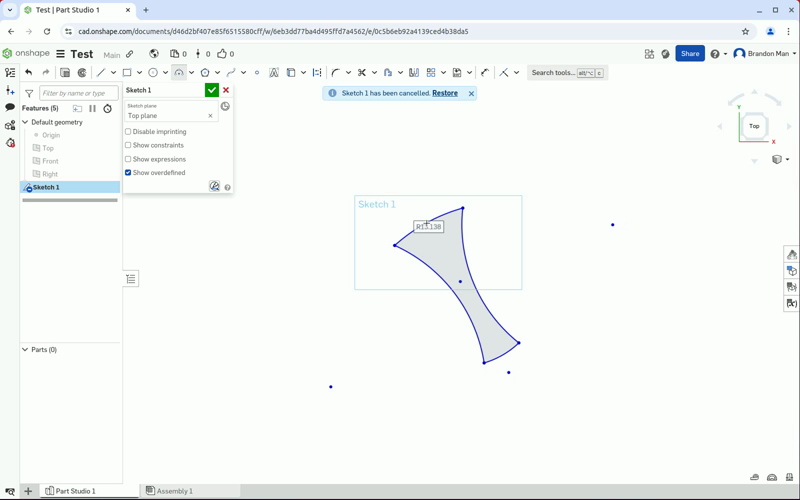
scroll(-6)
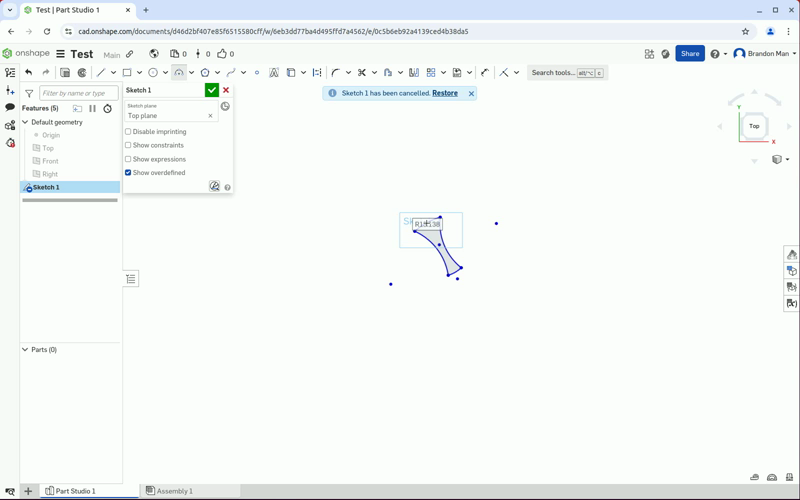
key_up(shift)
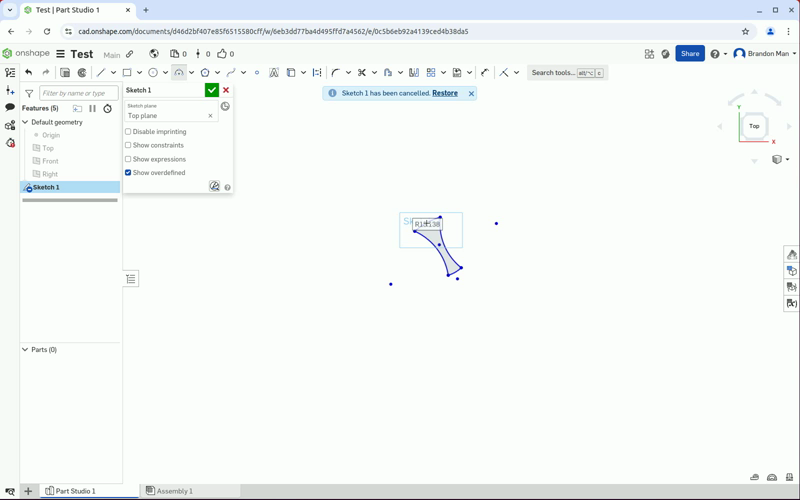
key(esc)
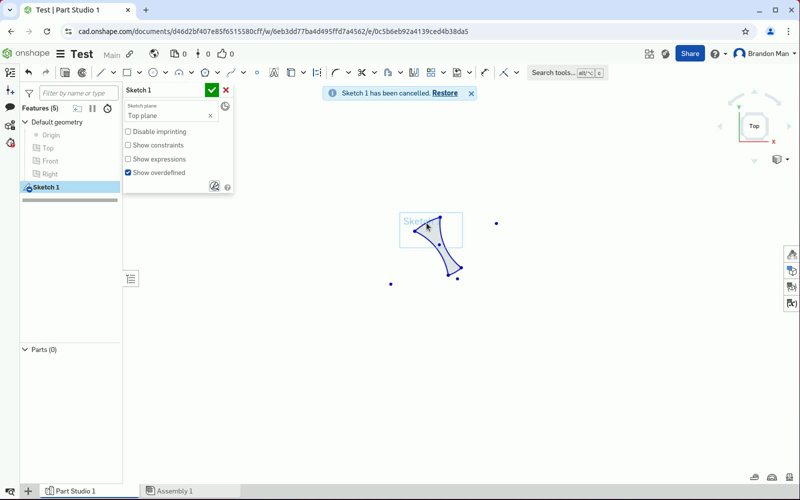
mouse_move(435, 231)
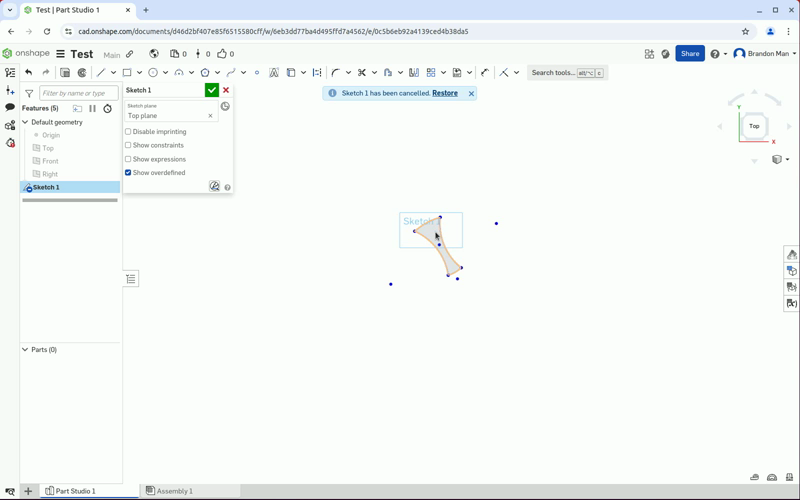
scroll(6)
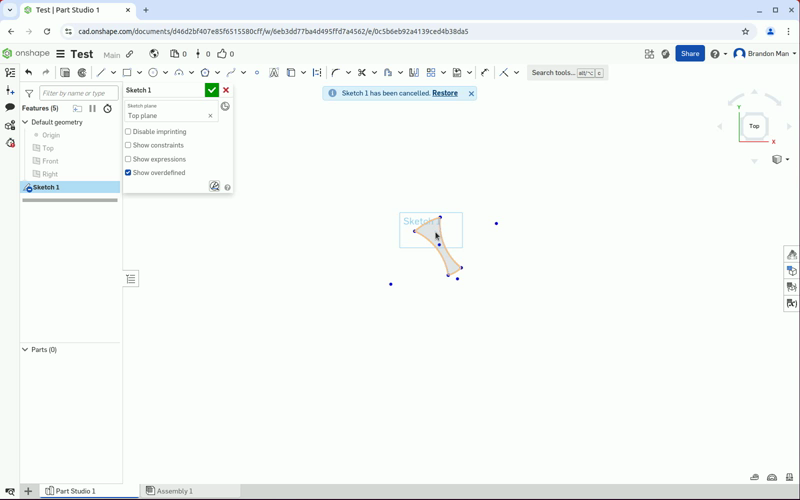
scroll(6)
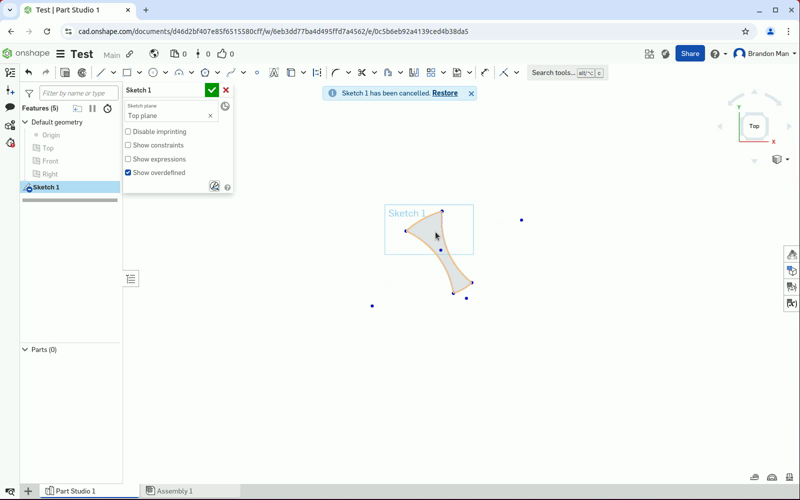
scroll(6)
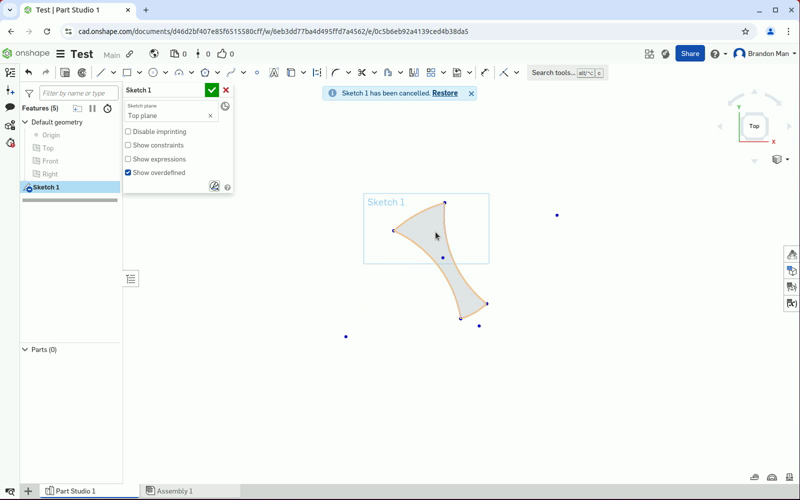
scroll(6)
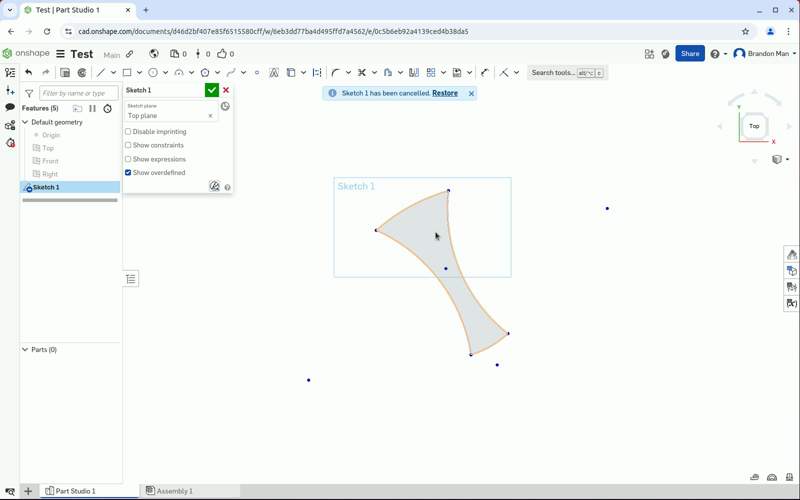
scroll(6)
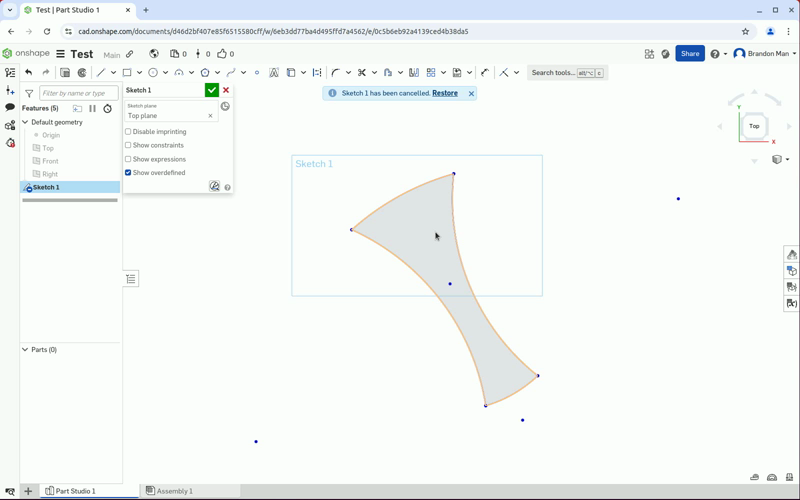
scroll(6)
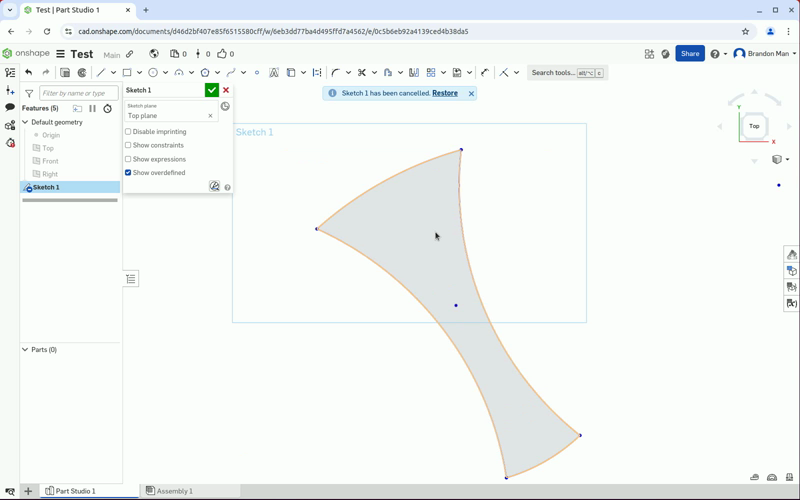
scroll(6)
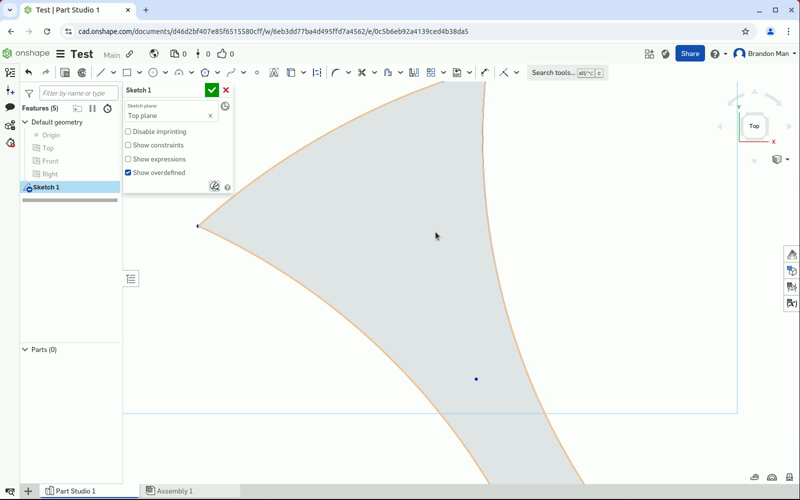
click(435, 231)
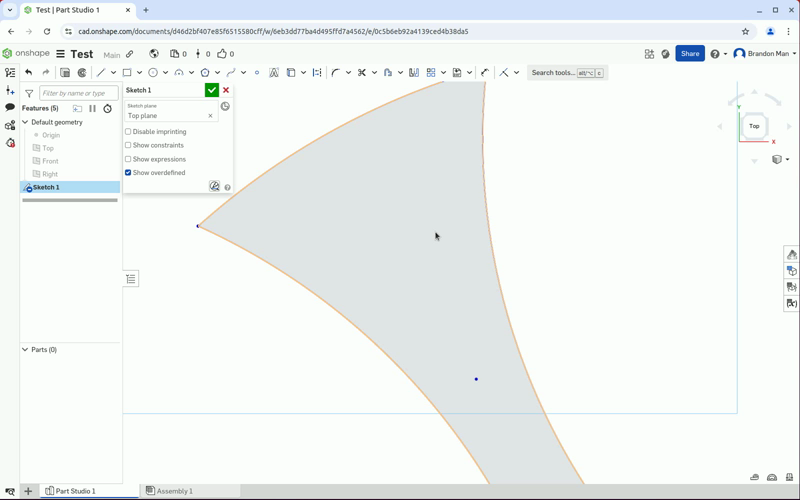
scroll(-6)
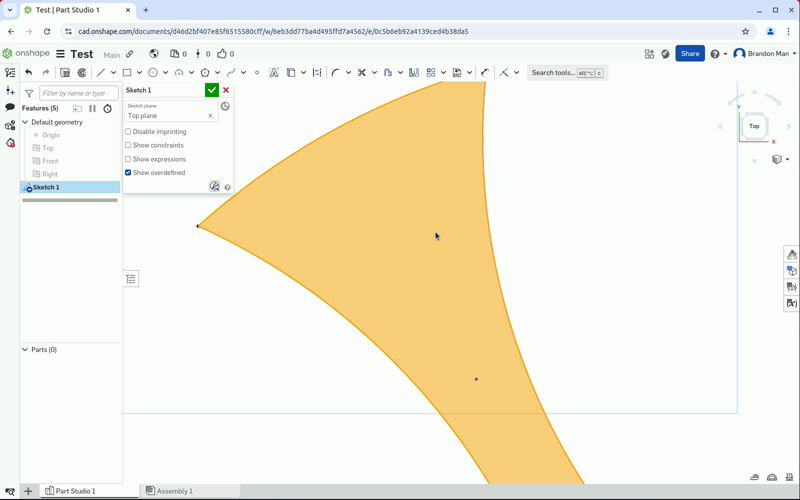
scroll(-6)
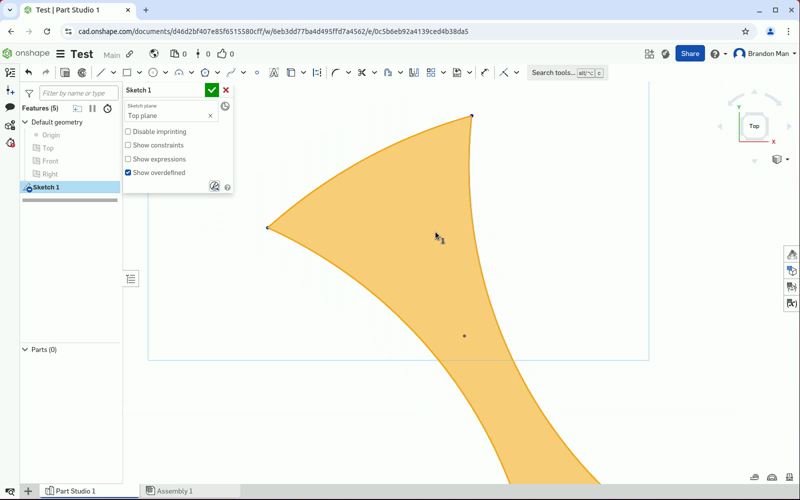
scroll(-6)
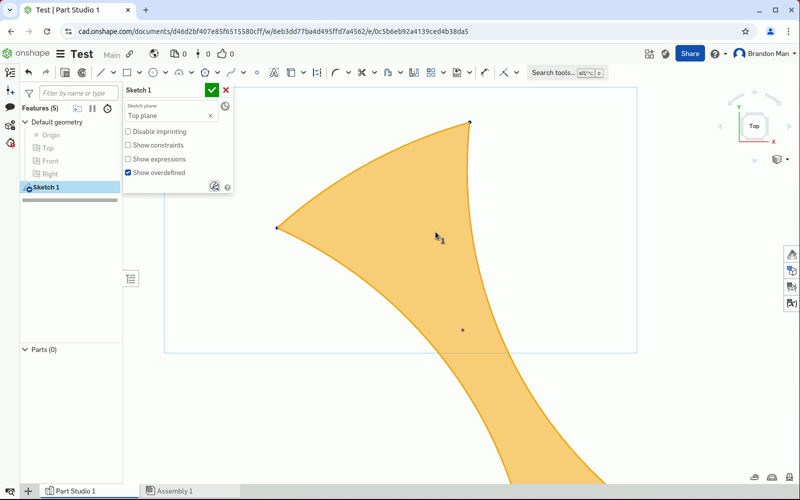
scroll(-6)
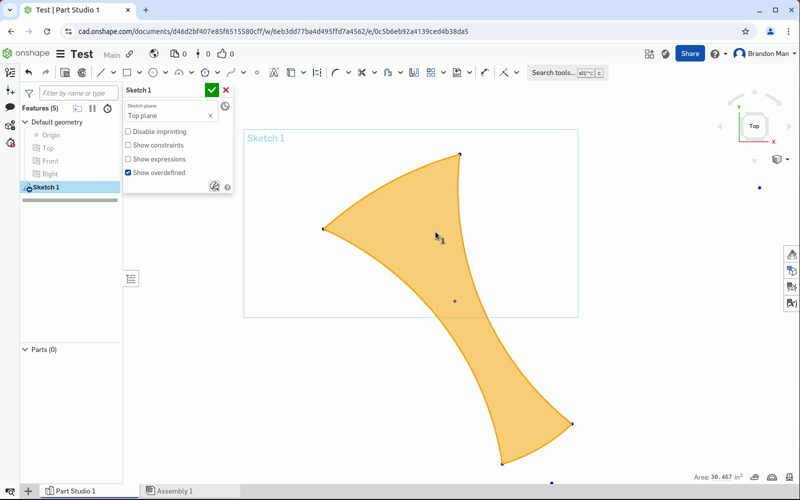
scroll(-6)
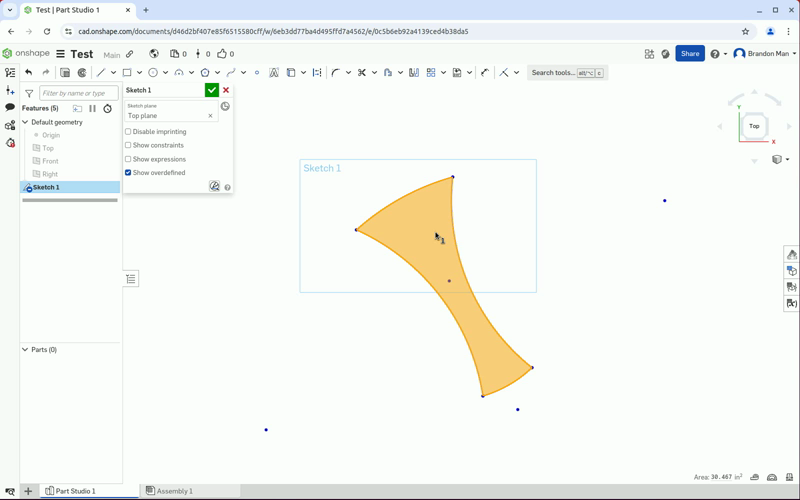
scroll(-6)
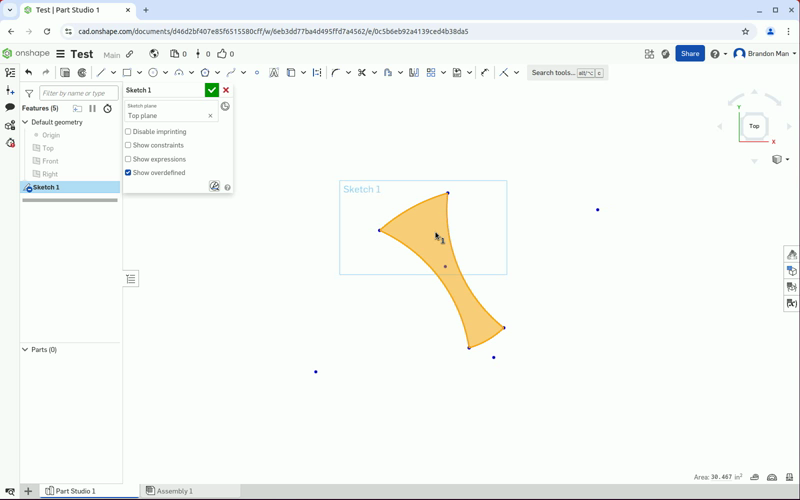
scroll(-6)
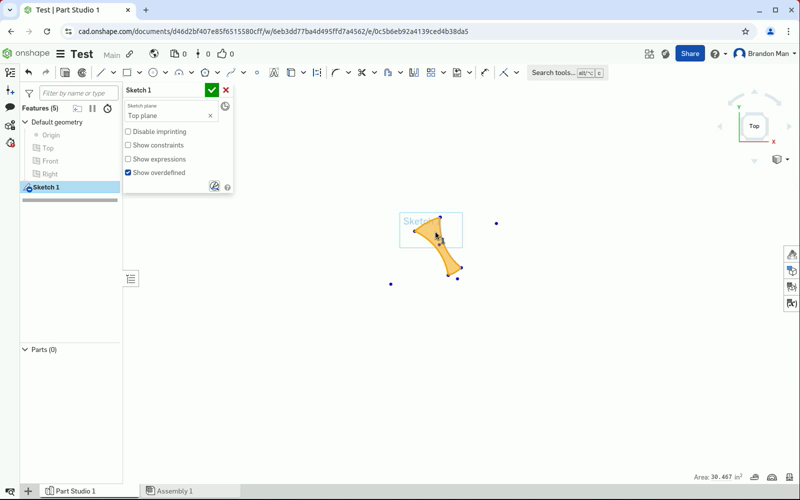
mouse_move(73, 352)
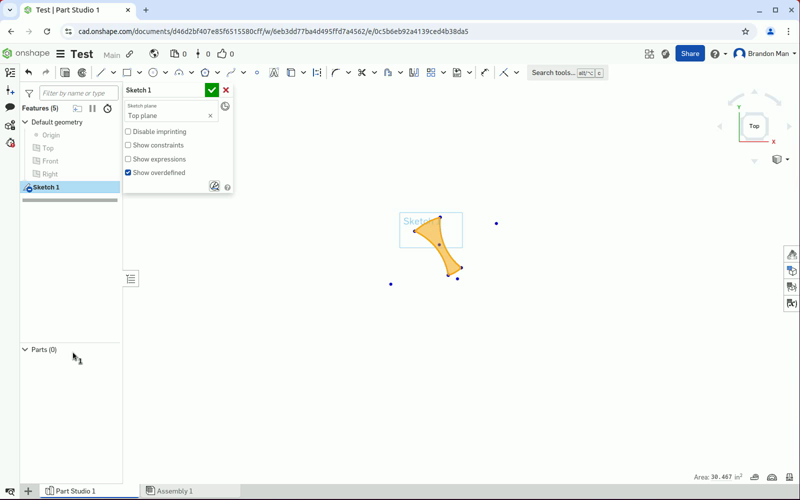
key(shift+y)
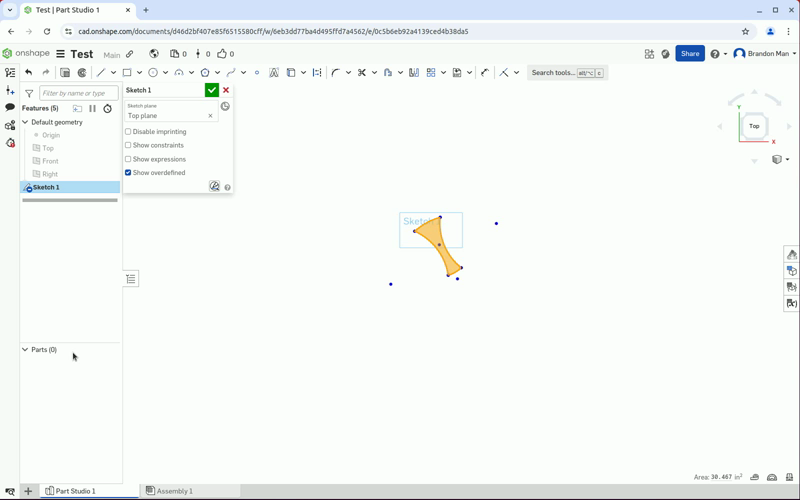
key(shift+e)
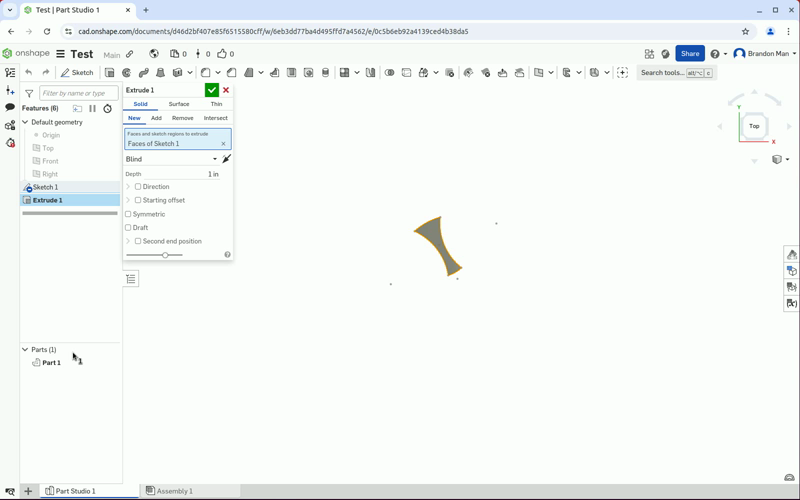
mouse_move(143, 106)
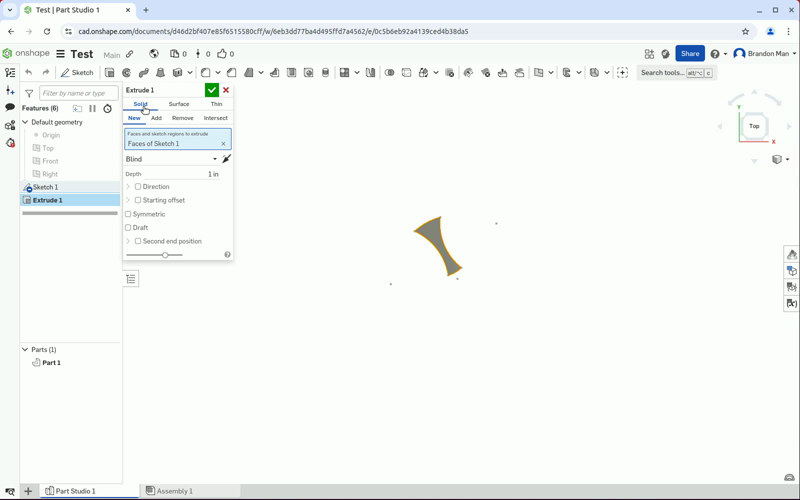
click(143, 106)
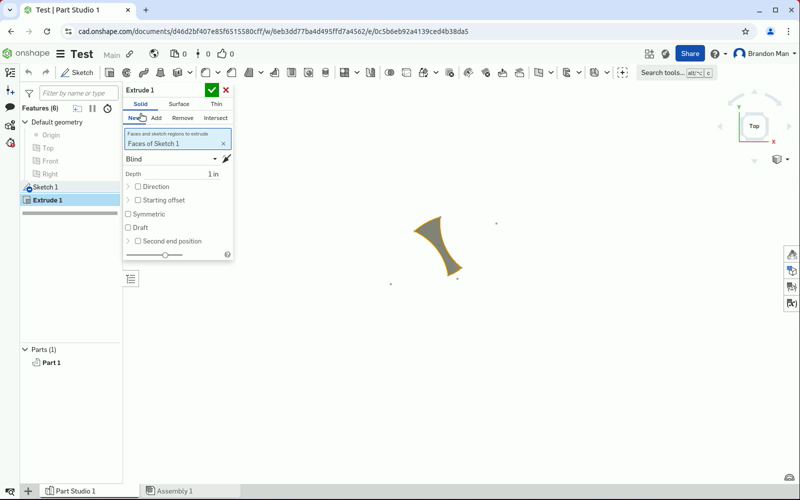
mouse_move(137, 120)
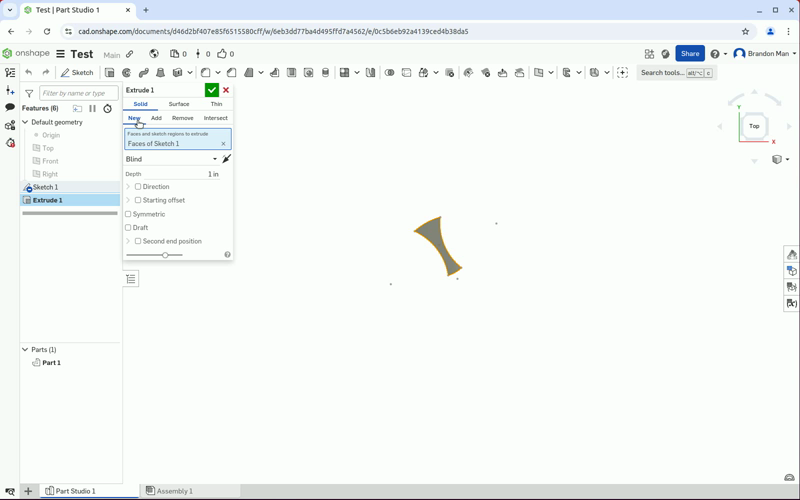
click(137, 120)
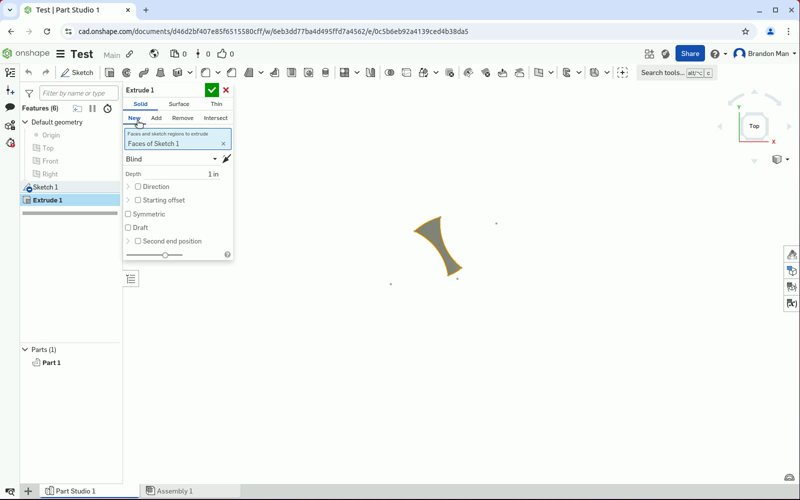
key(tab, 4)
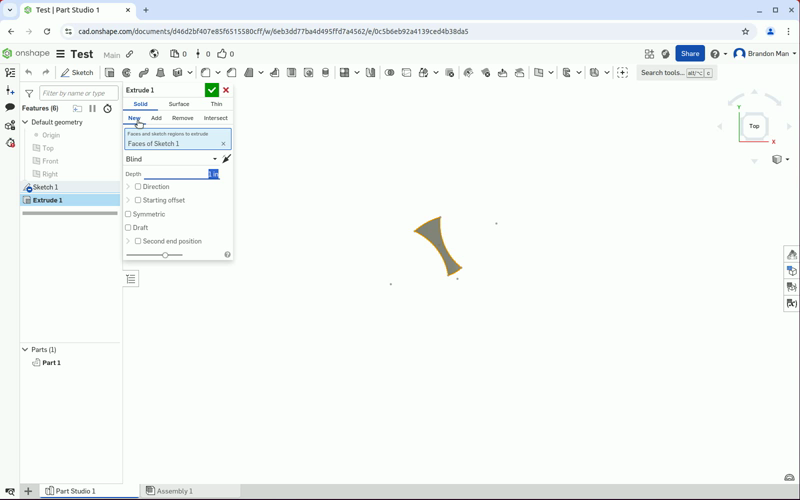
text(23.108)
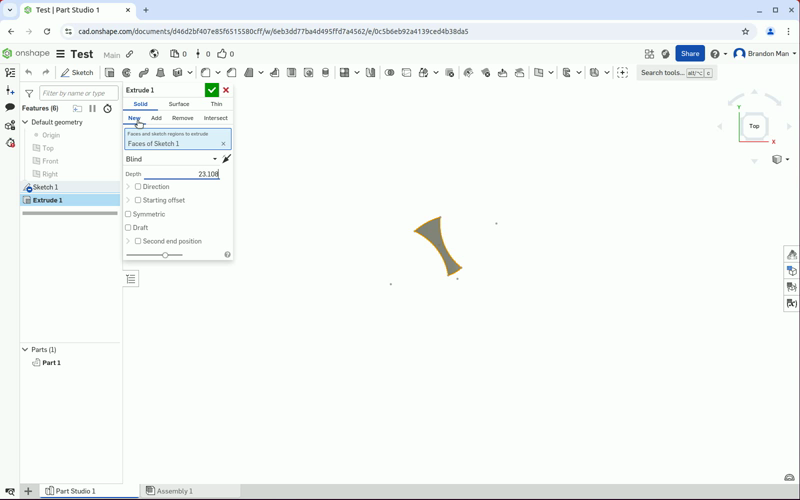
key(enter)
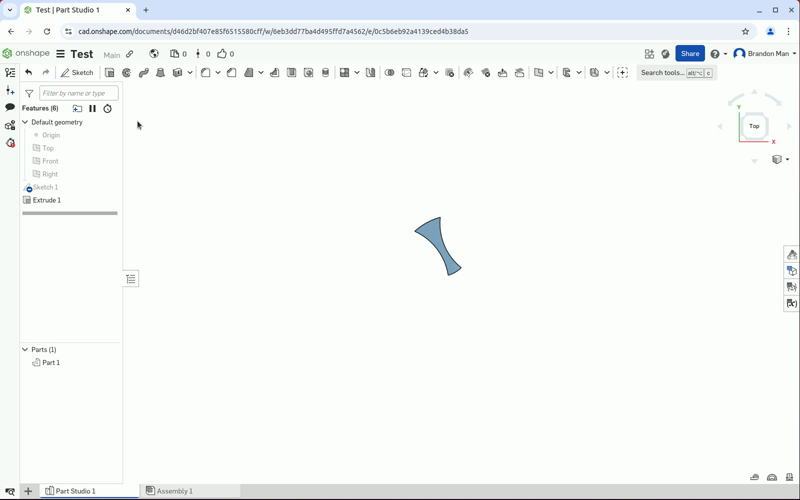
key(shift+h)
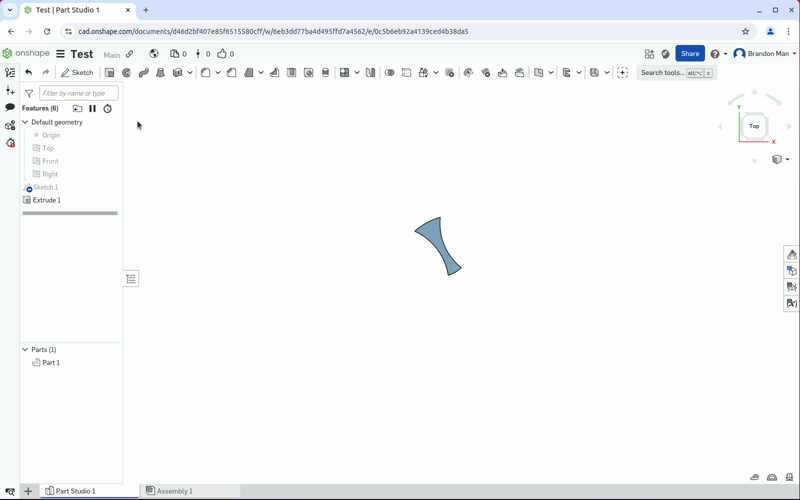
key(shift+h)
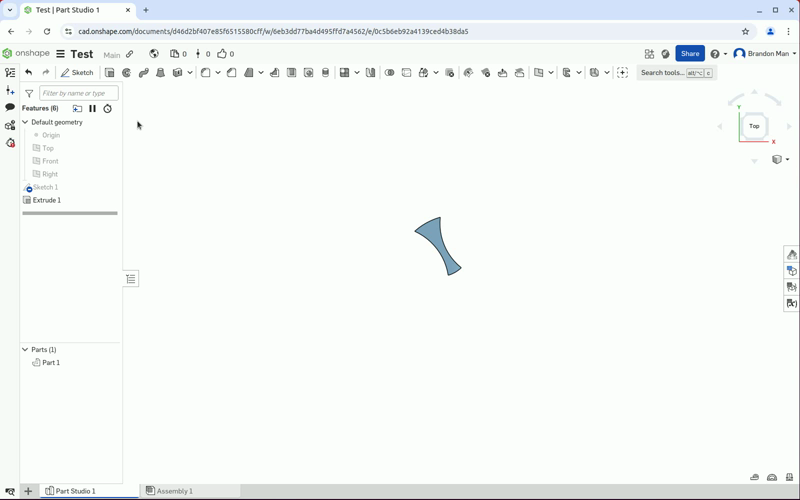
mouse_move(73, 189)
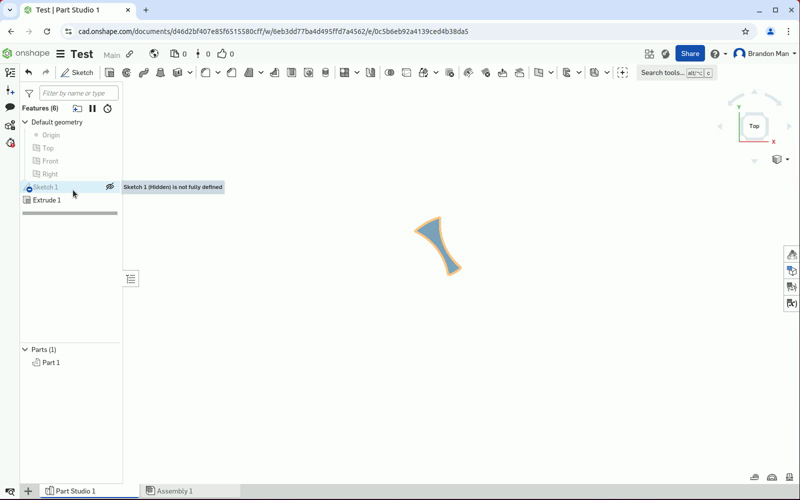
click(73, 189)
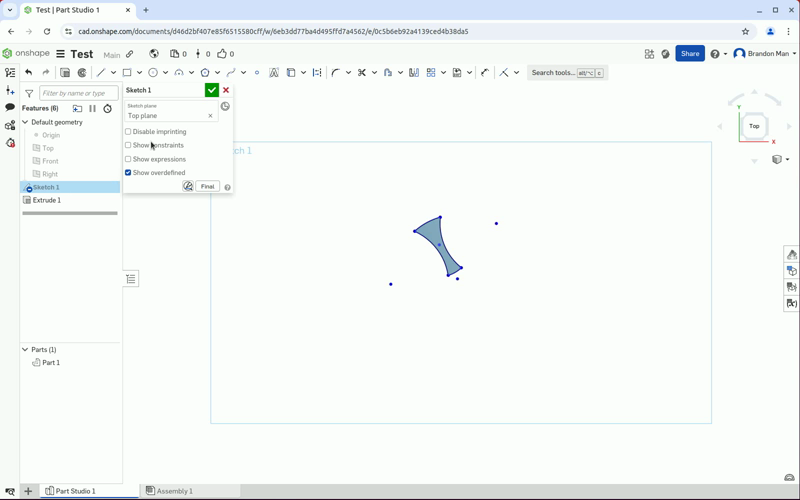
mouse_move(229, 92)
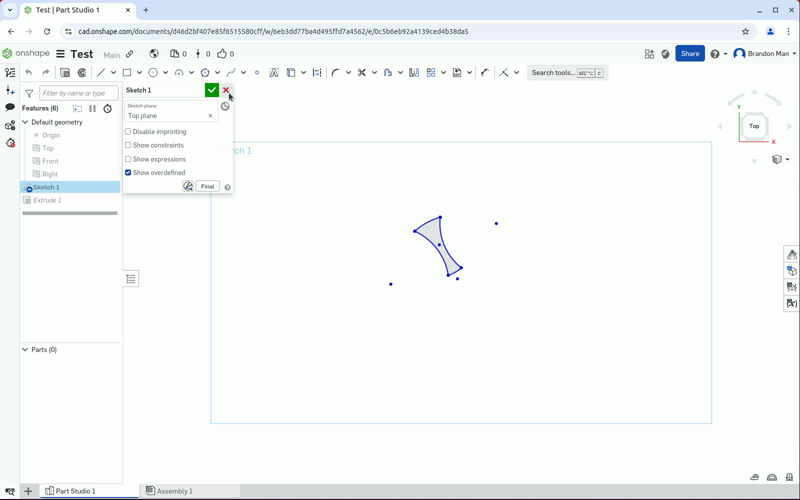
click(229, 92)
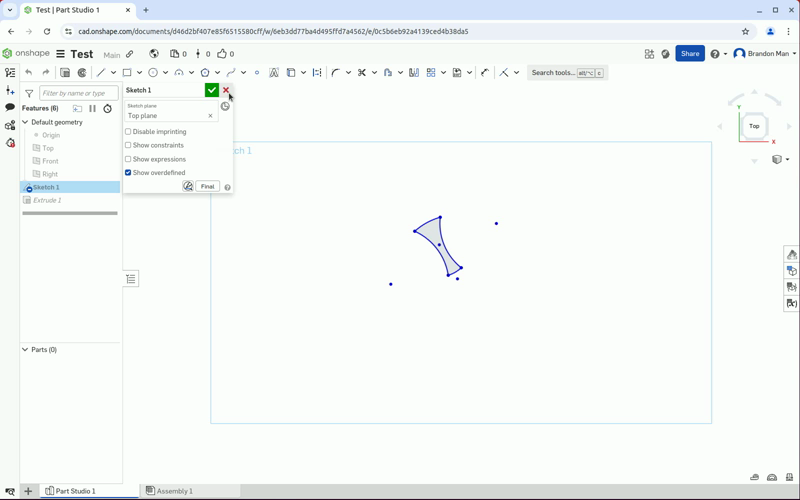
key(shift+s)
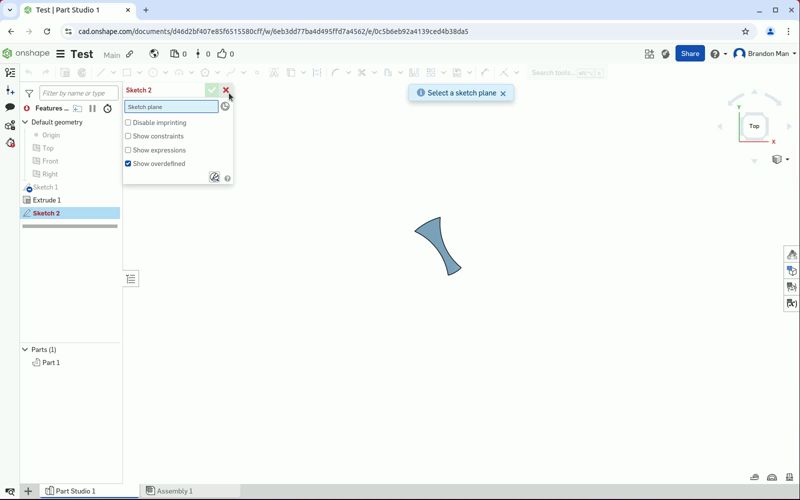
mouse_move(73, 150)
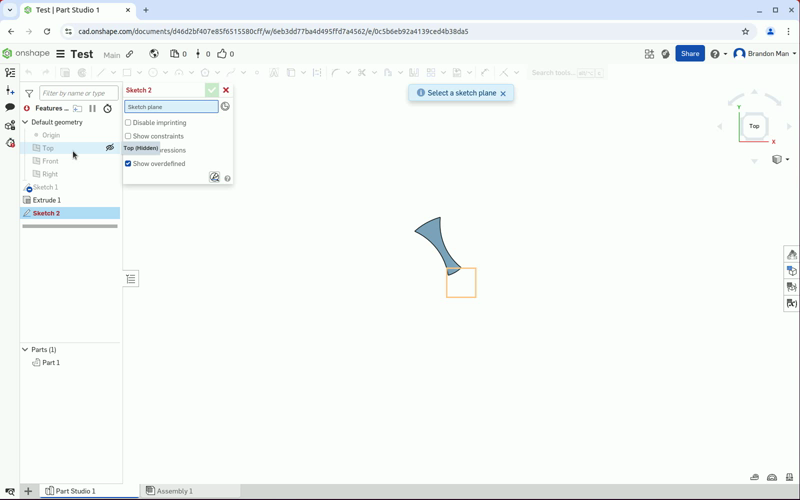
click(73, 150)
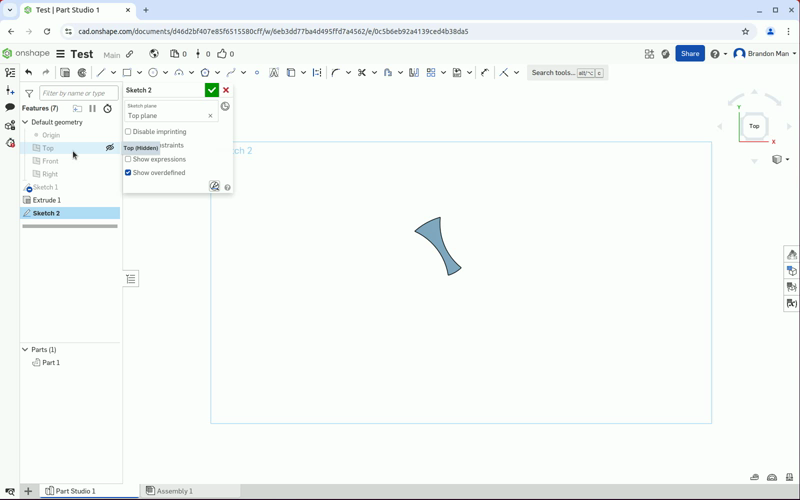
mouse_move(73, 352)
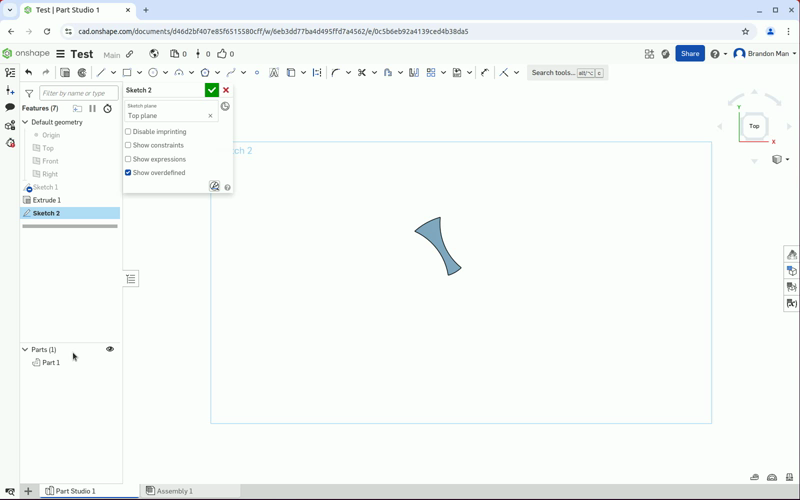
key(y)
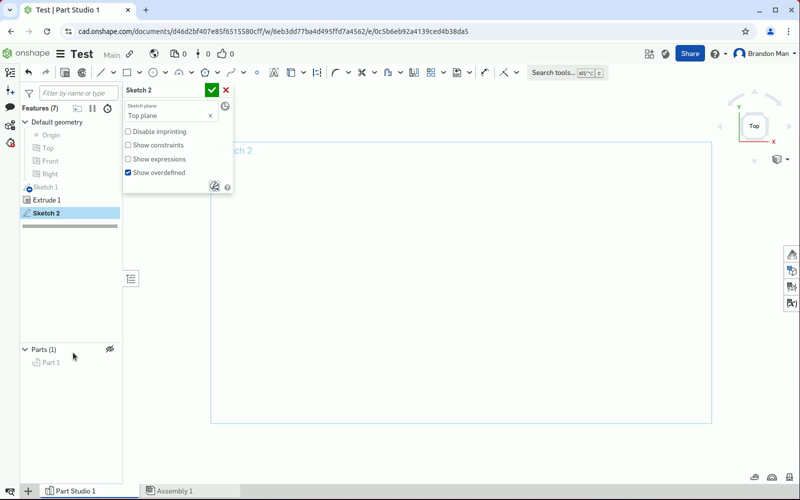
key(a)
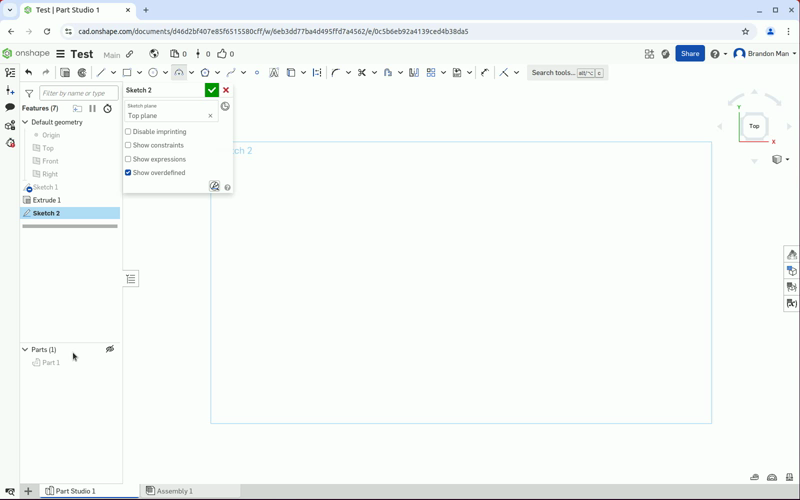
key_down(shift)
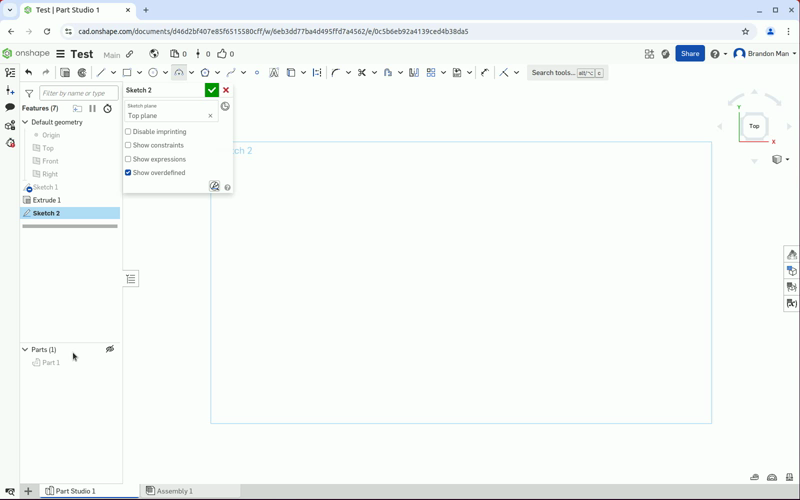
mouse_move(393, 297)
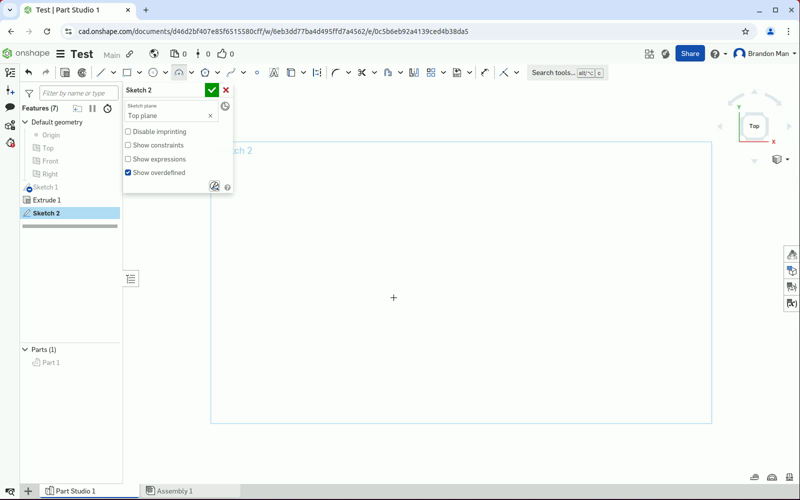
click(393, 297)
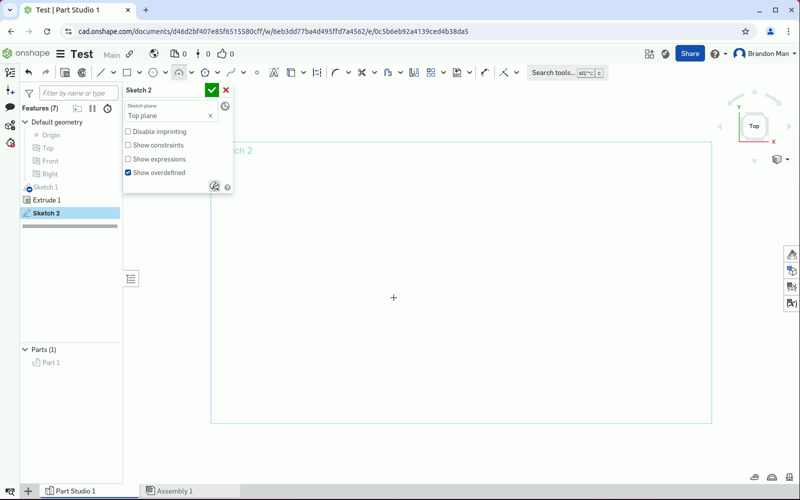
key_up(shift)
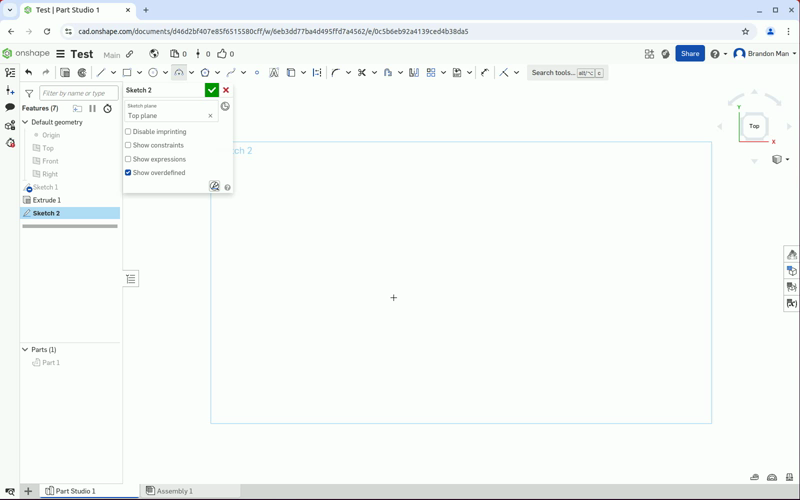
key_down(shift)
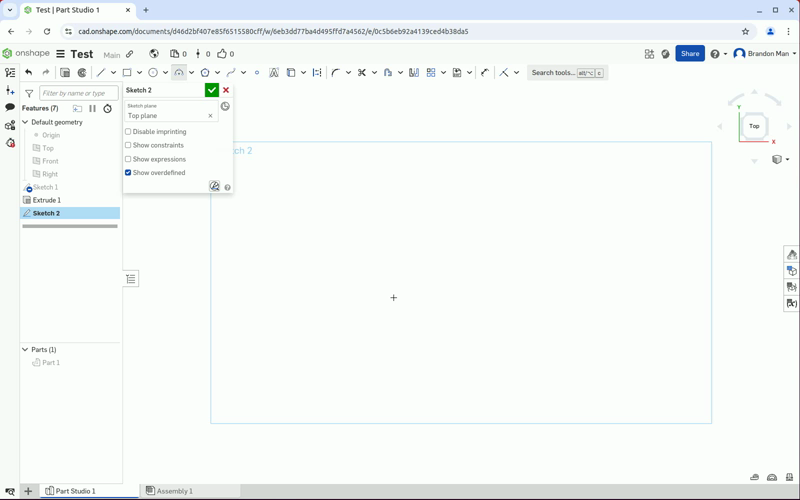
mouse_move(449, 290)
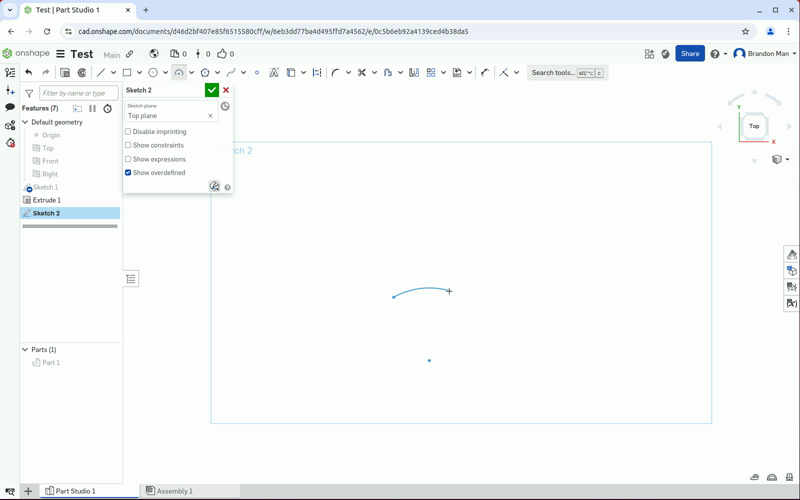
click(449, 290)
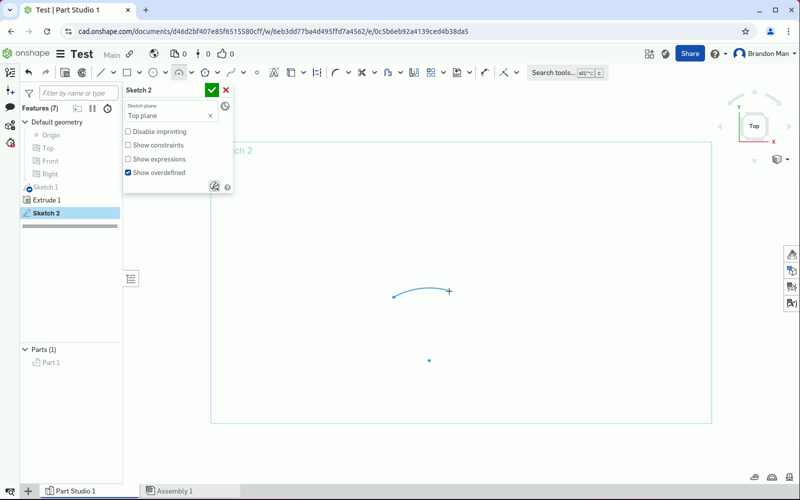
mouse_move(420, 286)
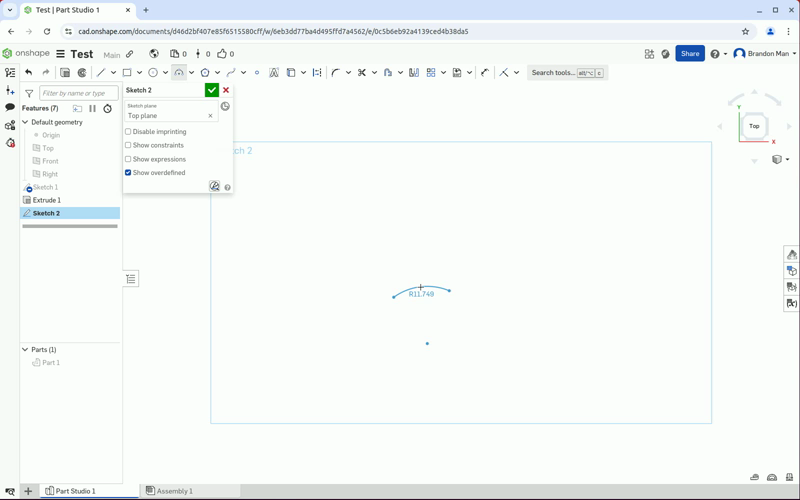
click(420, 286)
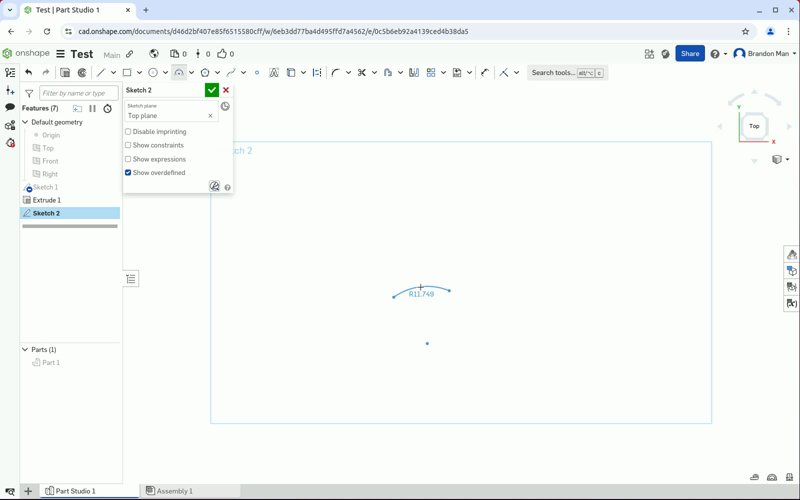
key_up(shift)
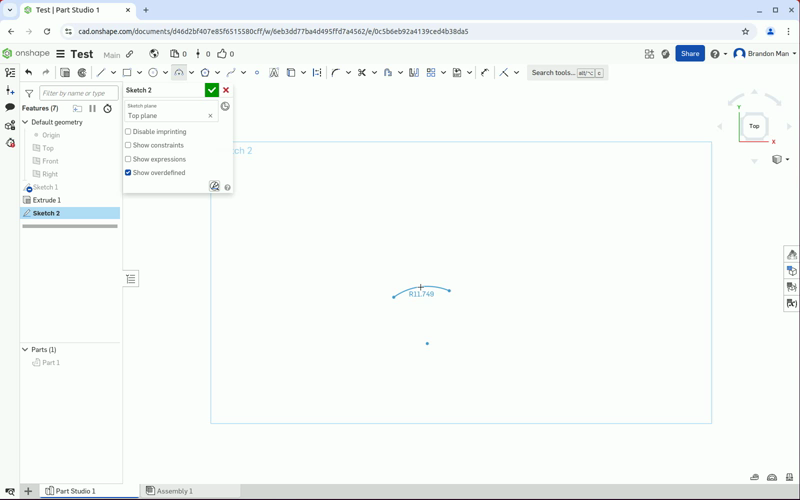
mouse_move(449, 290)
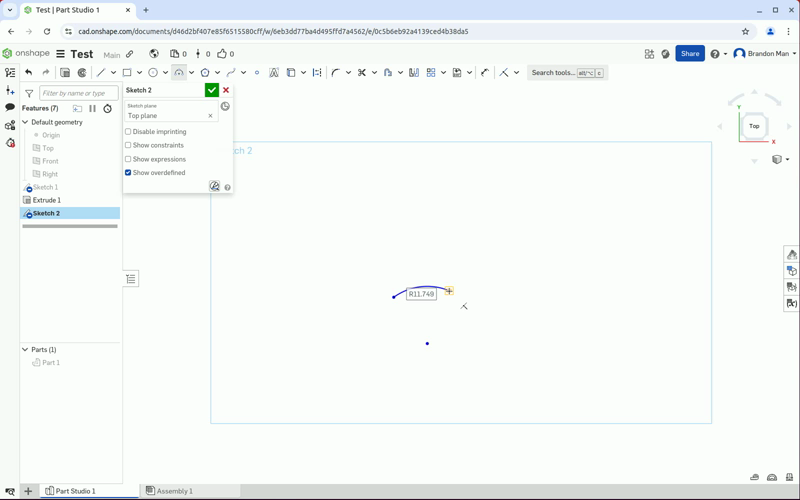
click(449, 290)
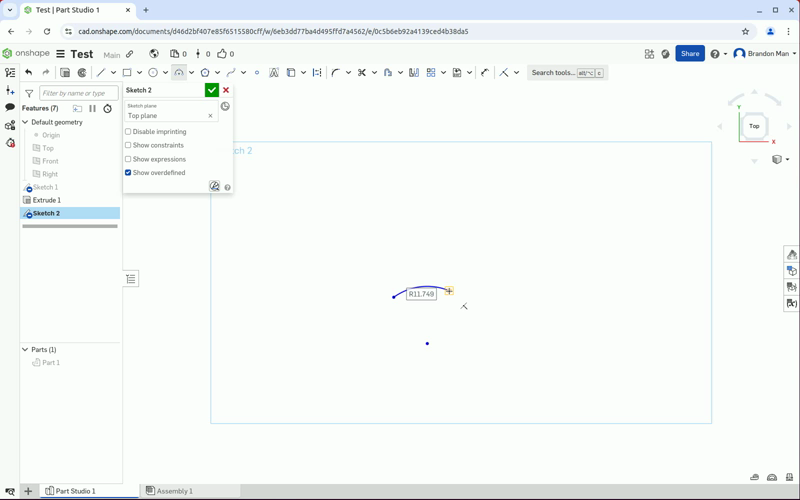
key_down(shift)
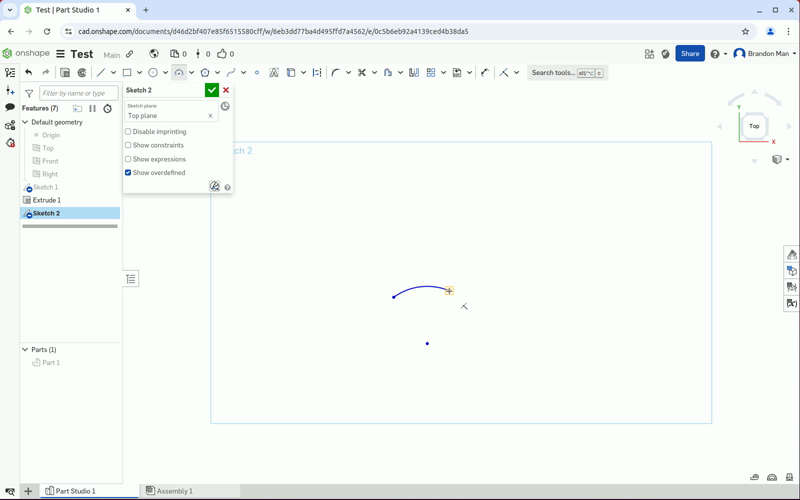
mouse_move(449, 274)
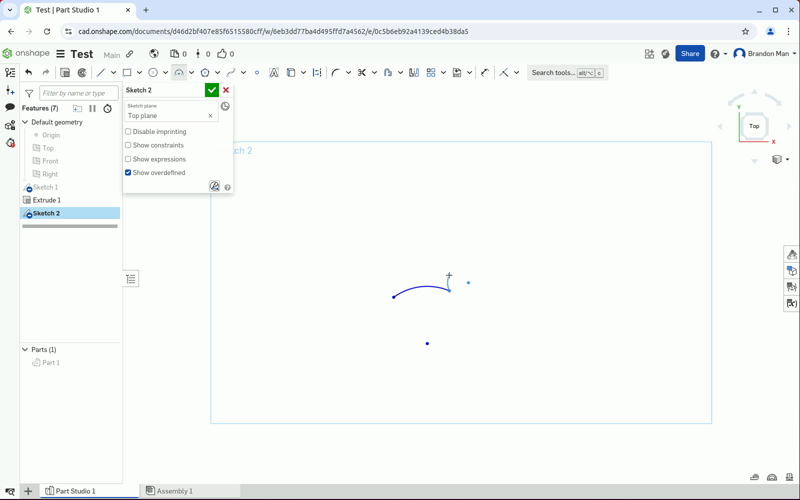
click(449, 274)
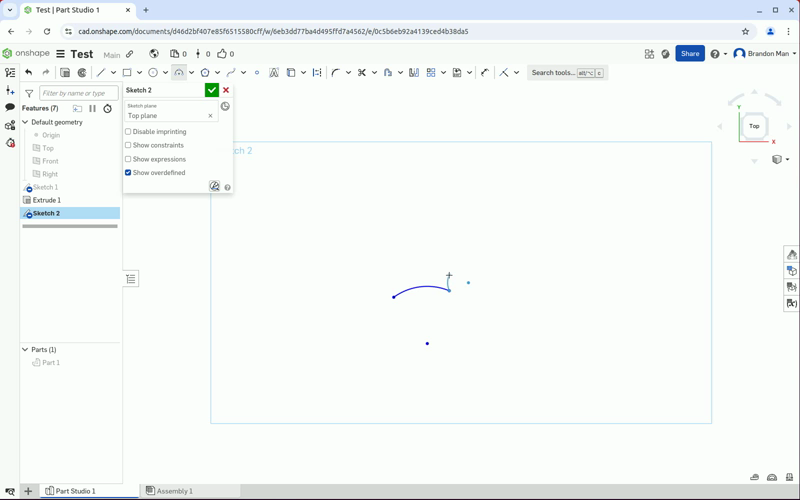
mouse_move(449, 282)
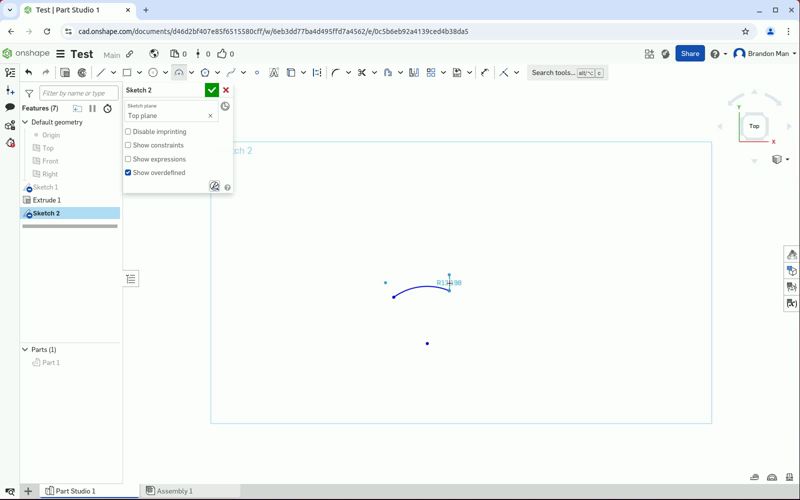
click(449, 282)
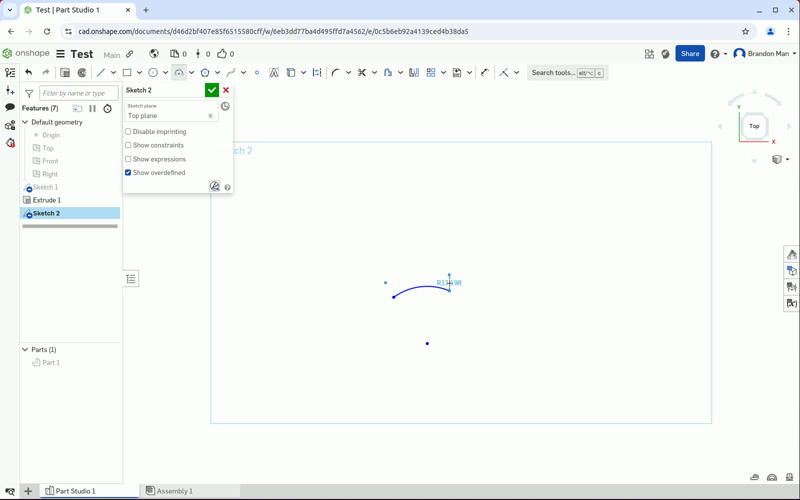
key_up(shift)
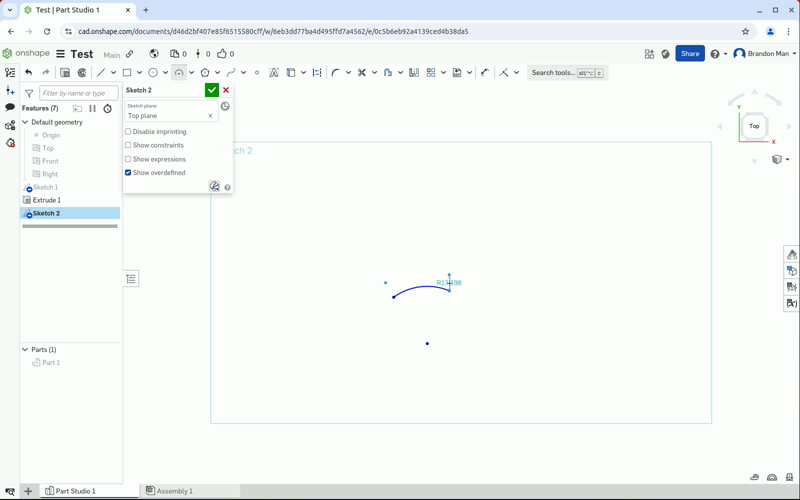
mouse_move(449, 274)
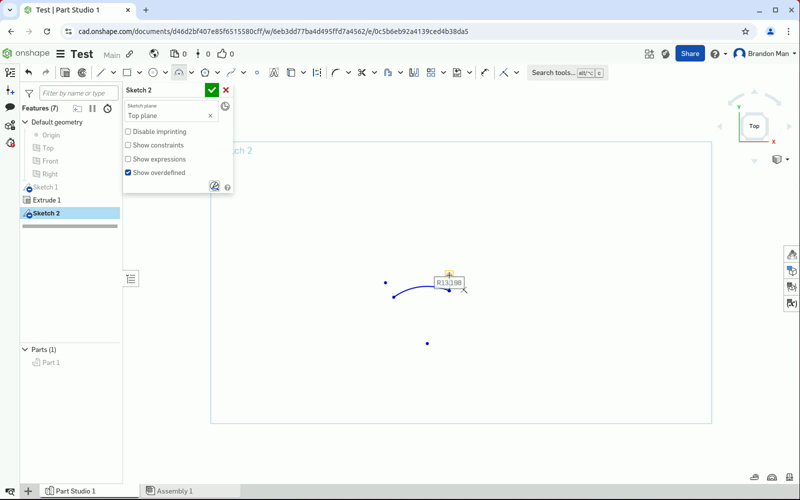
click(449, 274)
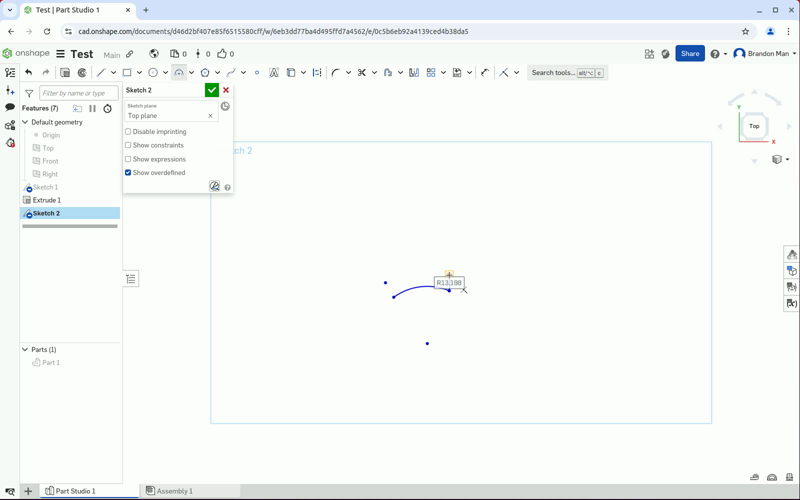
key_down(shift)
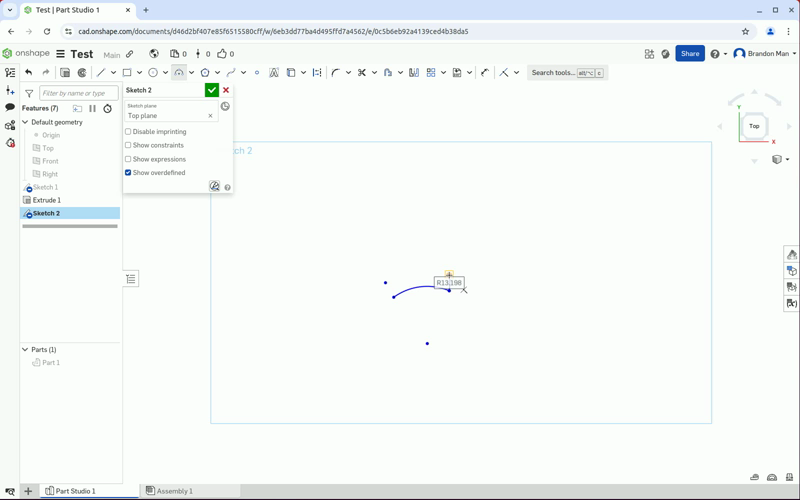
mouse_move(393, 268)
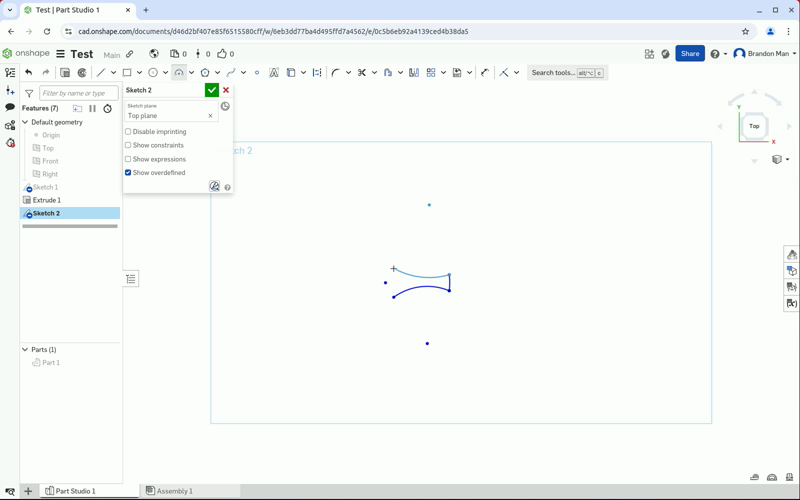
click(393, 268)
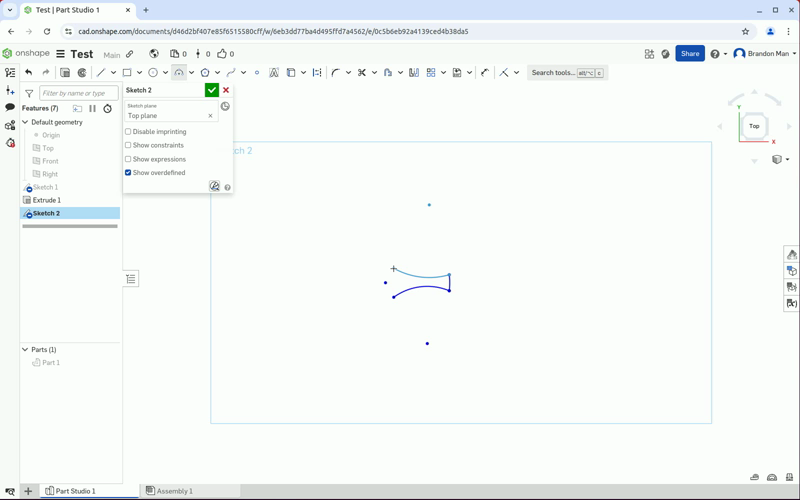
mouse_move(420, 278)
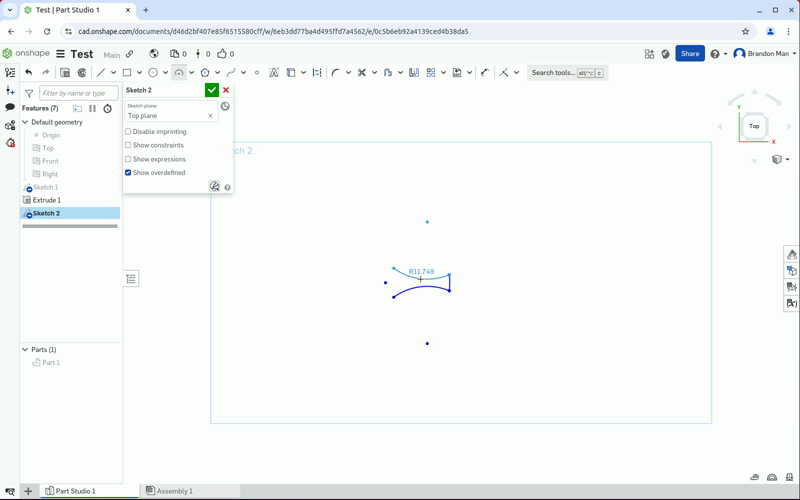
click(420, 278)
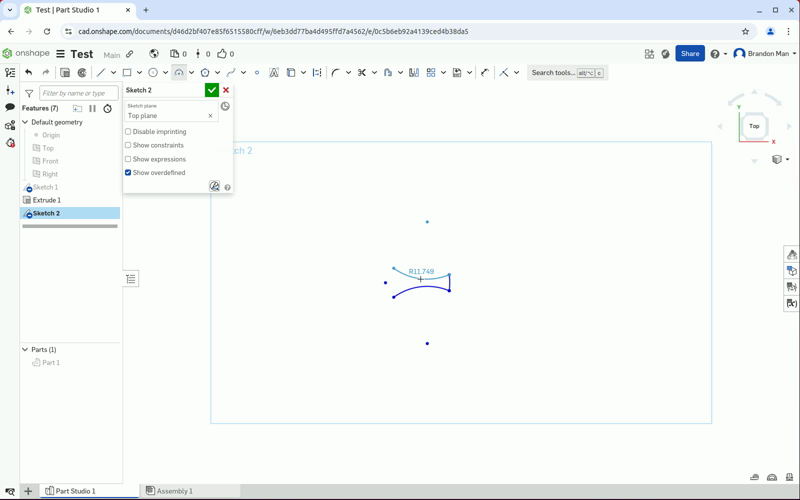
key_up(shift)
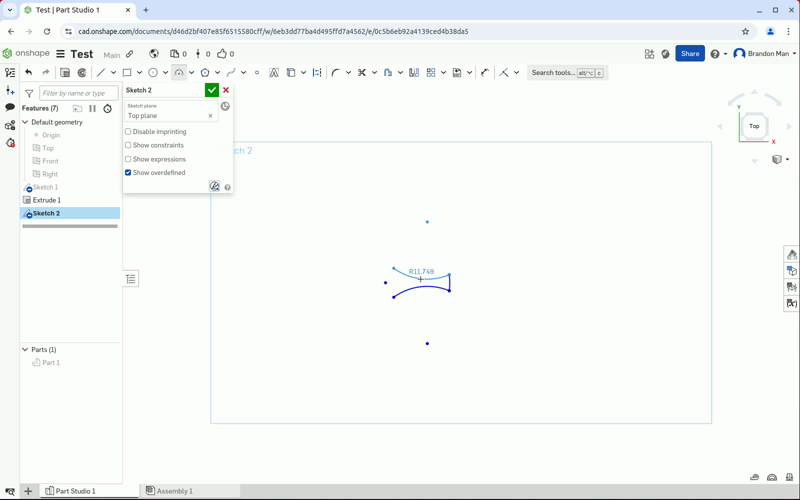
mouse_move(393, 268)
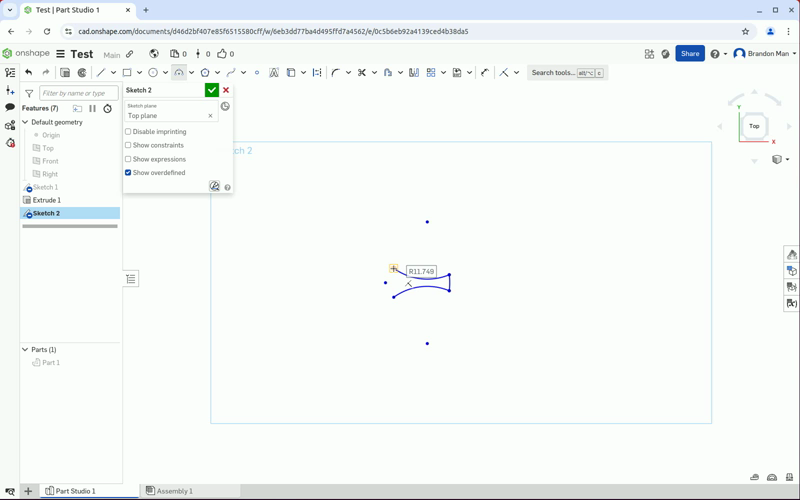
click(393, 268)
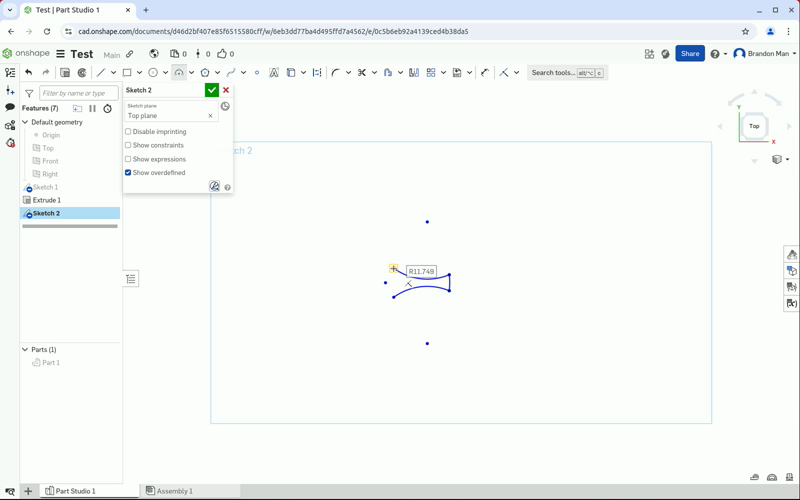
mouse_move(393, 297)
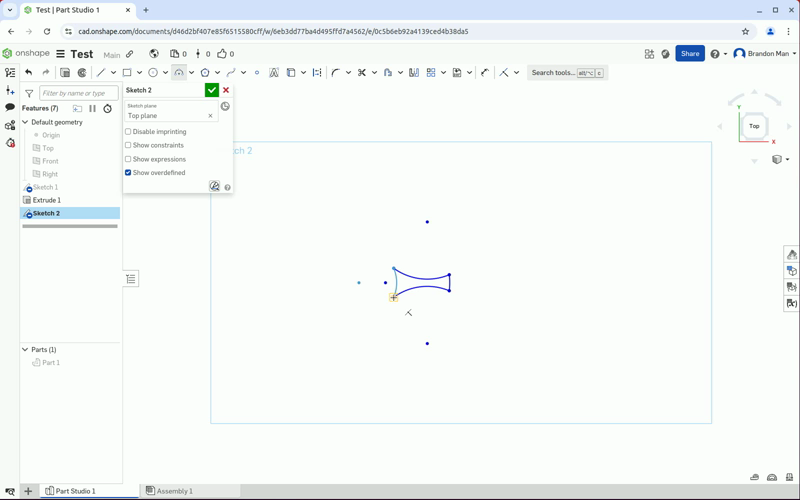
click(393, 297)
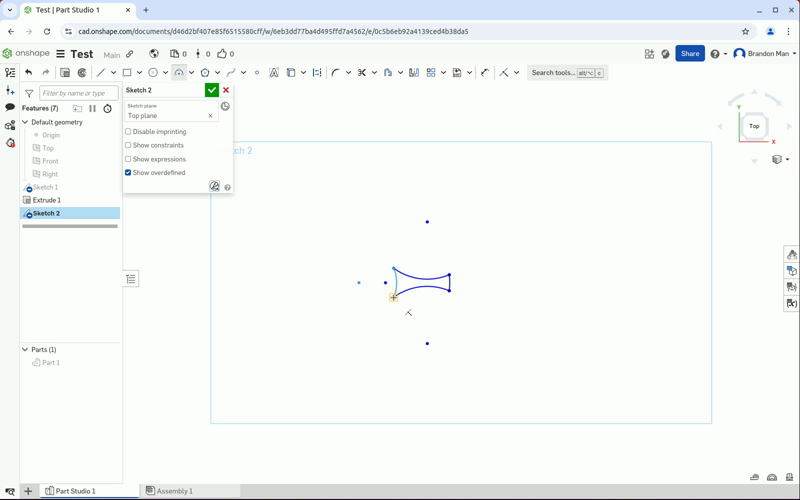
key_down(shift)
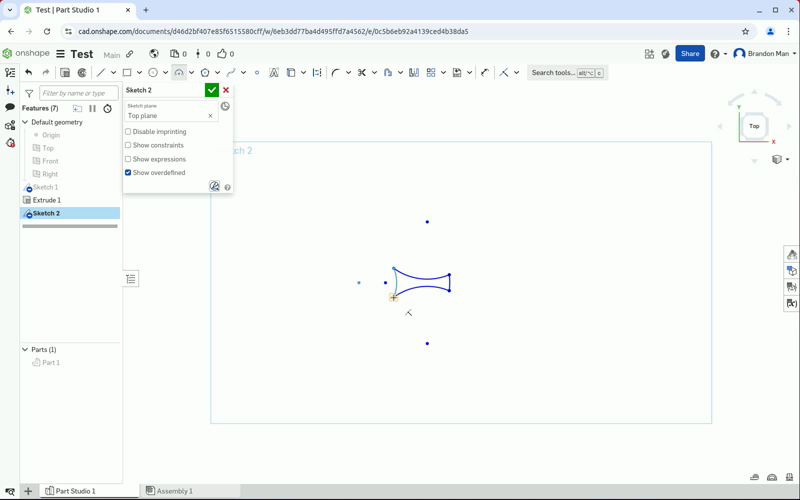
mouse_move(392, 282)
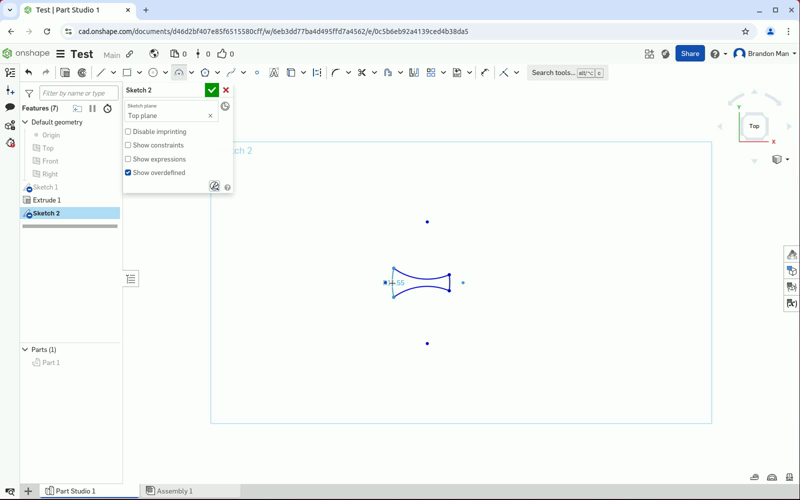
scroll(6)
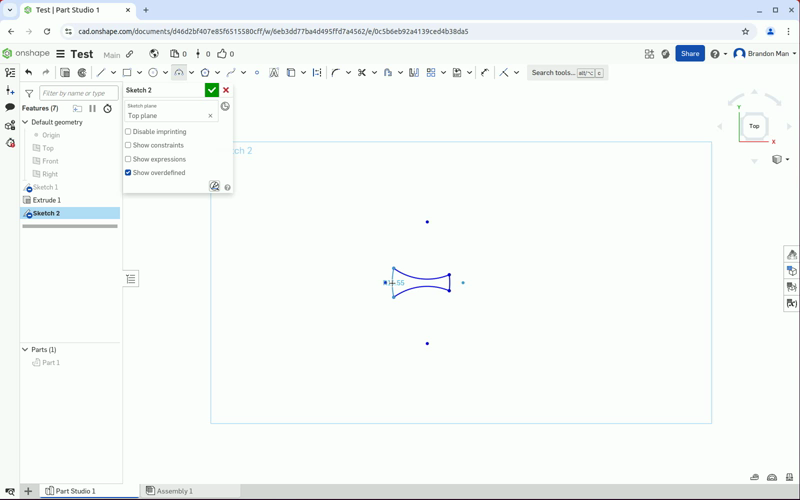
scroll(6)
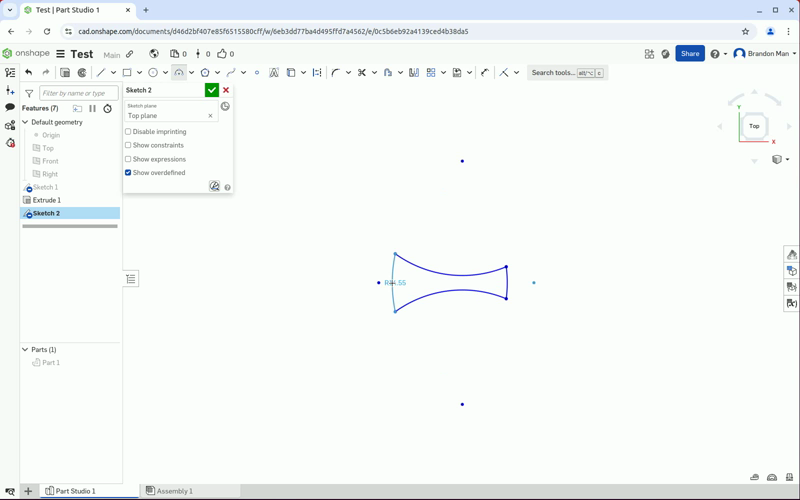
scroll(6)
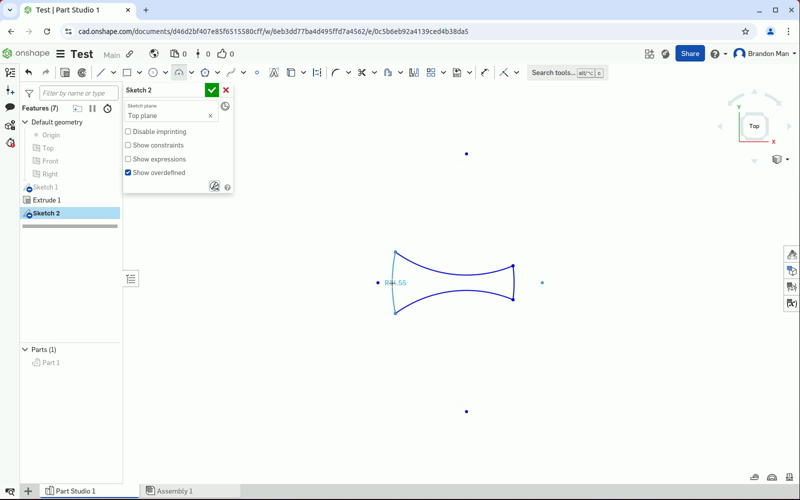
scroll(6)
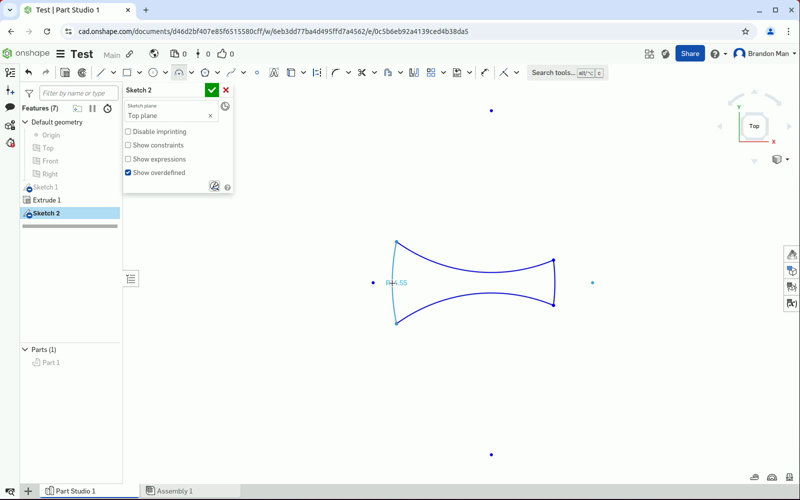
scroll(6)
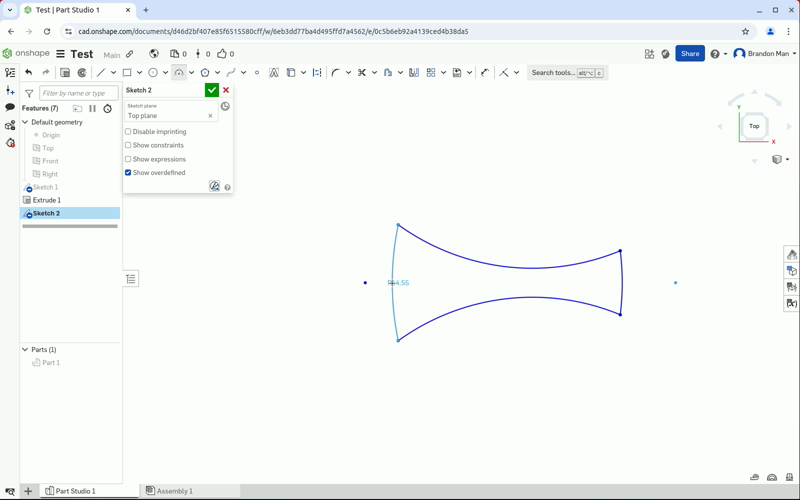
scroll(6)
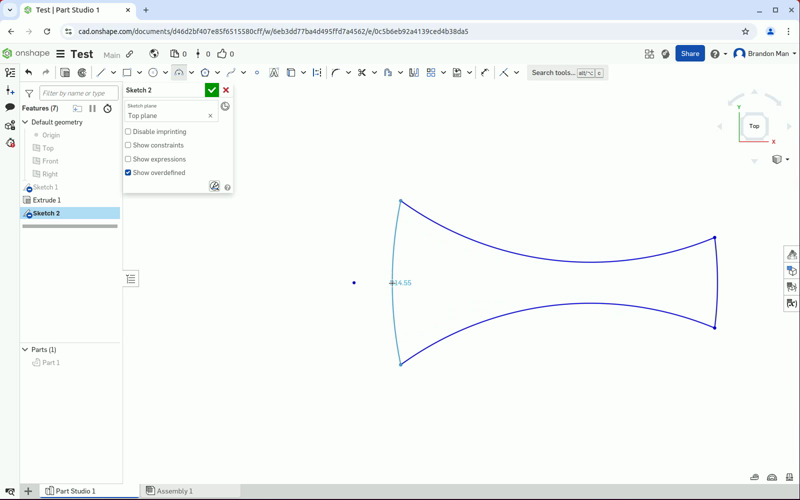
scroll(6)
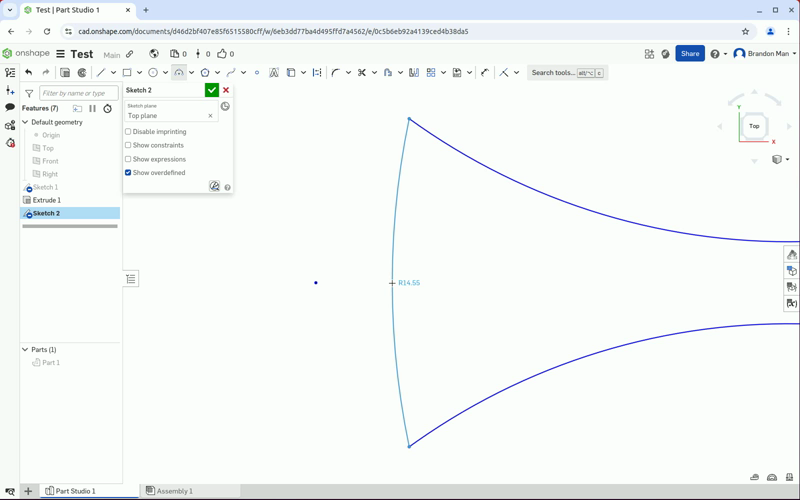
click(392, 282)
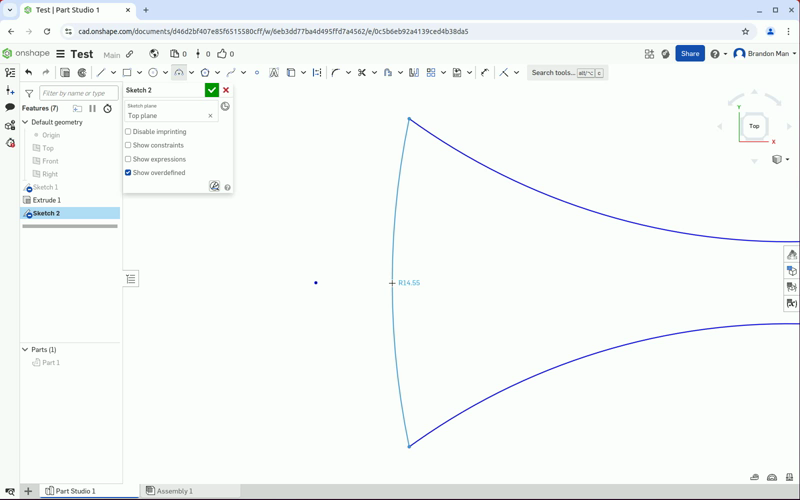
scroll(-6)
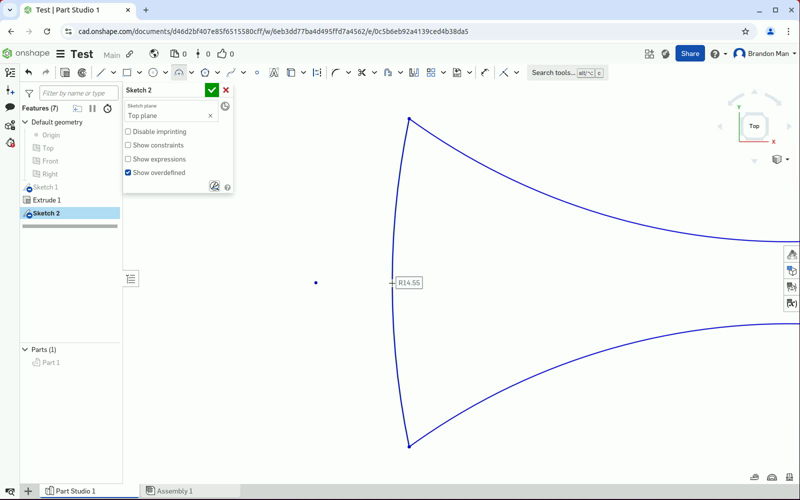
scroll(-6)
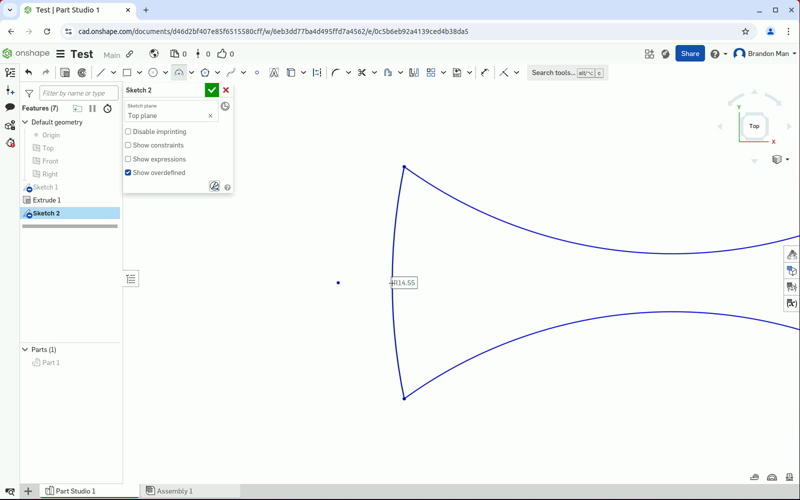
scroll(-6)
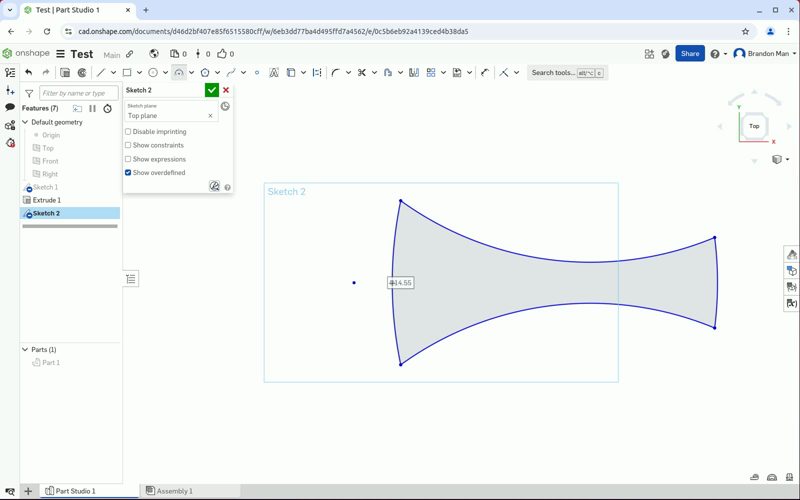
scroll(-6)
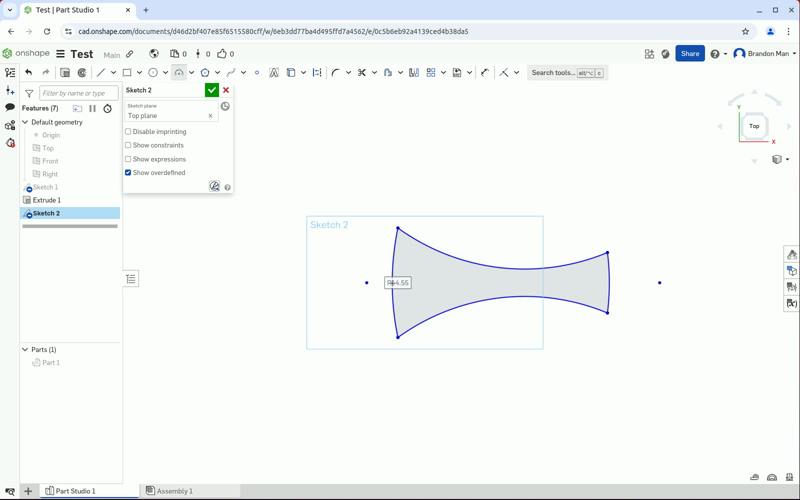
scroll(-6)
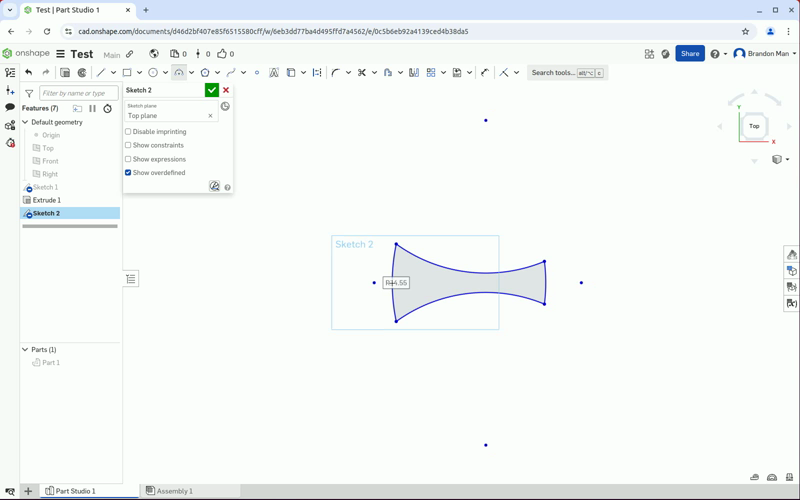
scroll(-6)
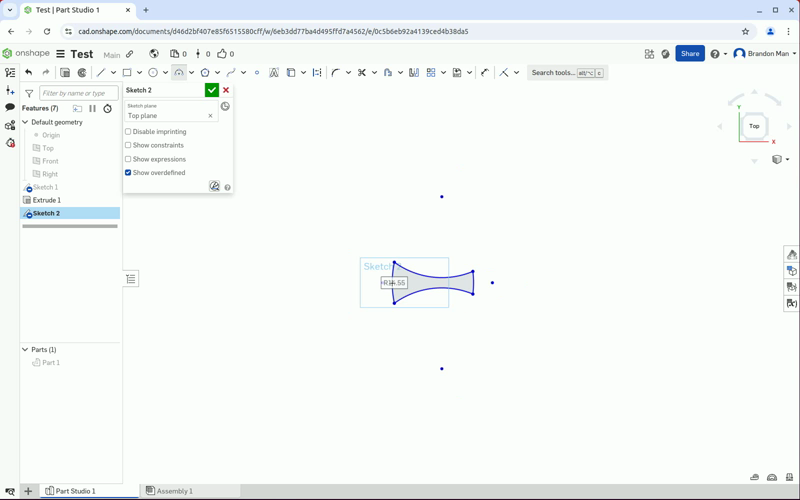
scroll(-6)
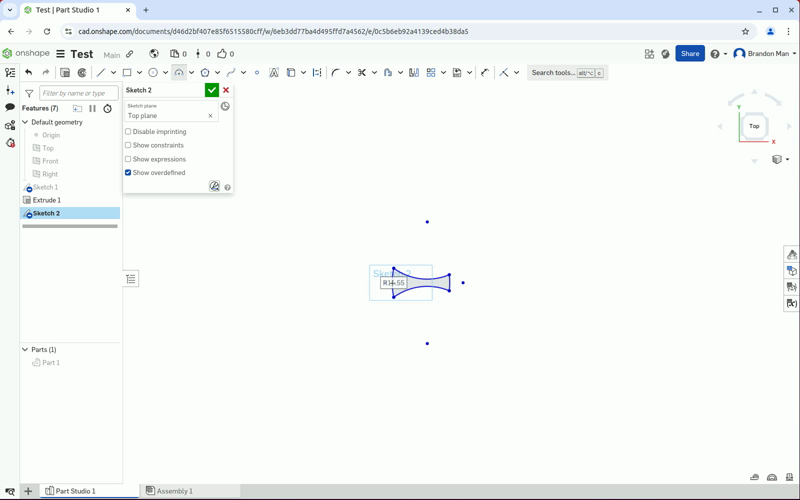
key_up(shift)
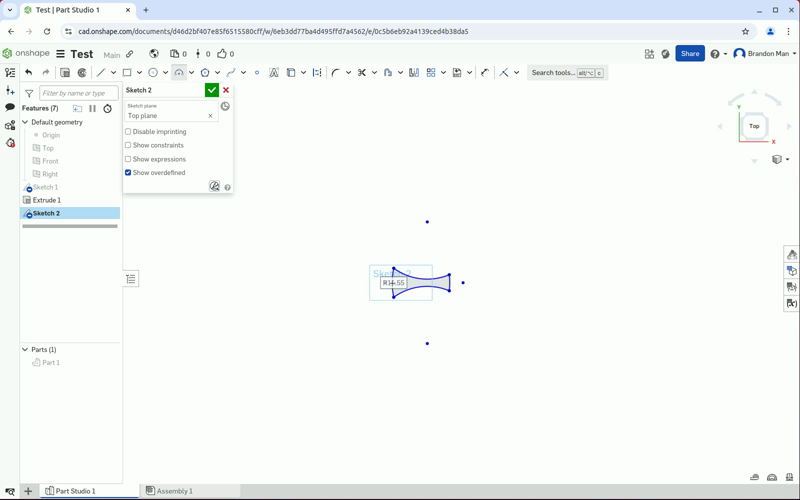
key(esc)
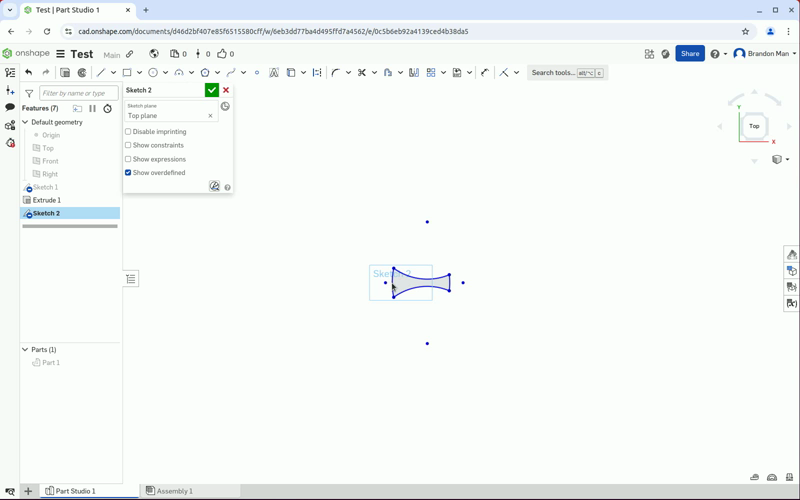
mouse_move(408, 280)
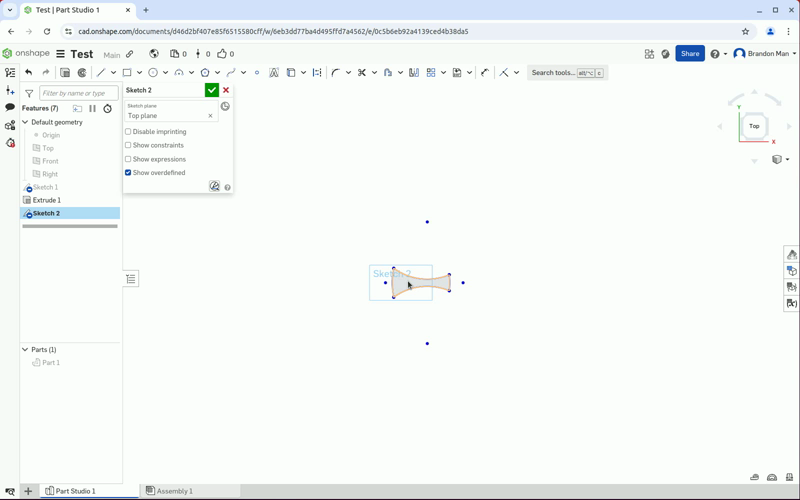
scroll(6)
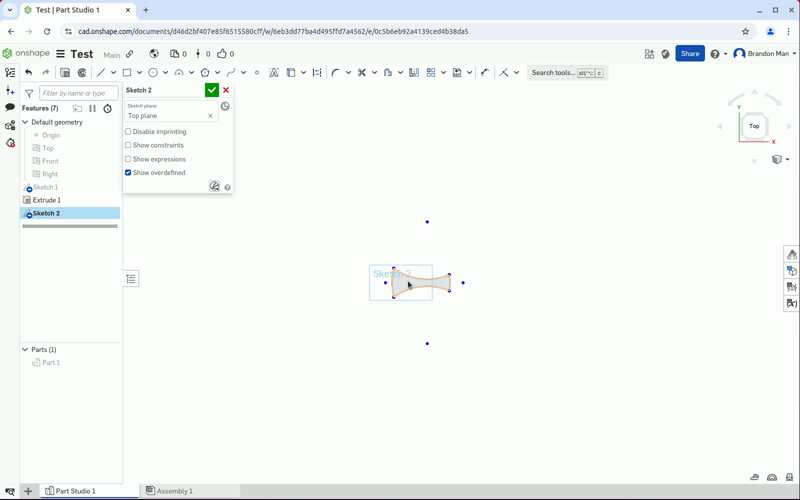
scroll(6)
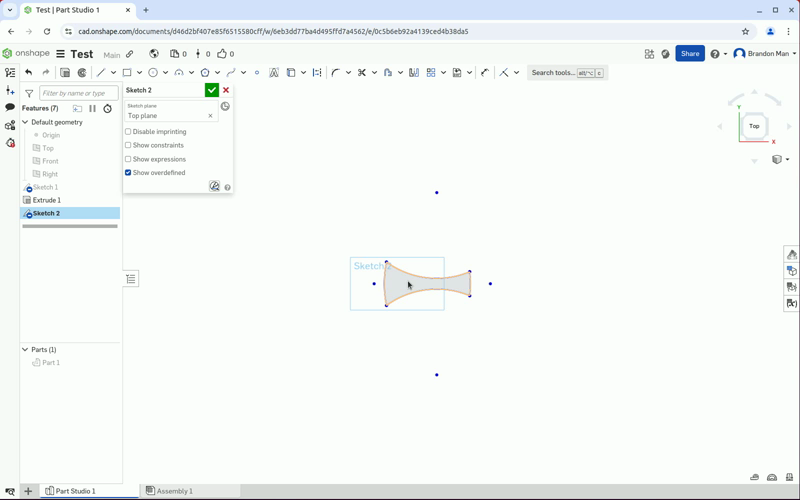
scroll(6)
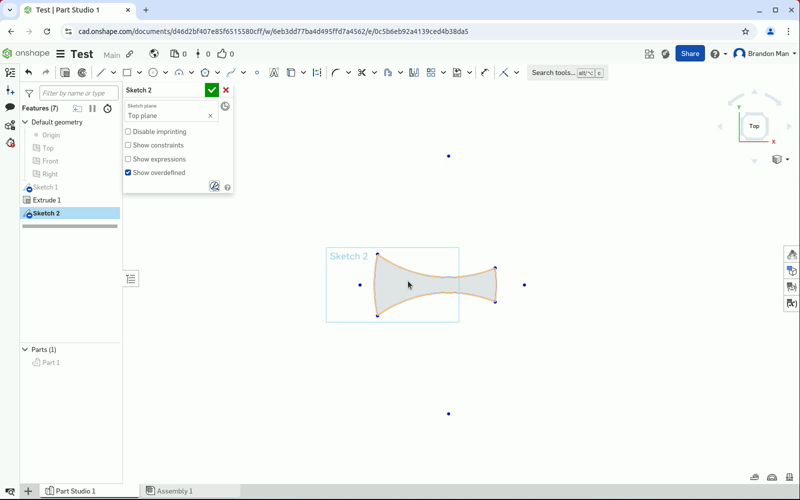
scroll(6)
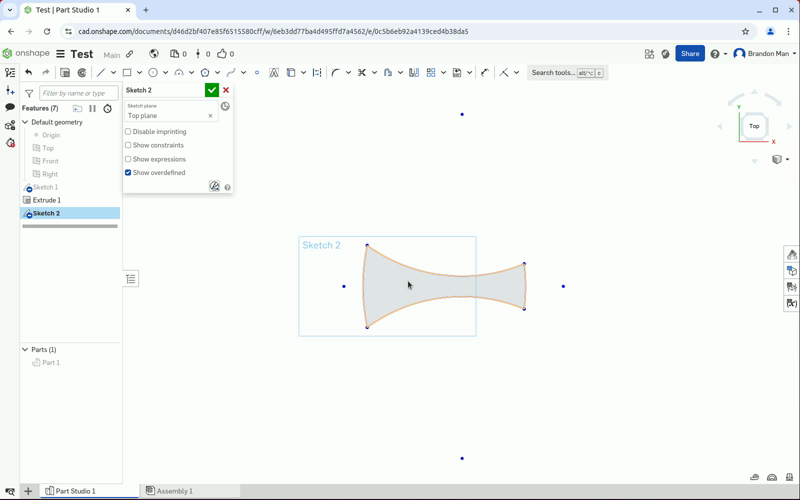
scroll(6)
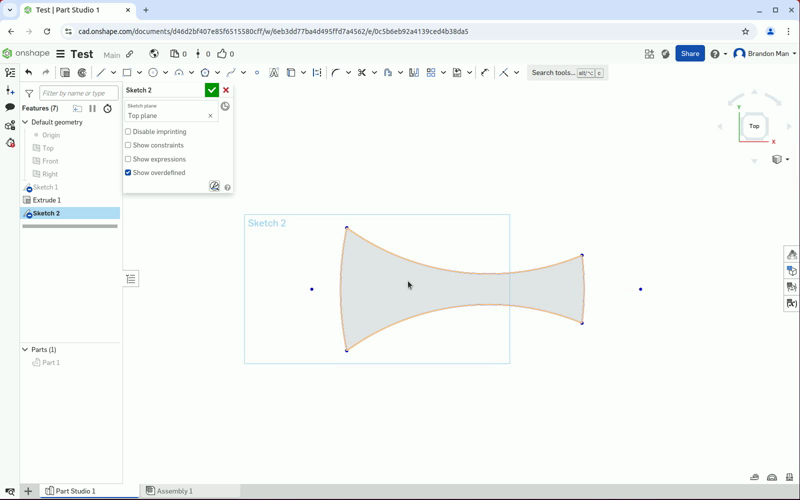
scroll(6)
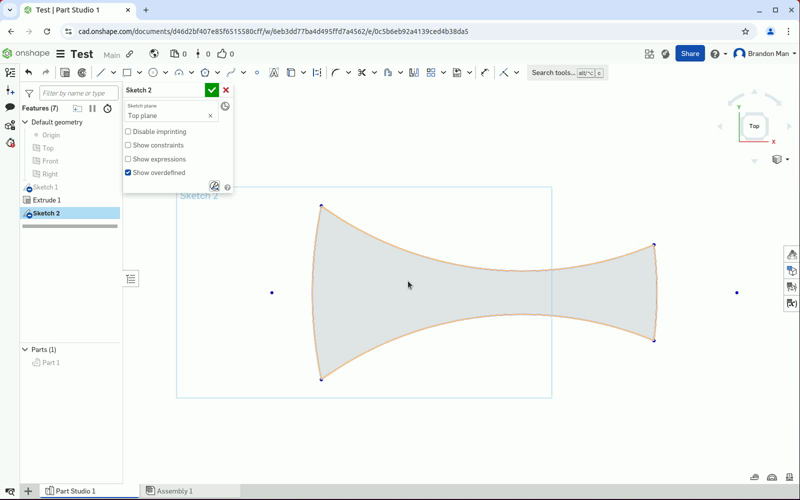
scroll(6)
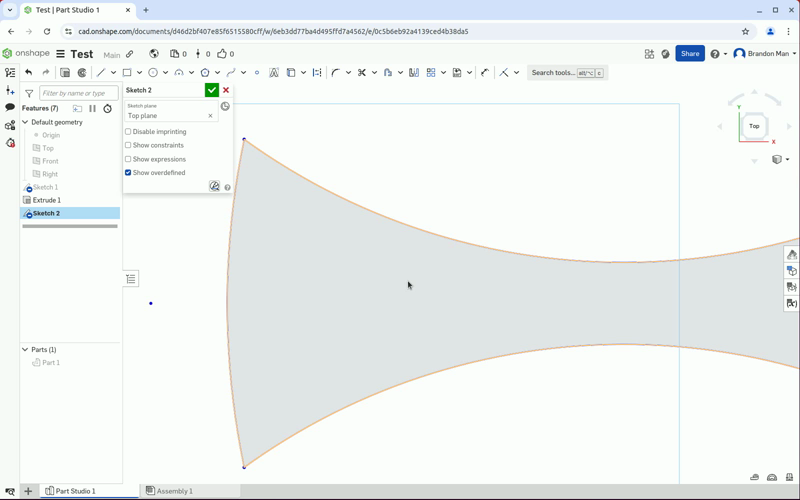
click(408, 280)
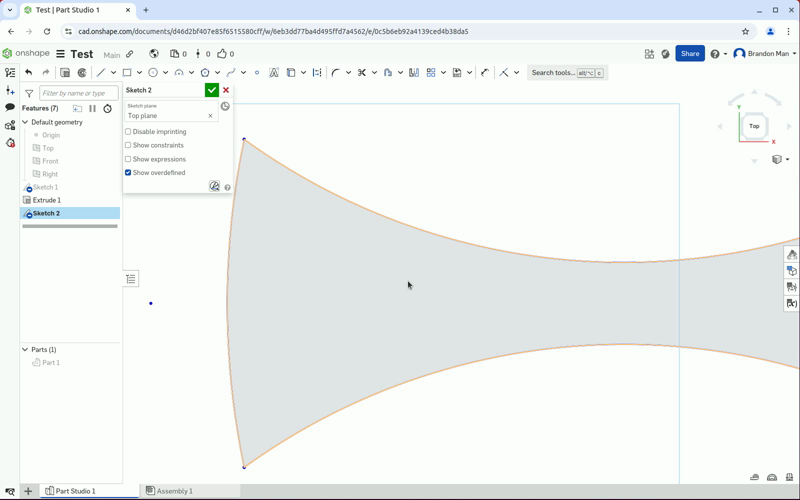
scroll(-6)
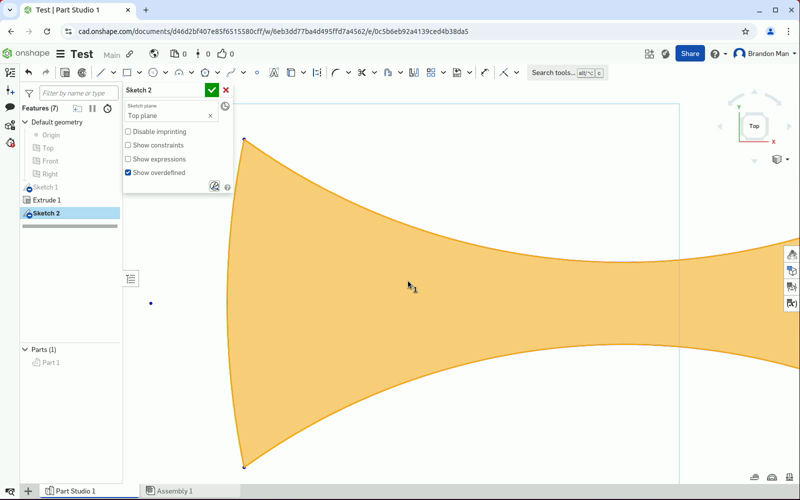
scroll(-6)
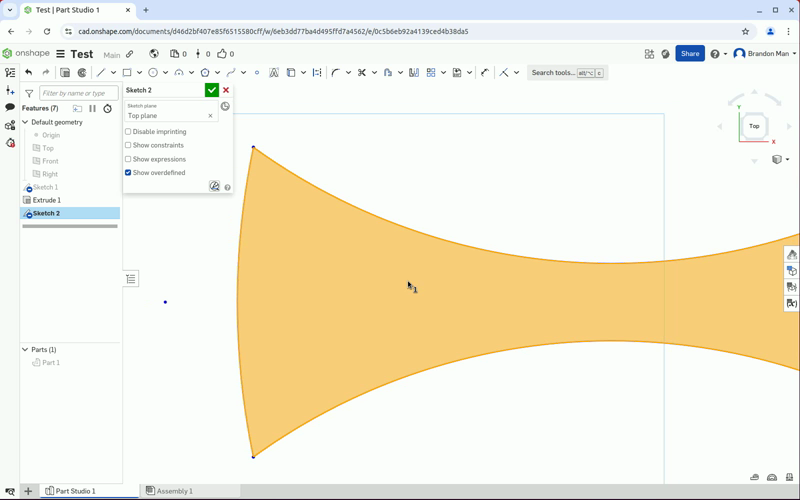
scroll(-6)
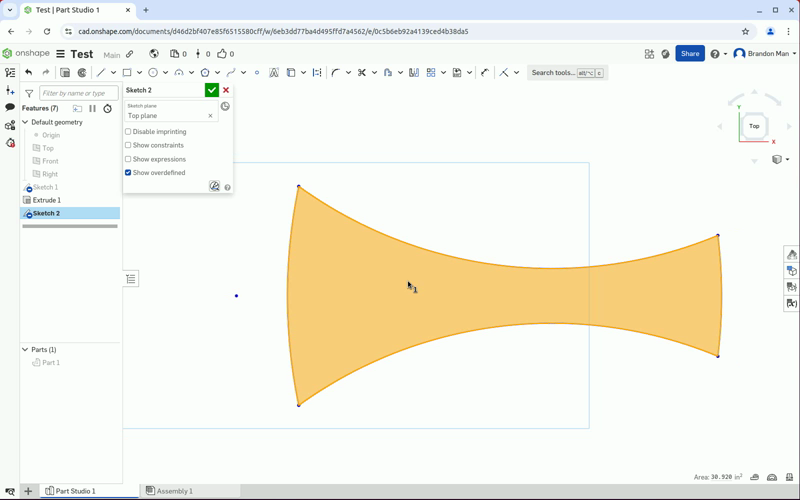
scroll(-6)
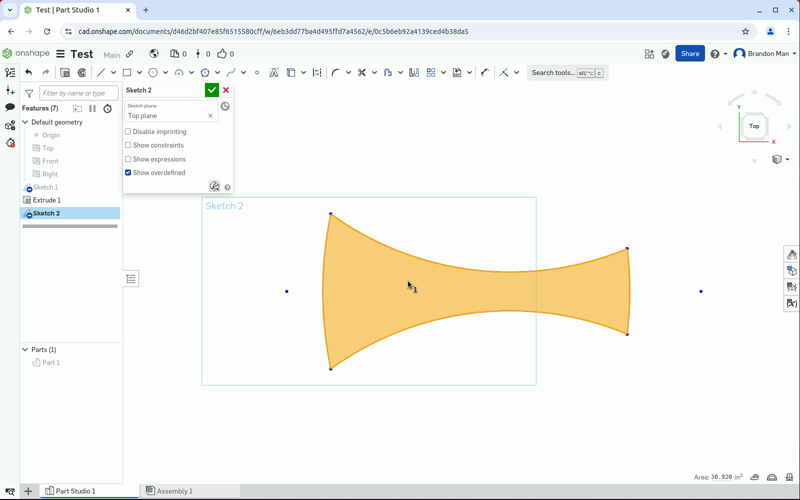
scroll(-6)
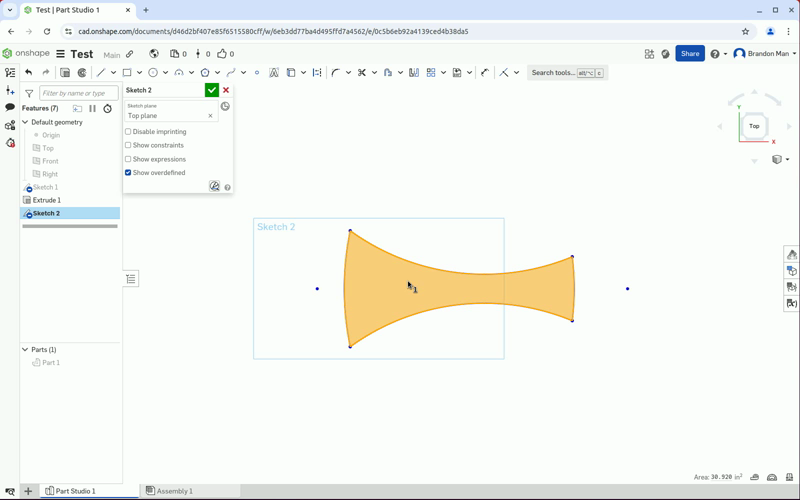
scroll(-6)
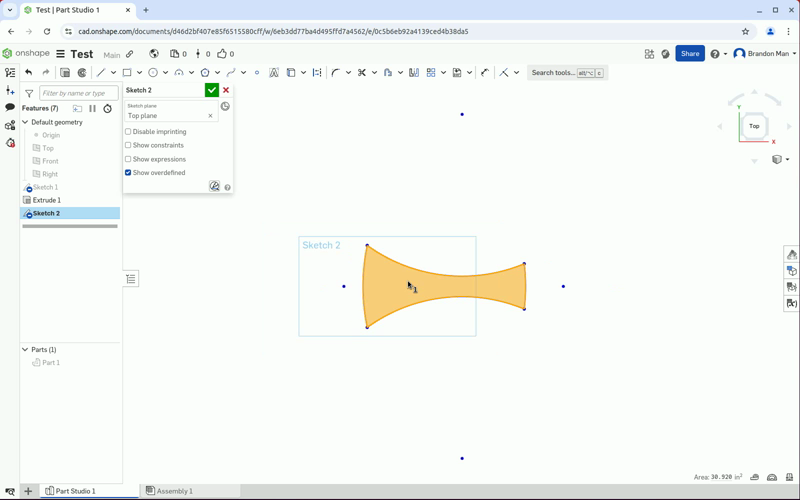
scroll(-6)
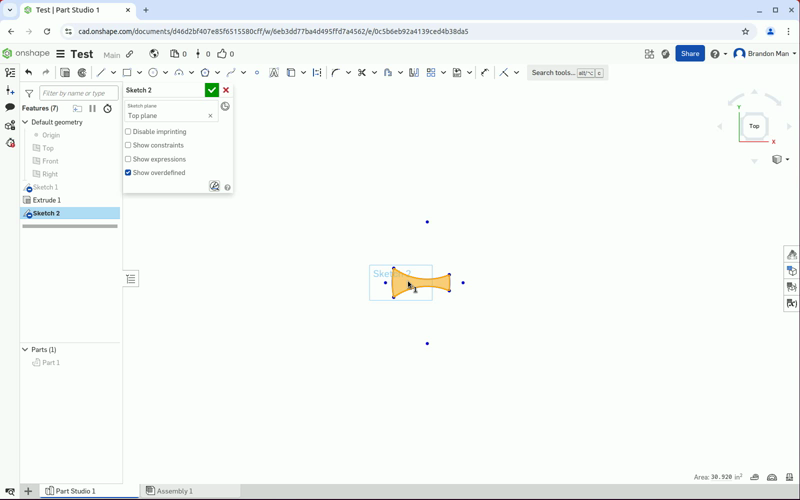
mouse_move(73, 352)
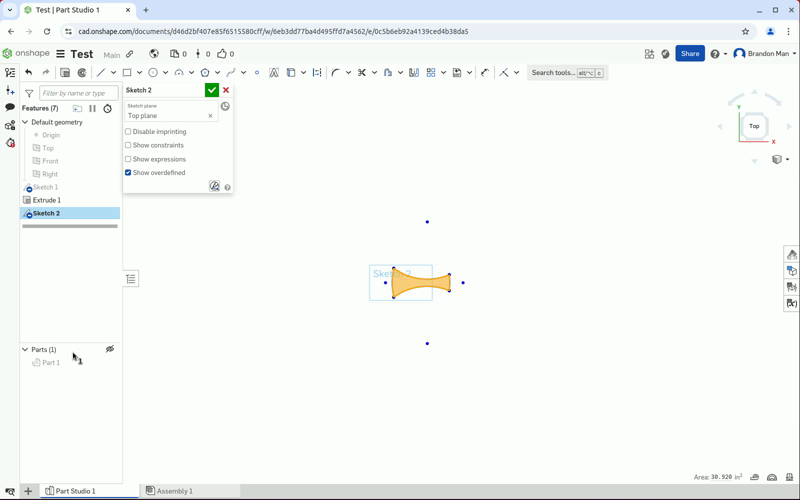
key(shift+y)
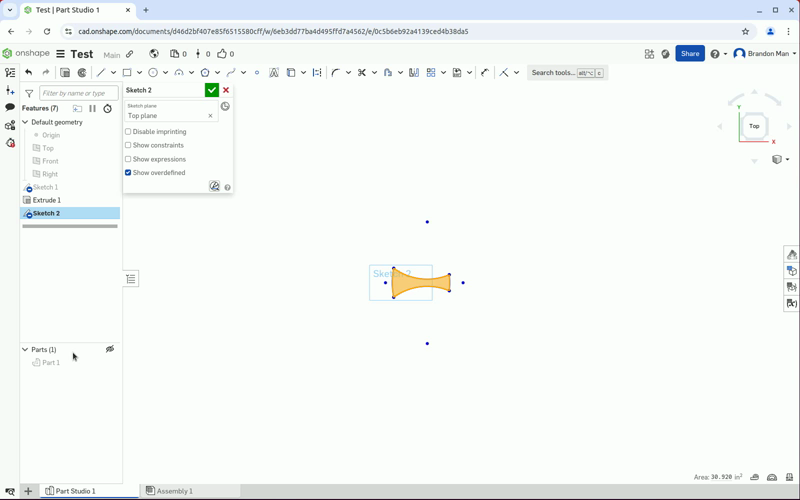
key(shift+e)
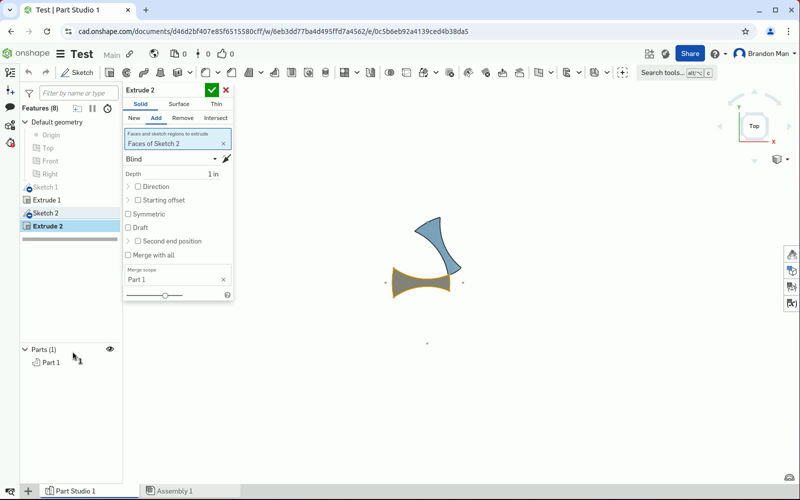
mouse_move(143, 106)
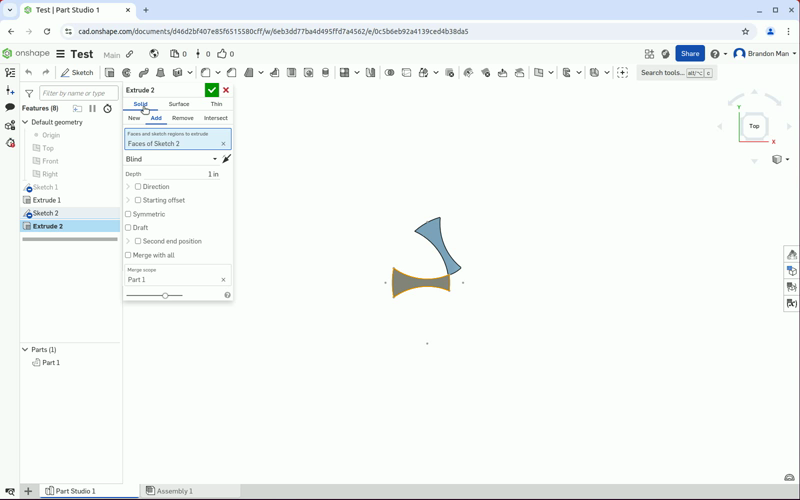
click(143, 106)
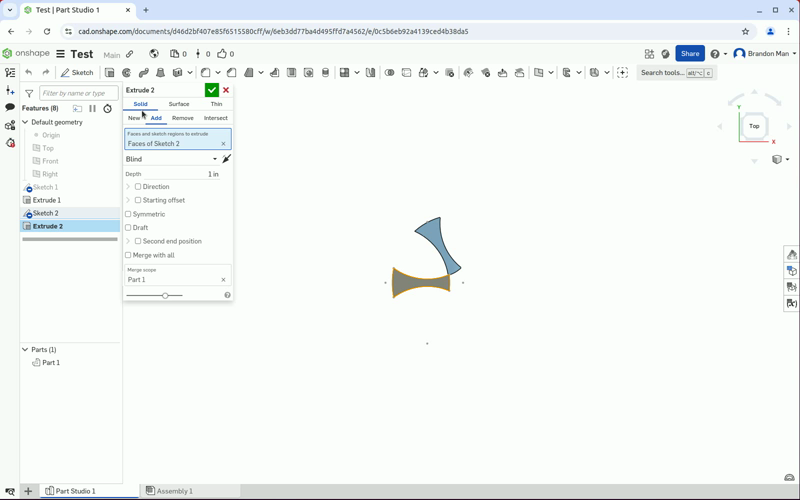
mouse_move(137, 120)
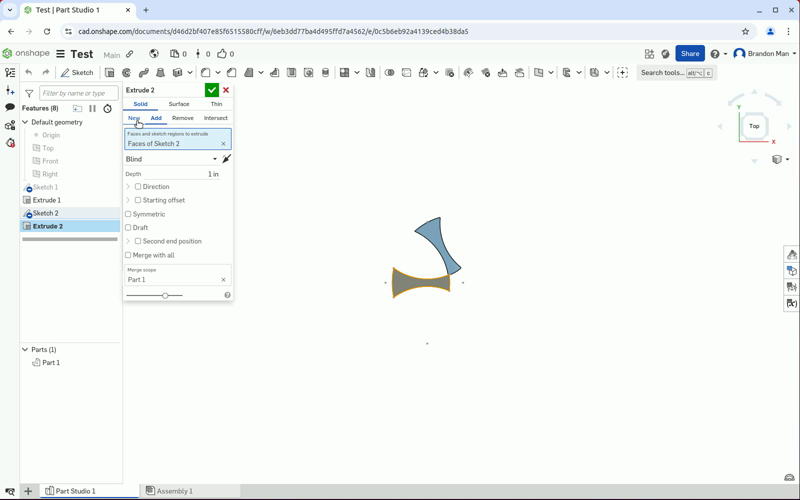
click(137, 120)
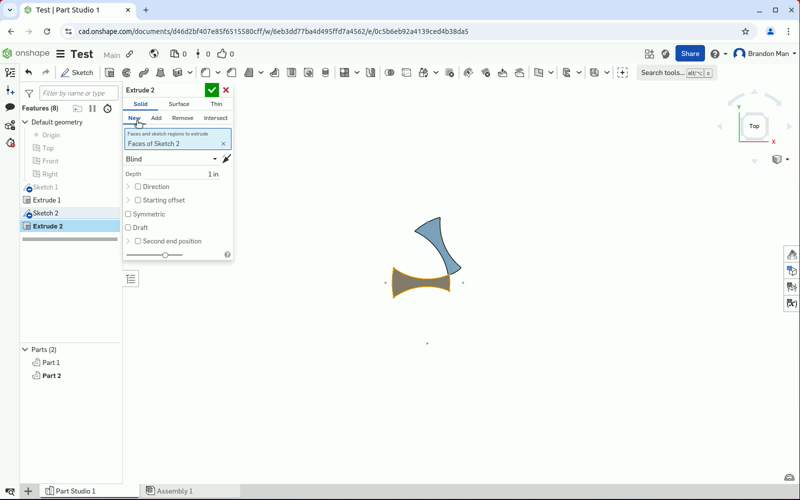
key(tab, 4)
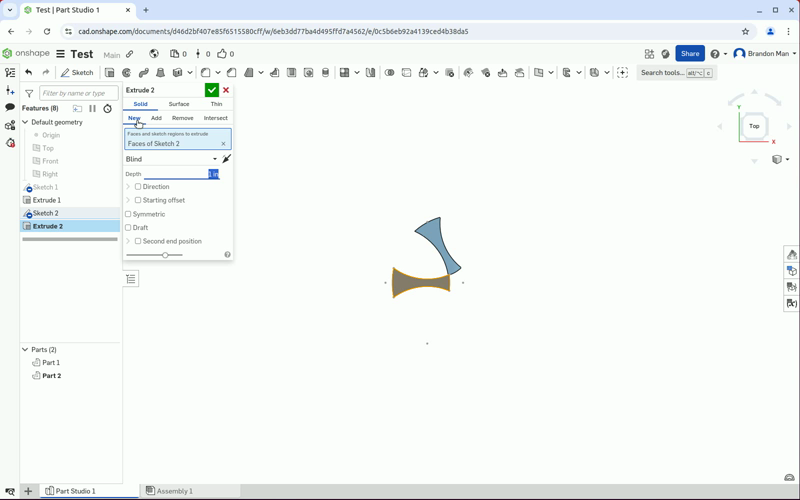
text(23.108)
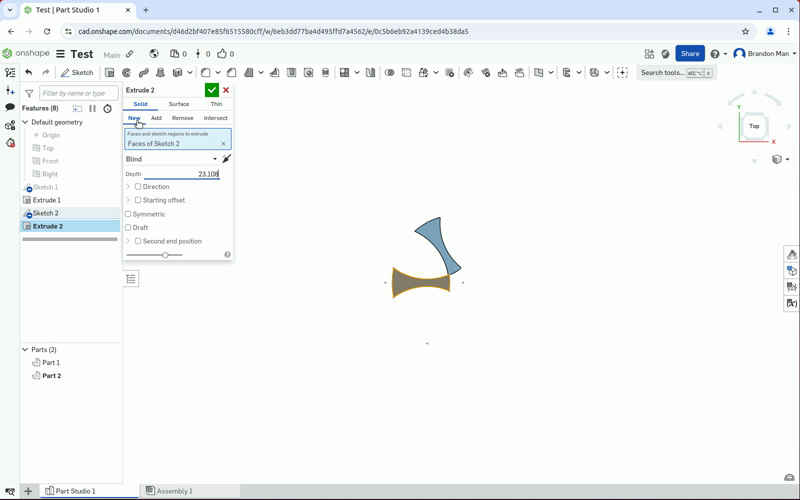
key(enter)
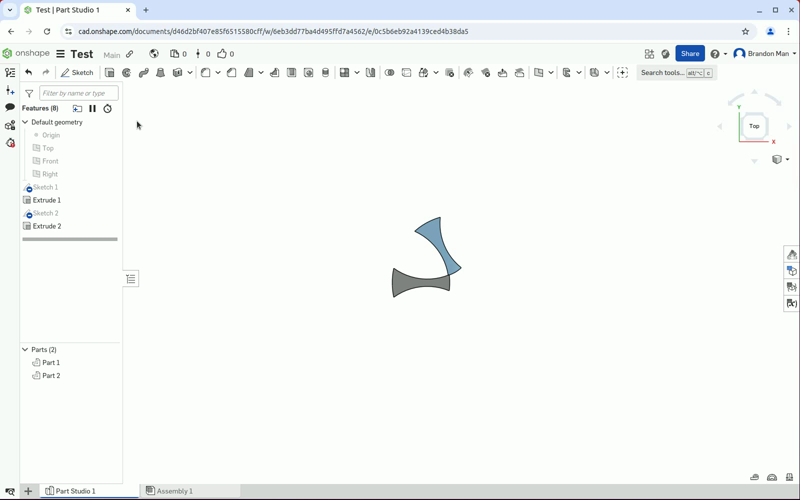
key(shift+h)
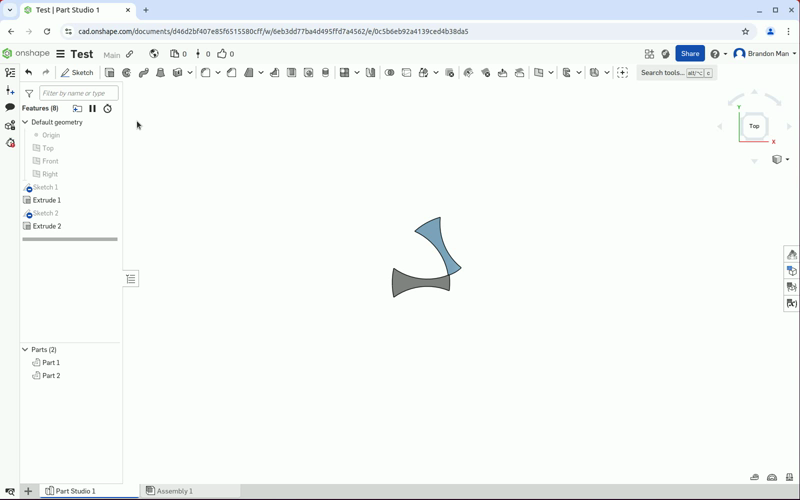
key(shift+h)
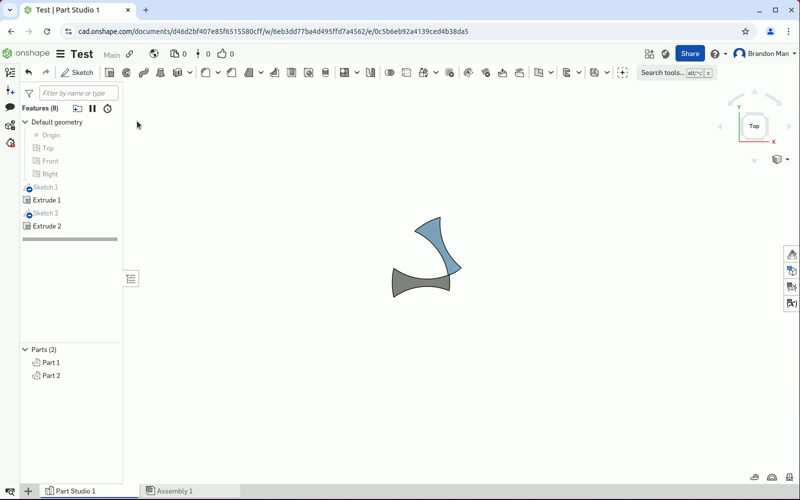
mouse_move(73, 189)
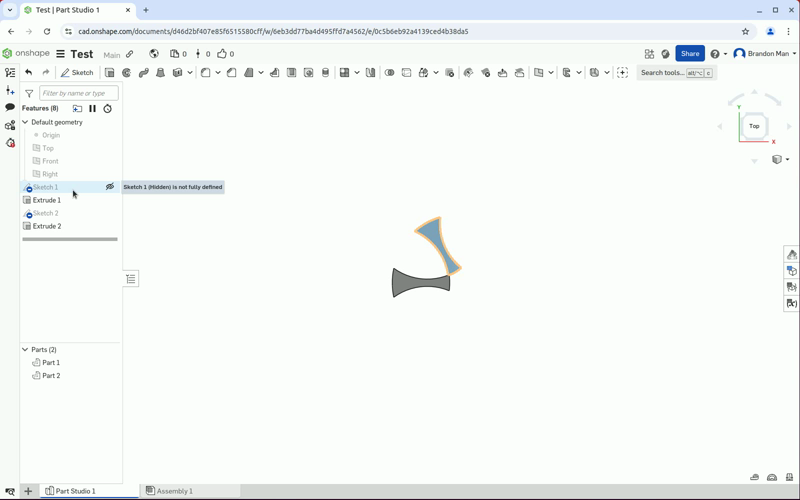
click(73, 189)
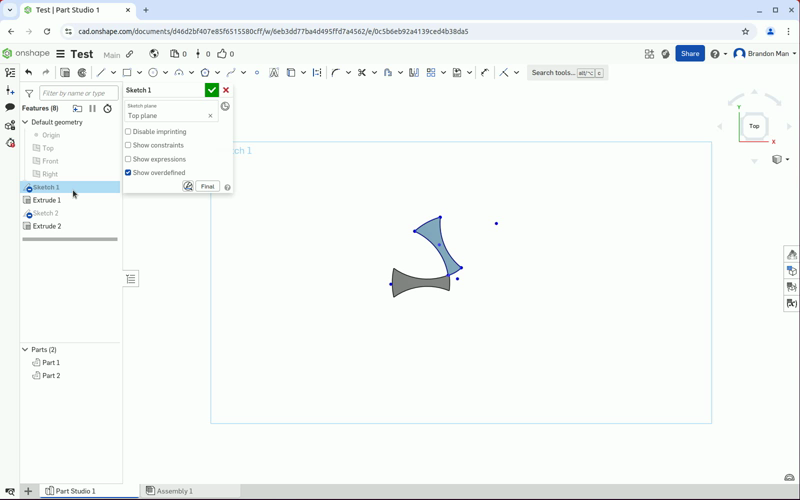
mouse_move(229, 92)
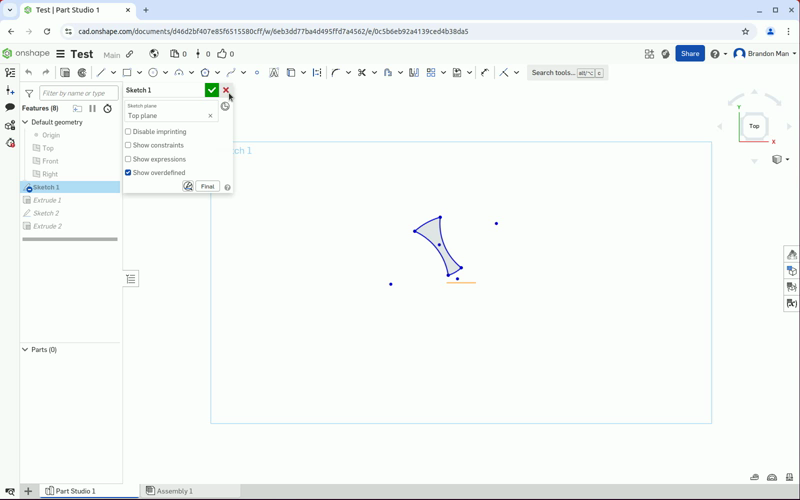
click(229, 92)
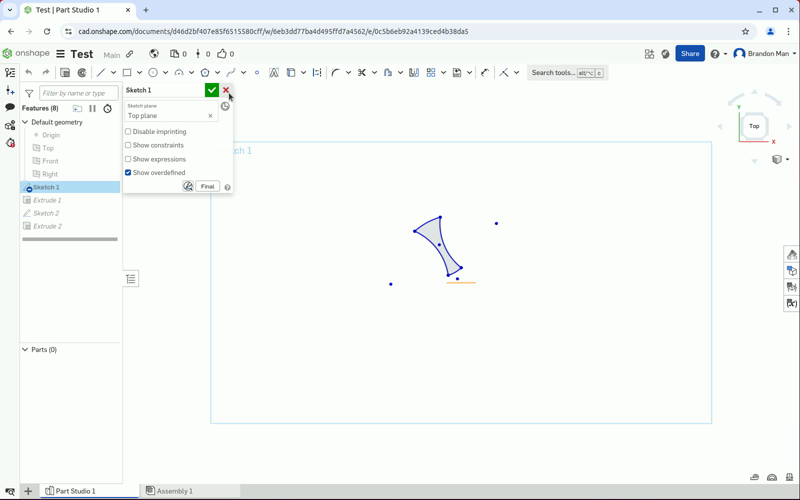
key(shift+s)
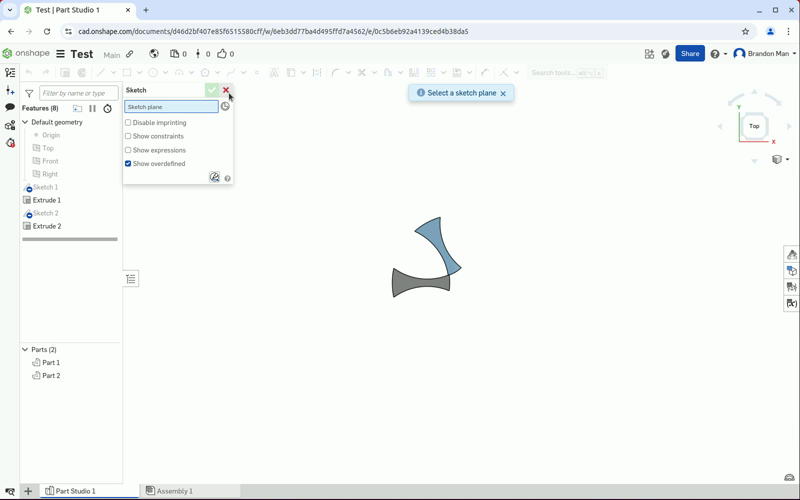
mouse_move(73, 150)
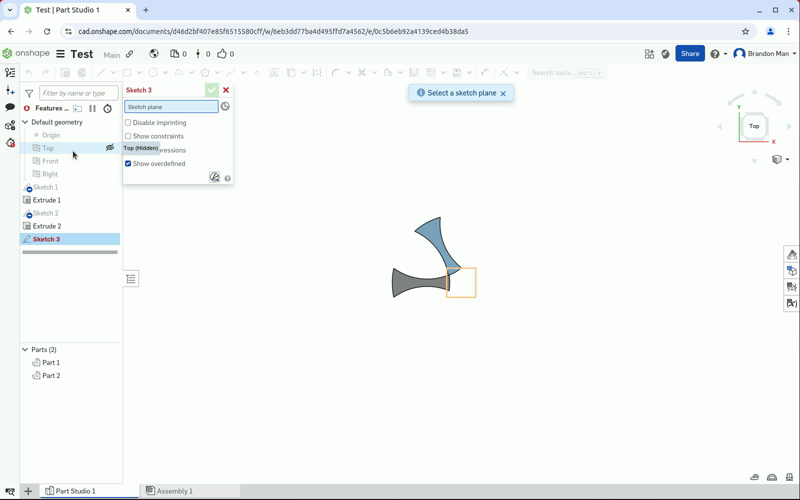
click(73, 150)
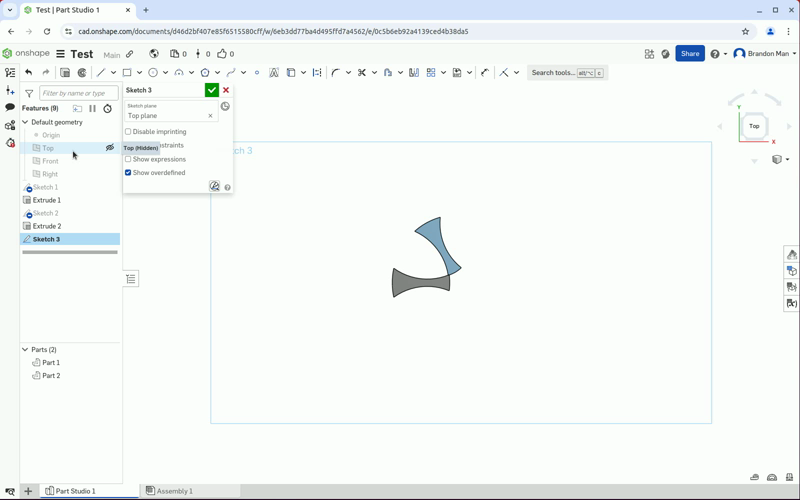
mouse_move(73, 352)
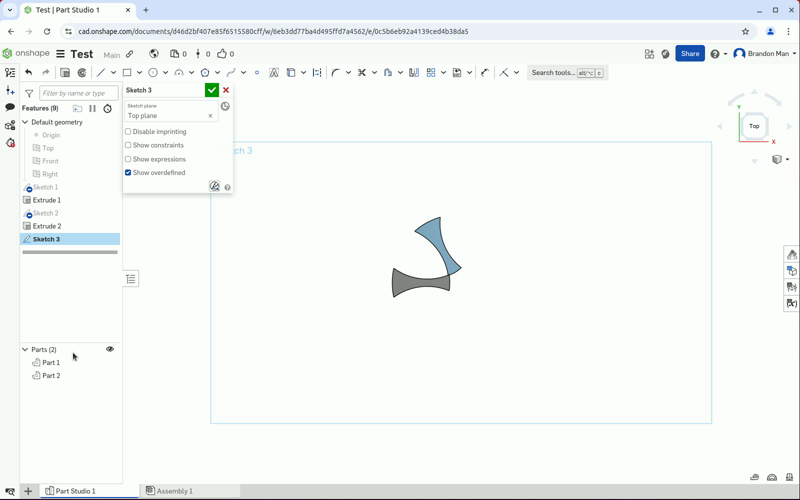
key(y)
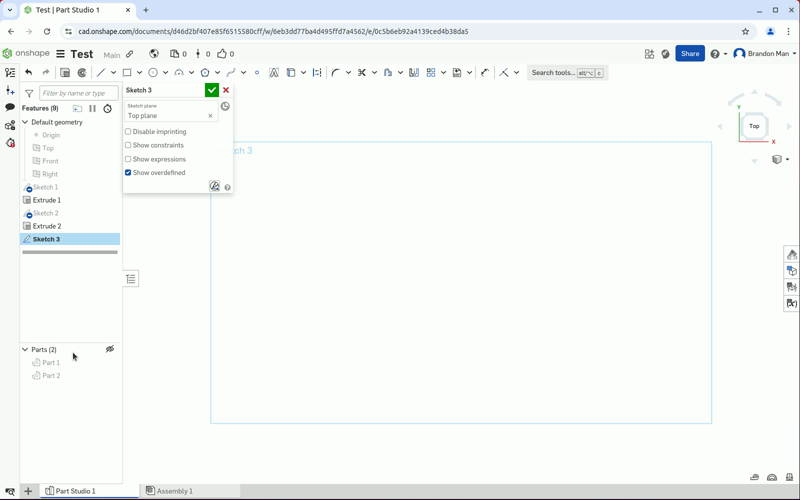
key(a)
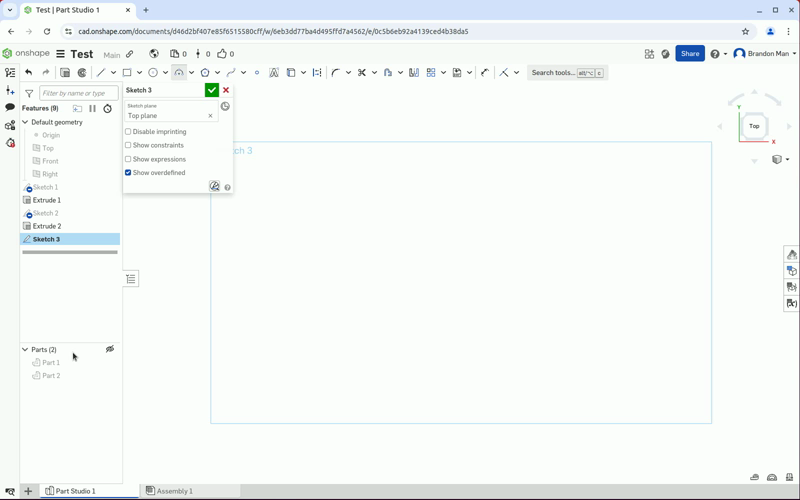
key_down(shift)
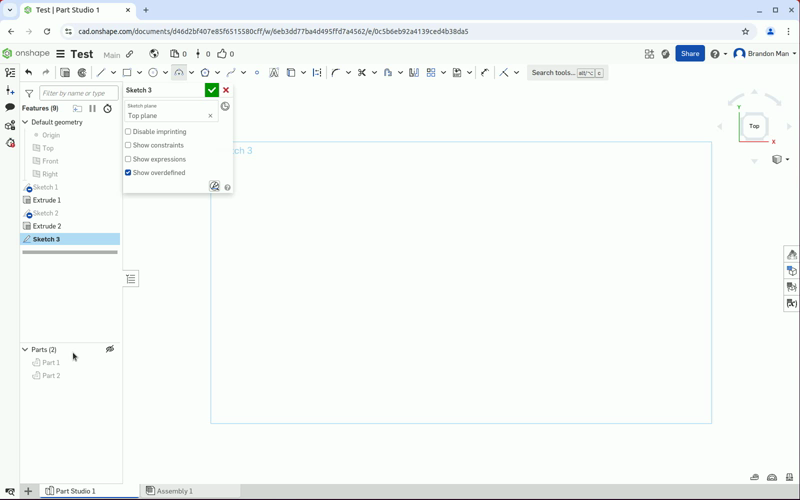
mouse_move(447, 290)
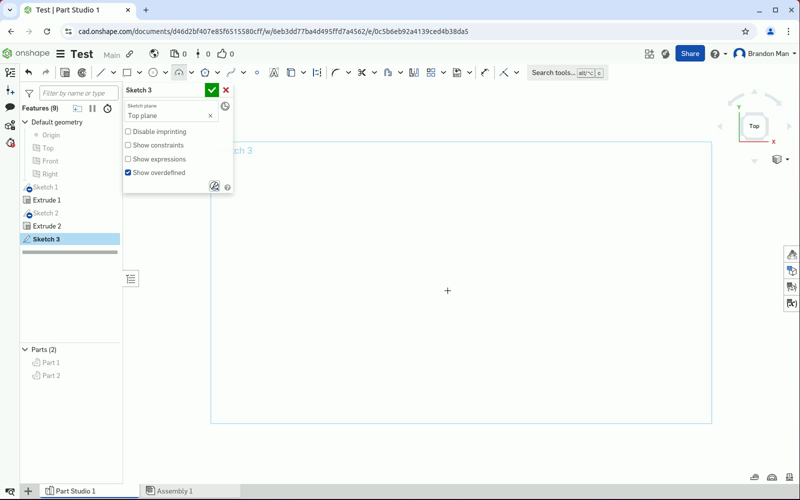
click(447, 290)
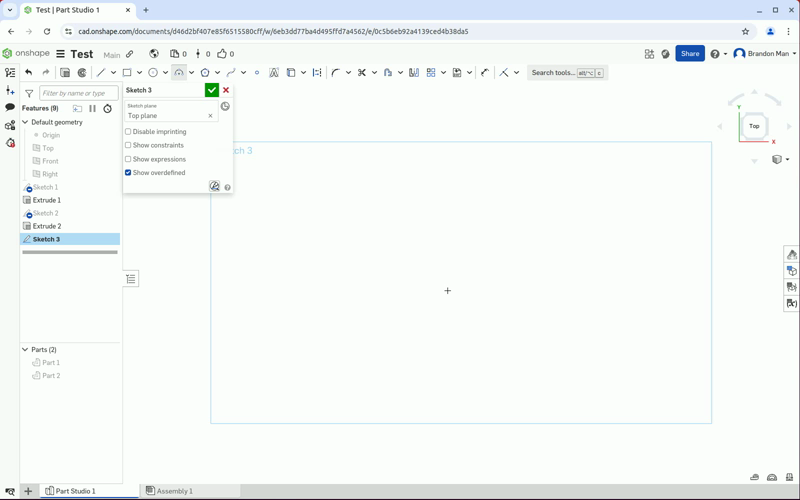
key_up(shift)
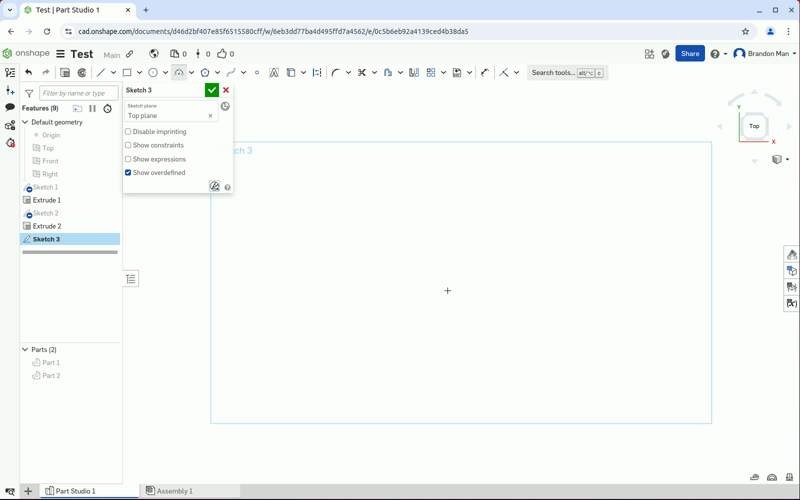
key_down(shift)
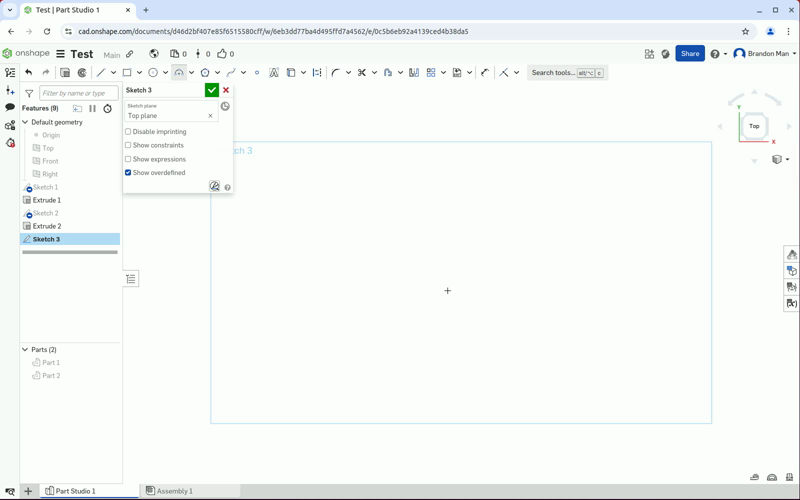
mouse_move(461, 297)
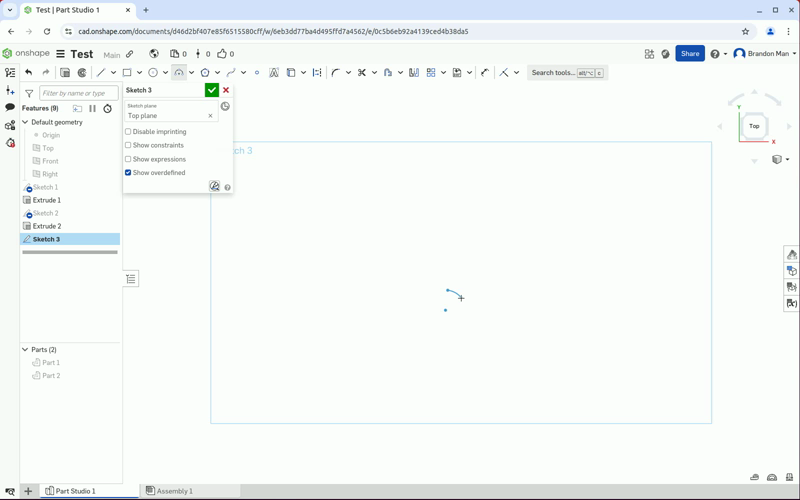
click(461, 297)
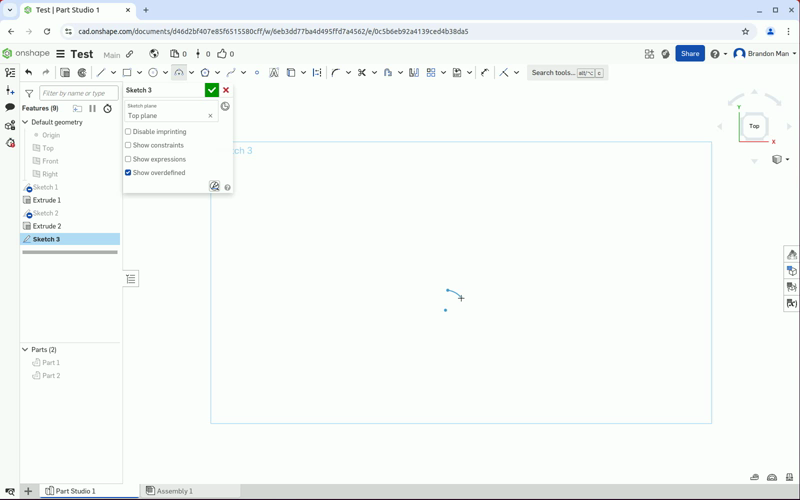
mouse_move(454, 293)
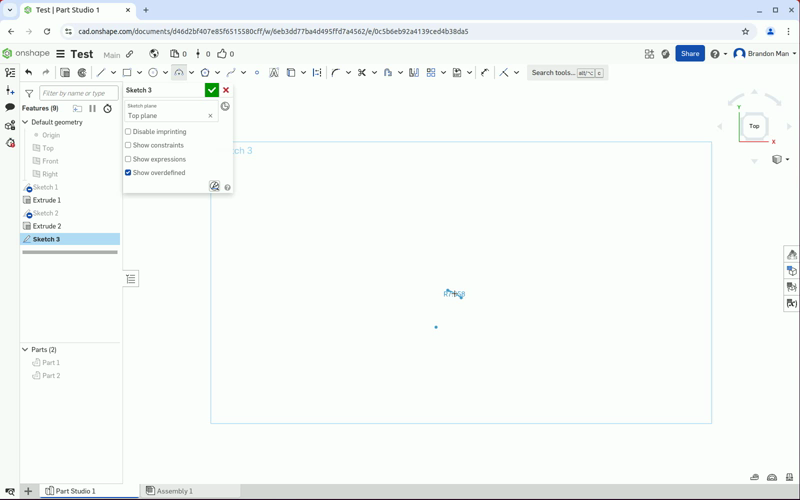
click(454, 293)
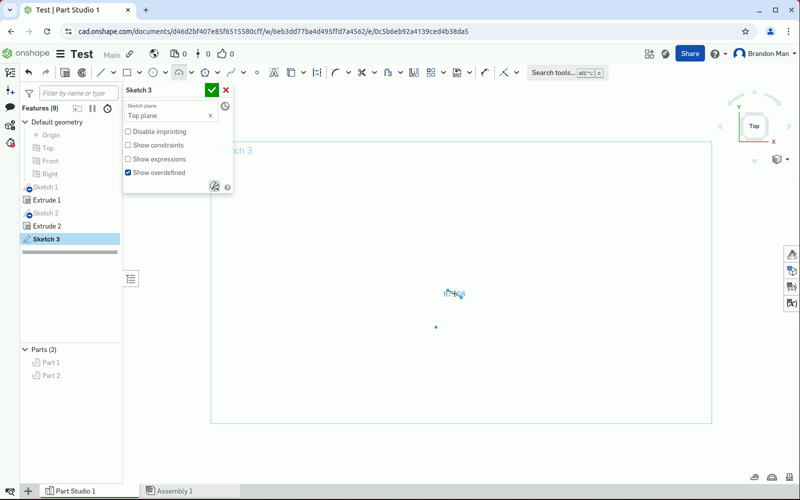
key_up(shift)
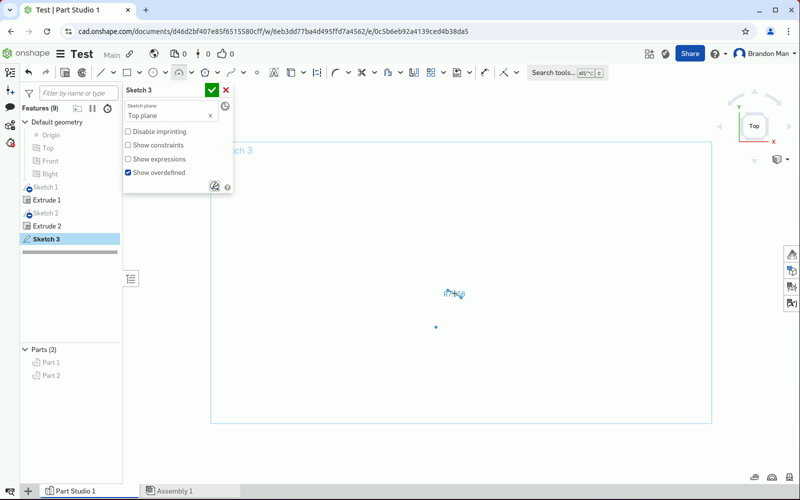
mouse_move(461, 297)
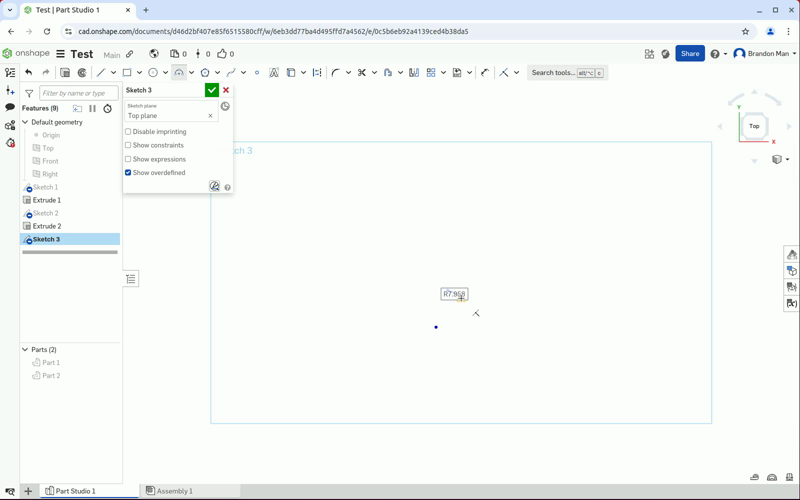
click(461, 297)
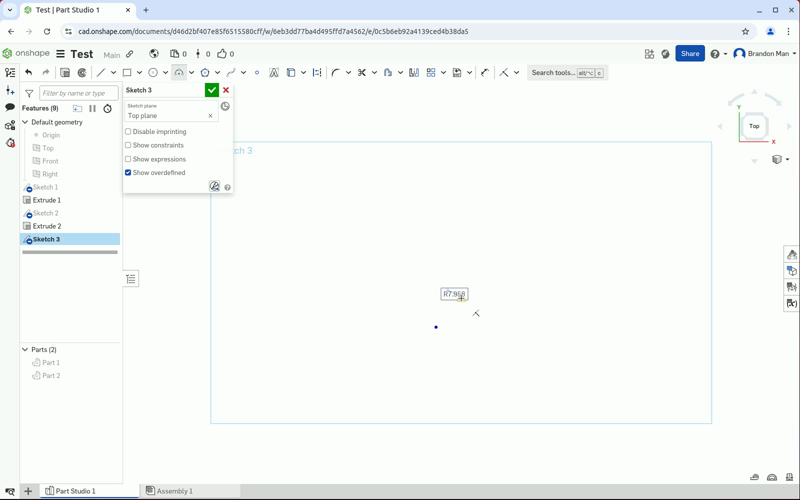
key_down(shift)
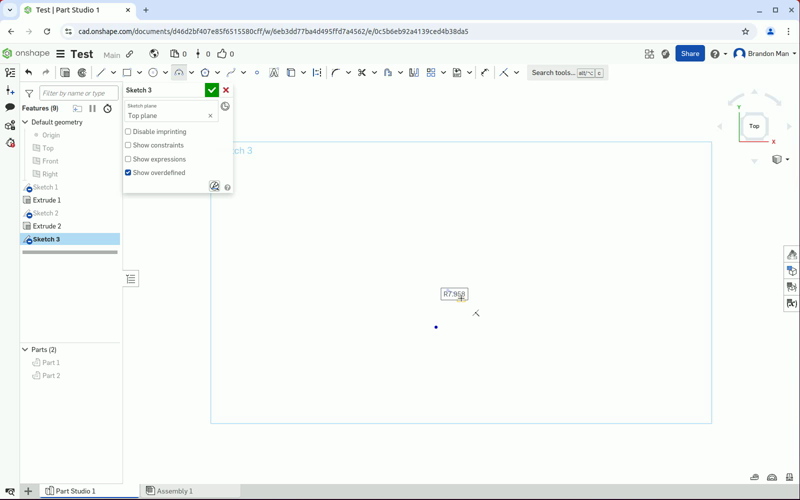
mouse_move(474, 290)
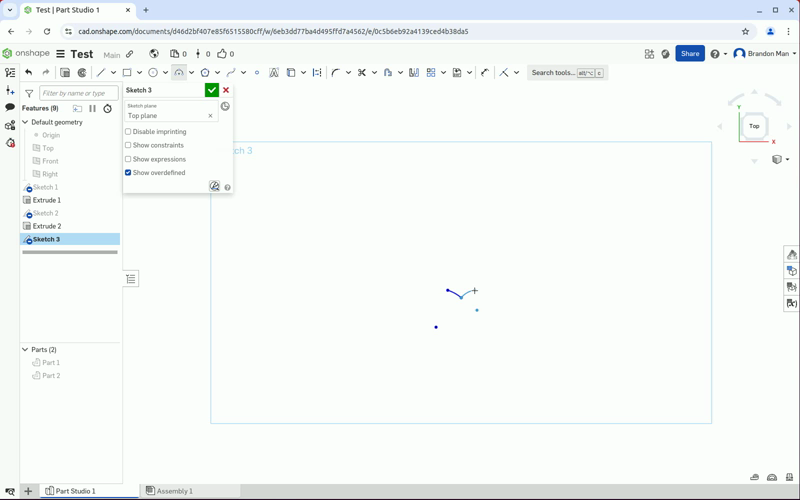
click(474, 290)
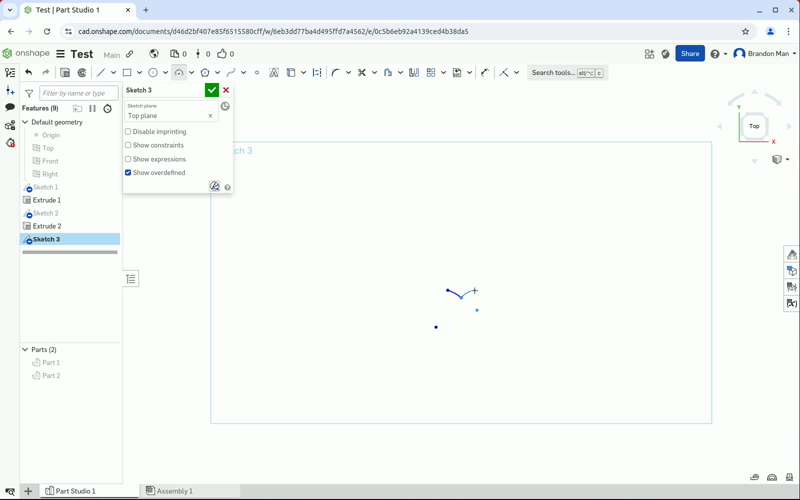
mouse_move(467, 293)
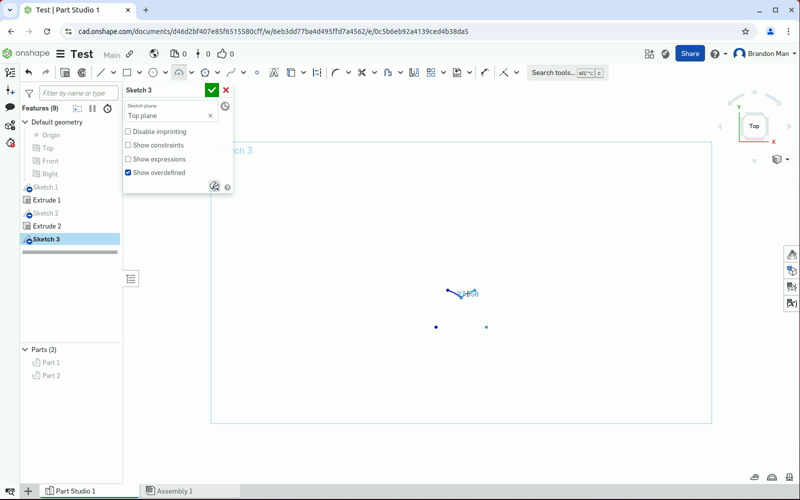
click(467, 293)
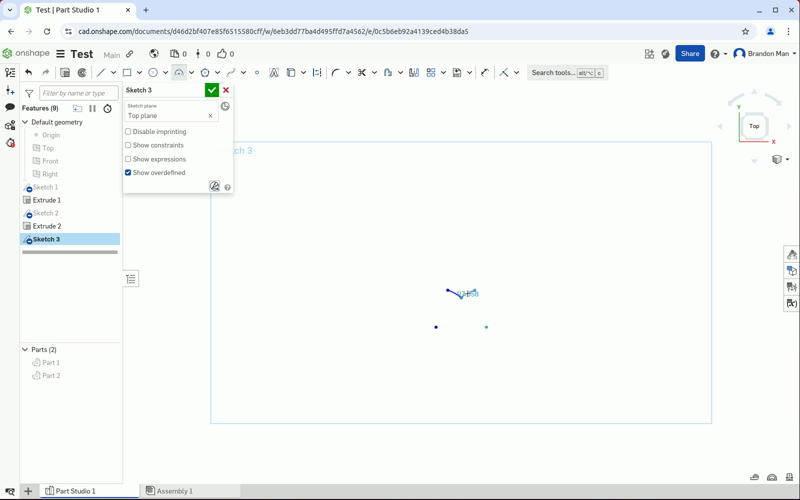
key_up(shift)
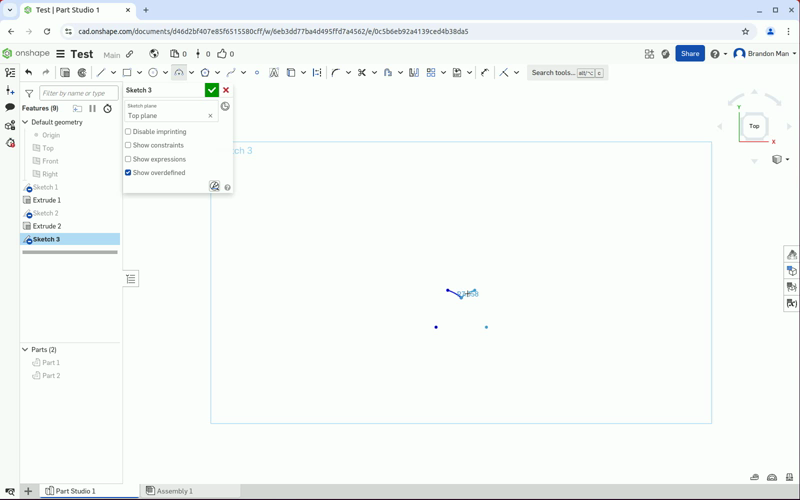
mouse_move(474, 290)
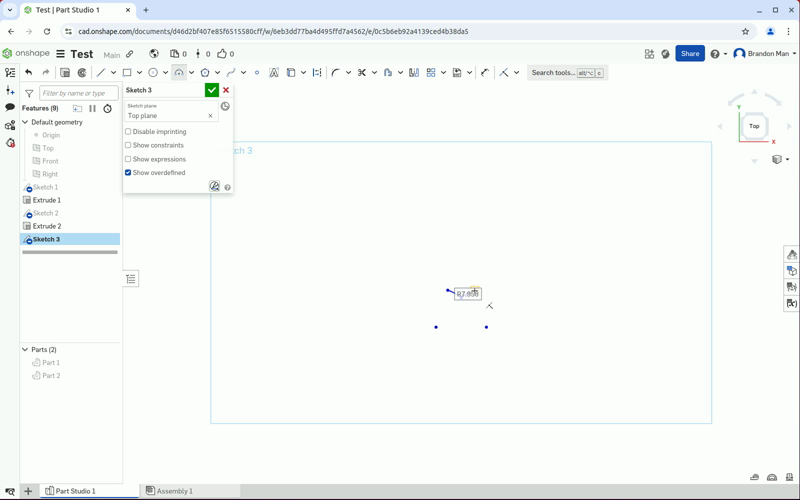
click(474, 290)
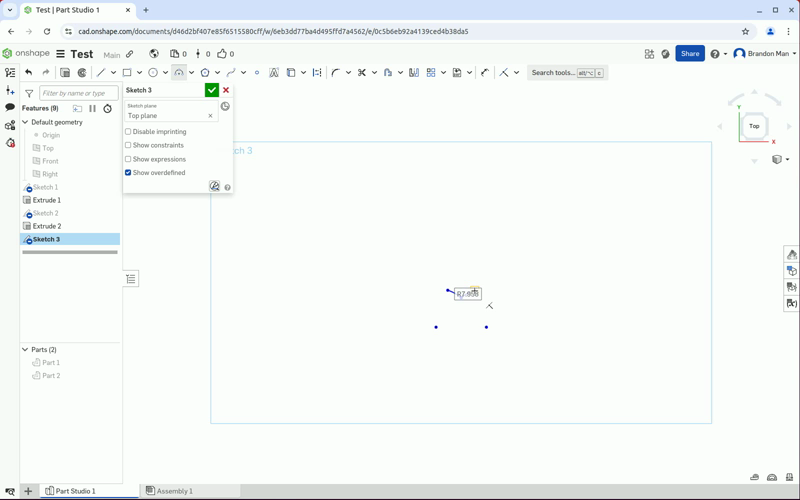
key_down(shift)
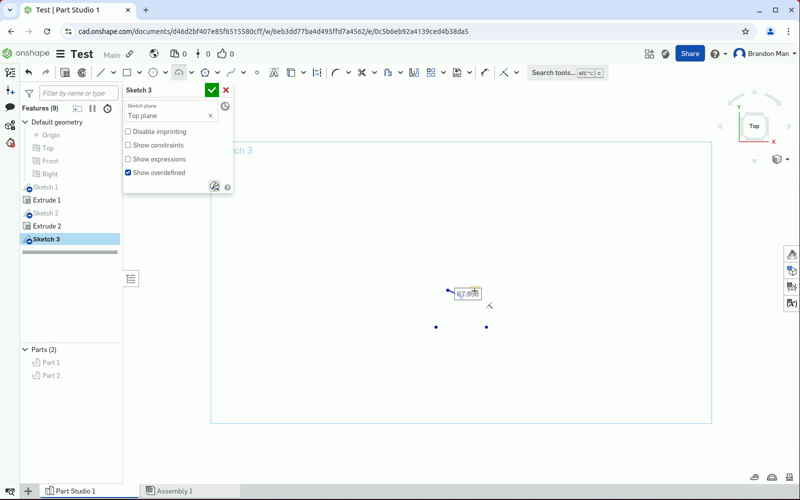
mouse_move(474, 274)
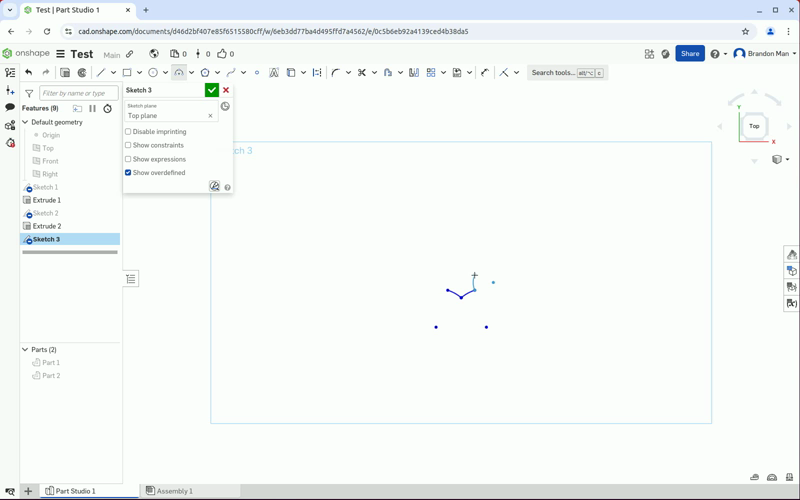
click(474, 274)
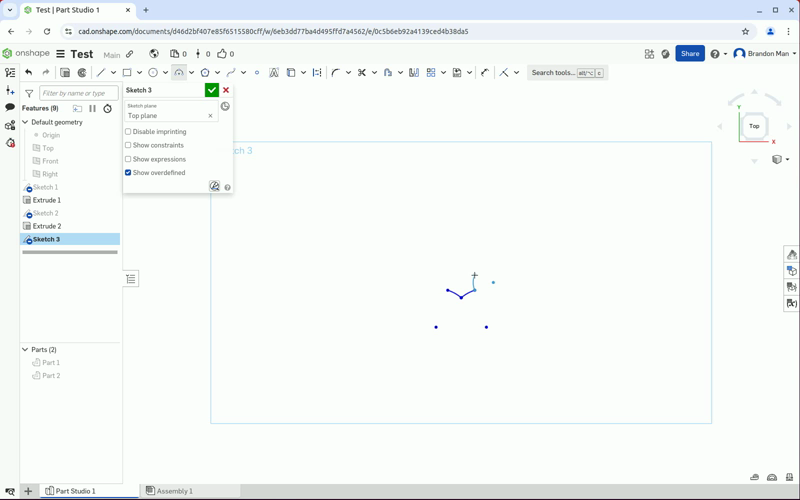
mouse_move(474, 282)
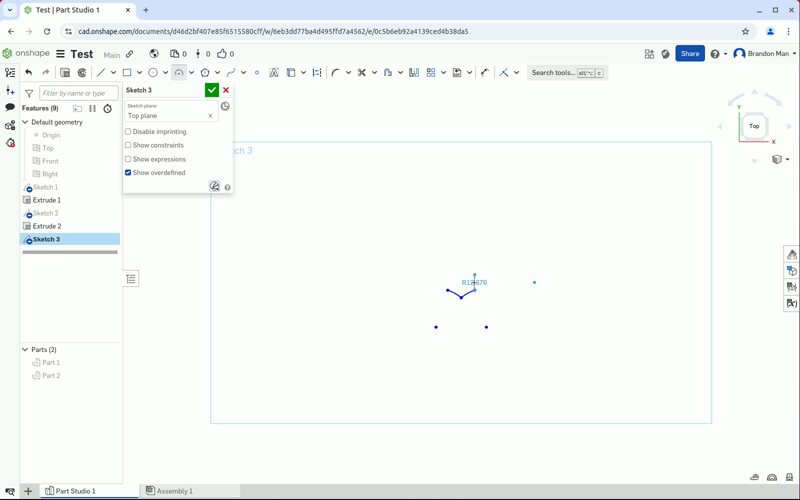
click(474, 282)
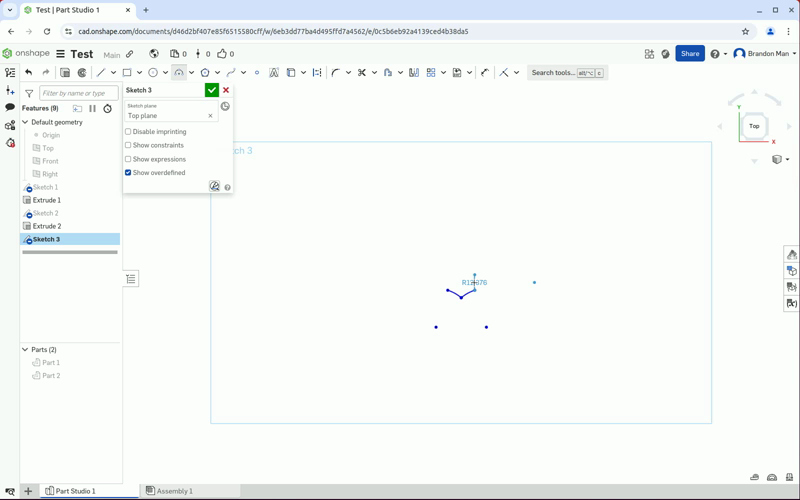
key_up(shift)
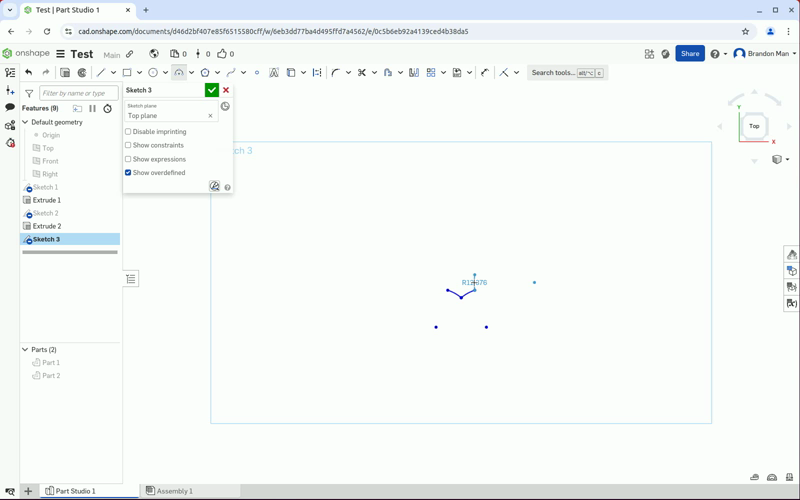
mouse_move(474, 274)
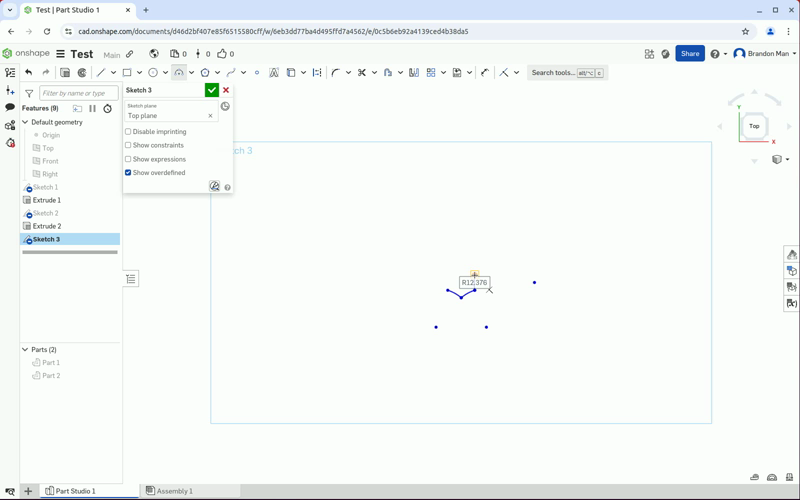
click(474, 274)
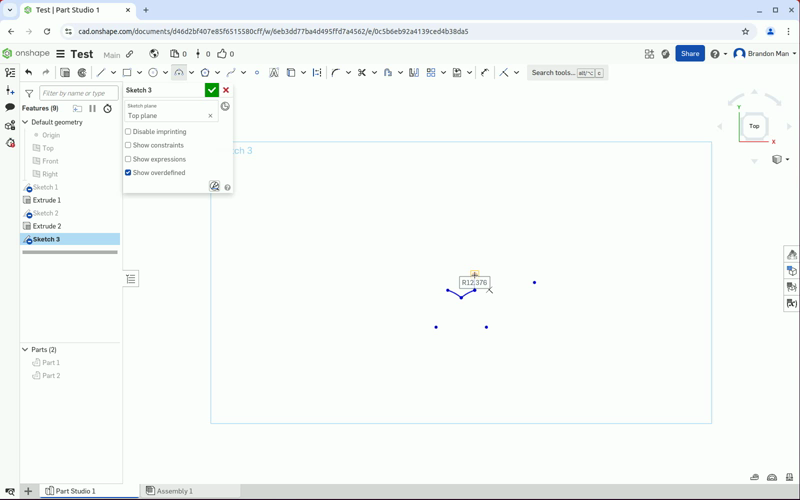
key_down(shift)
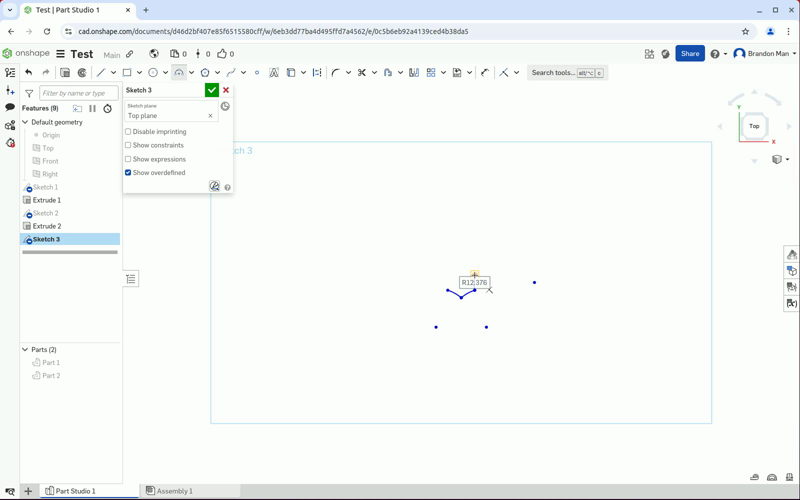
mouse_move(461, 267)
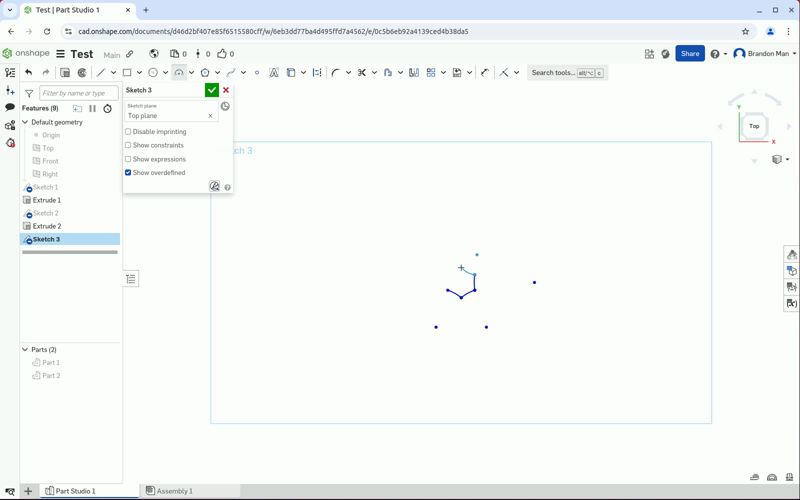
click(461, 267)
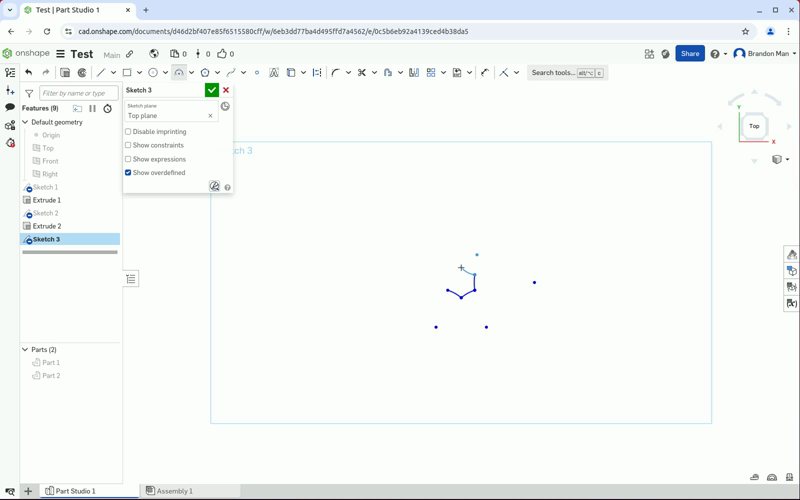
mouse_move(467, 271)
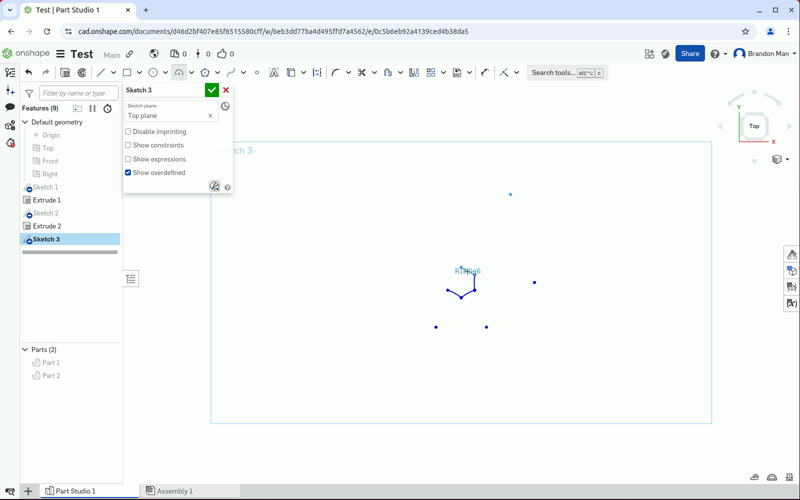
click(467, 271)
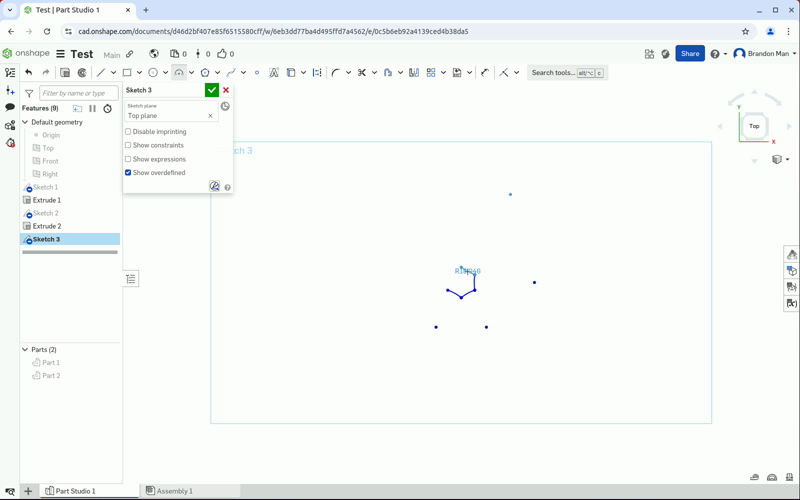
key_up(shift)
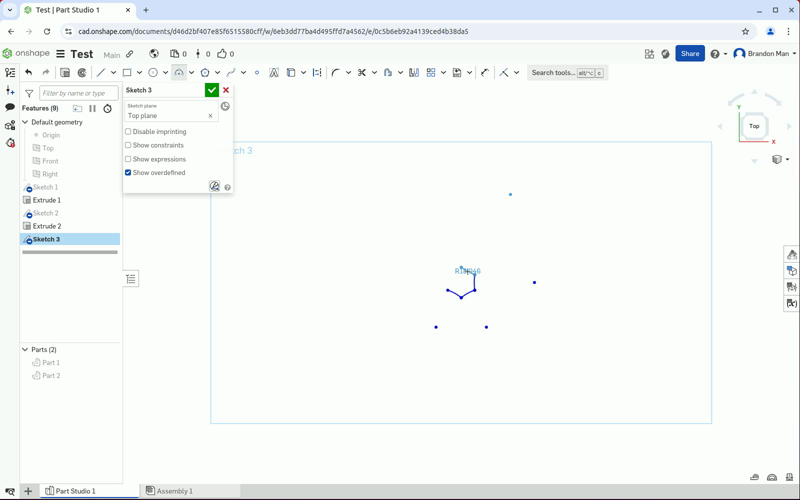
mouse_move(461, 267)
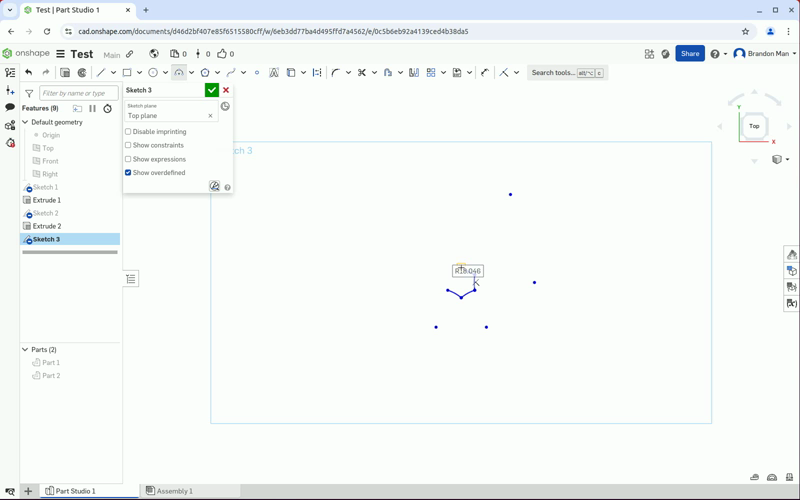
click(461, 267)
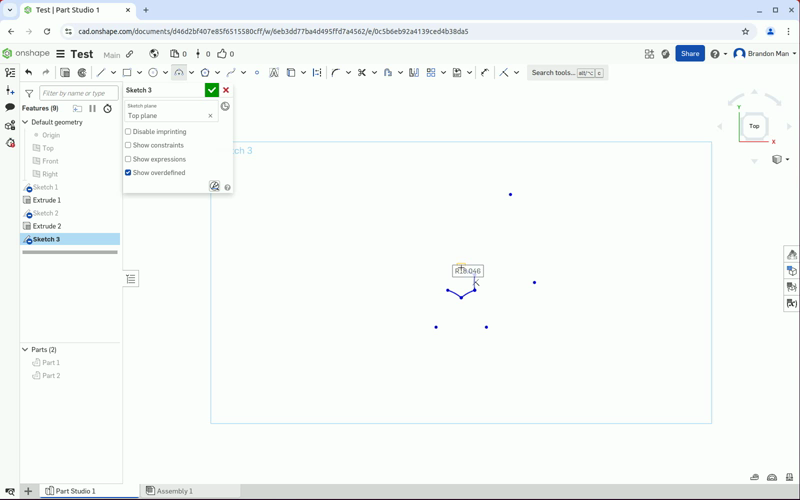
key_down(shift)
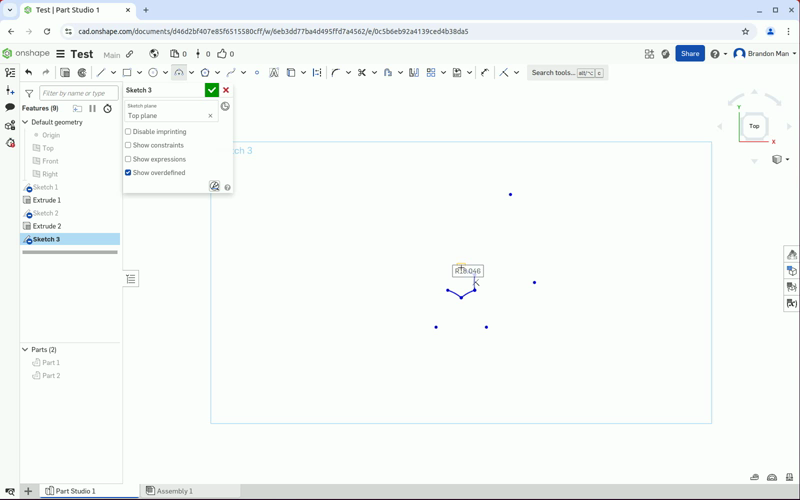
mouse_move(447, 274)
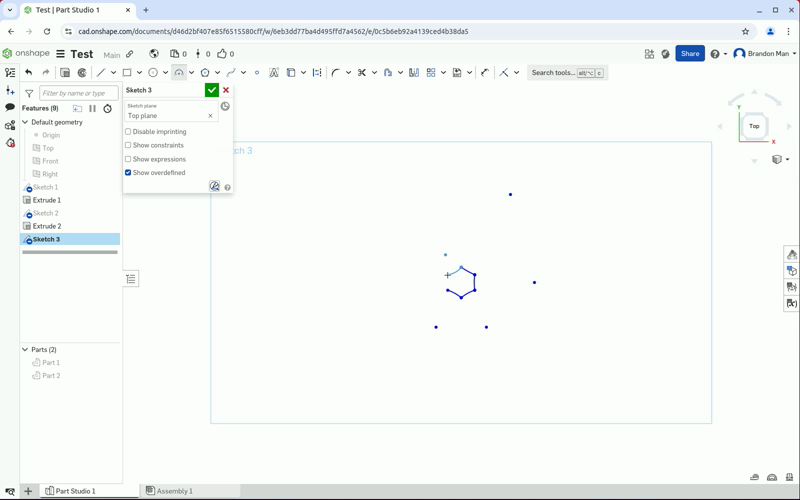
click(447, 274)
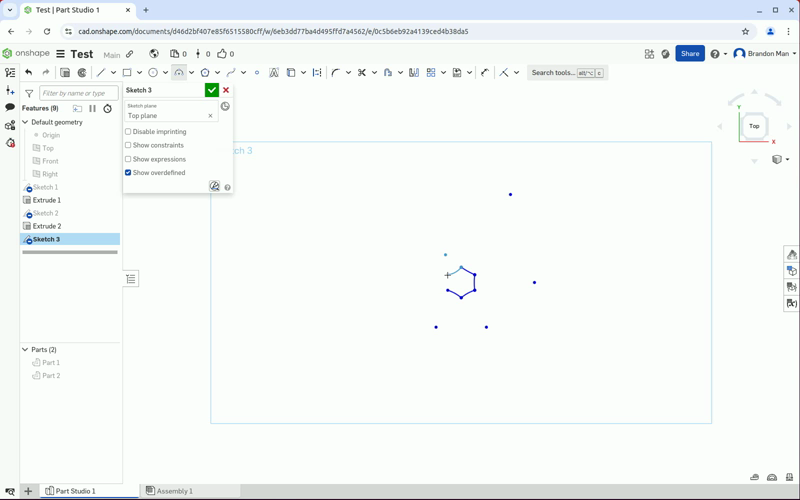
mouse_move(454, 271)
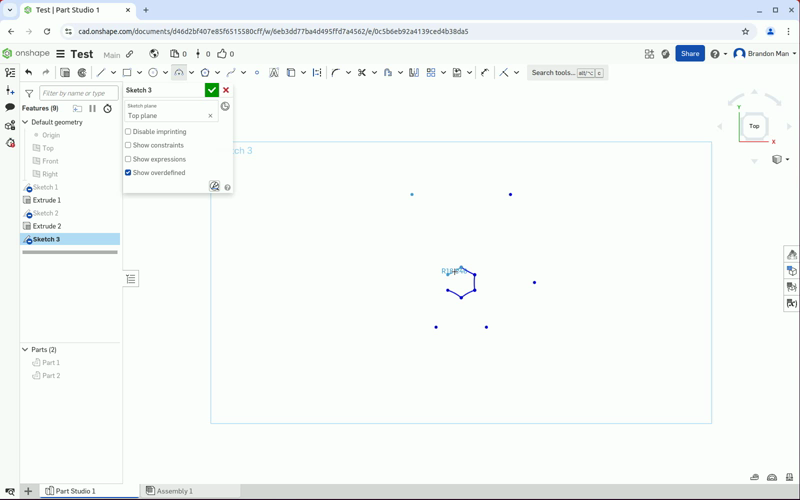
click(454, 271)
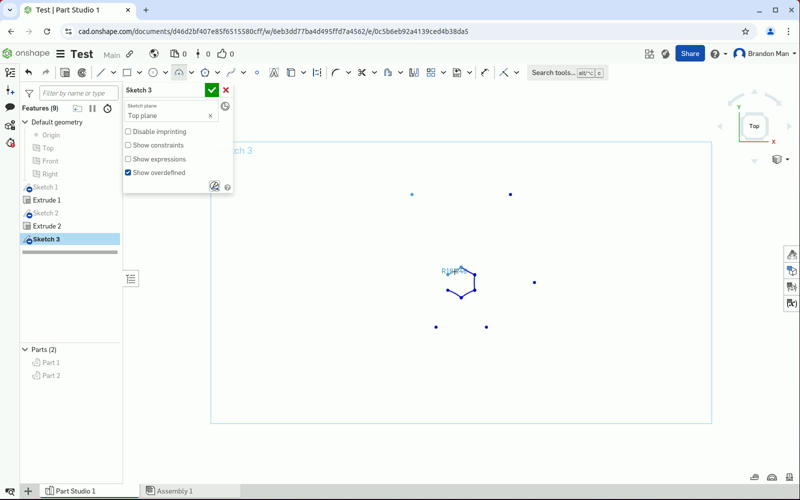
key_up(shift)
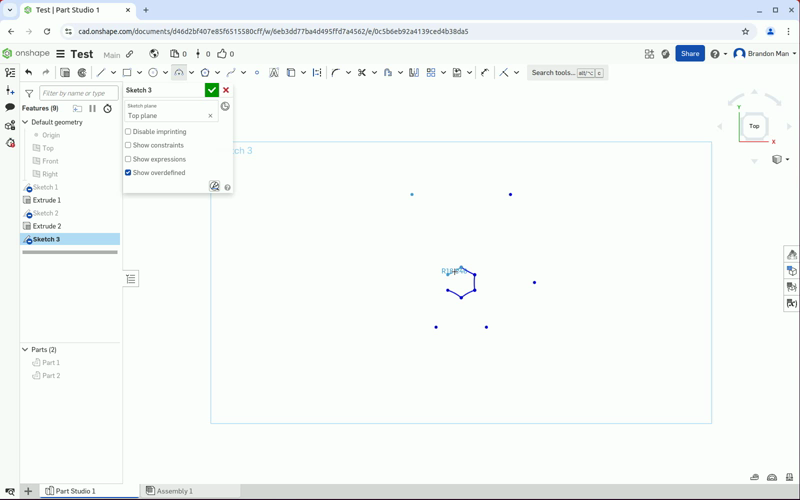
mouse_move(447, 274)
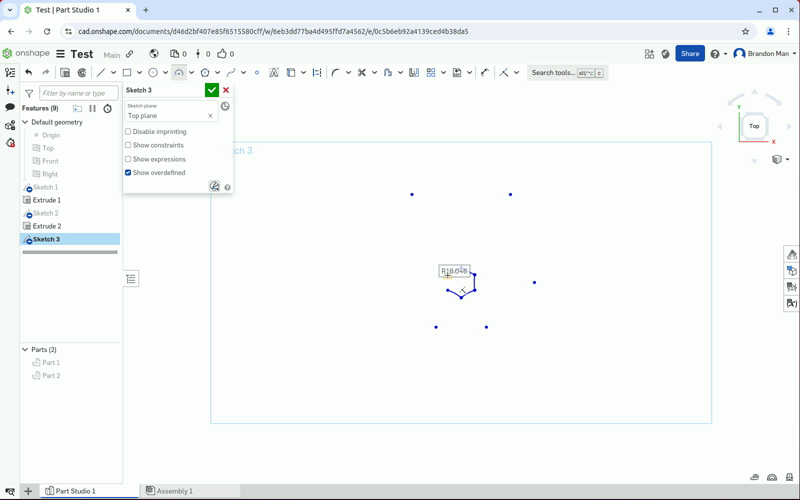
click(447, 274)
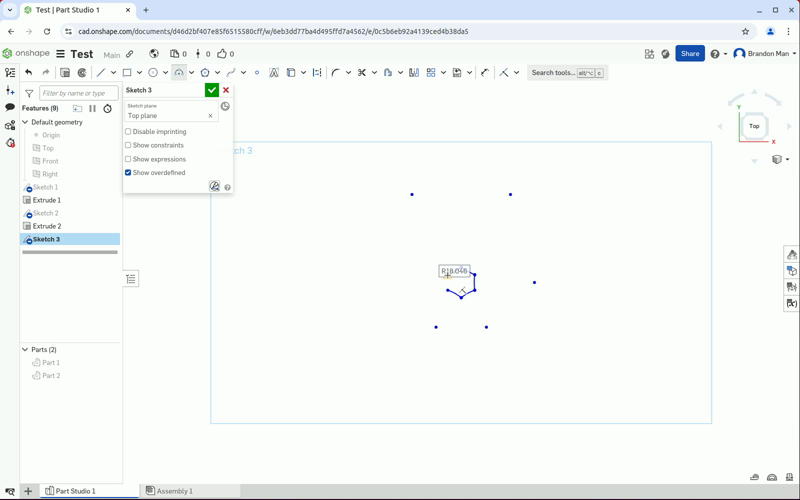
mouse_move(447, 290)
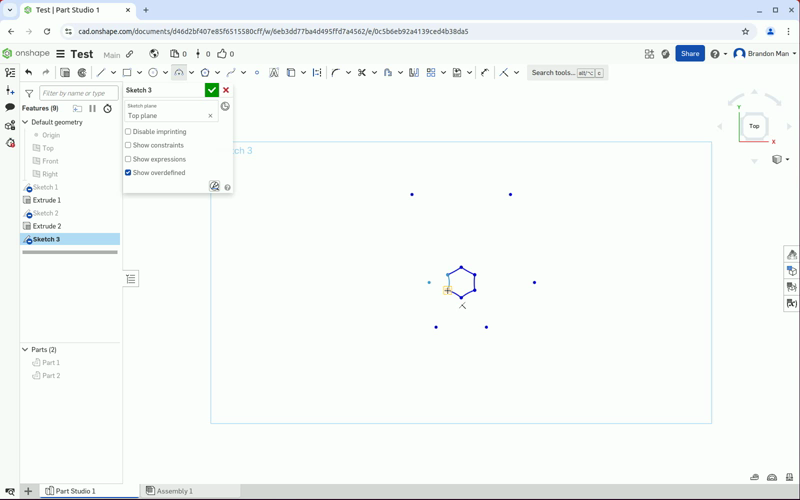
click(447, 290)
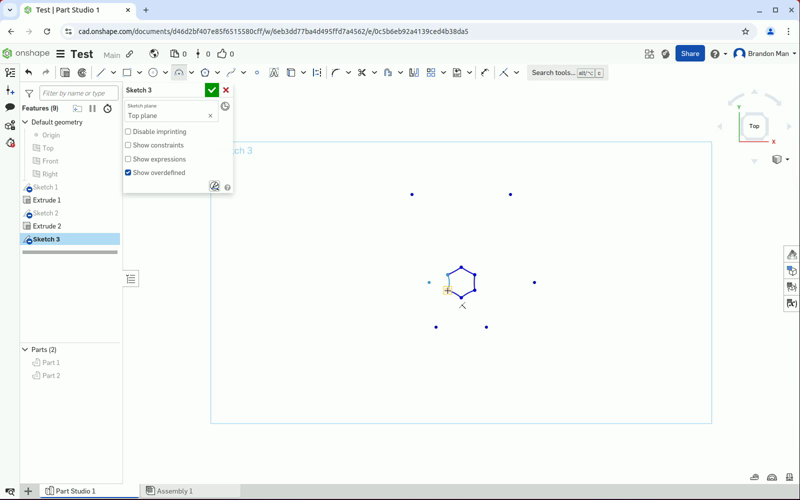
key_down(shift)
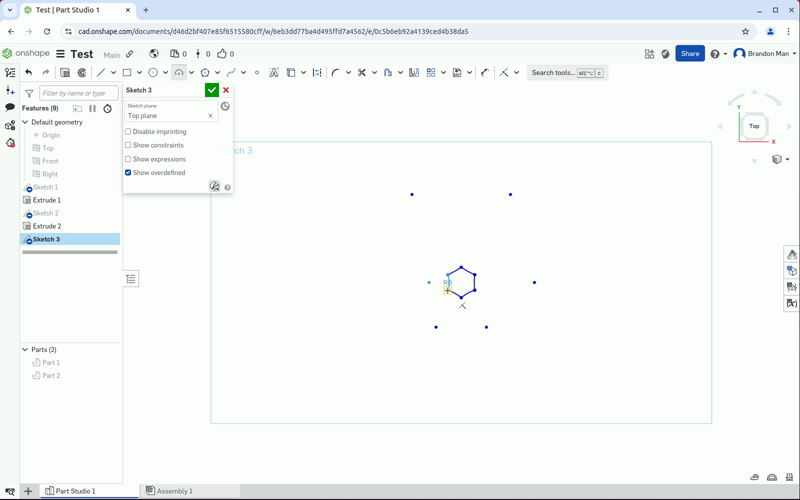
mouse_move(448, 282)
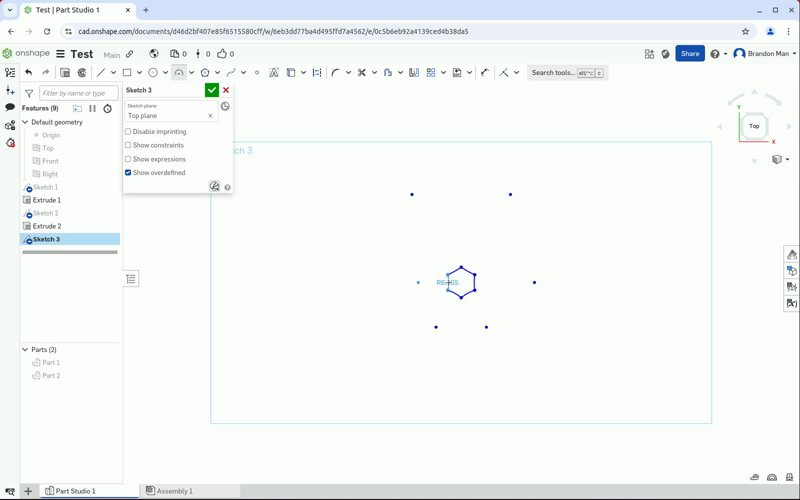
click(448, 282)
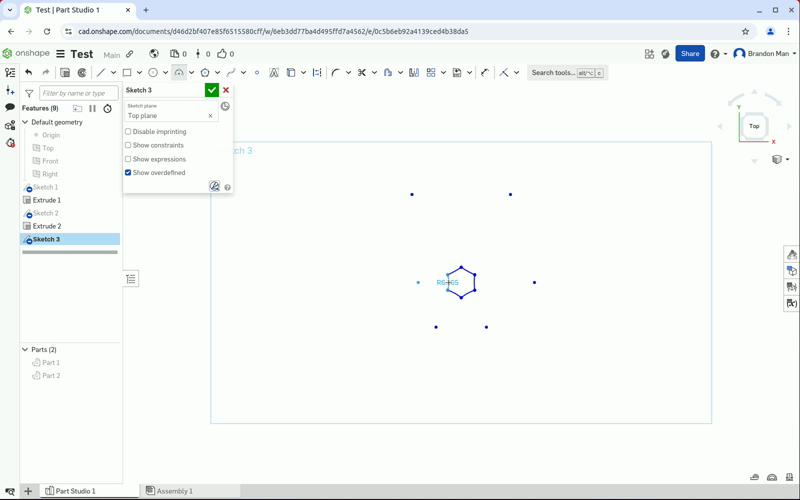
key_up(shift)
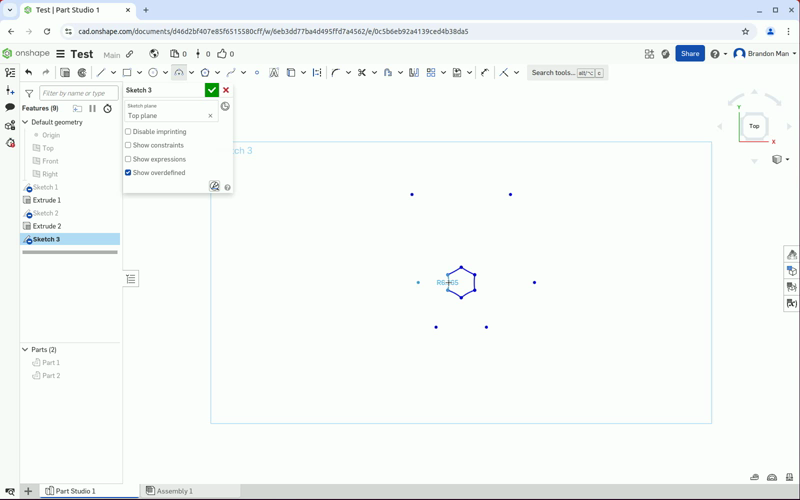
key(esc)
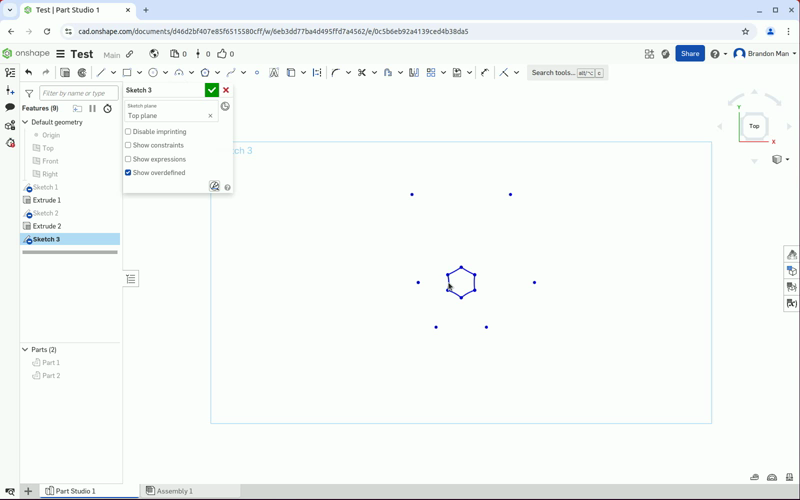
mouse_move(455, 272)
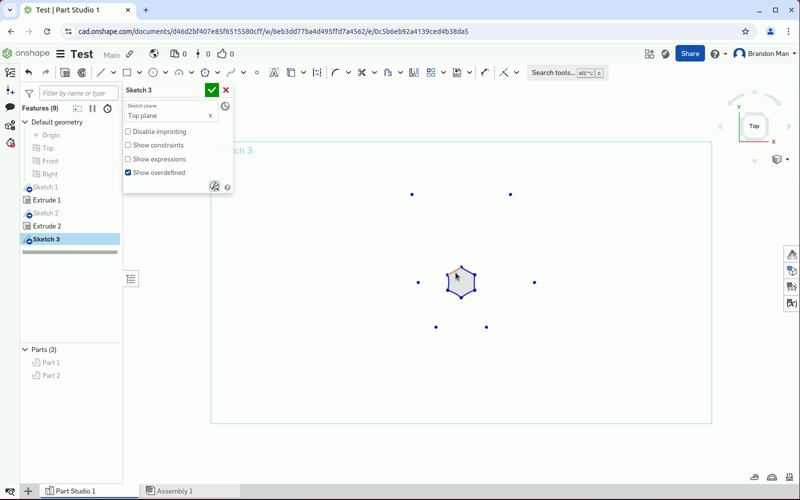
scroll(6)
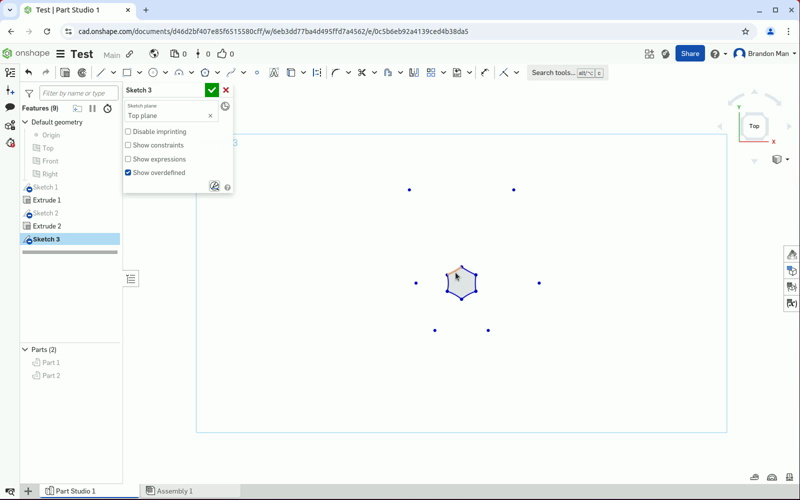
scroll(6)
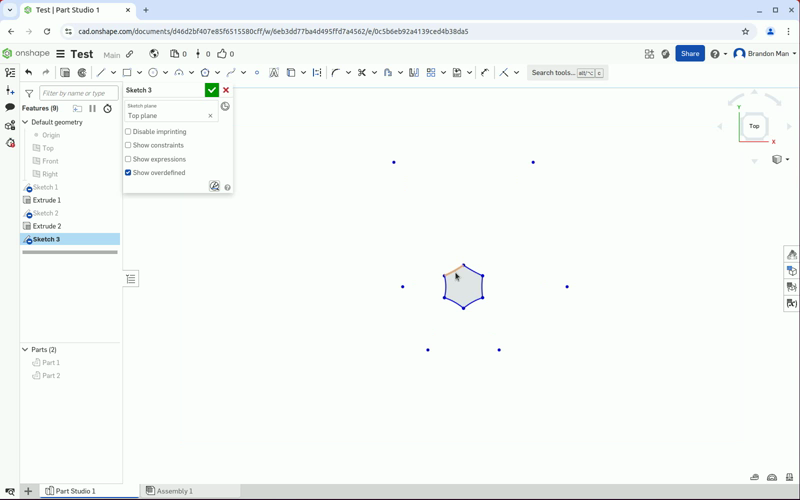
scroll(6)
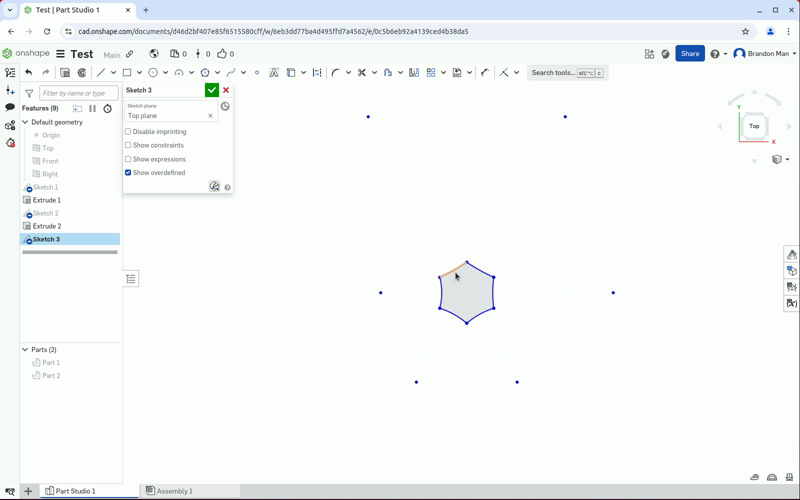
scroll(6)
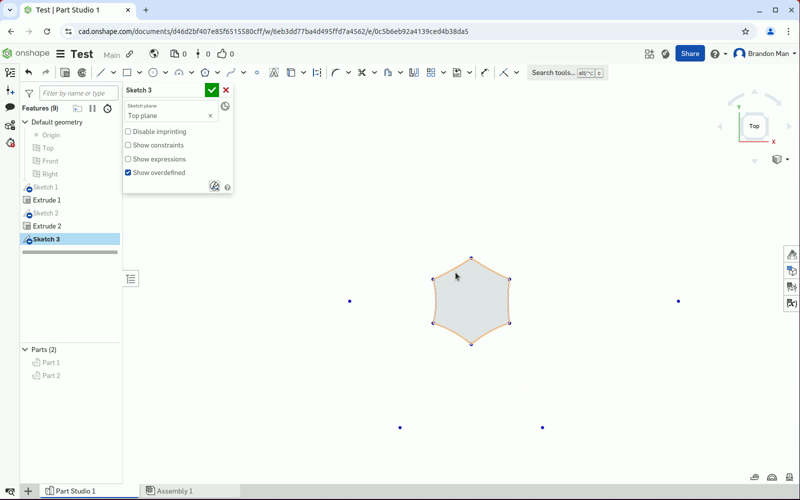
scroll(6)
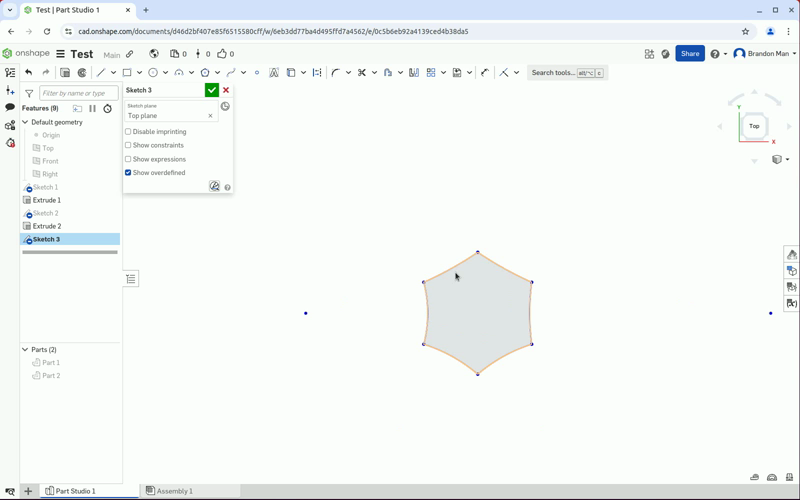
scroll(6)
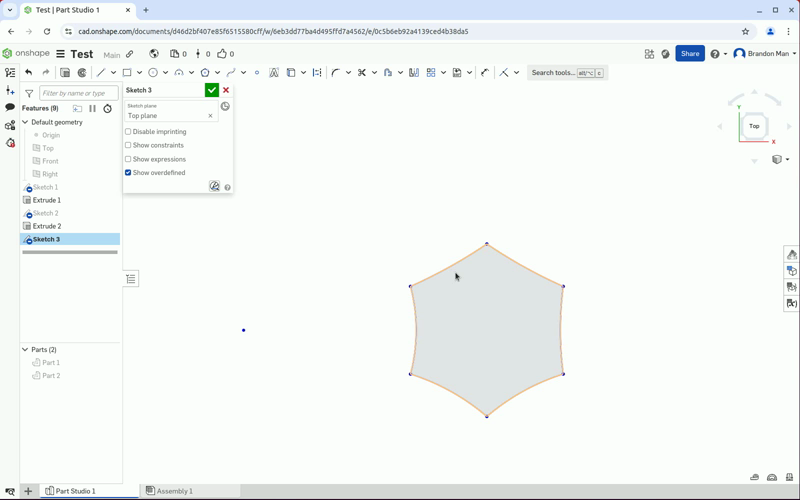
scroll(6)
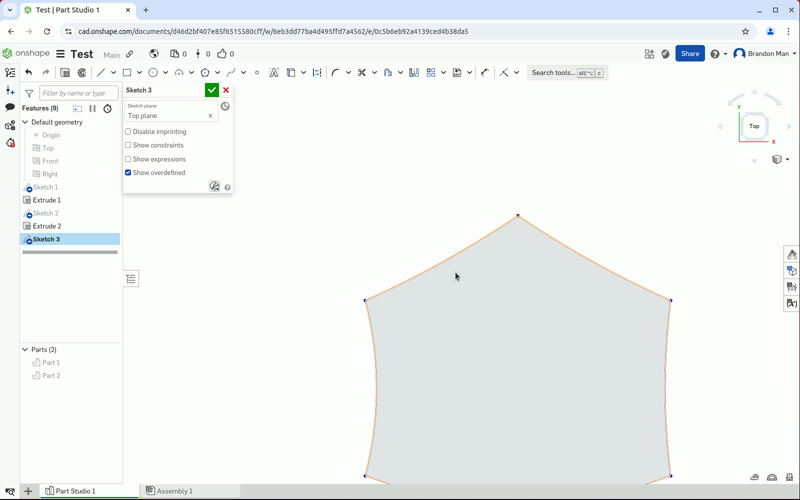
click(455, 272)
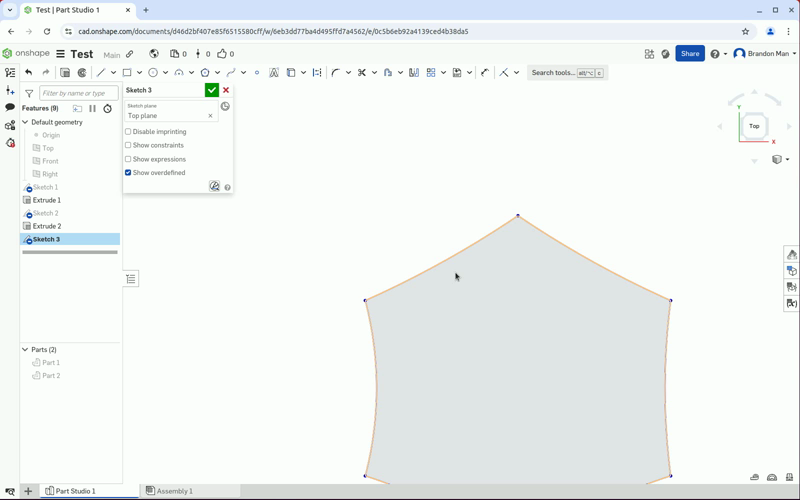
scroll(-6)
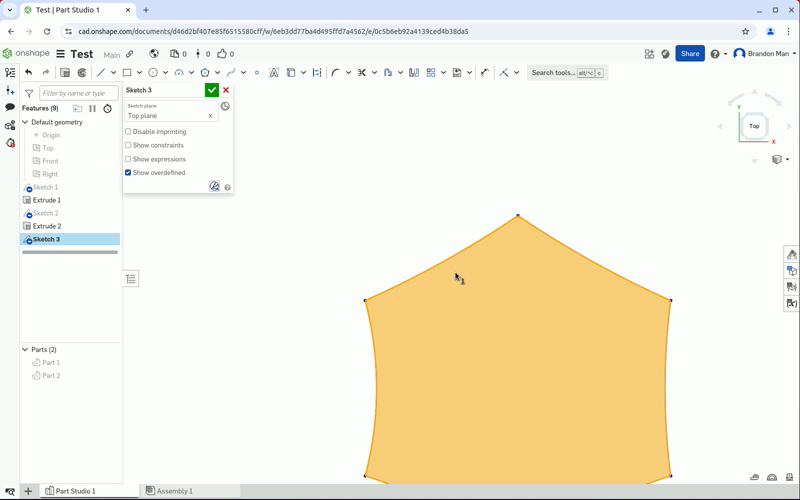
scroll(-6)
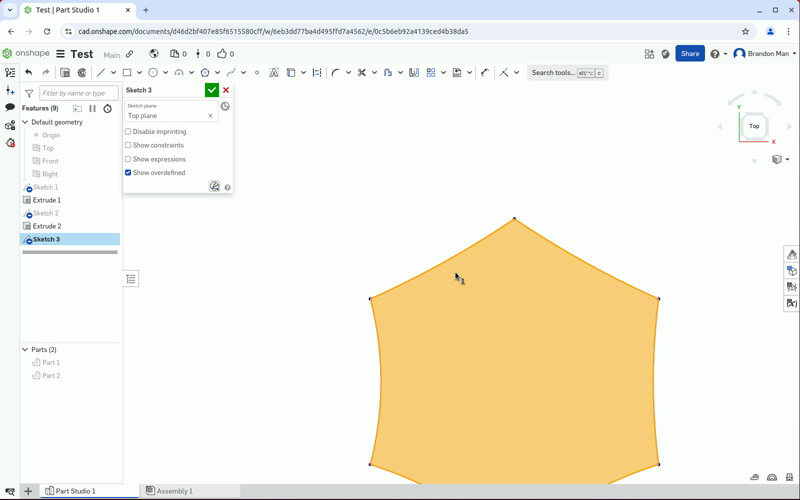
scroll(-6)
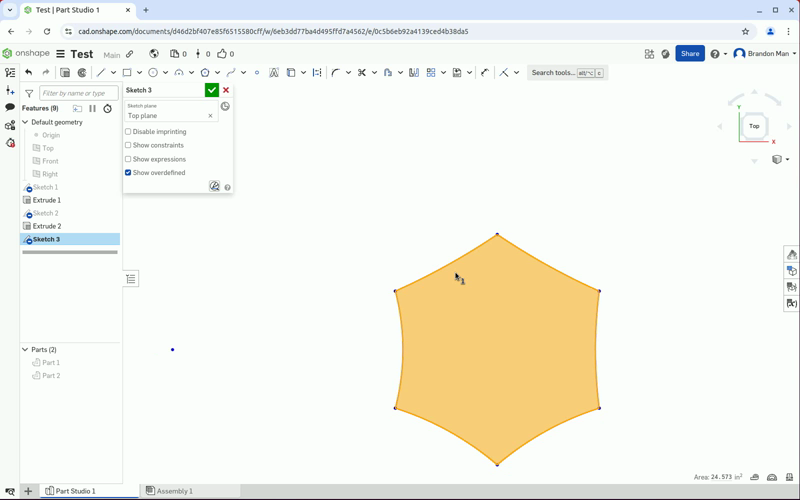
scroll(-6)
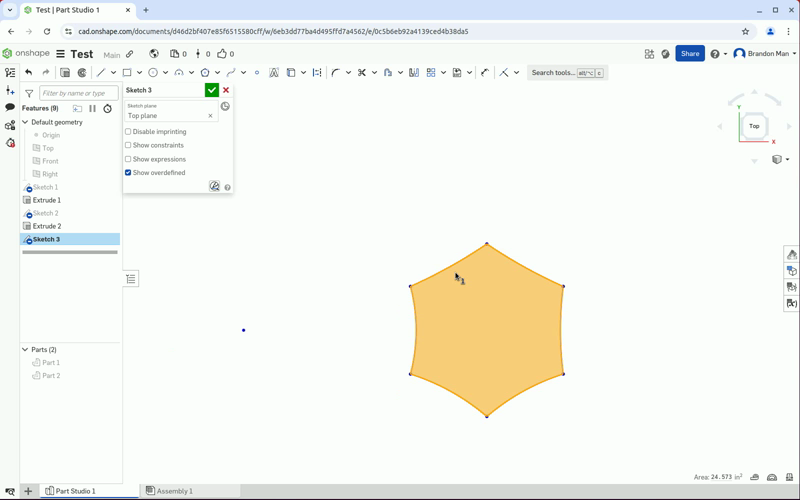
scroll(-6)
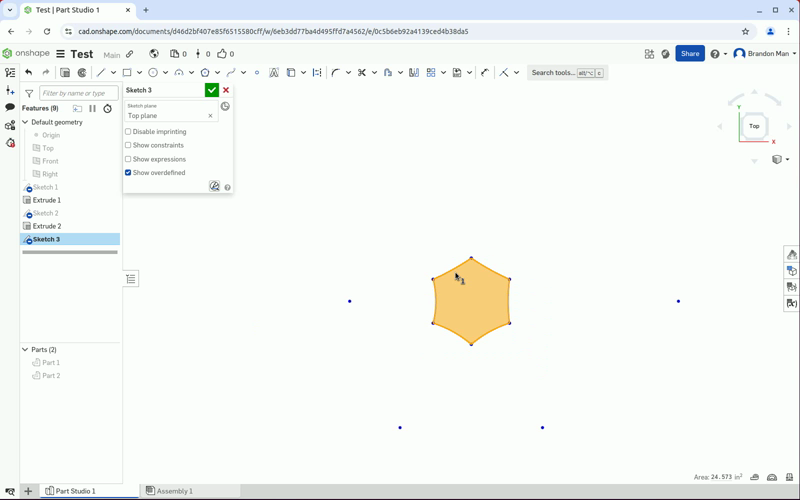
scroll(-6)
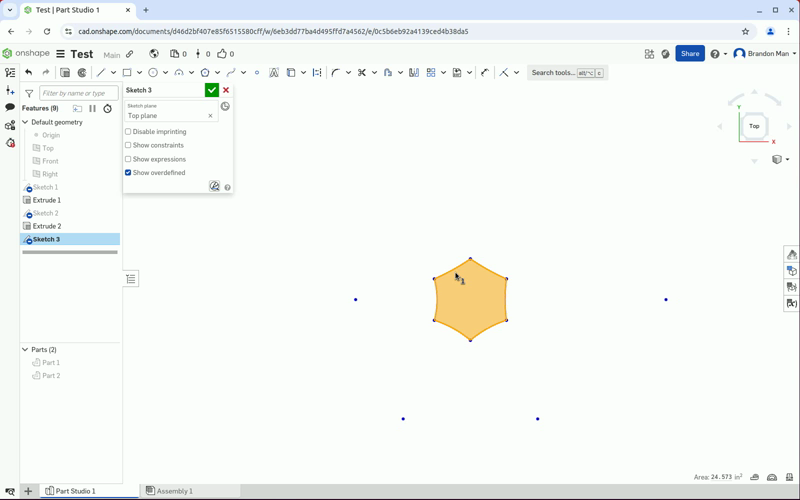
scroll(-6)
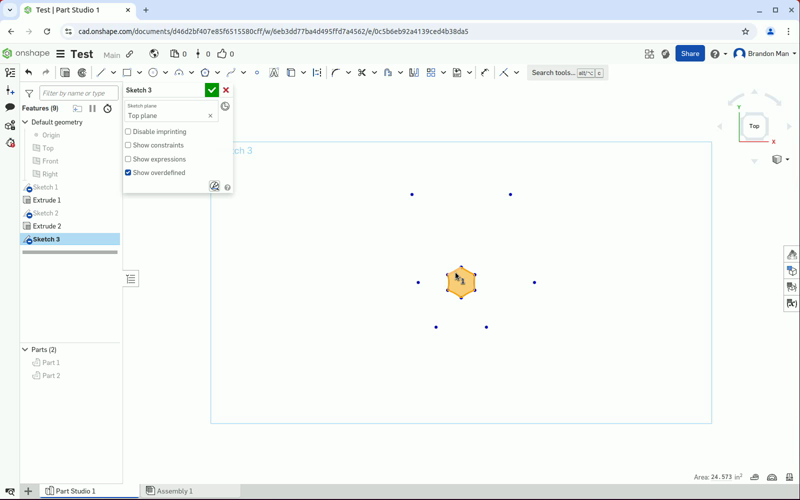
mouse_move(73, 352)
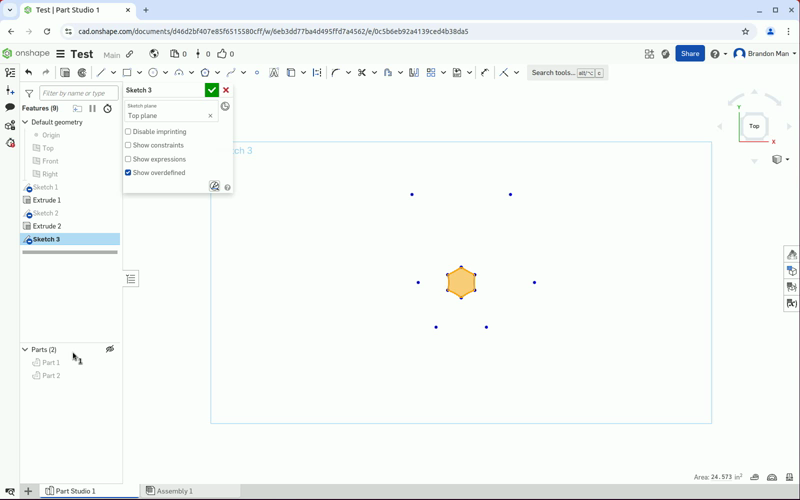
key(shift+y)
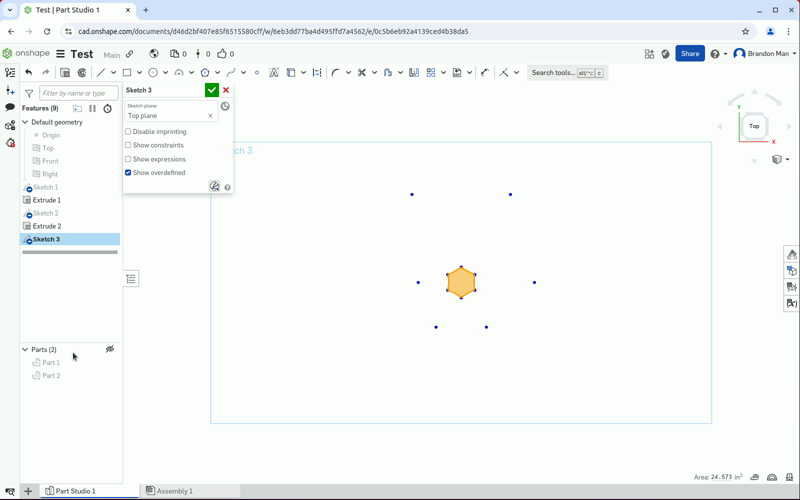
key(shift+e)
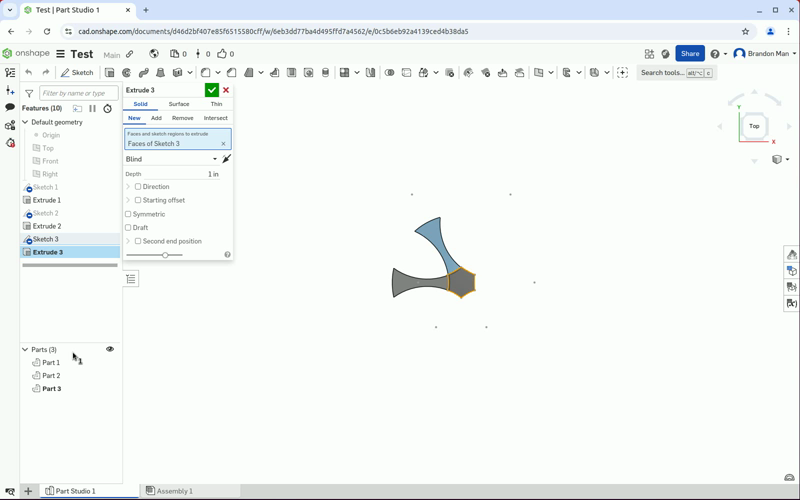
mouse_move(143, 106)
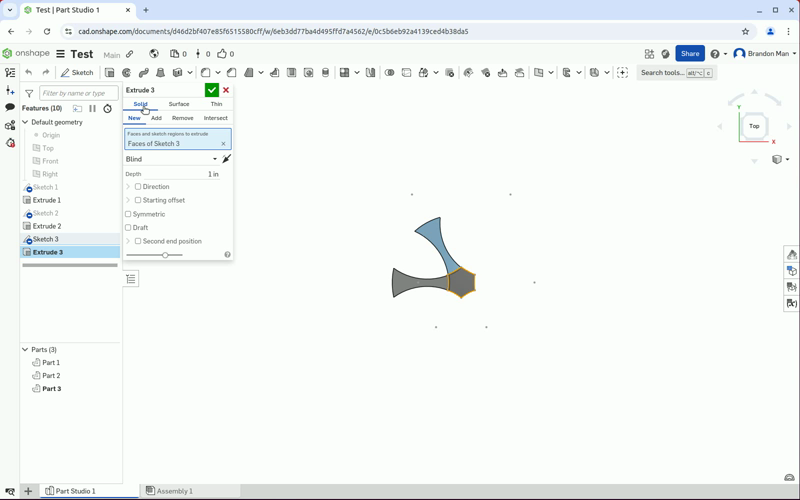
click(143, 106)
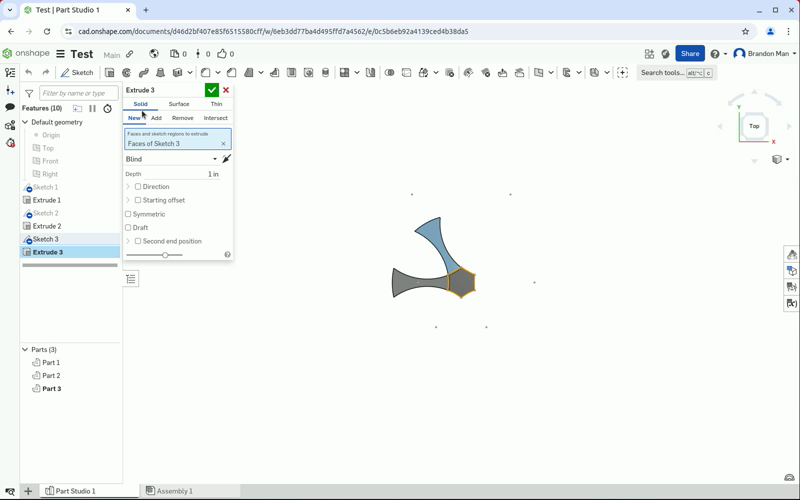
mouse_move(137, 120)
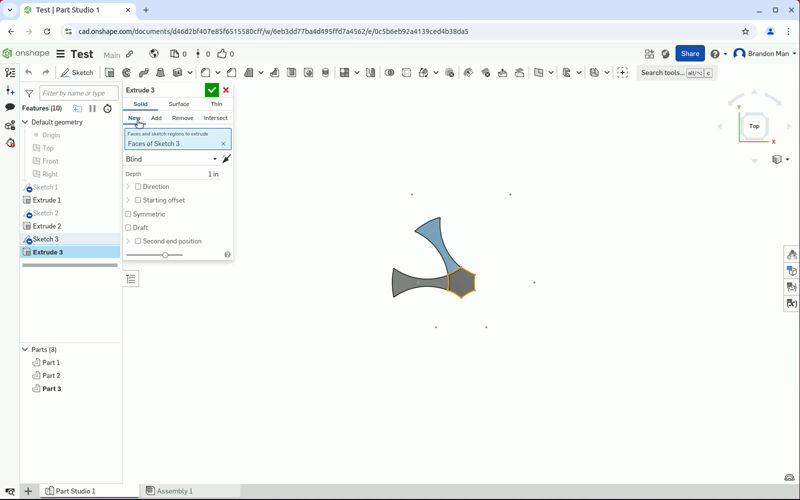
click(137, 120)
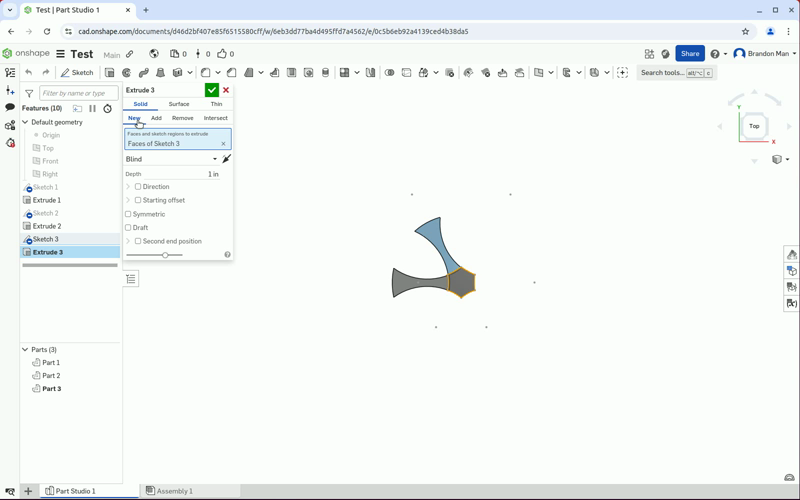
key(tab, 4)
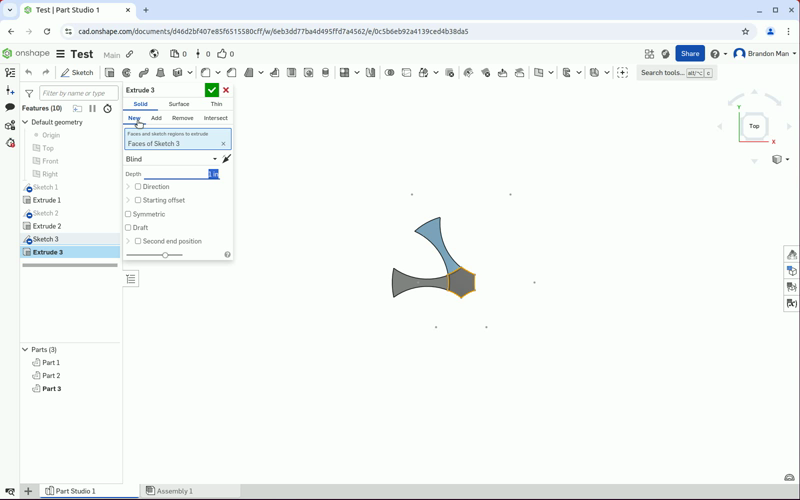
text(23.108)
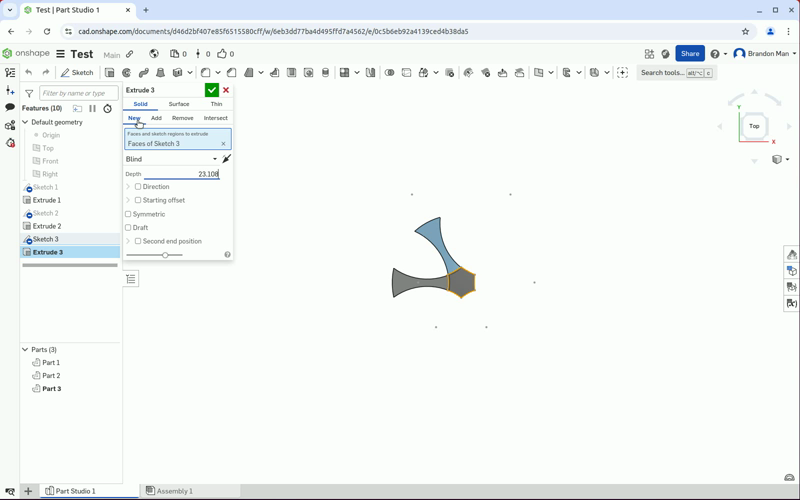
key(enter)
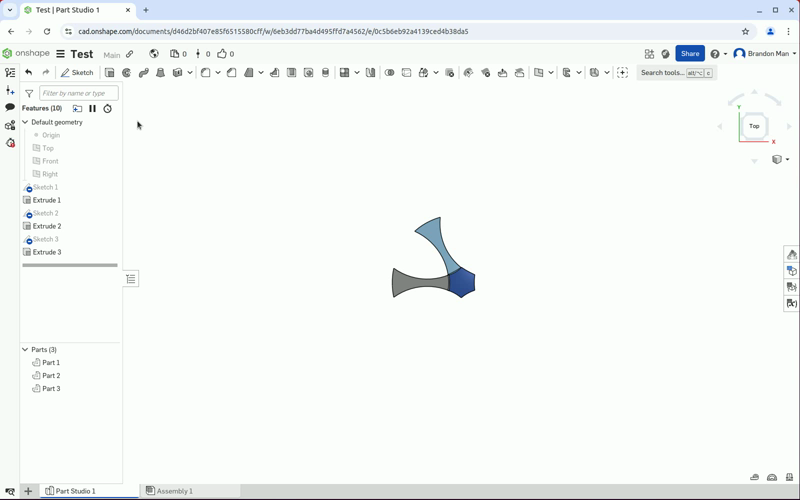
key(shift+h)
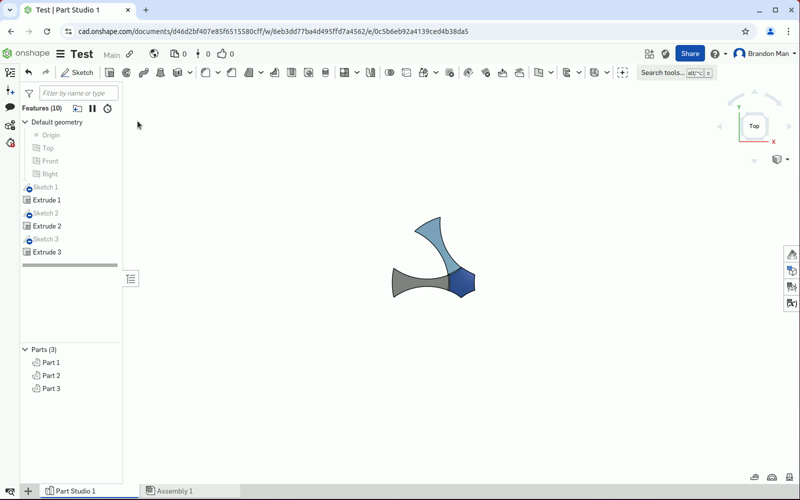
key(shift+h)
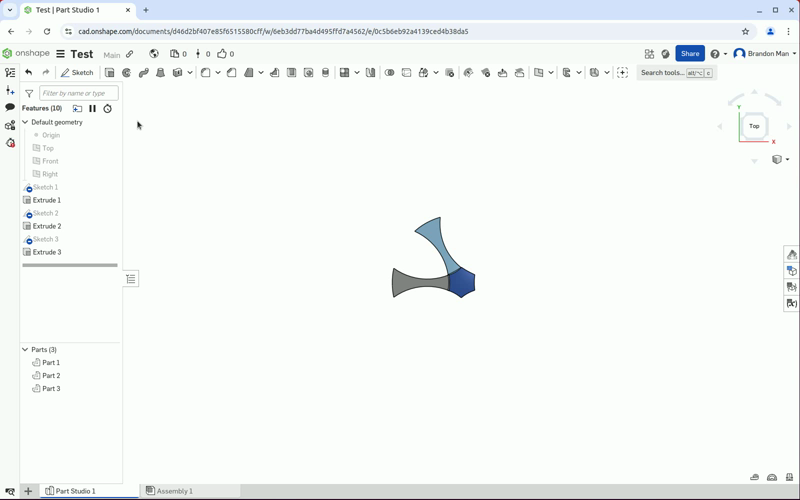
mouse_move(73, 189)
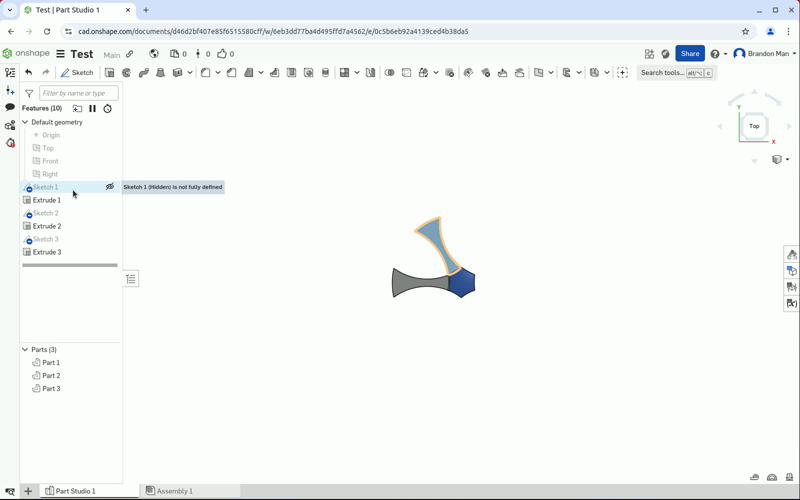
click(73, 189)
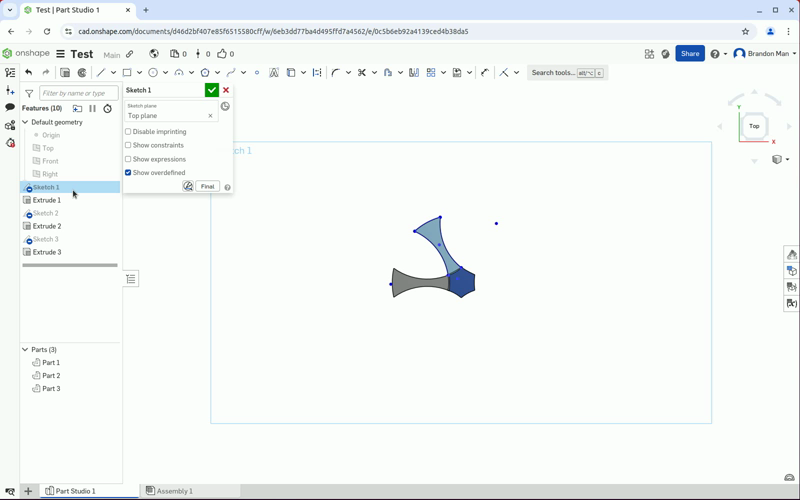
mouse_move(229, 92)
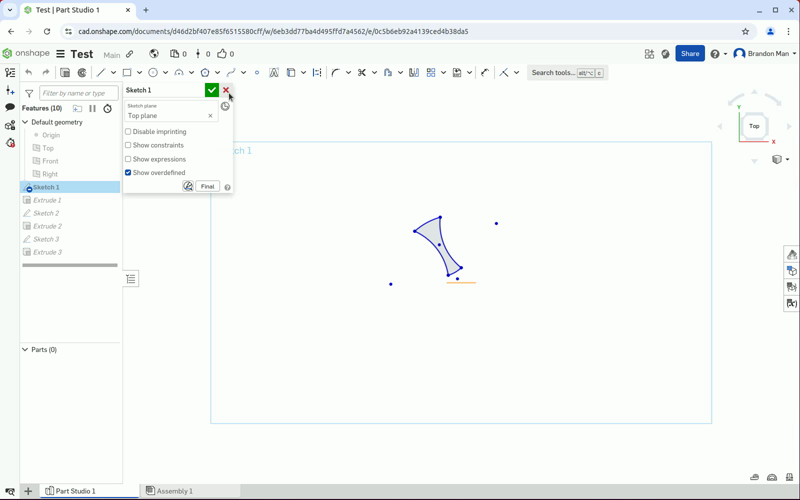
click(229, 92)
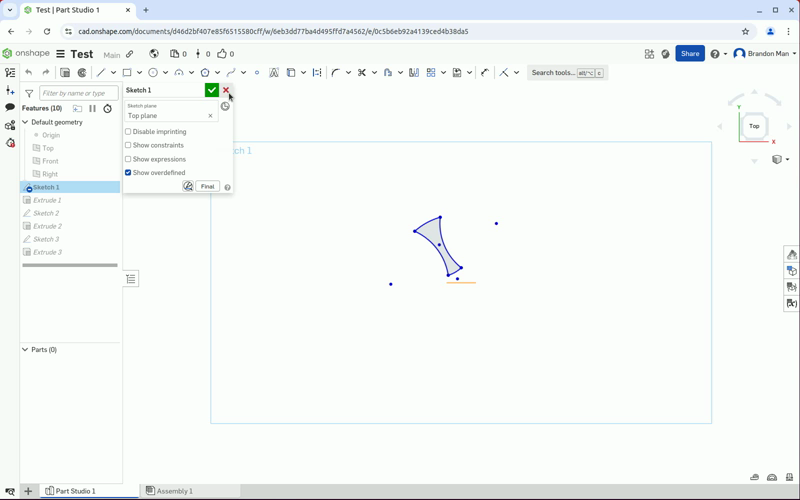
key(shift+s)
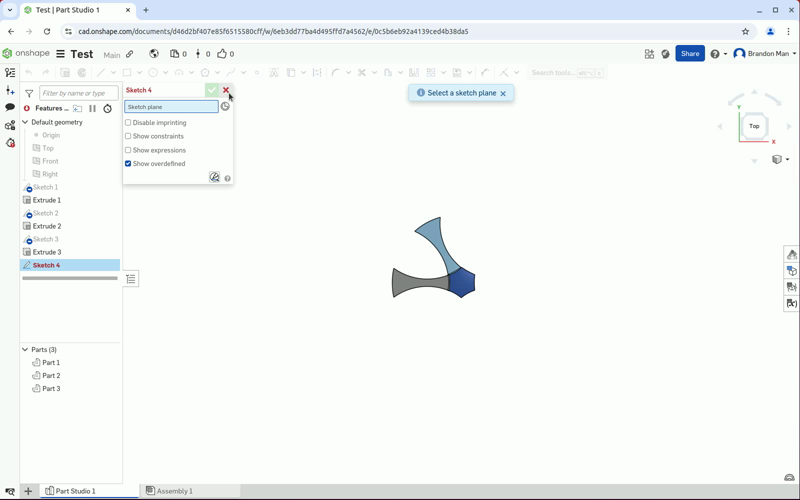
mouse_move(73, 150)
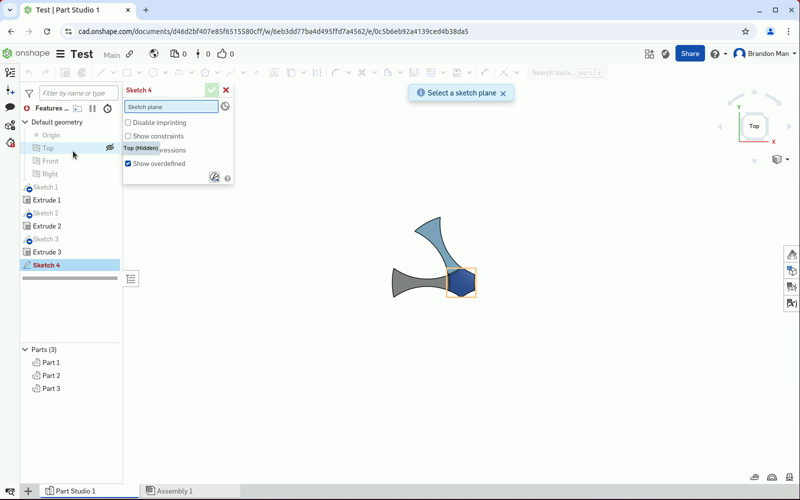
click(73, 150)
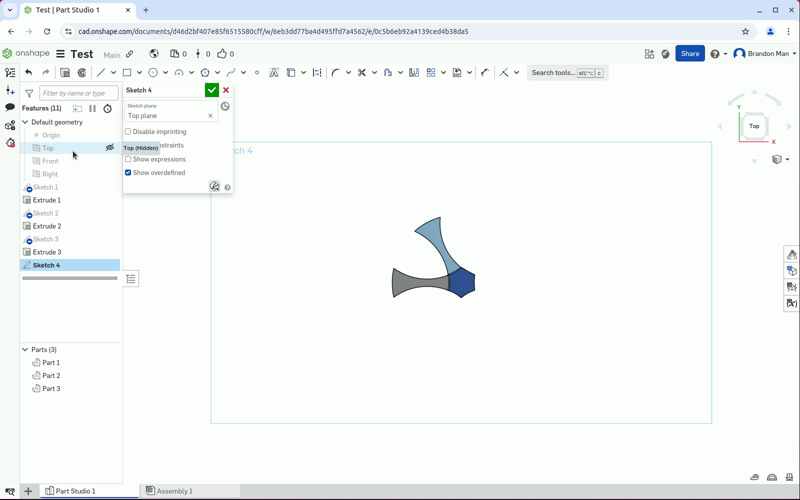
mouse_move(73, 352)
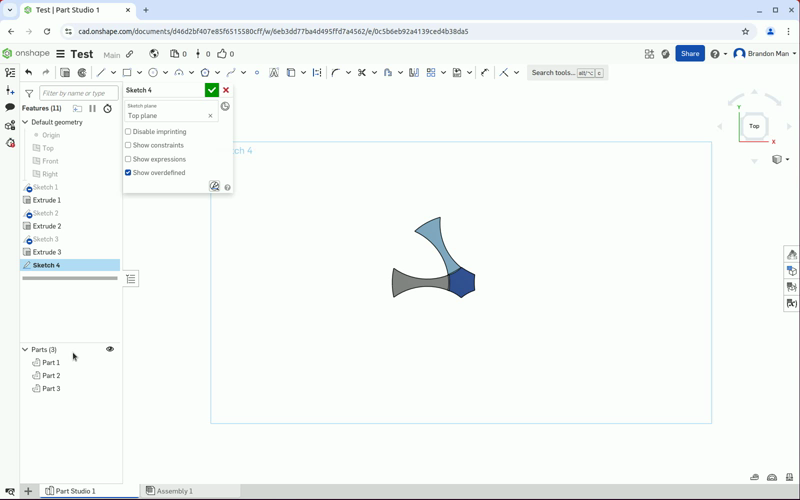
key(y)
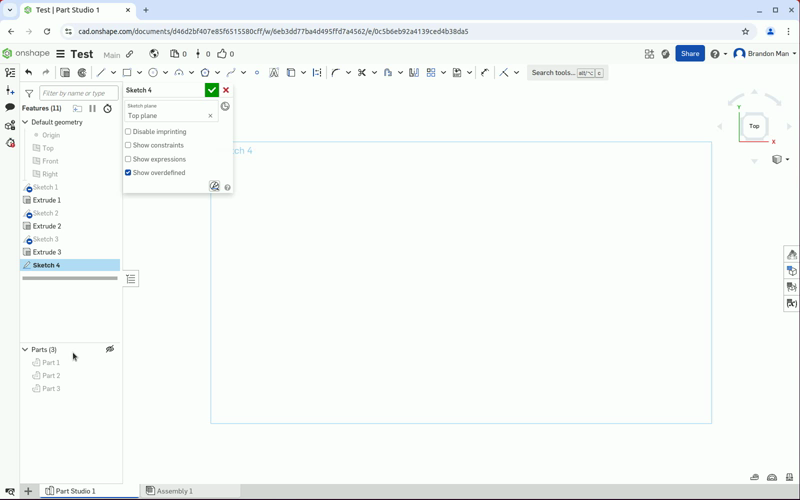
key(a)
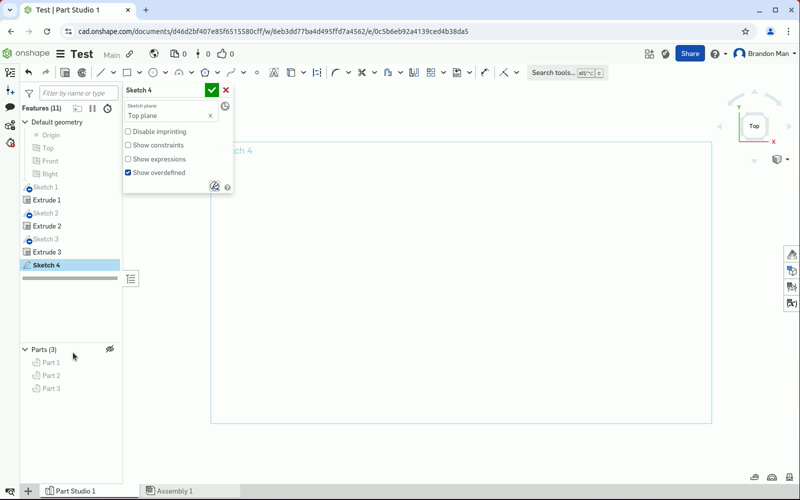
key_down(shift)
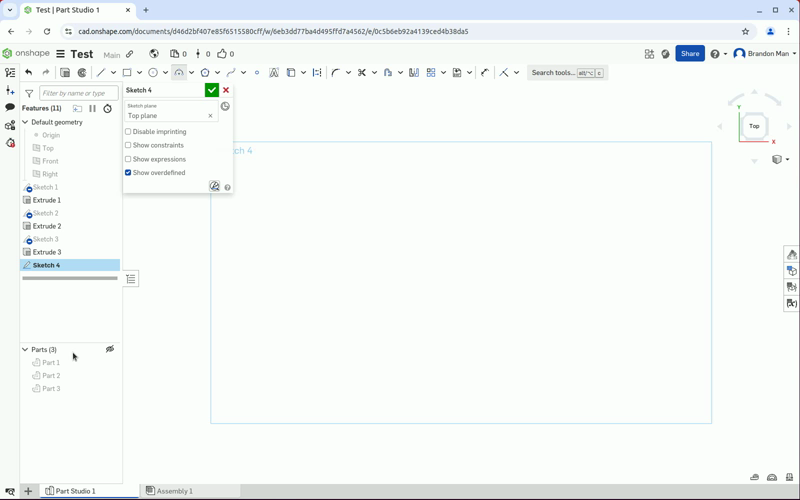
mouse_move(460, 267)
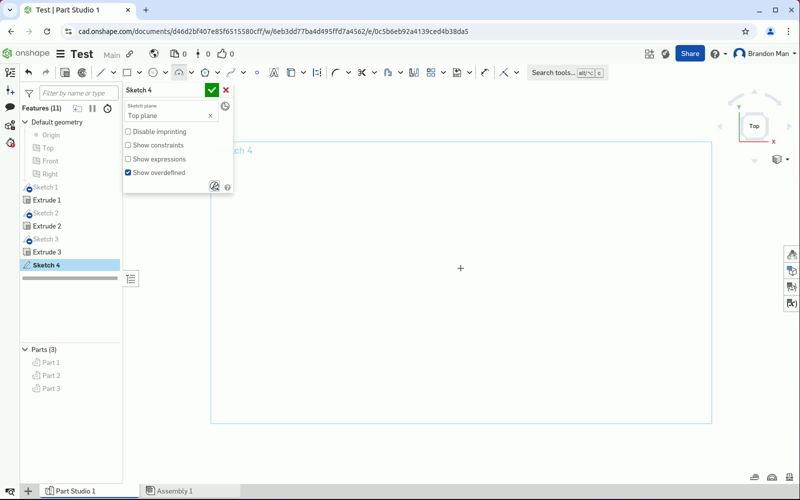
click(460, 267)
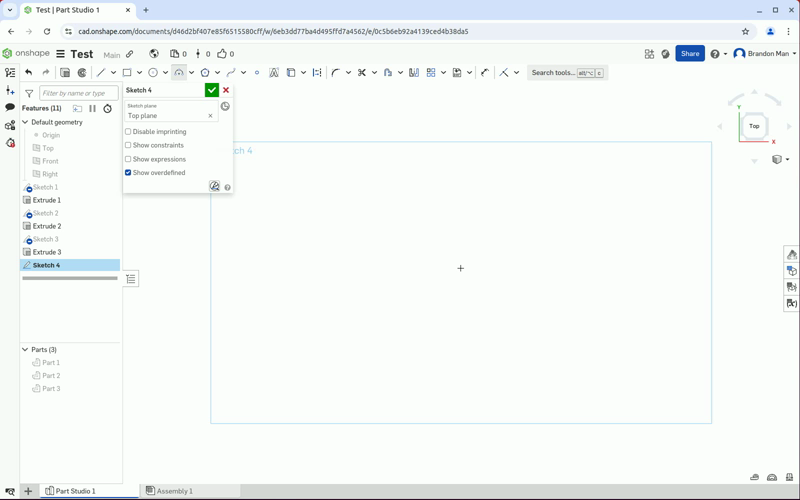
key_up(shift)
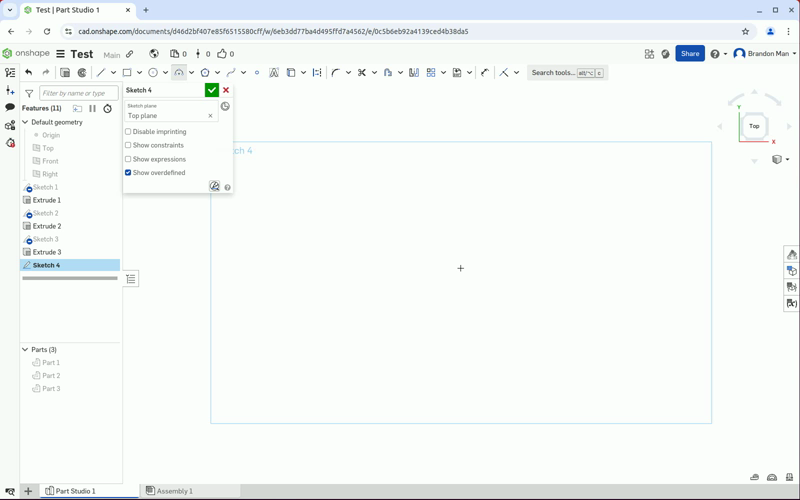
key_down(shift)
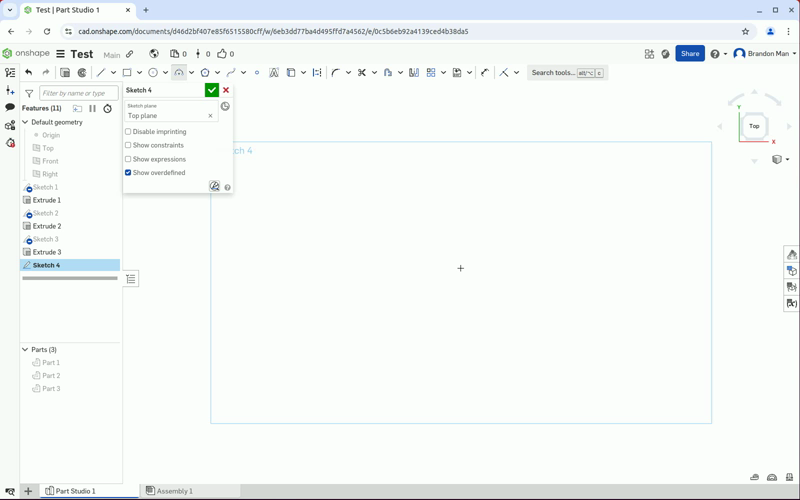
mouse_move(474, 275)
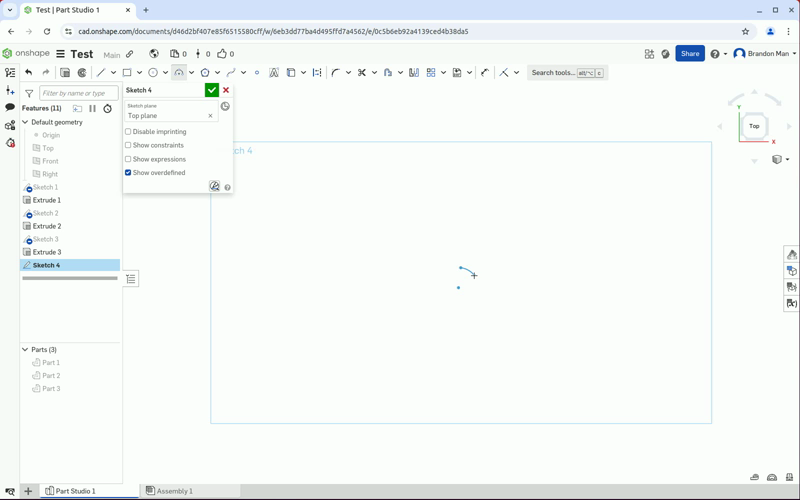
click(474, 275)
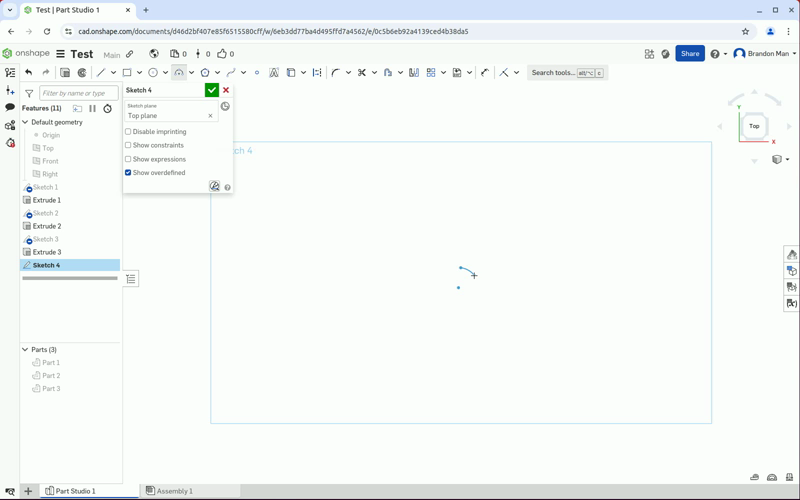
mouse_move(467, 271)
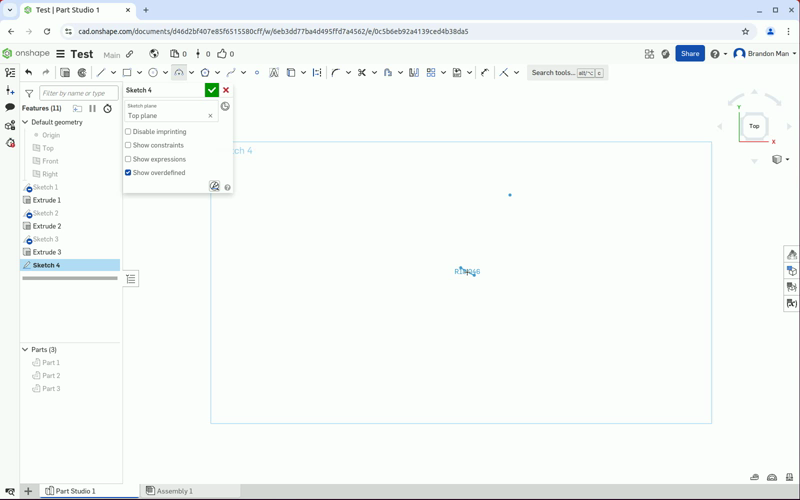
click(467, 271)
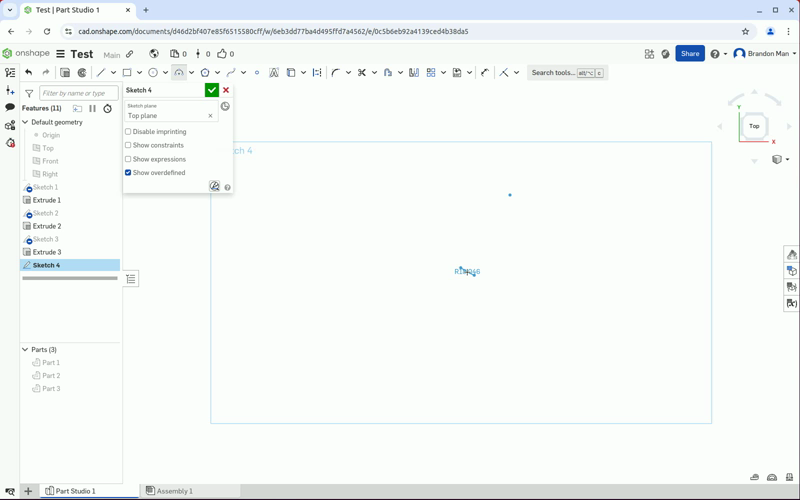
key_up(shift)
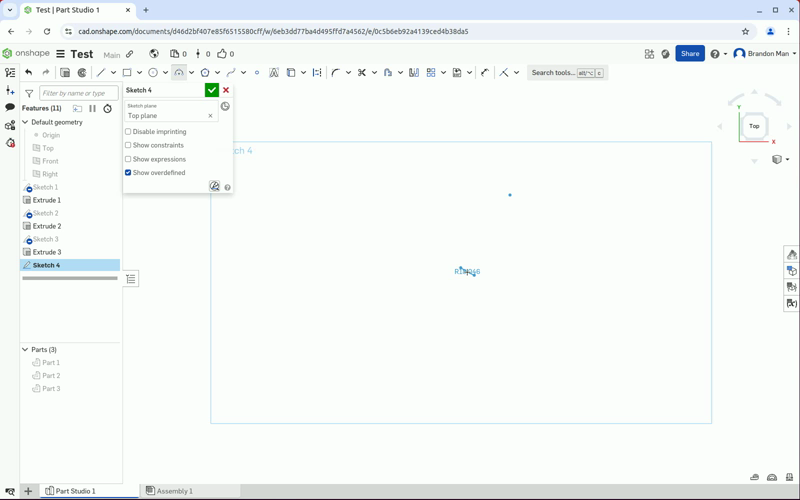
mouse_move(474, 275)
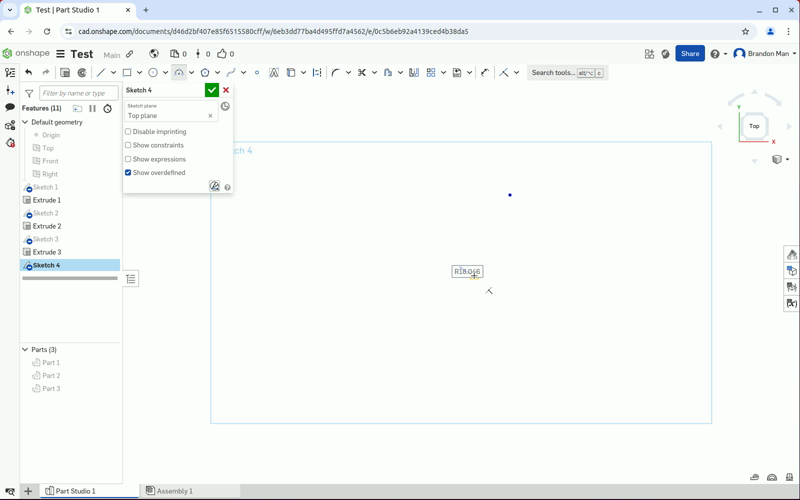
click(474, 275)
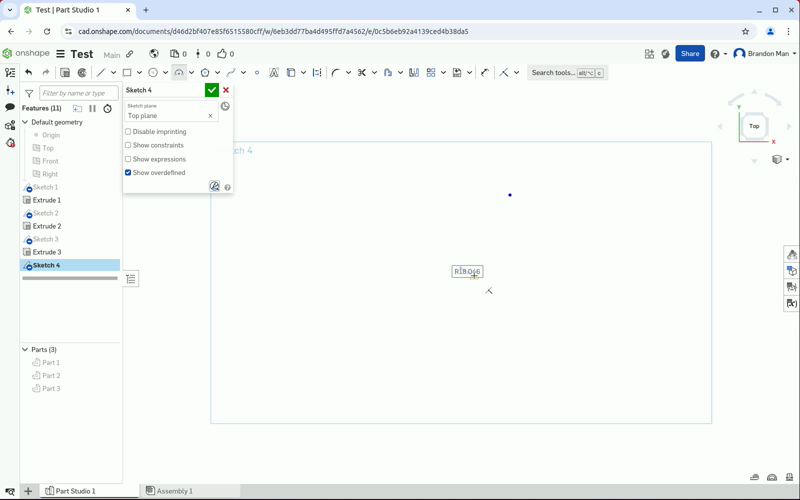
key_down(shift)
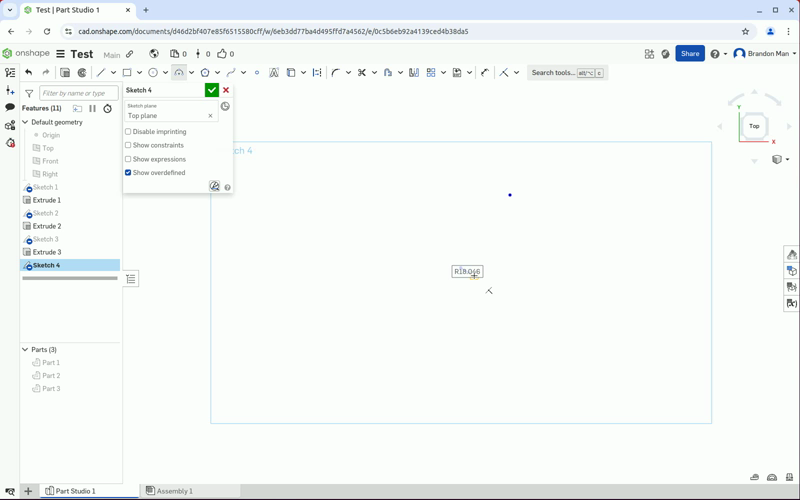
mouse_move(507, 231)
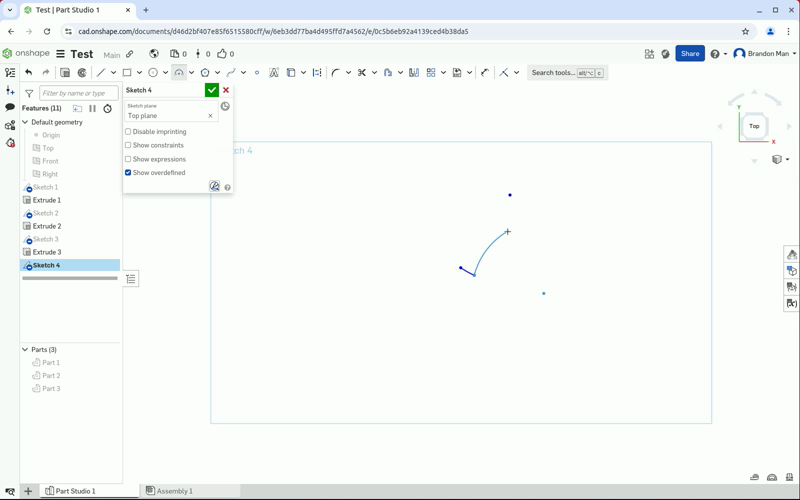
click(507, 231)
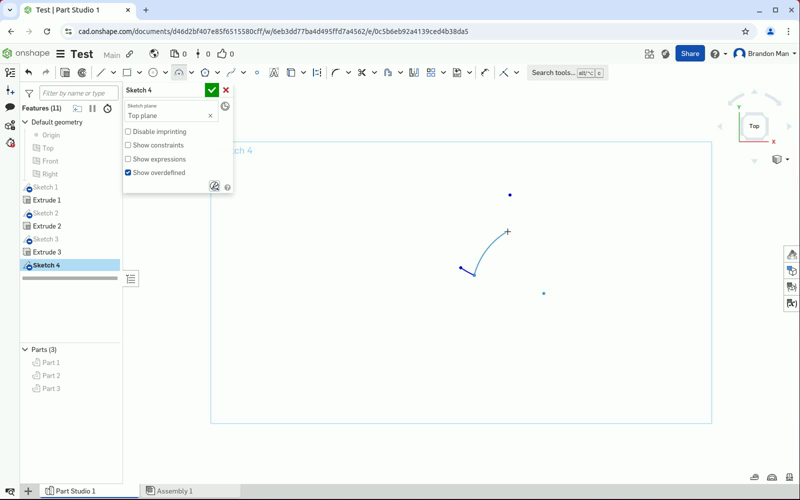
mouse_move(485, 248)
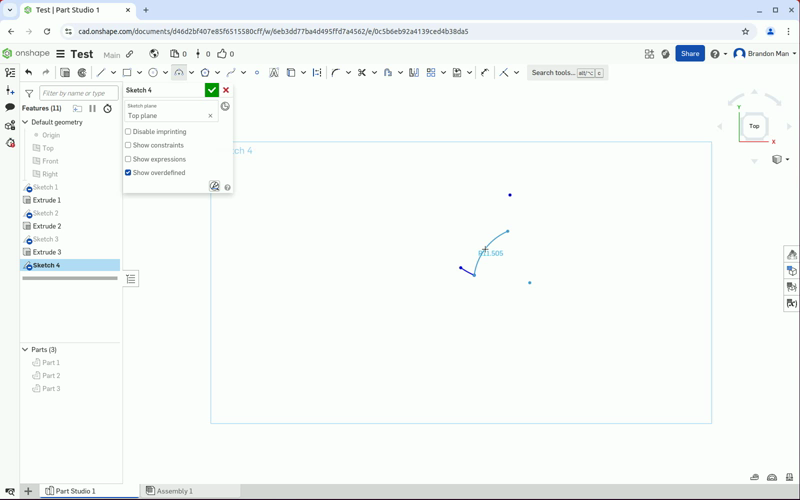
click(485, 248)
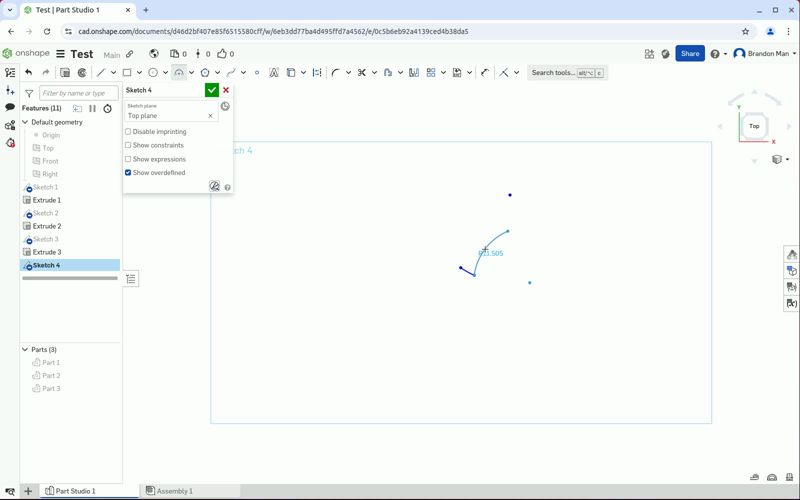
key_up(shift)
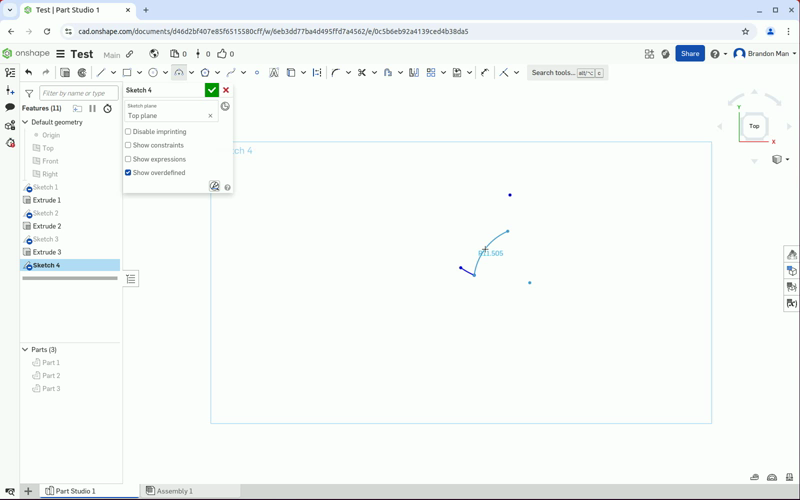
mouse_move(507, 231)
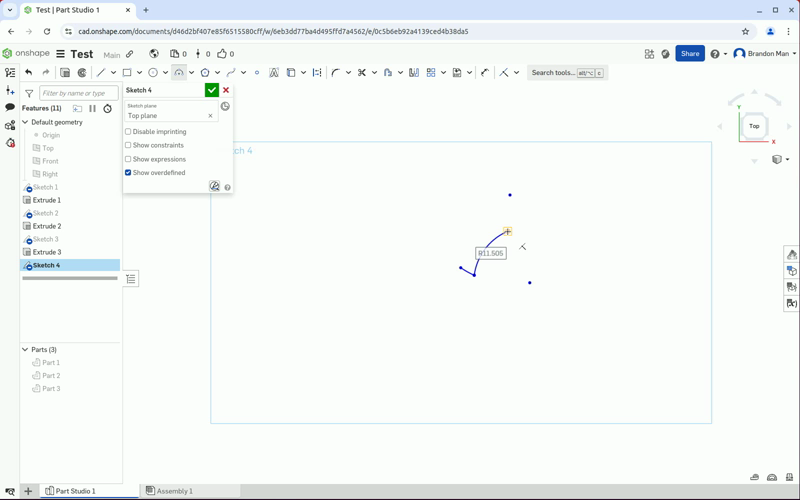
click(507, 231)
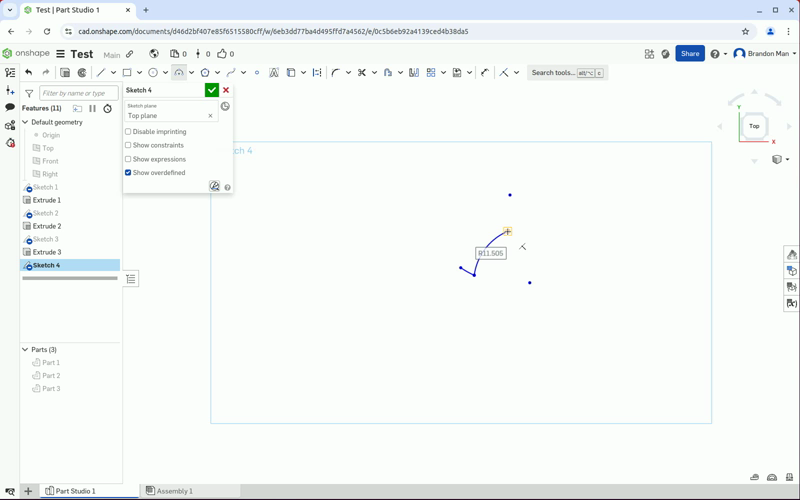
key_down(shift)
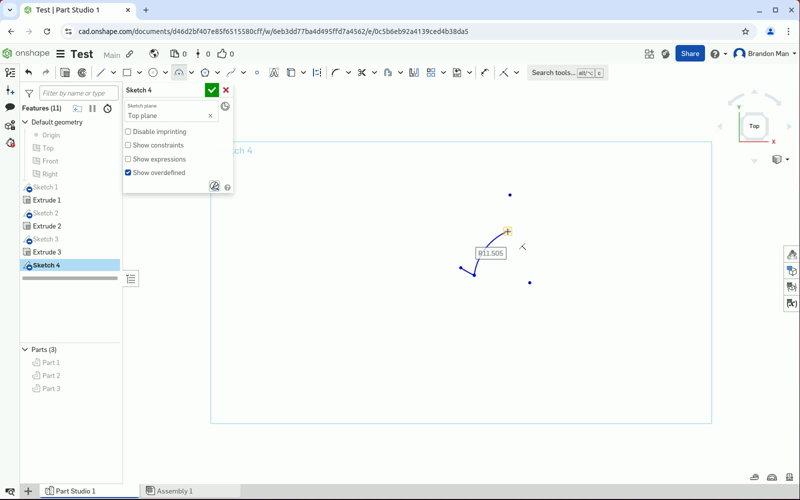
mouse_move(482, 216)
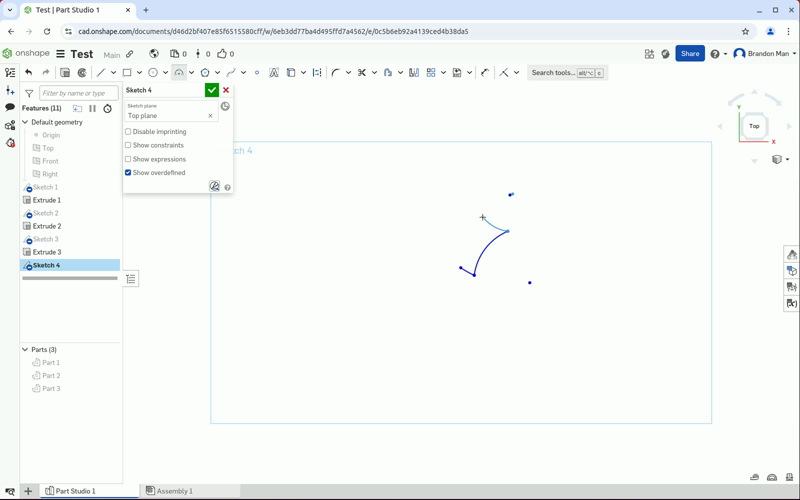
click(482, 216)
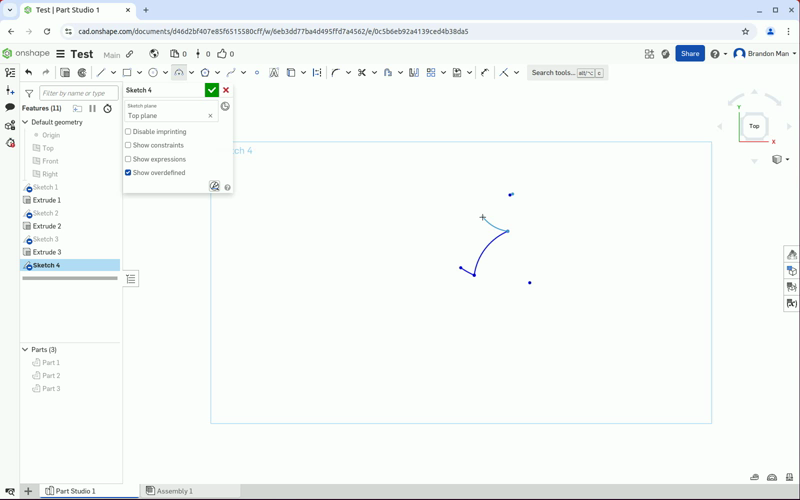
mouse_move(495, 222)
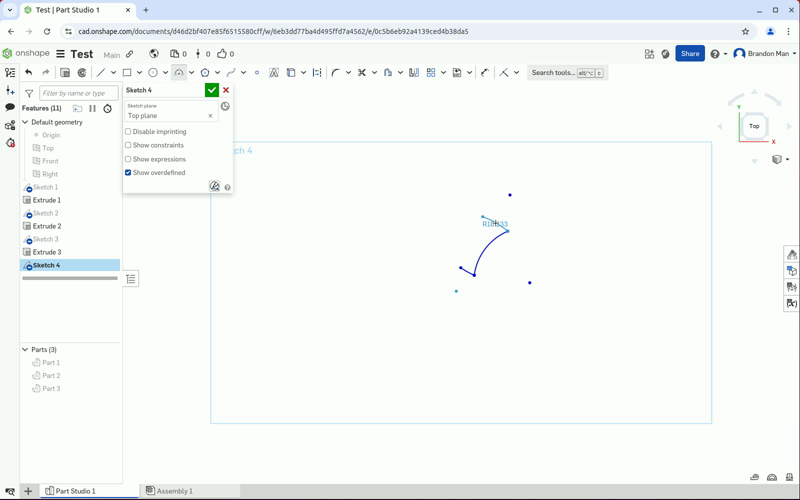
scroll(6)
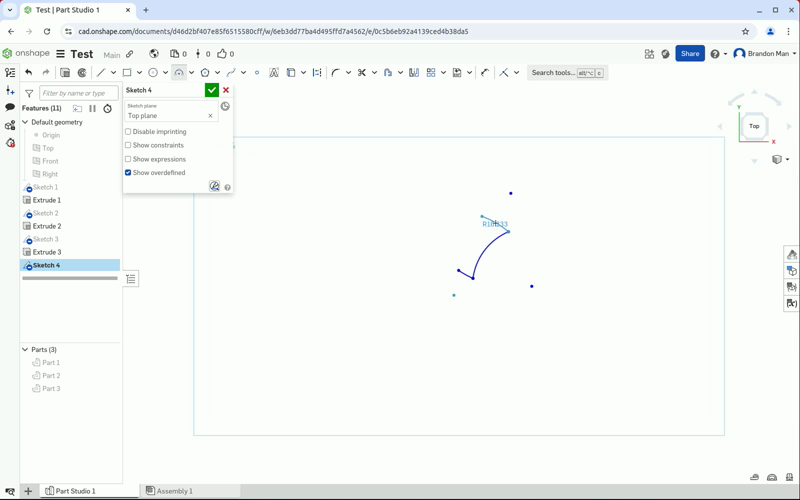
scroll(6)
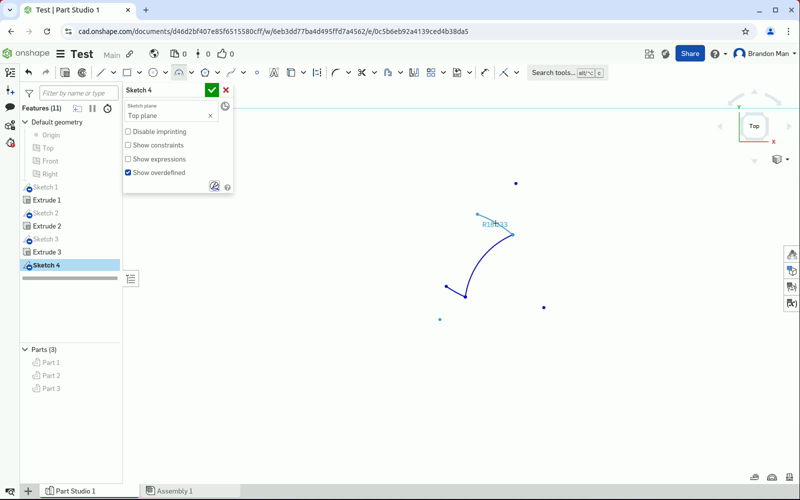
scroll(6)
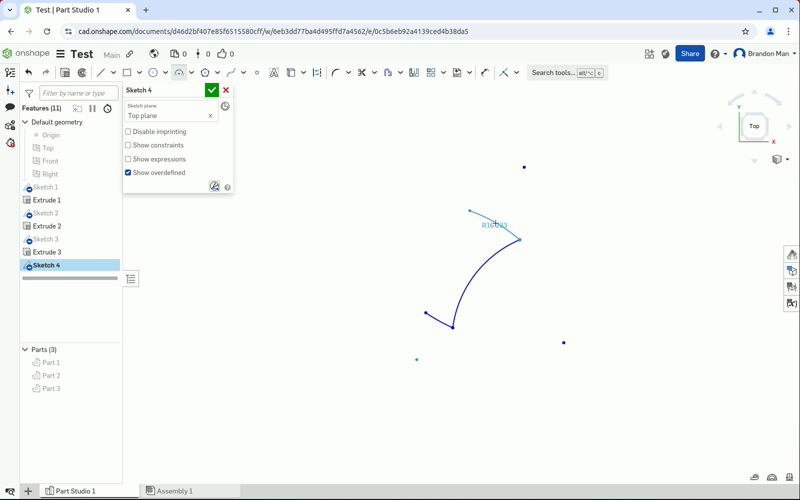
scroll(6)
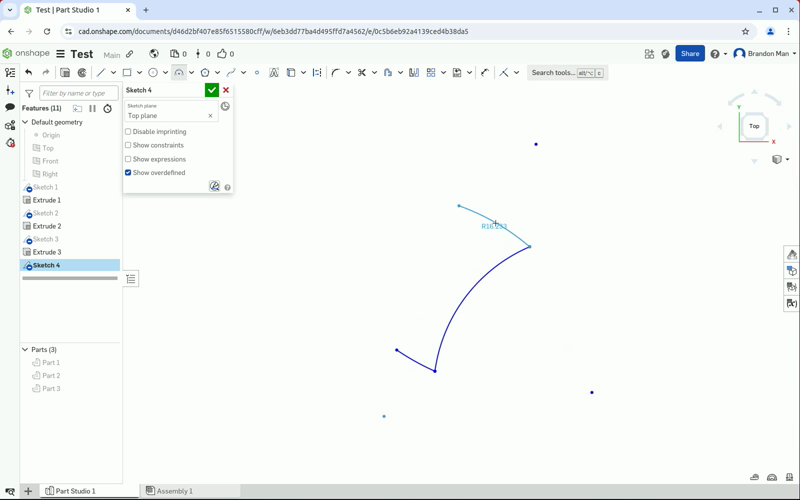
scroll(6)
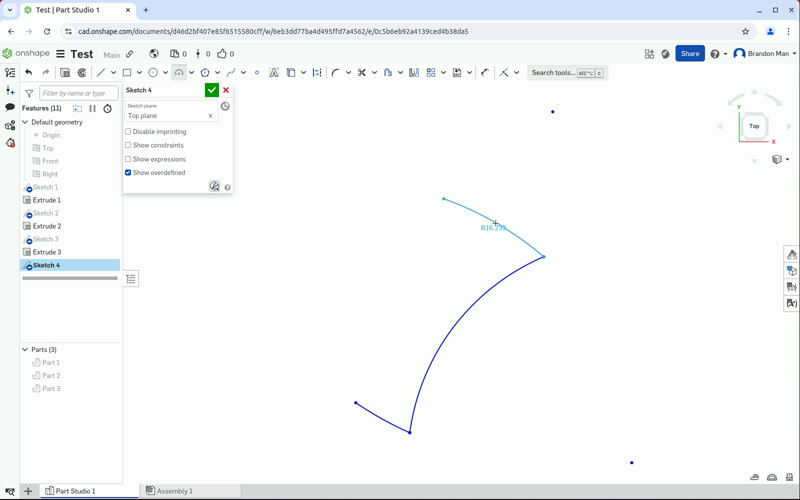
scroll(6)
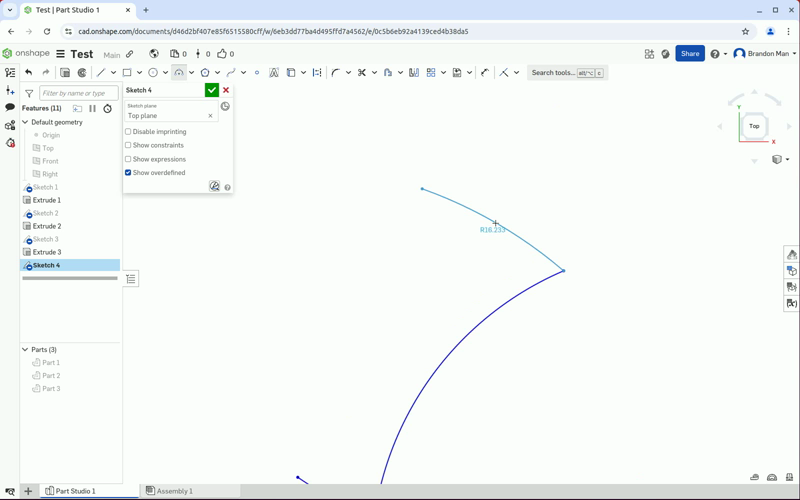
scroll(6)
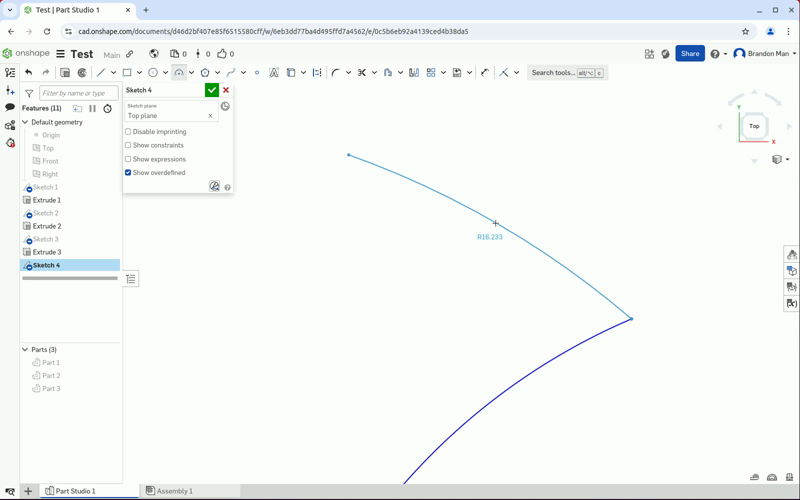
click(495, 222)
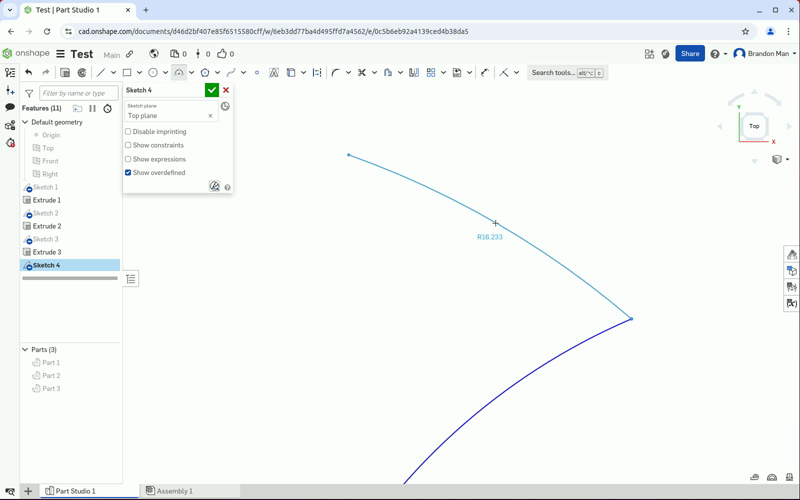
scroll(-6)
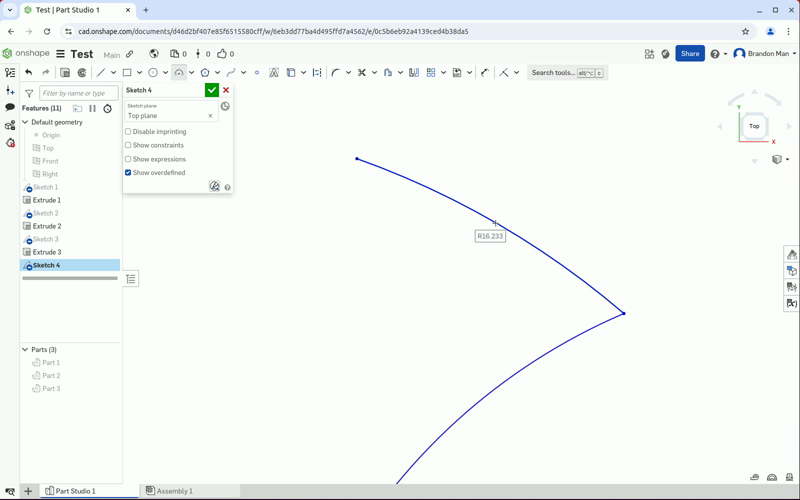
scroll(-6)
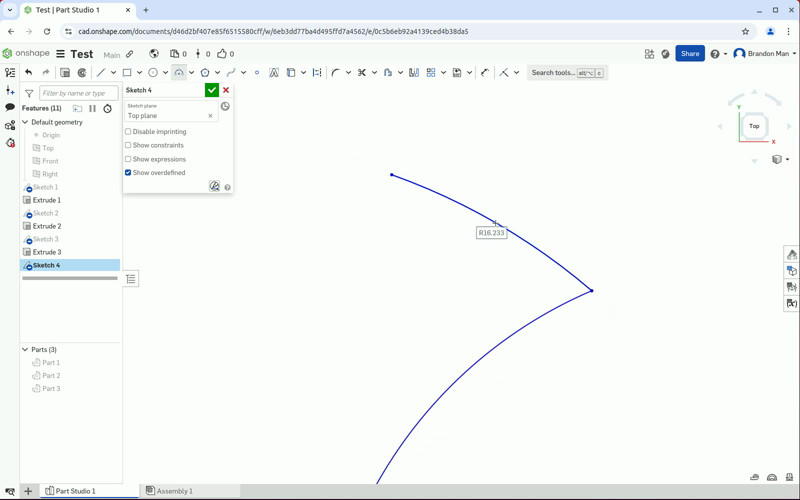
scroll(-6)
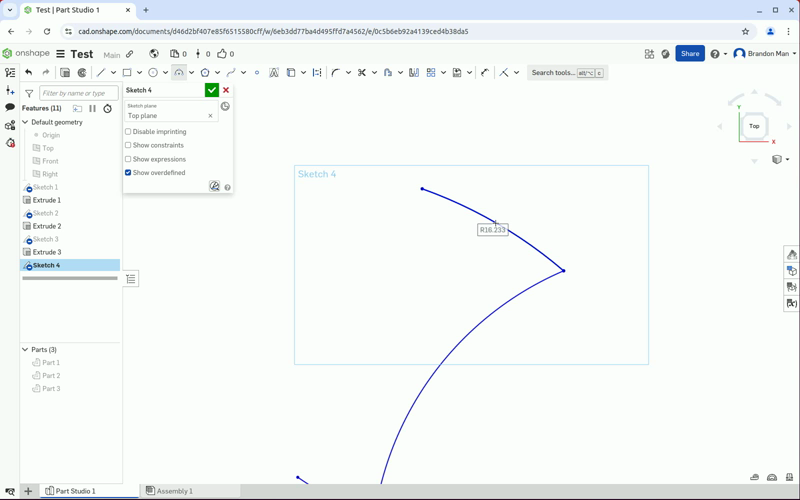
scroll(-6)
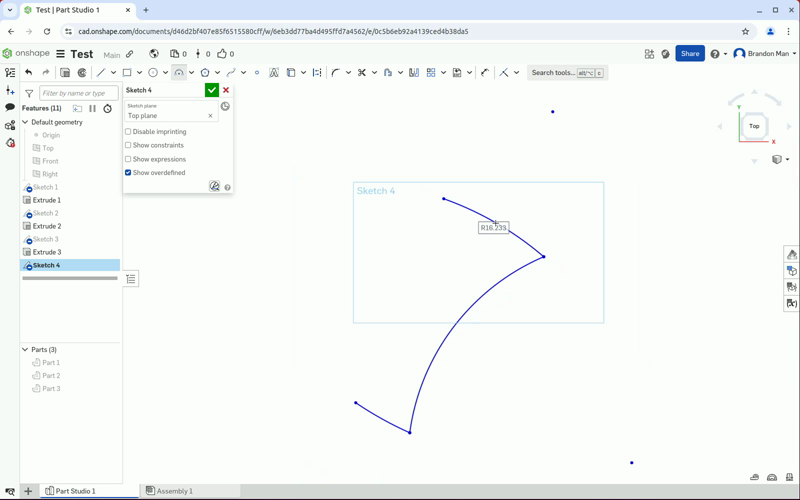
scroll(-6)
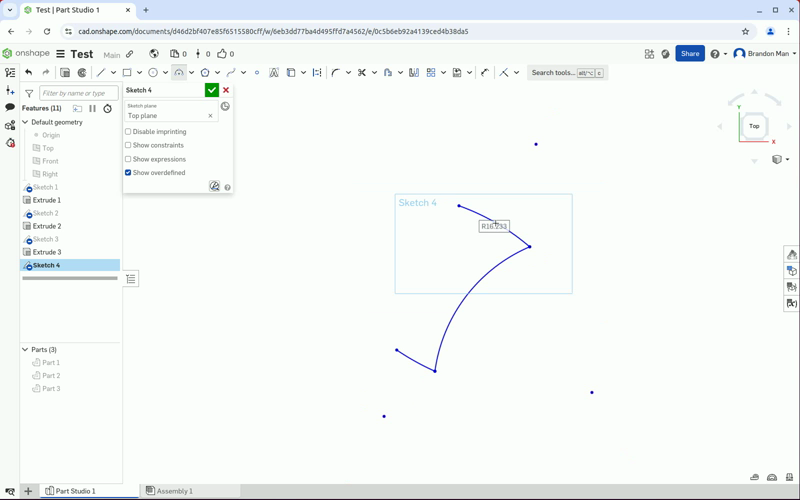
scroll(-6)
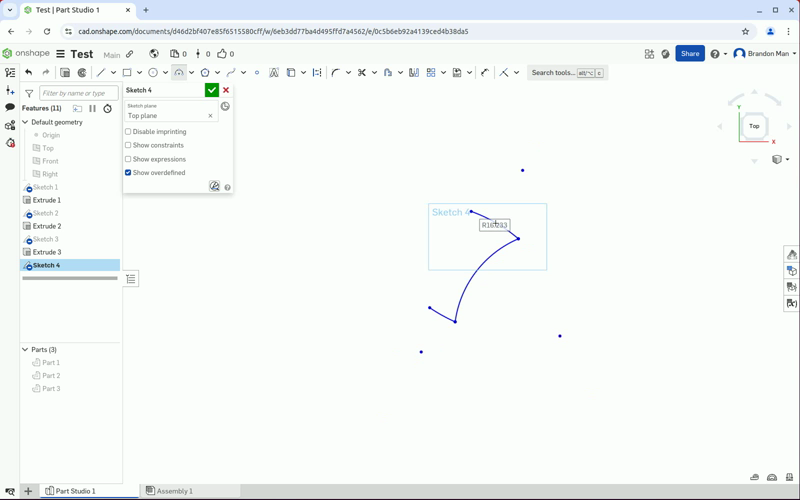
scroll(-6)
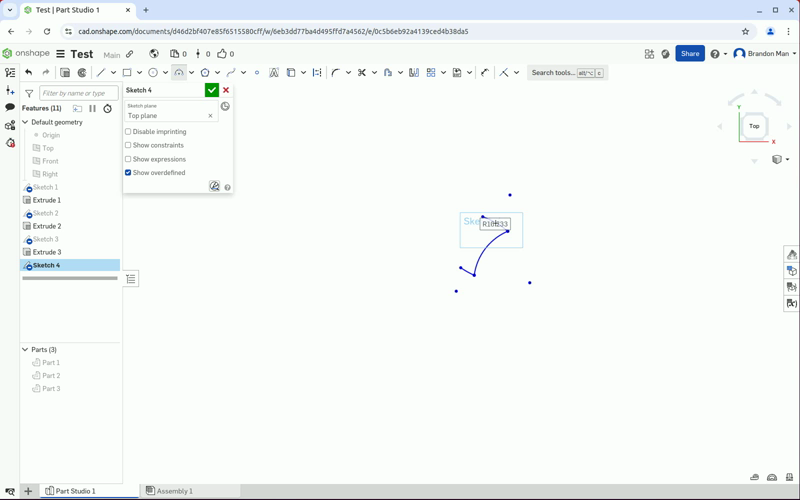
key_up(shift)
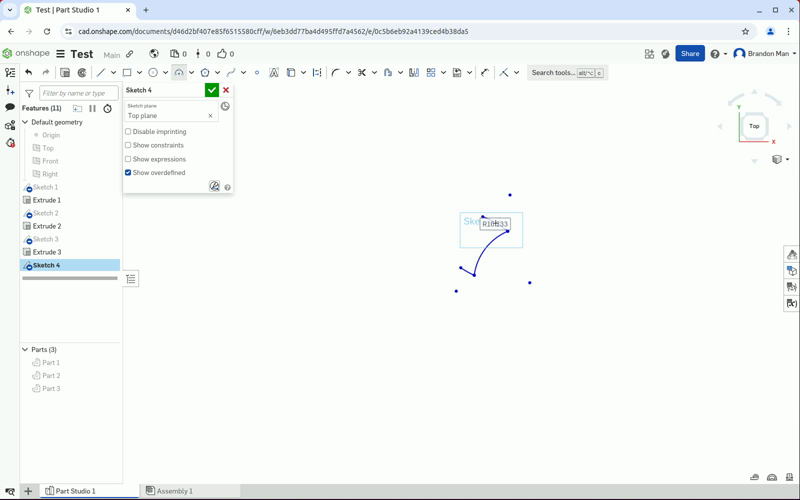
mouse_move(482, 216)
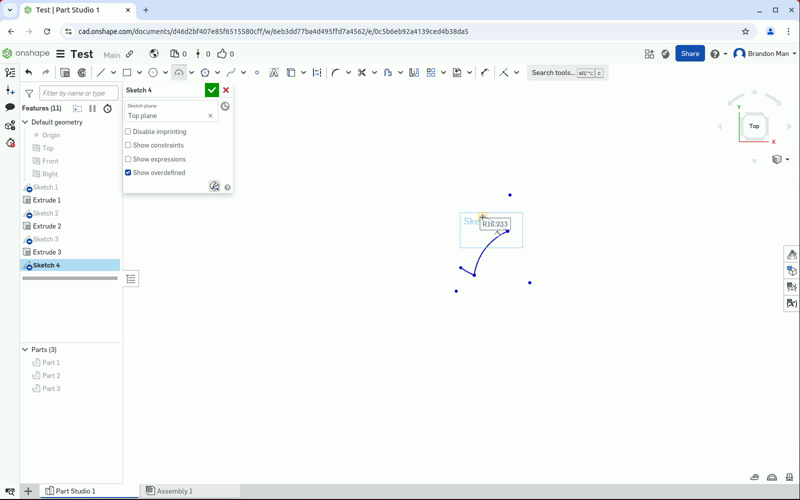
click(482, 216)
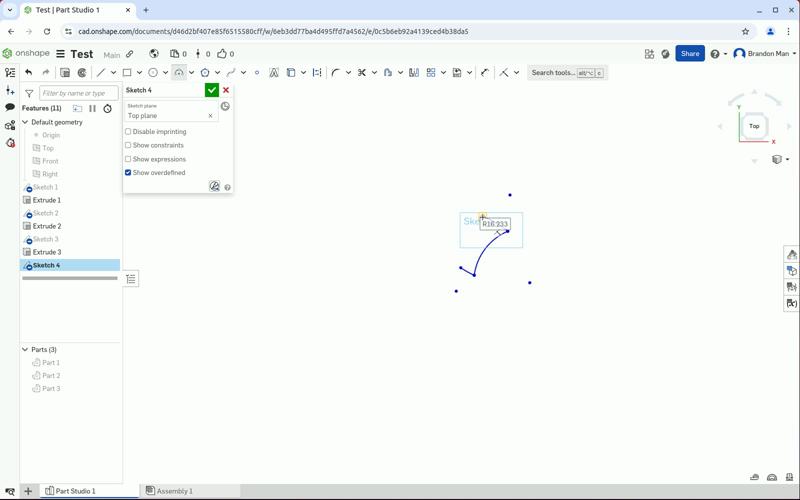
mouse_move(460, 267)
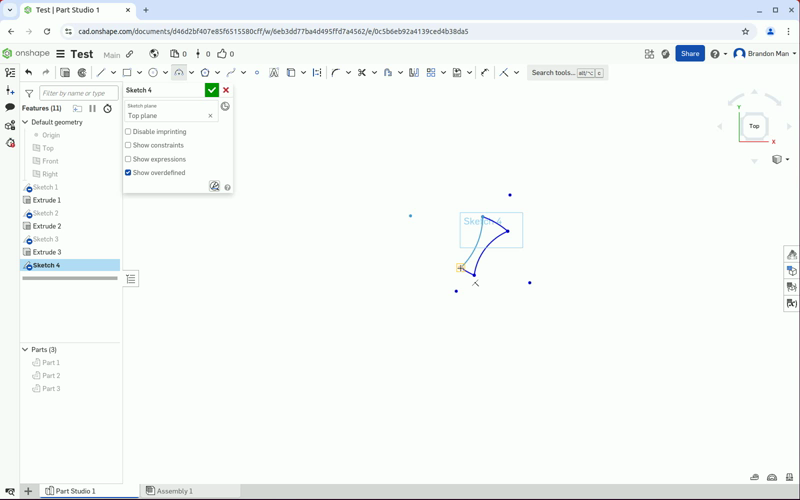
click(460, 267)
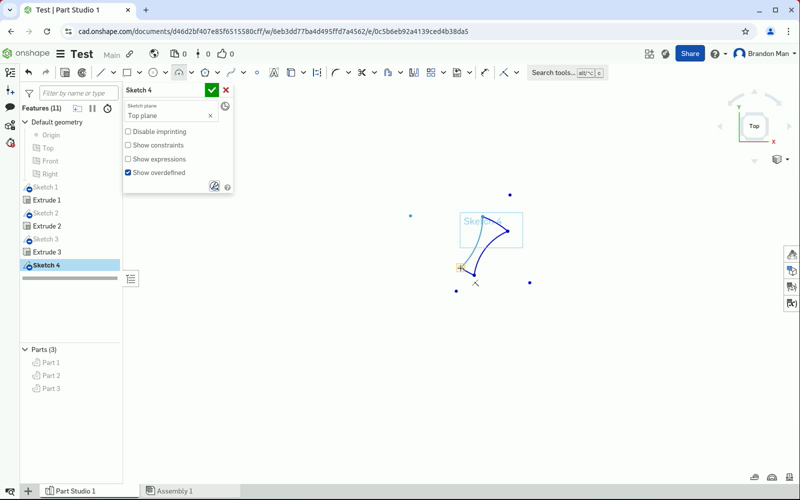
key_down(shift)
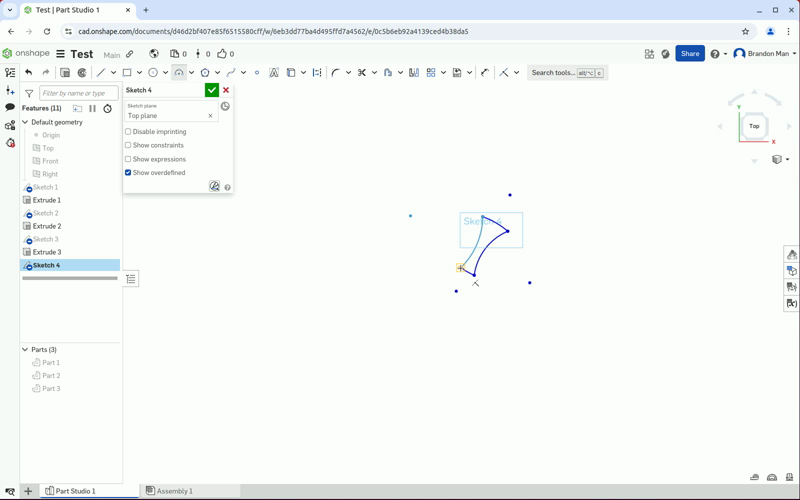
mouse_move(478, 244)
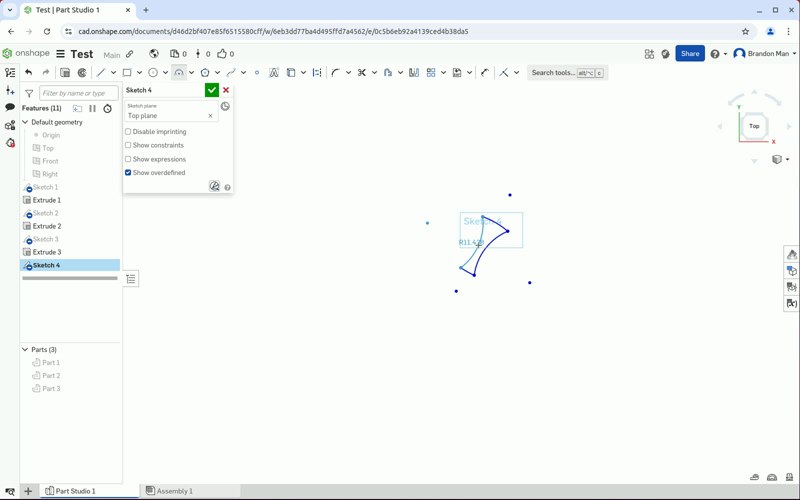
click(478, 244)
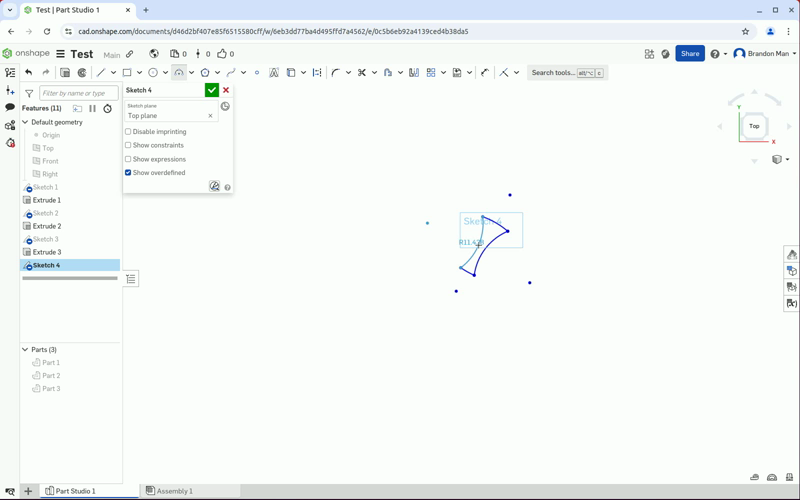
key_up(shift)
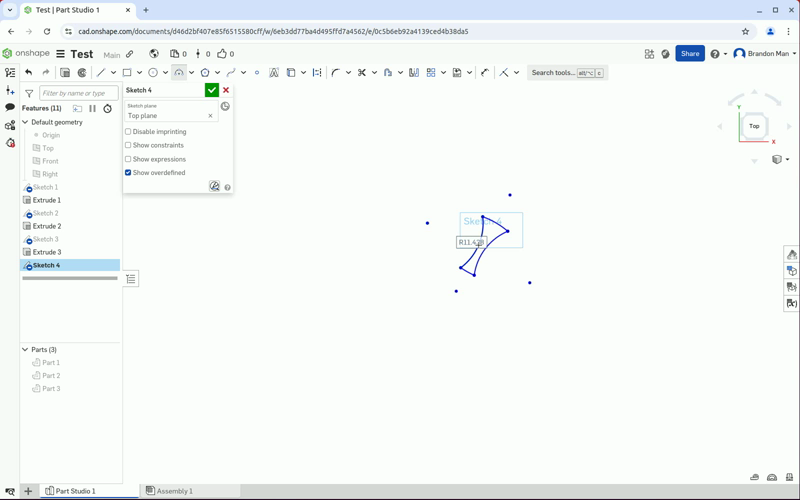
key(esc)
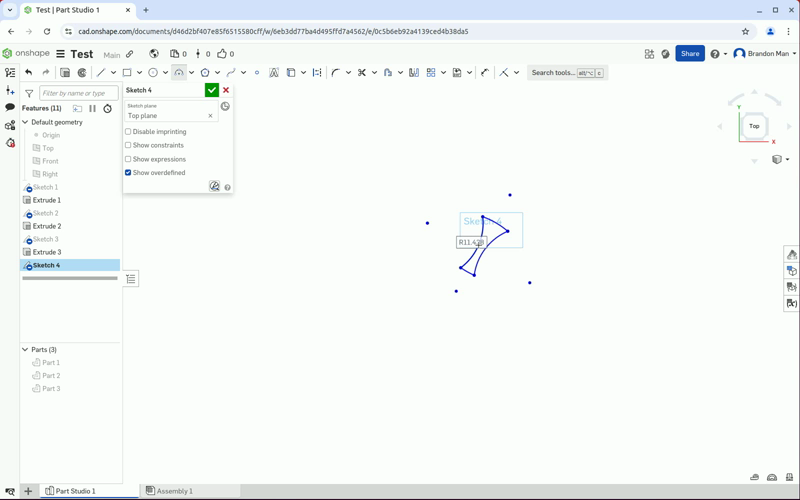
mouse_move(497, 231)
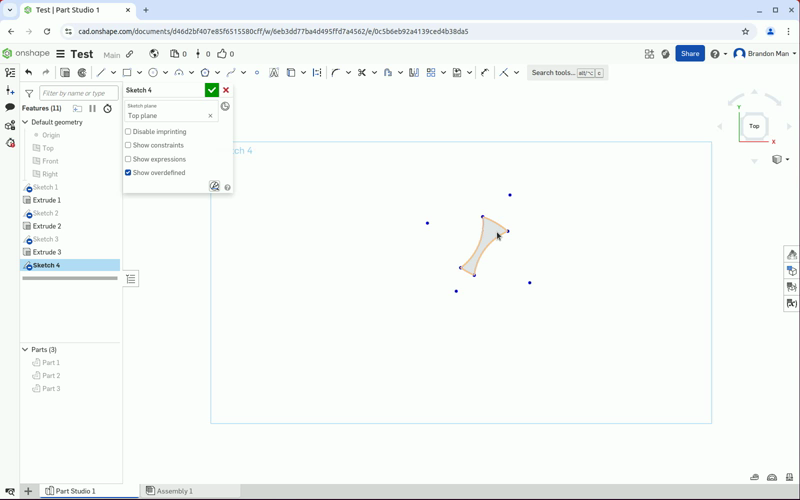
scroll(6)
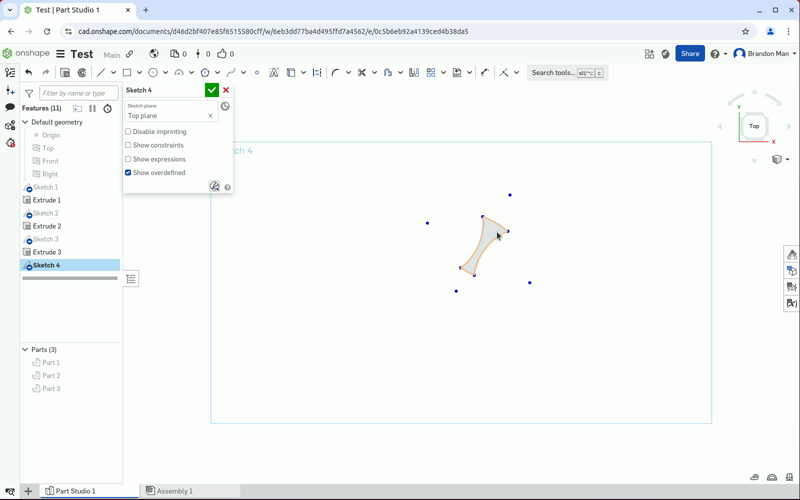
scroll(6)
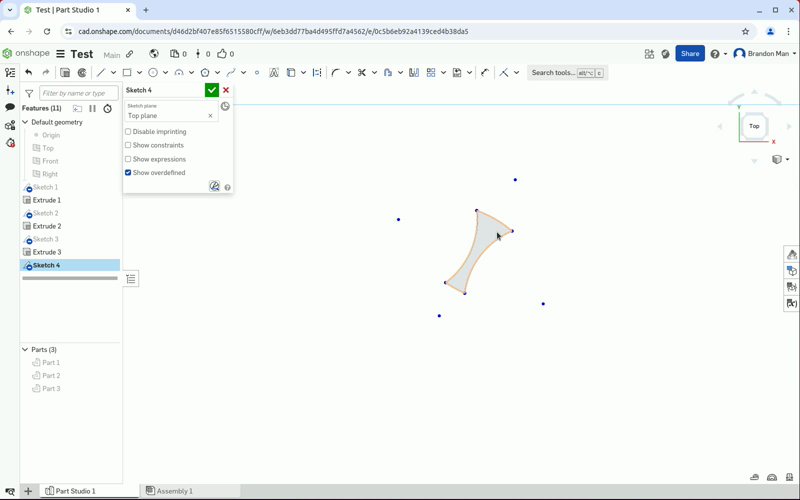
scroll(6)
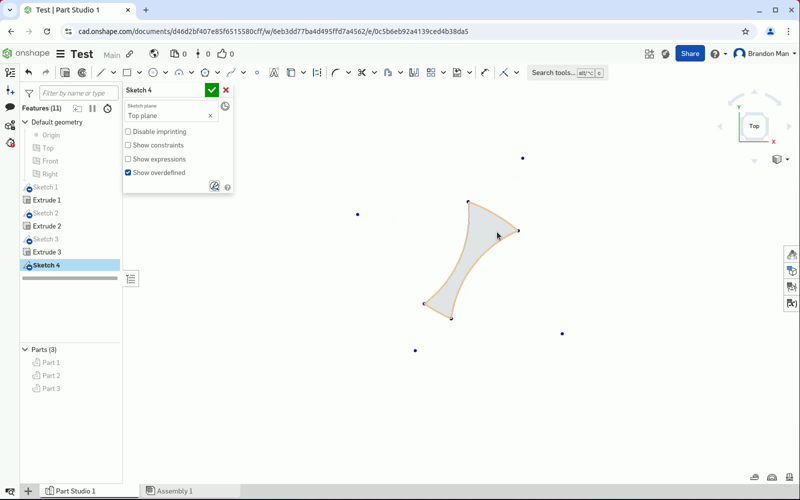
scroll(6)
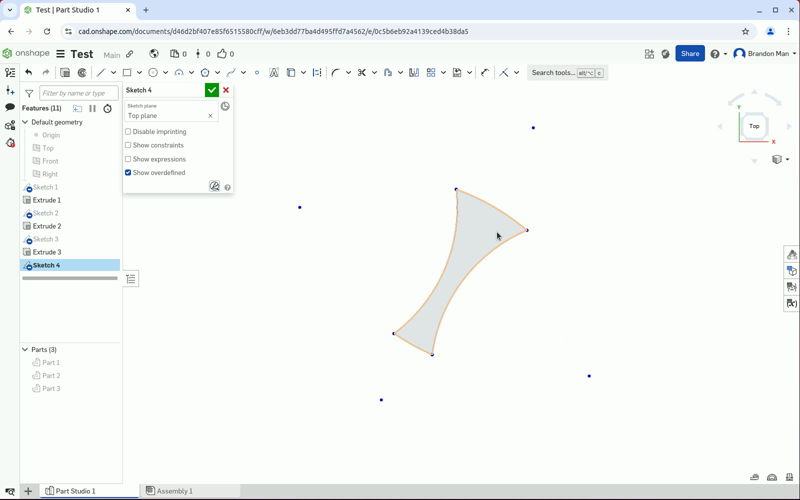
scroll(6)
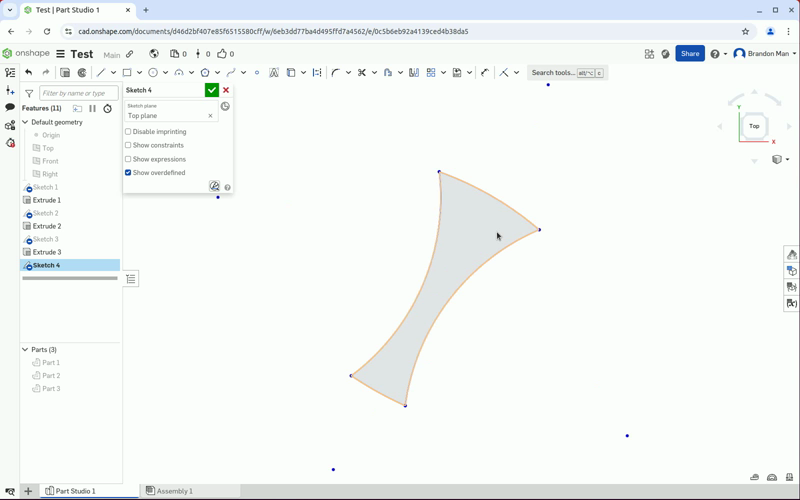
scroll(6)
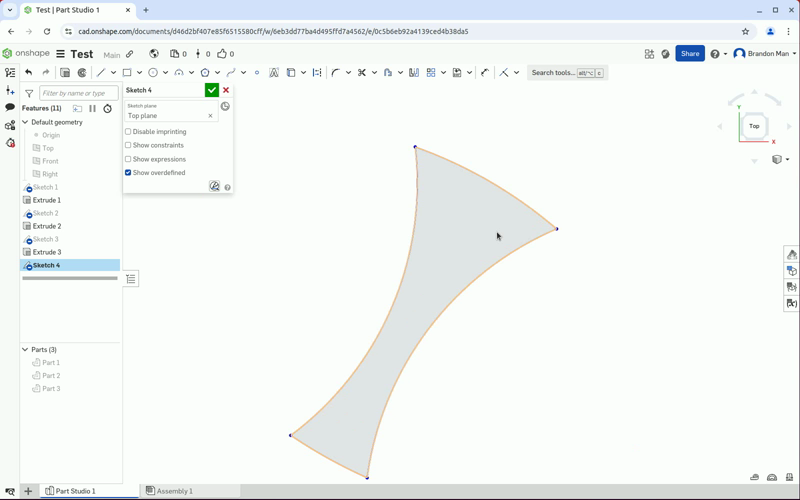
scroll(6)
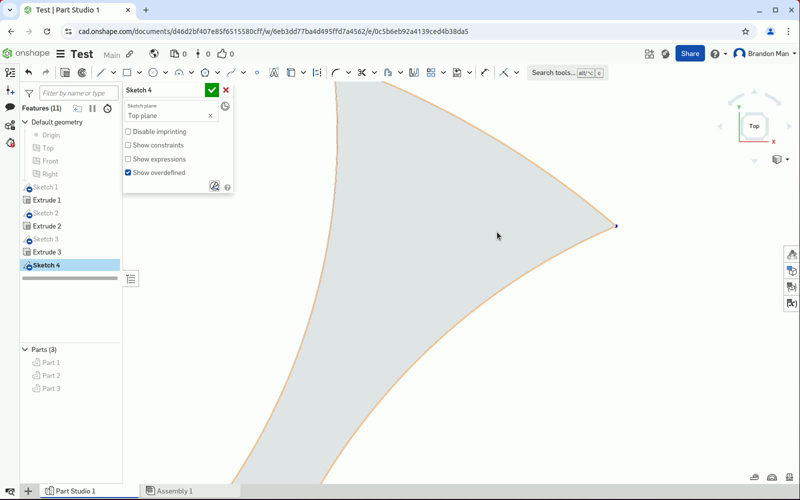
click(497, 231)
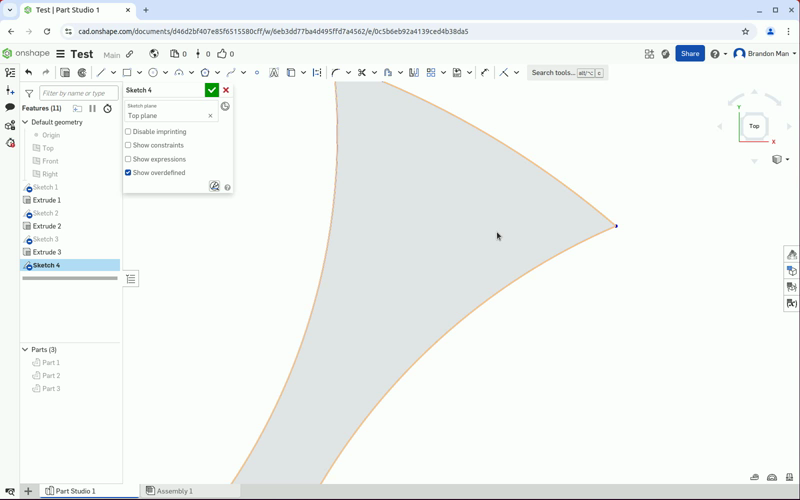
scroll(-6)
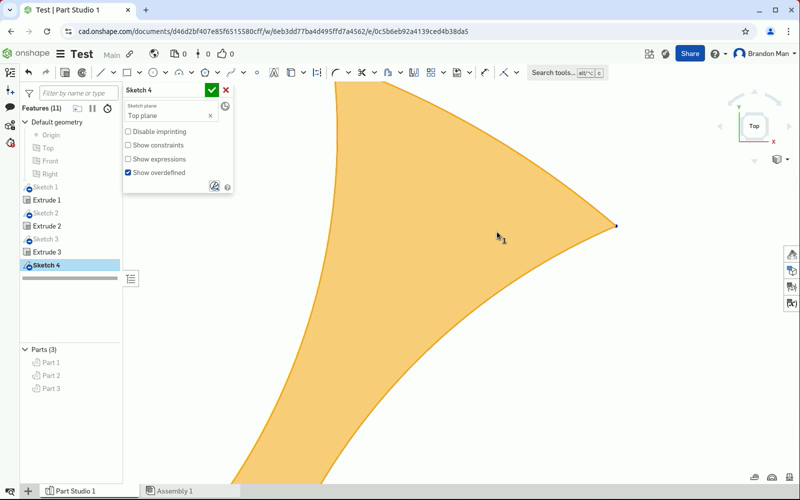
scroll(-6)
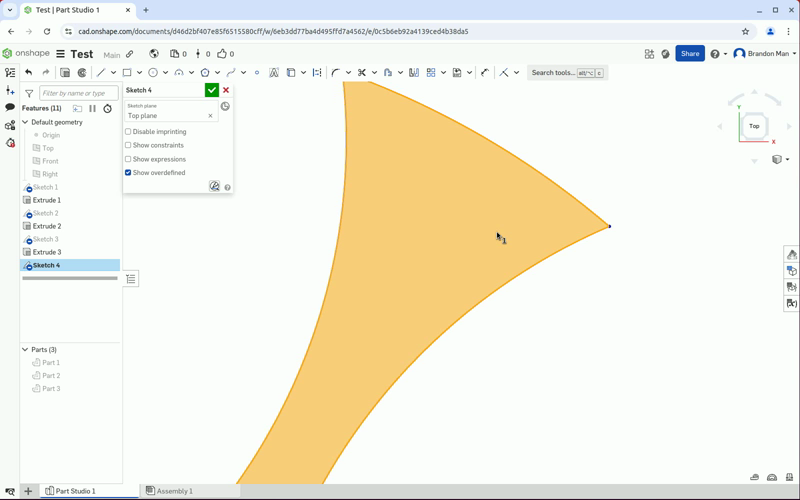
scroll(-6)
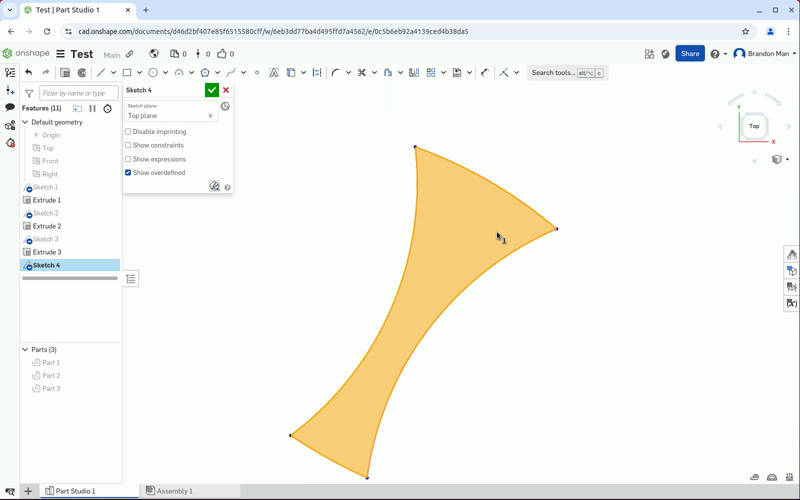
scroll(-6)
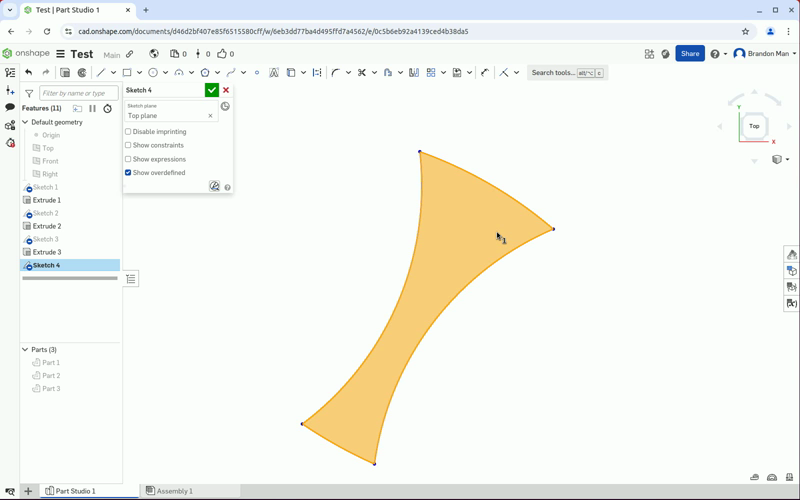
scroll(-6)
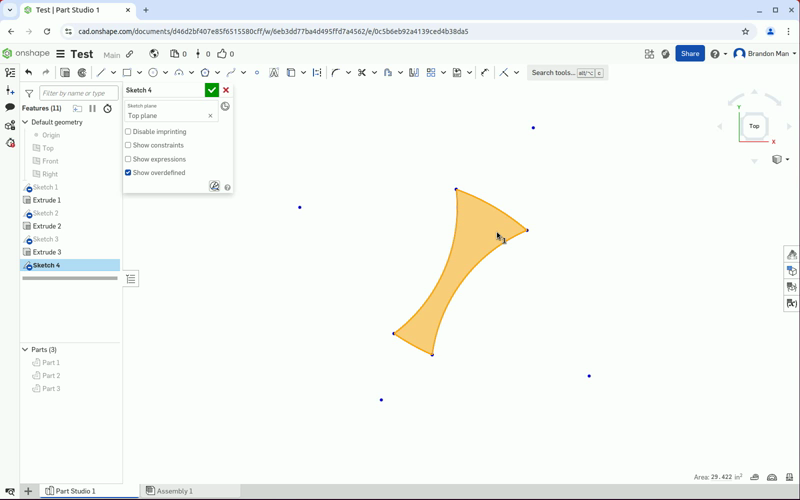
scroll(-6)
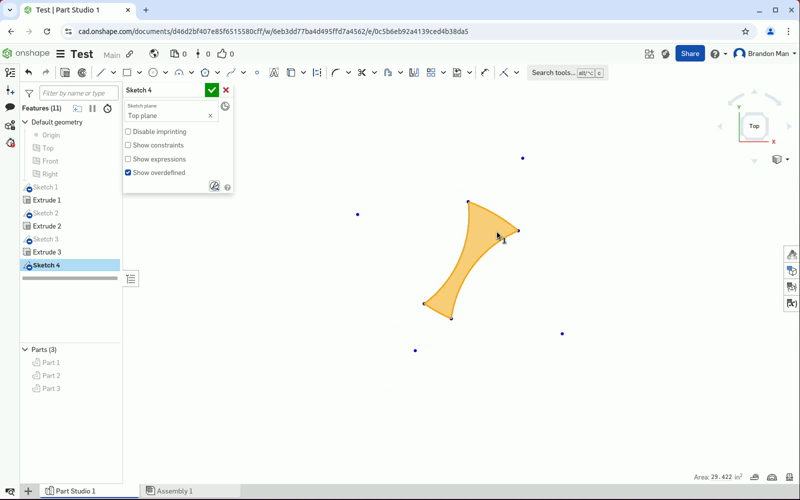
scroll(-6)
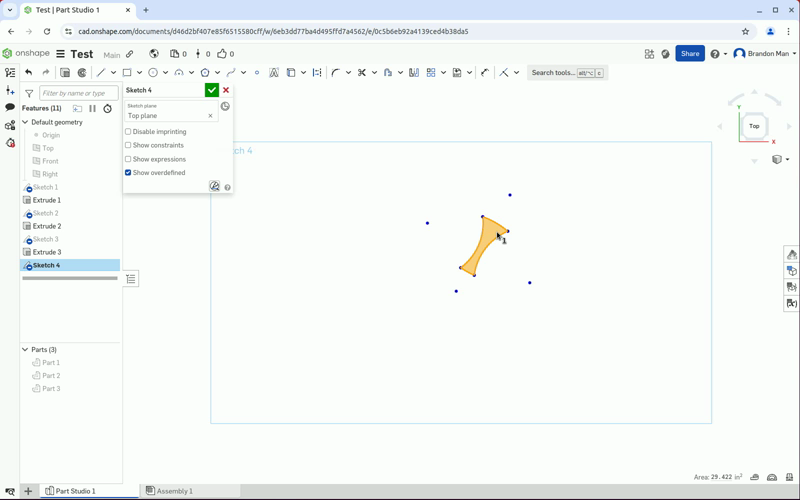
mouse_move(73, 352)
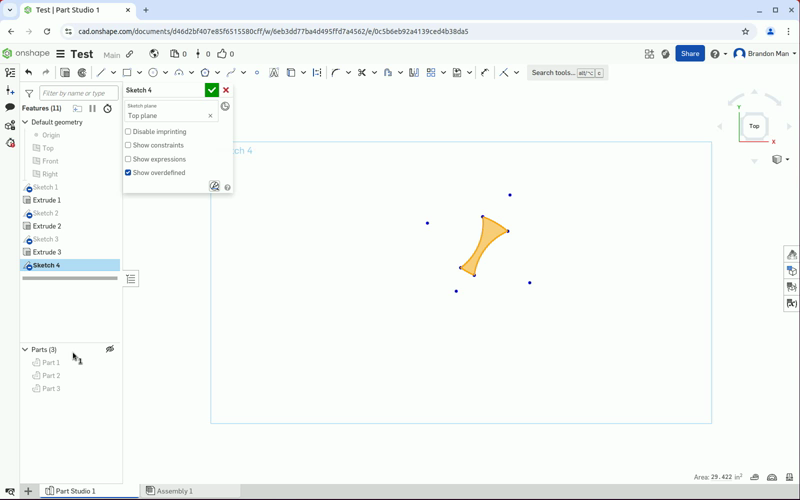
key(shift+y)
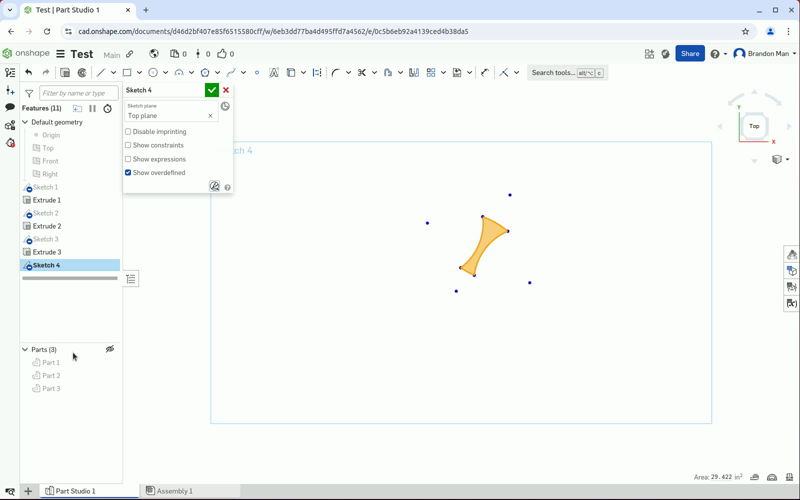
key(shift+e)
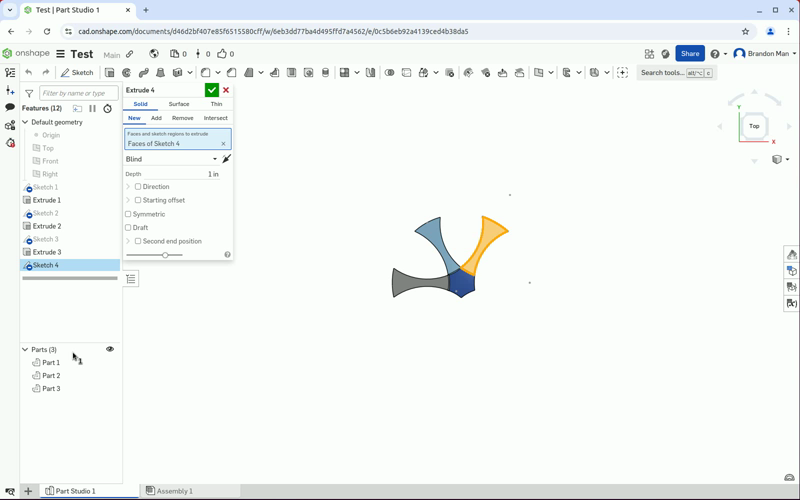
mouse_move(143, 106)
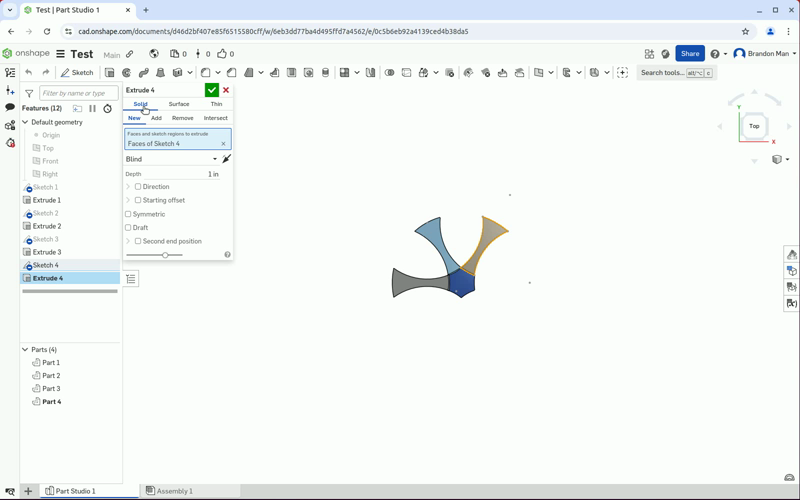
click(143, 106)
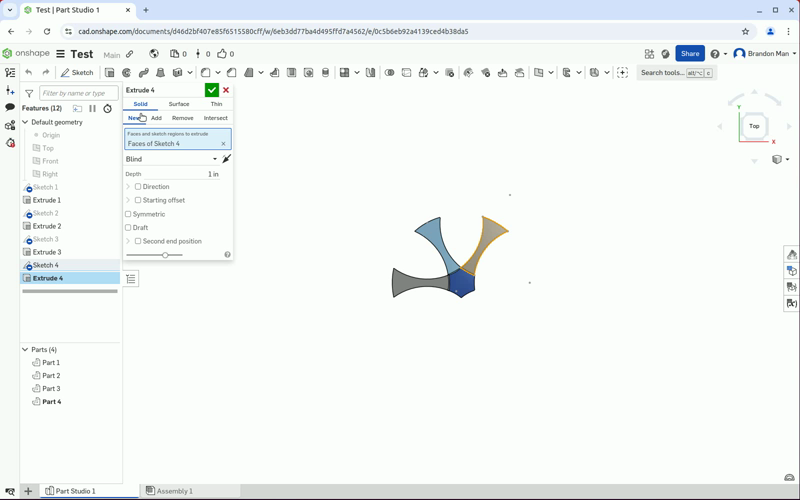
mouse_move(137, 120)
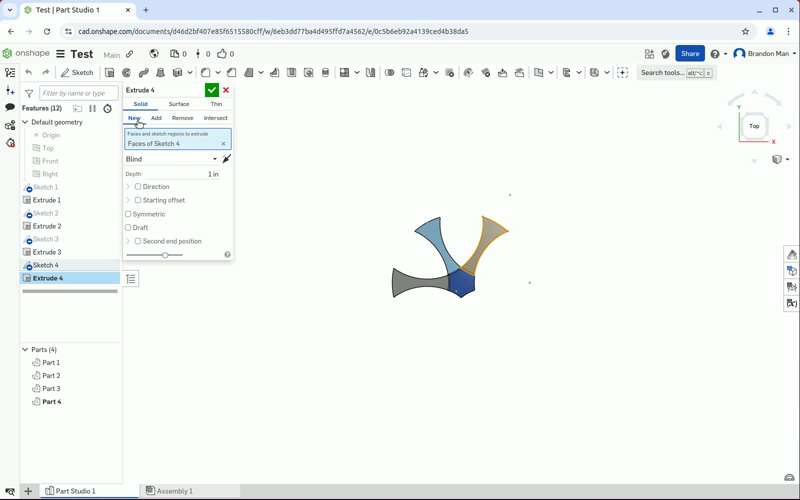
click(137, 120)
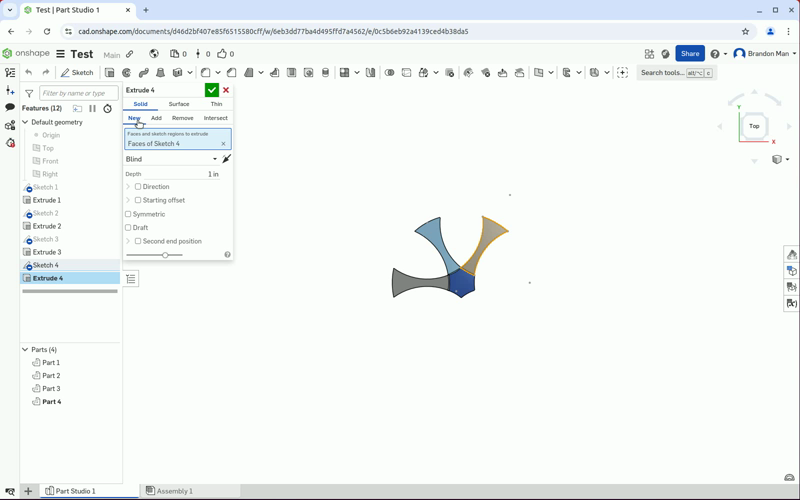
key(tab, 4)
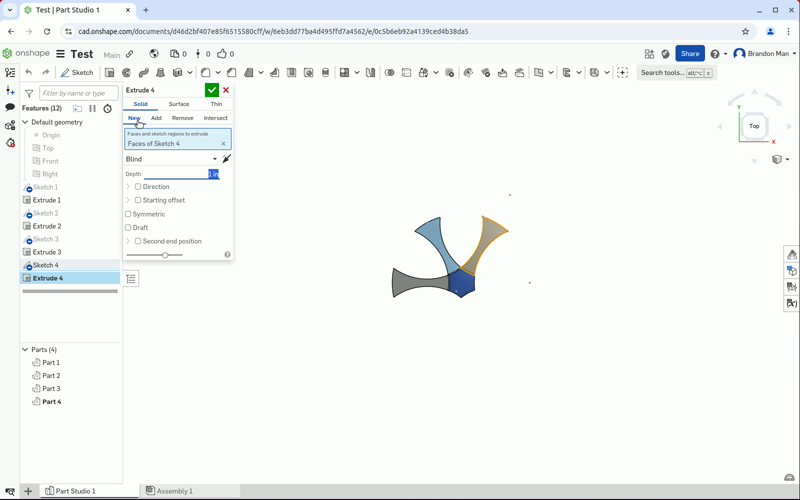
text(23.108)
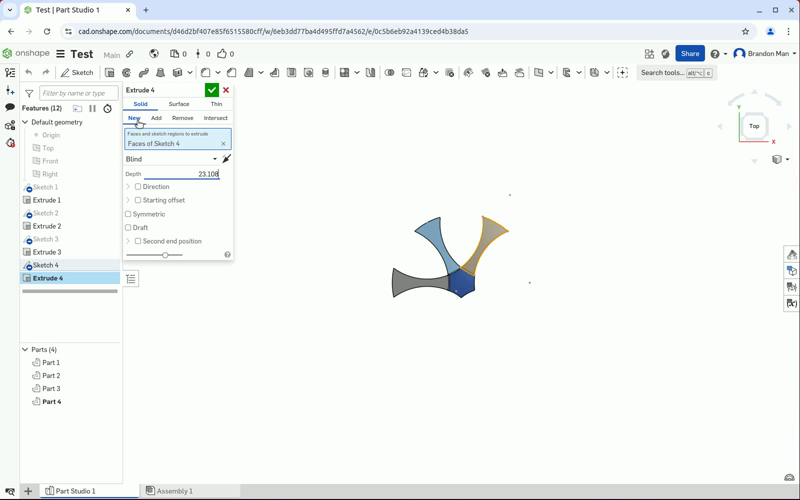
key(enter)
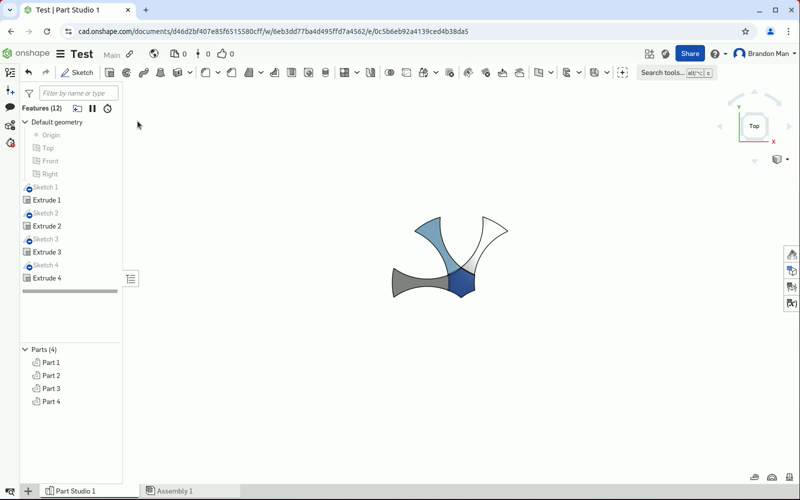
key(shift+h)
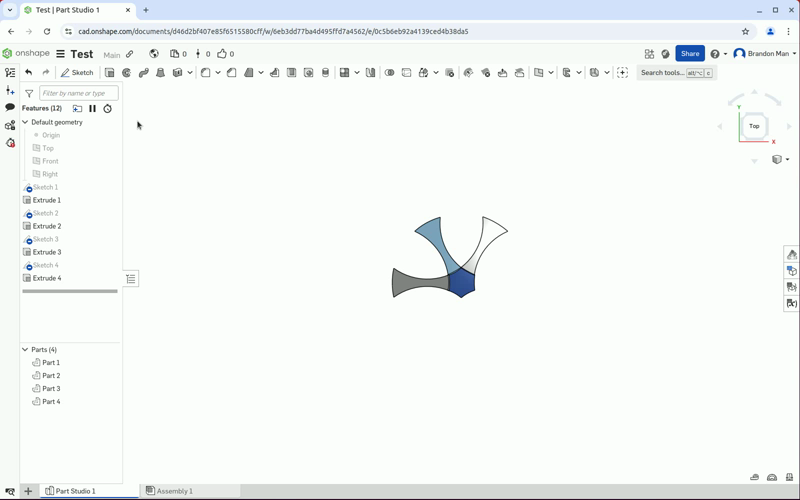
key(shift+h)
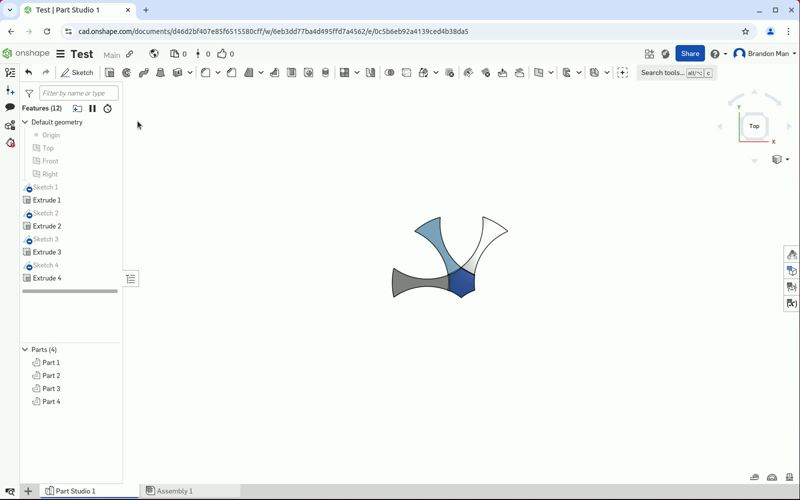
mouse_move(73, 189)
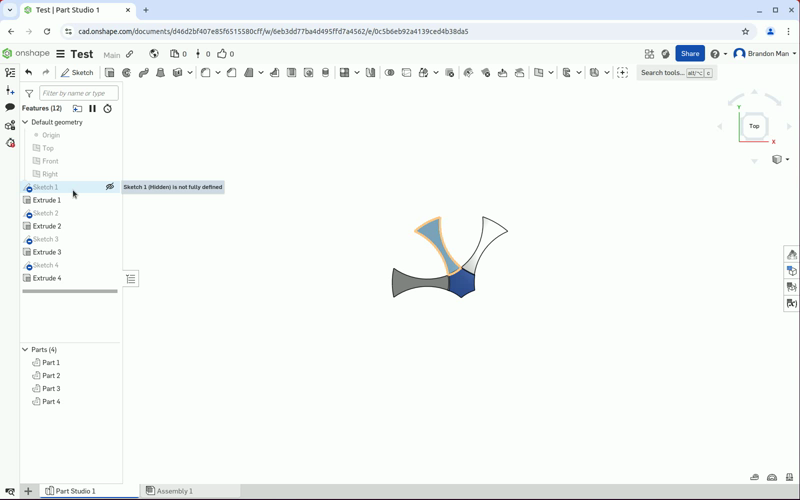
click(73, 189)
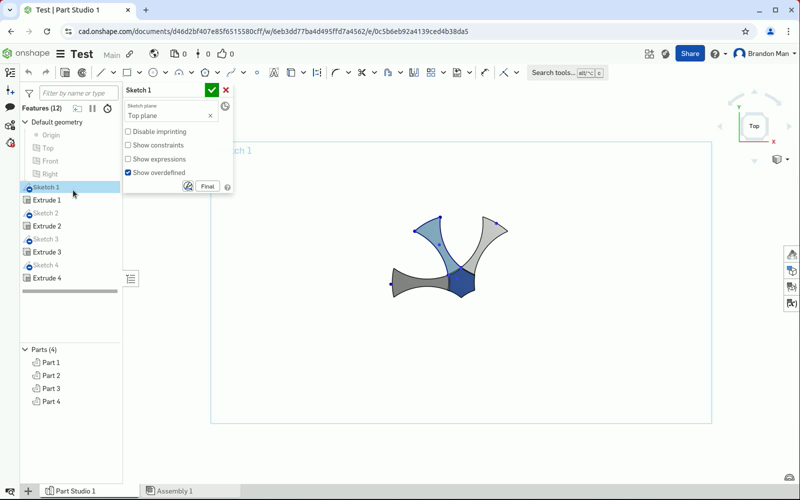
mouse_move(229, 92)
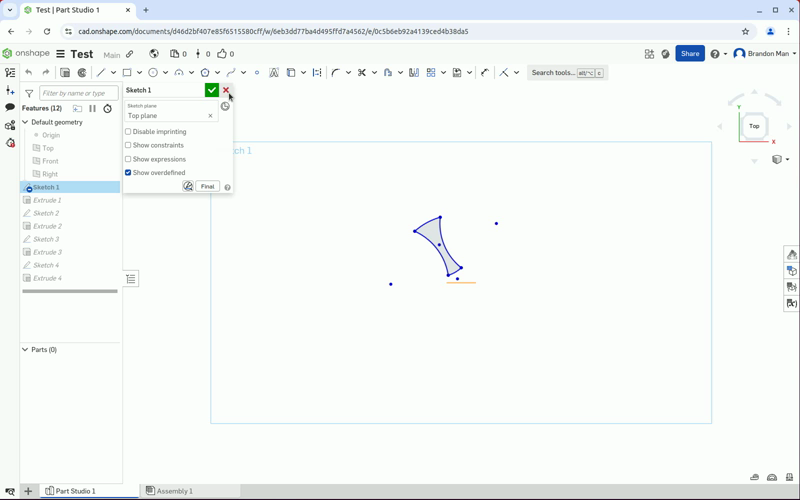
click(229, 92)
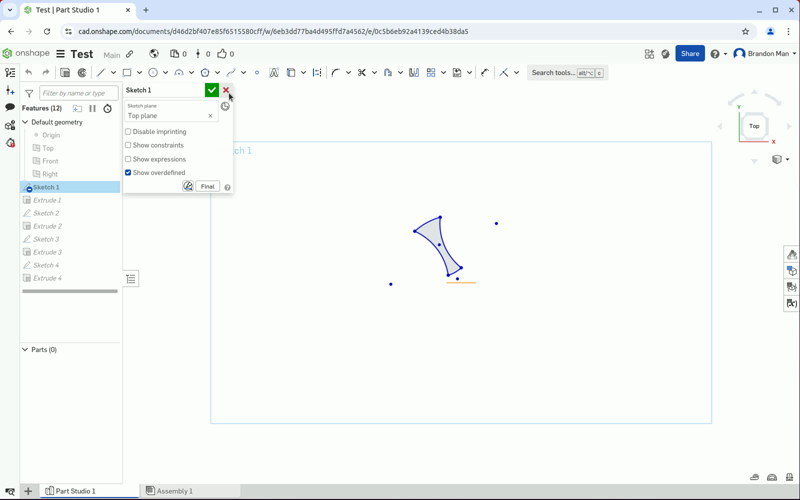
key(shift+s)
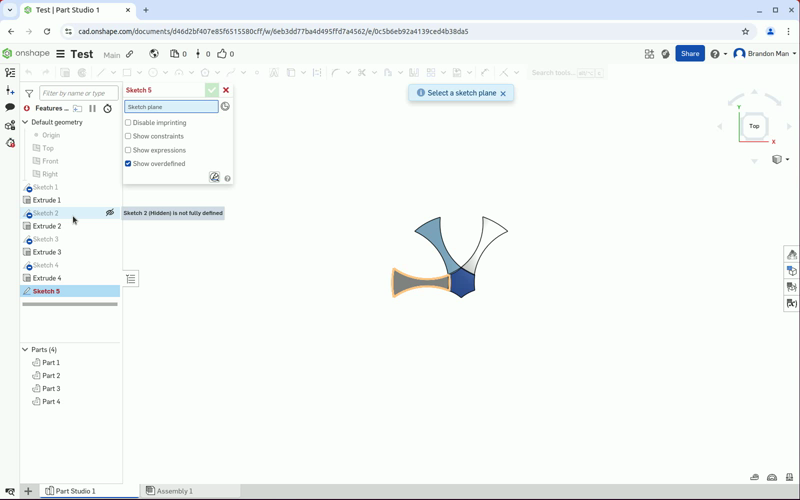
scroll(3)
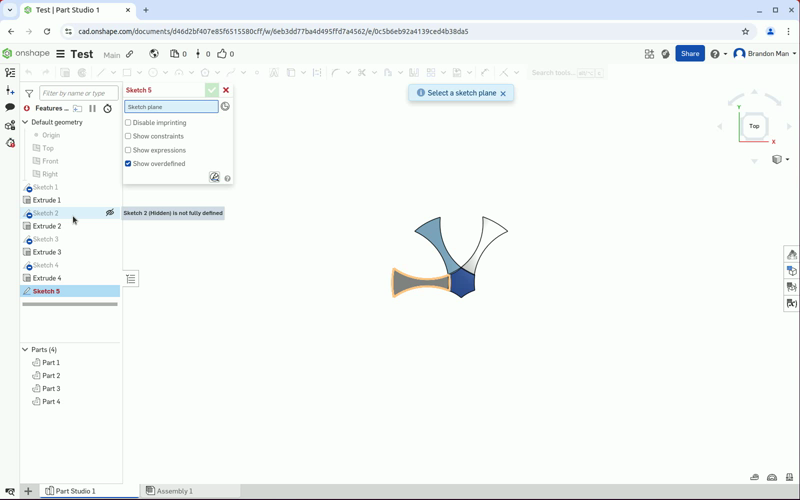
mouse_move(73, 150)
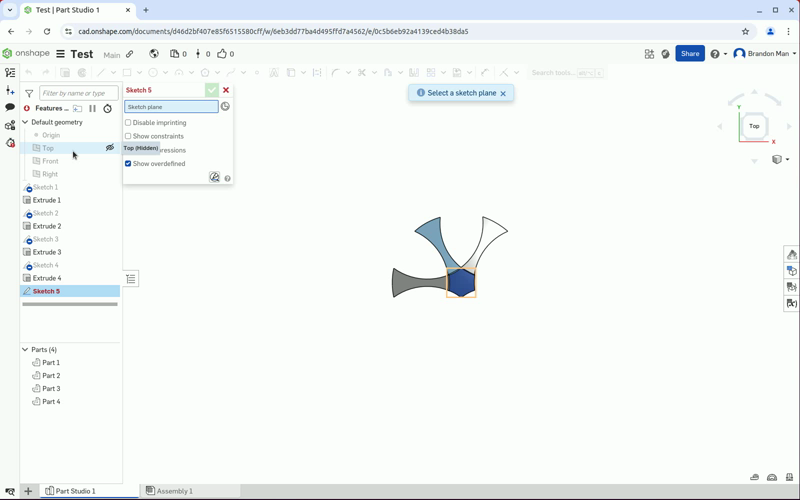
click(73, 150)
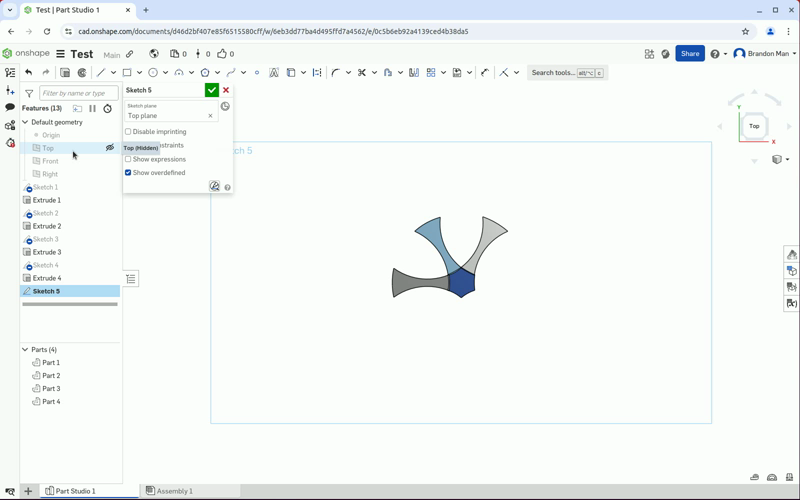
mouse_move(73, 352)
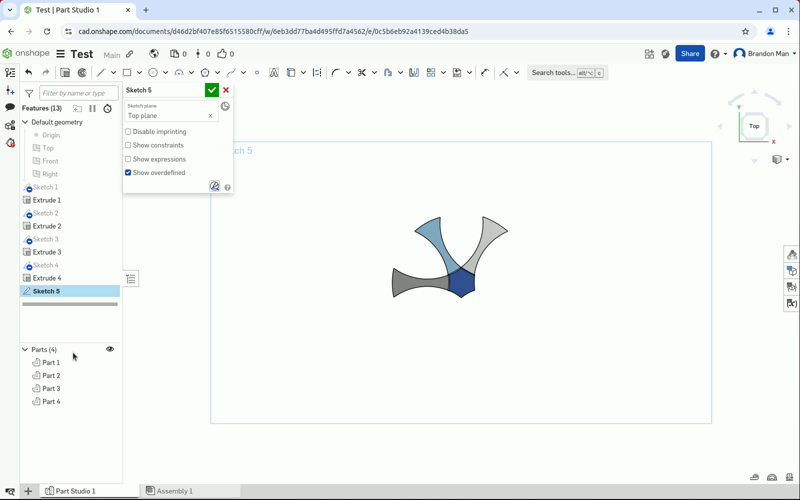
key(y)
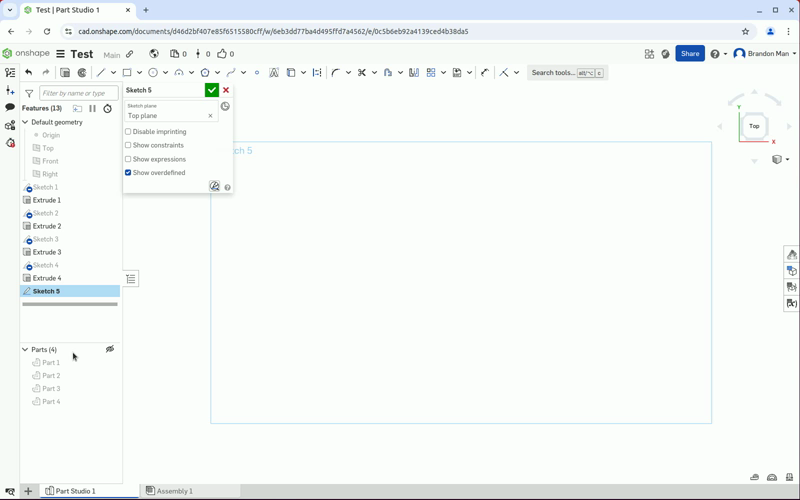
key(a)
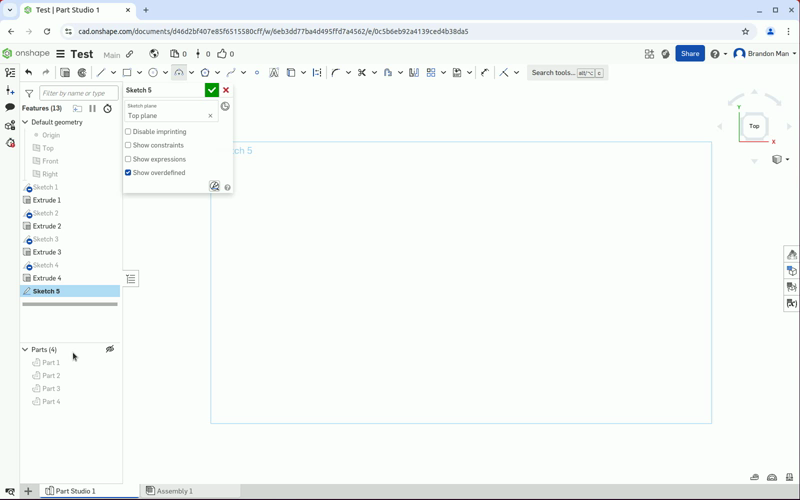
key_down(shift)
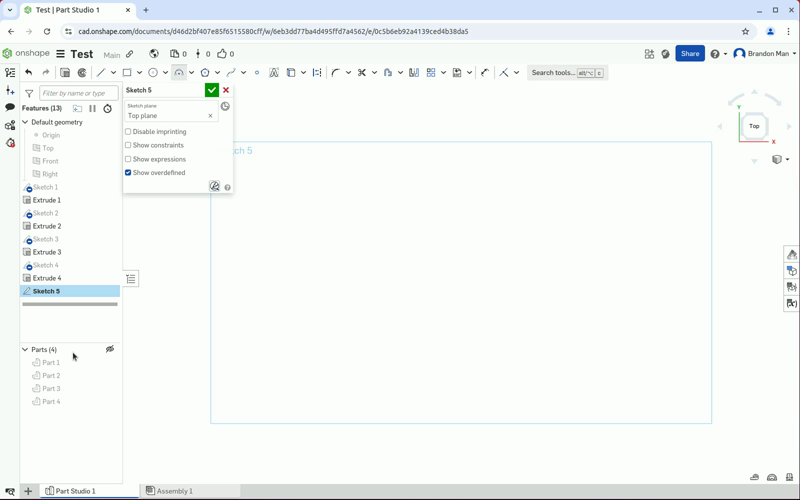
mouse_move(473, 290)
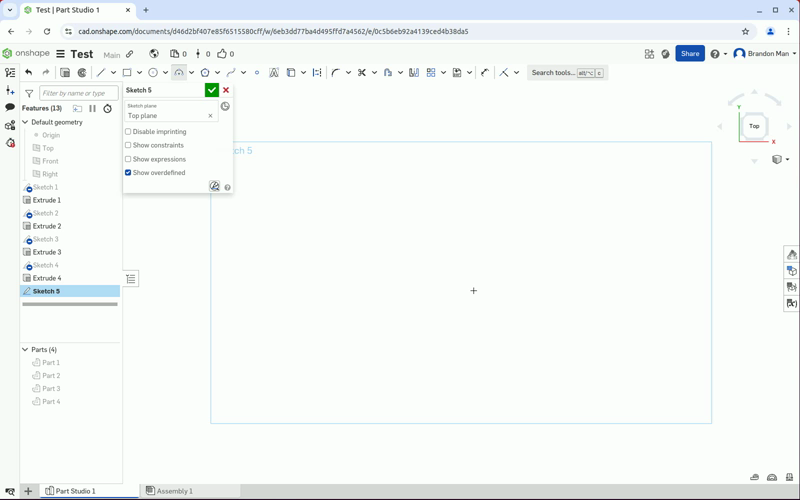
click(473, 290)
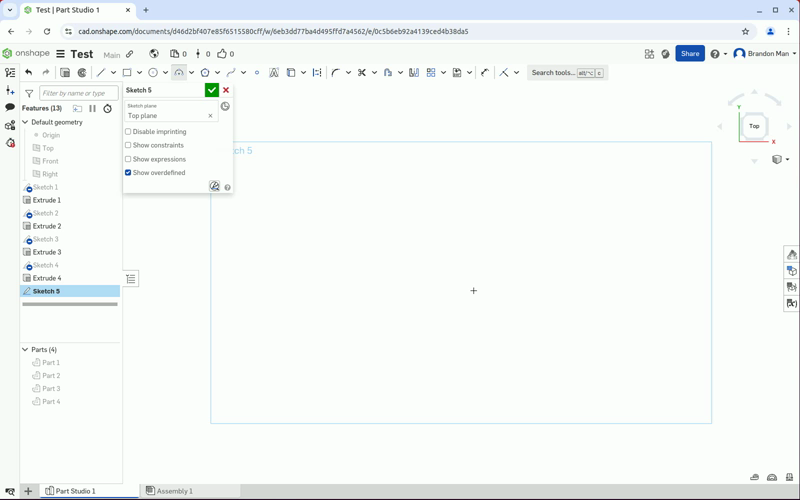
key_up(shift)
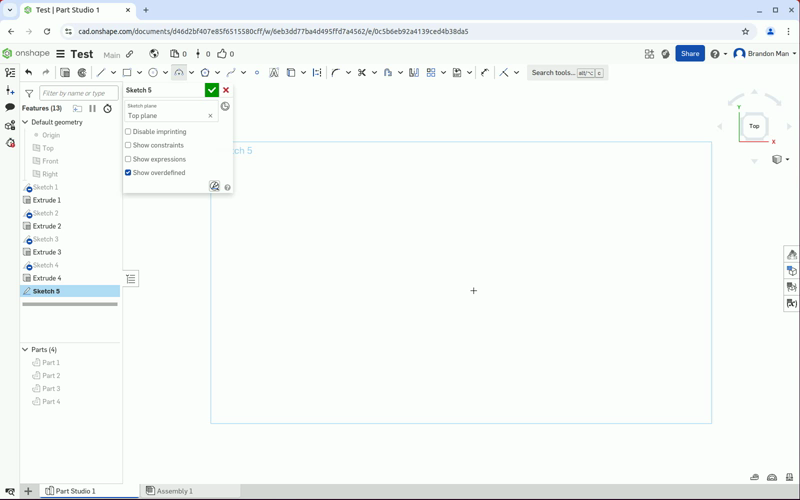
key_down(shift)
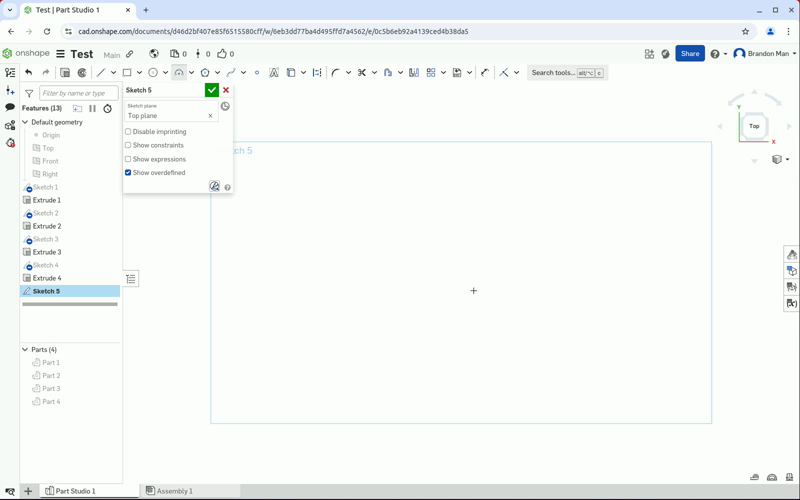
mouse_move(528, 296)
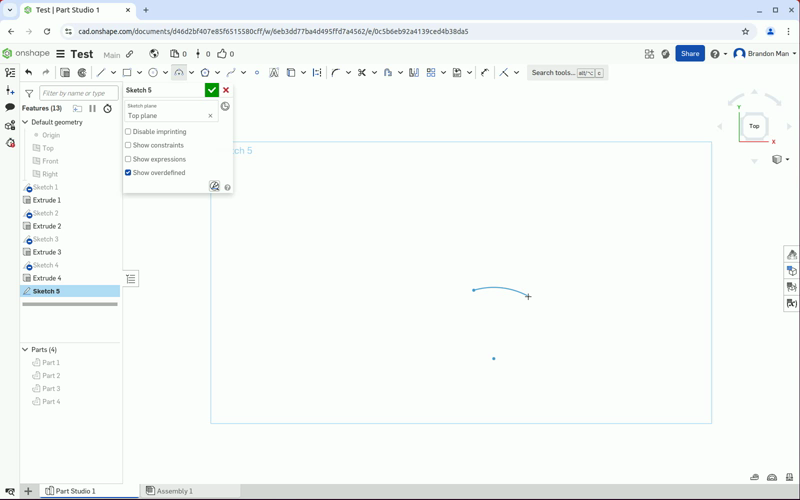
click(528, 296)
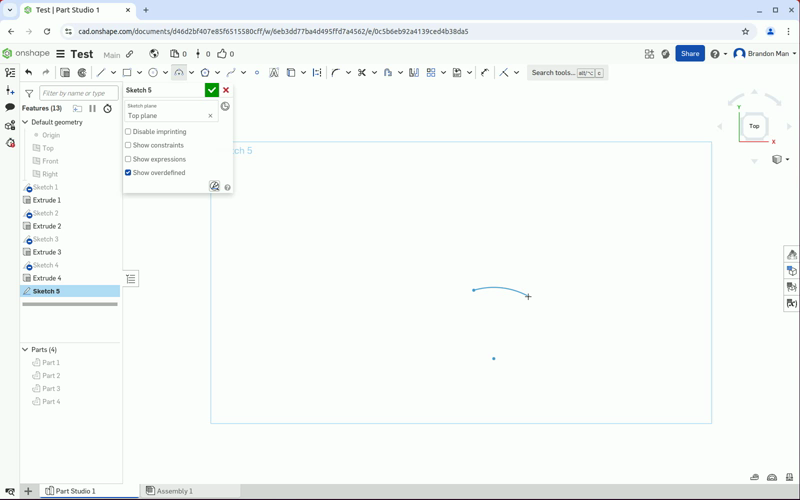
mouse_move(501, 286)
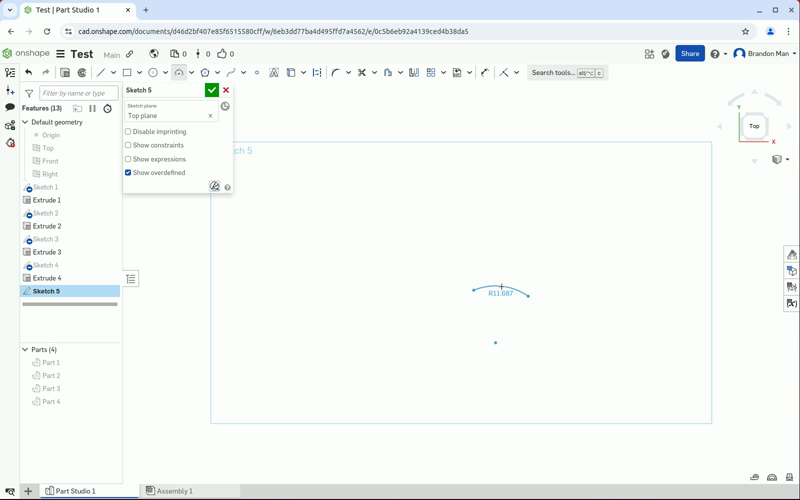
click(501, 286)
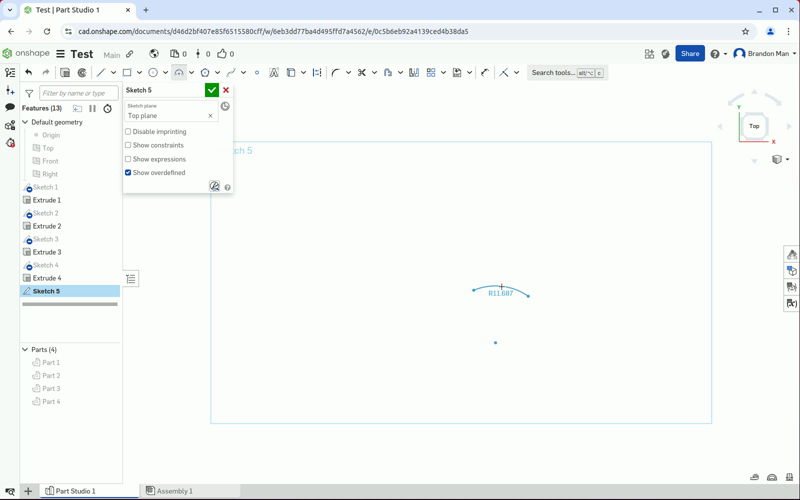
key_up(shift)
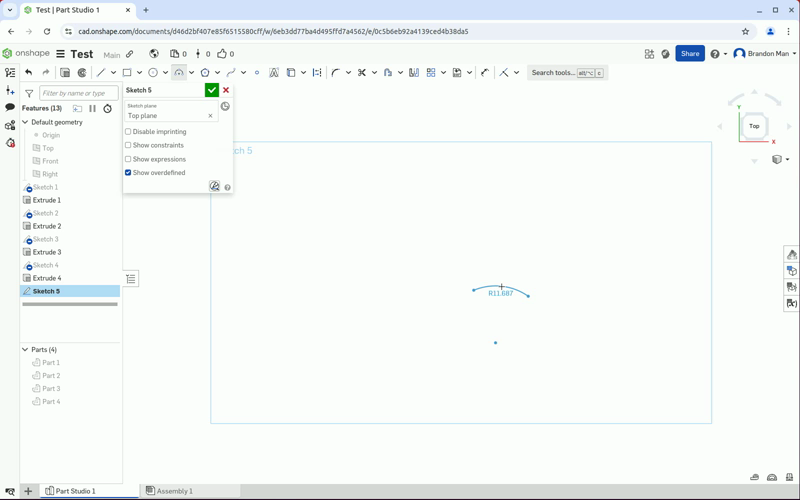
mouse_move(528, 296)
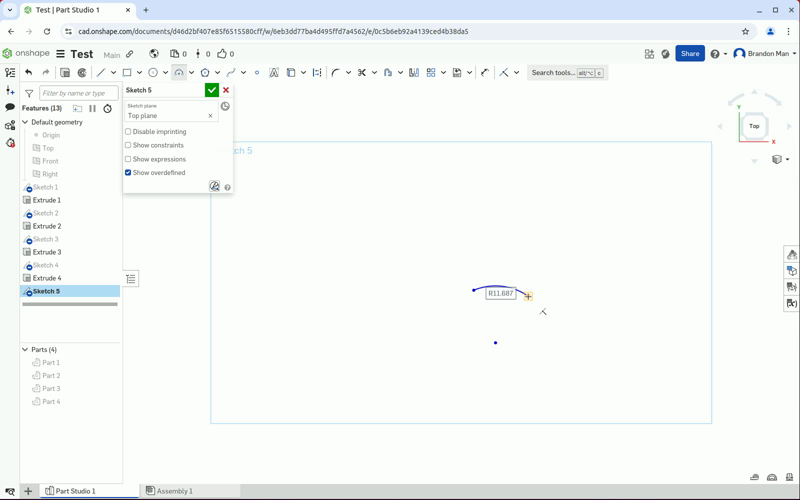
click(528, 296)
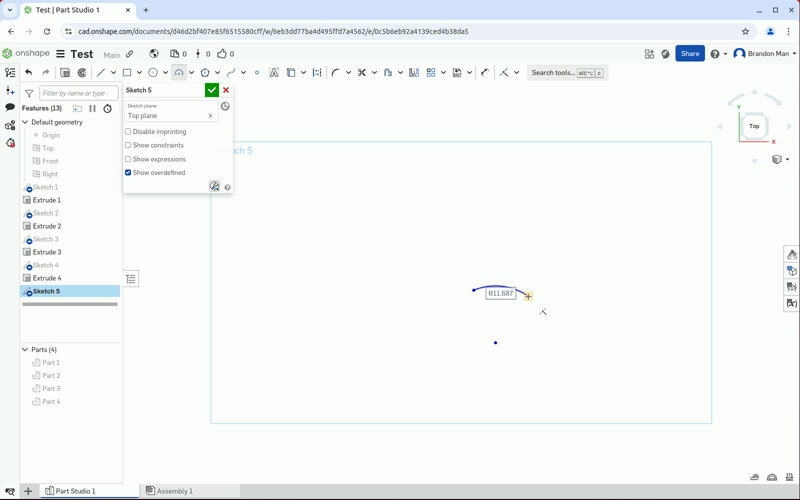
key_down(shift)
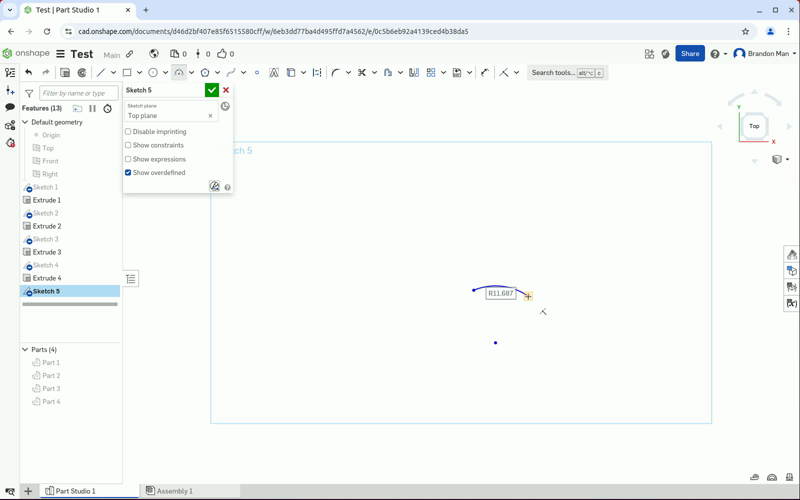
mouse_move(528, 268)
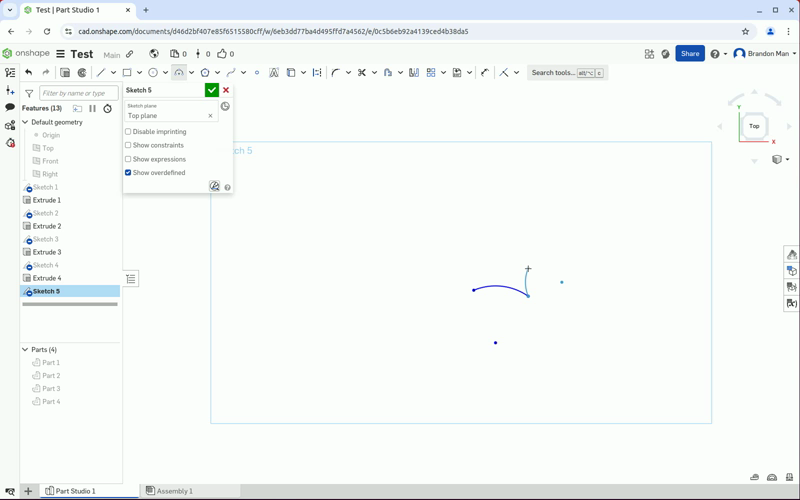
click(528, 268)
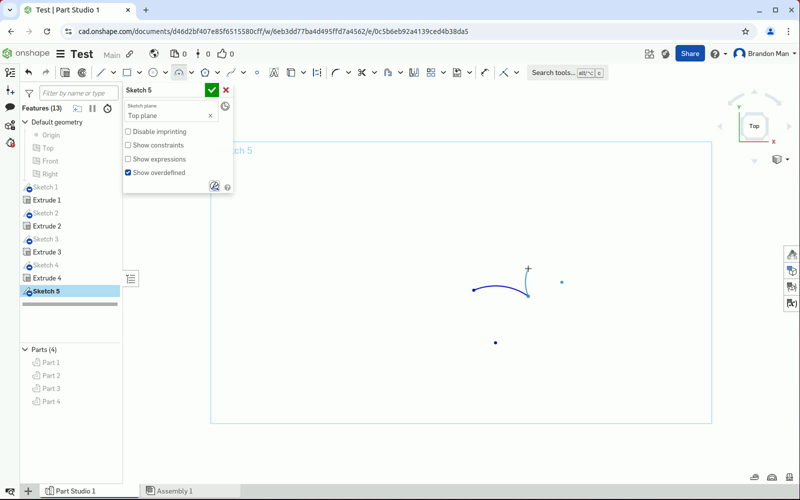
mouse_move(529, 282)
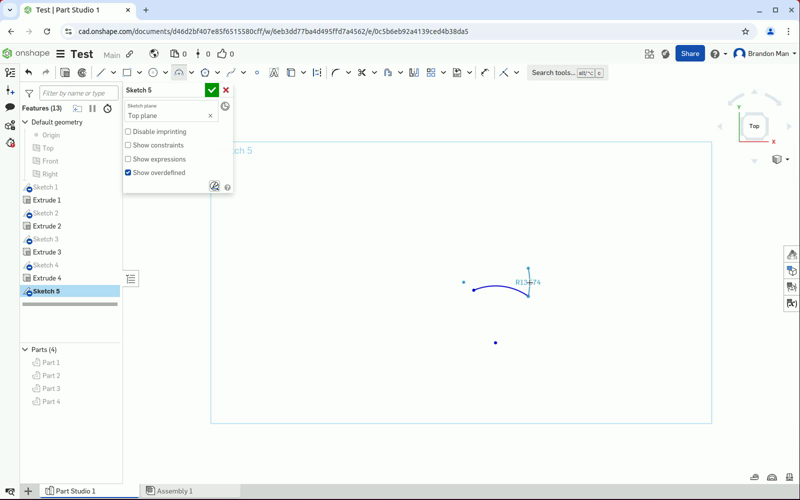
click(529, 282)
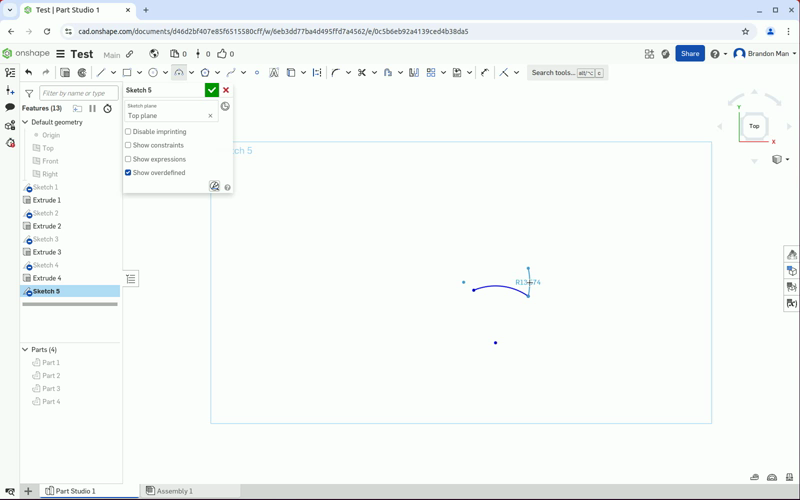
key_up(shift)
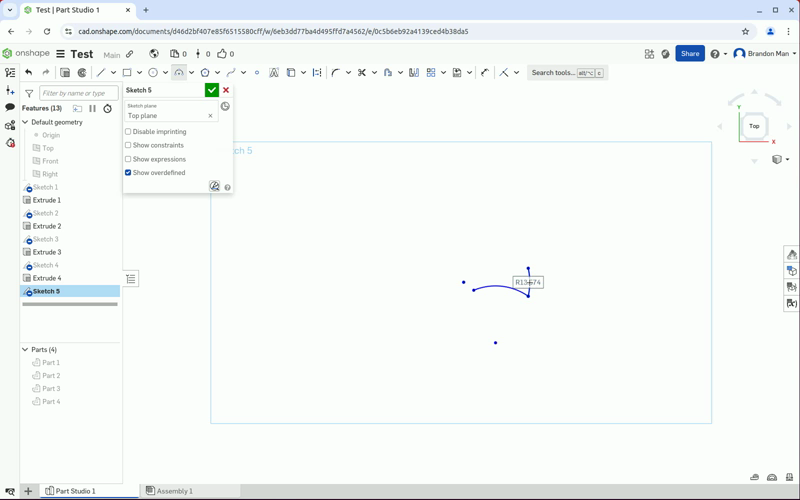
mouse_move(528, 268)
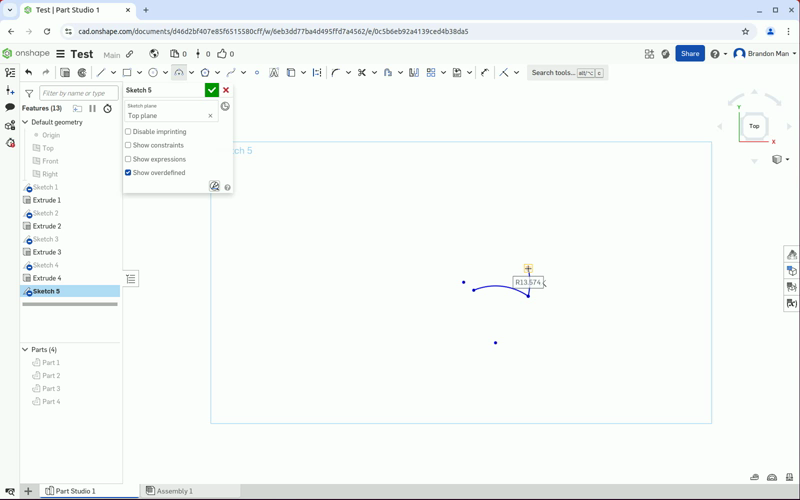
click(528, 268)
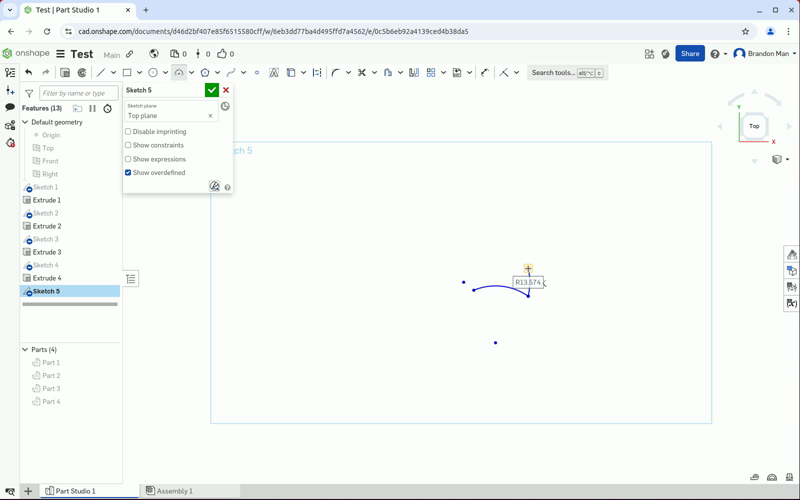
key_down(shift)
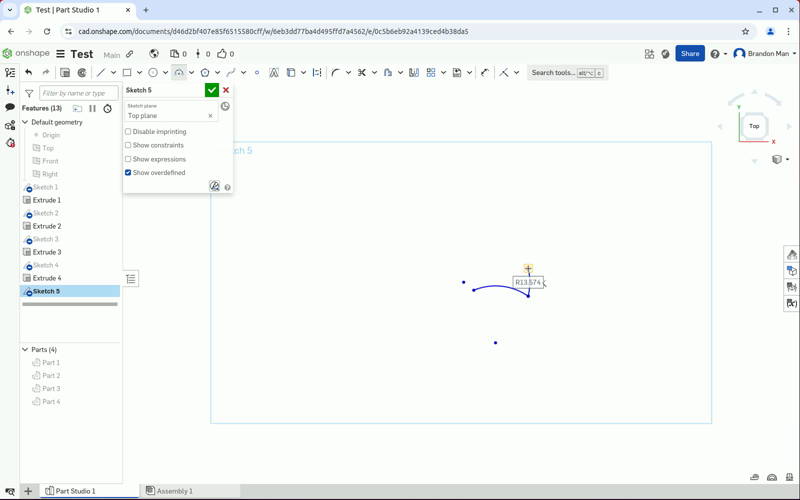
mouse_move(473, 274)
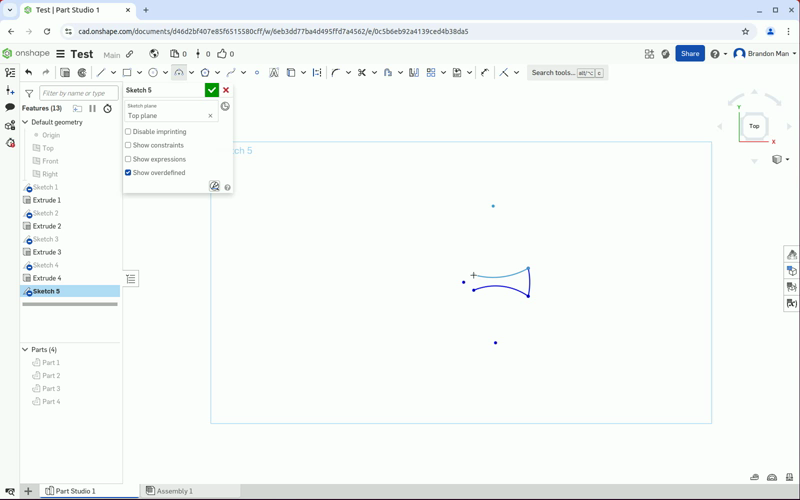
click(473, 274)
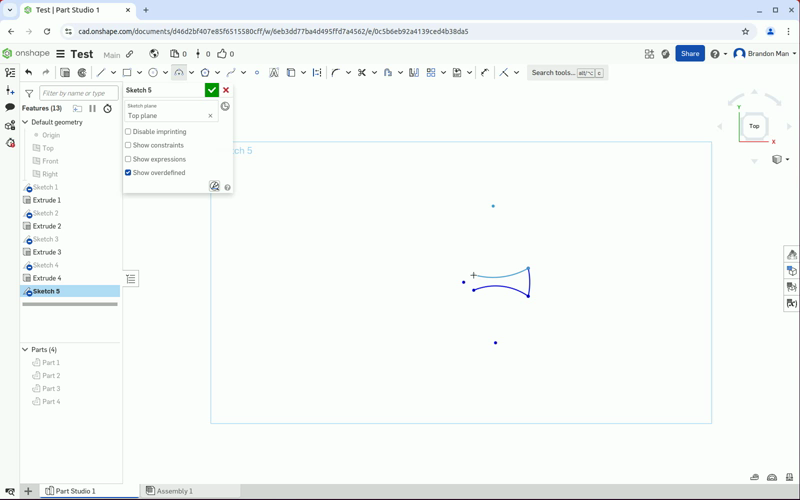
mouse_move(501, 278)
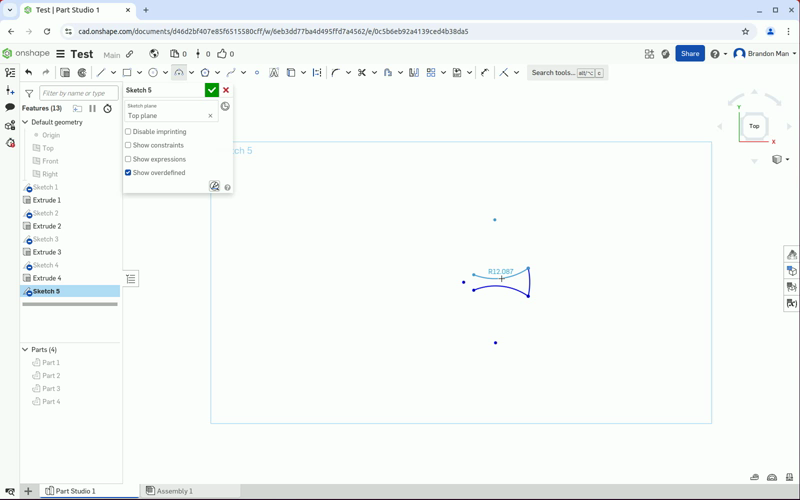
click(501, 278)
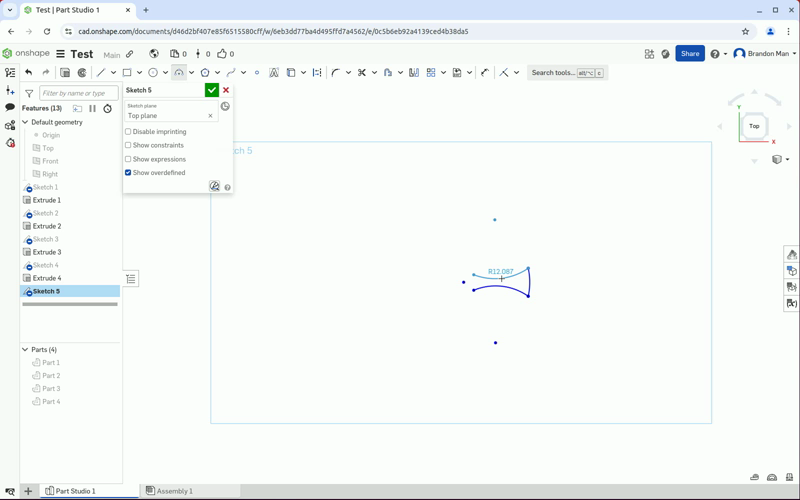
key_up(shift)
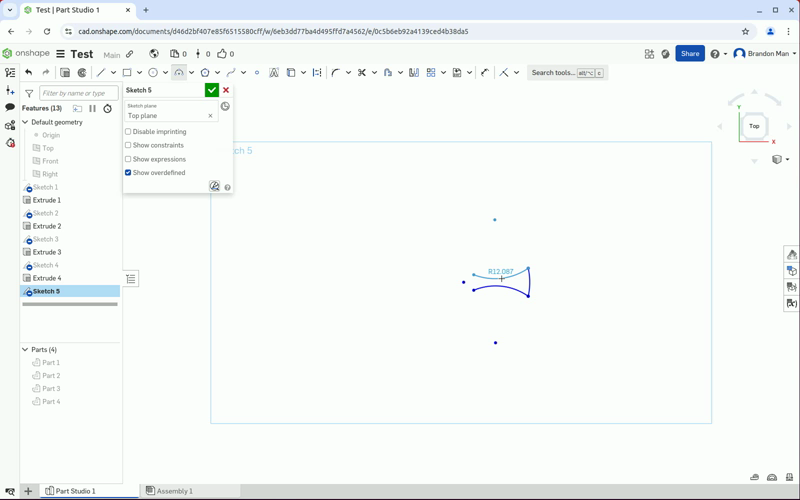
mouse_move(473, 274)
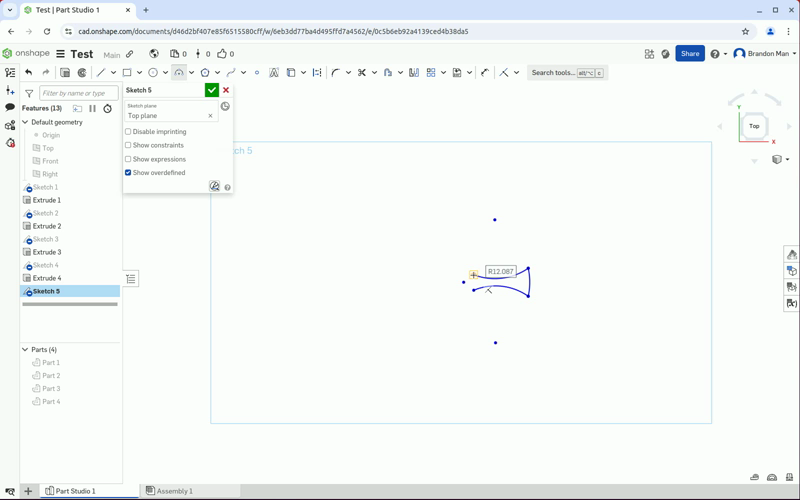
click(473, 274)
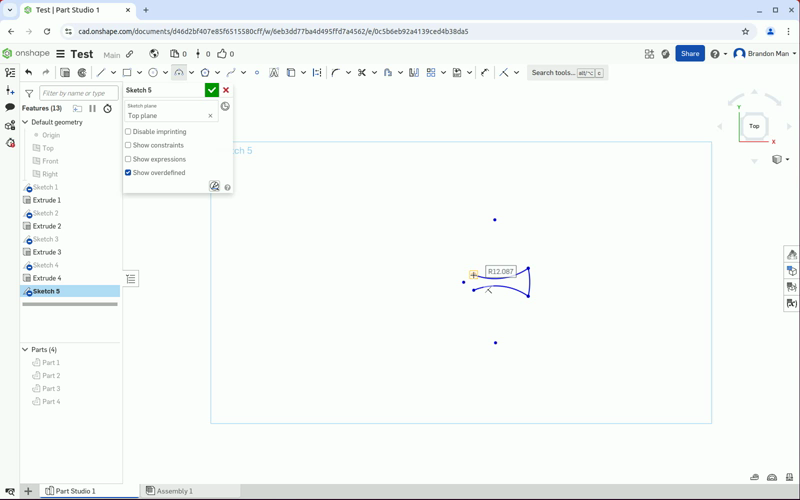
mouse_move(473, 290)
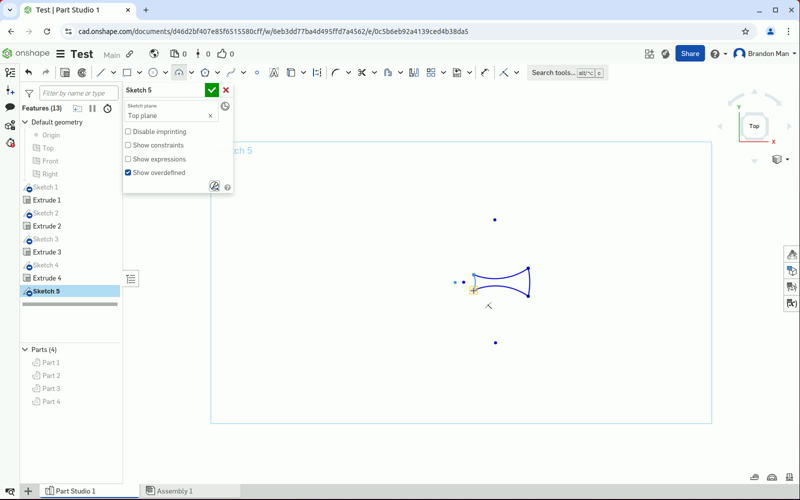
click(473, 290)
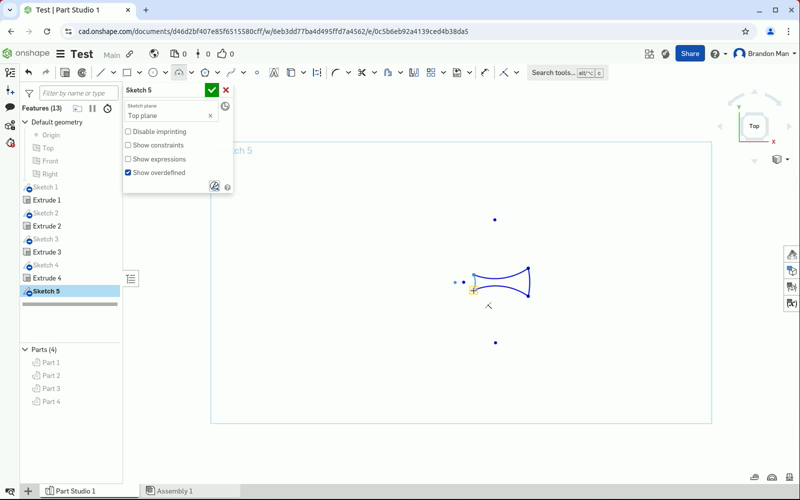
key_down(shift)
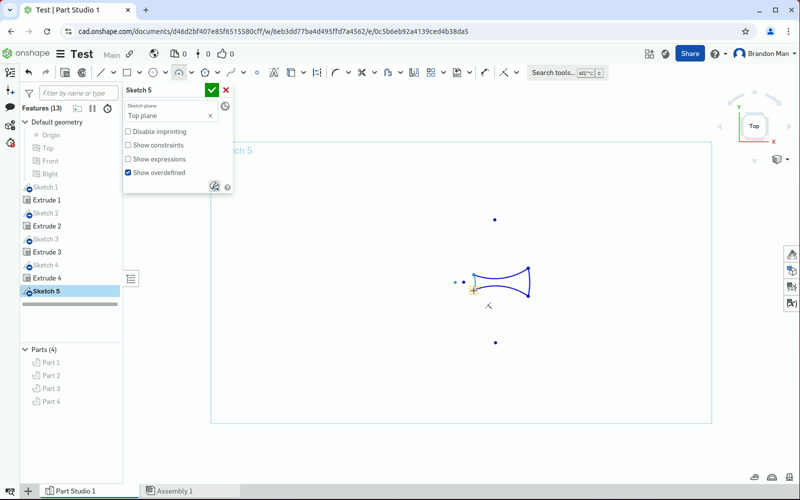
mouse_move(473, 282)
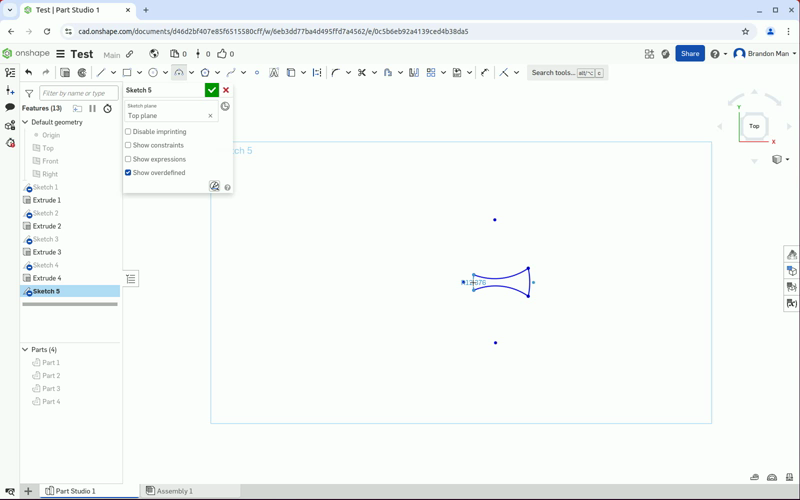
click(473, 282)
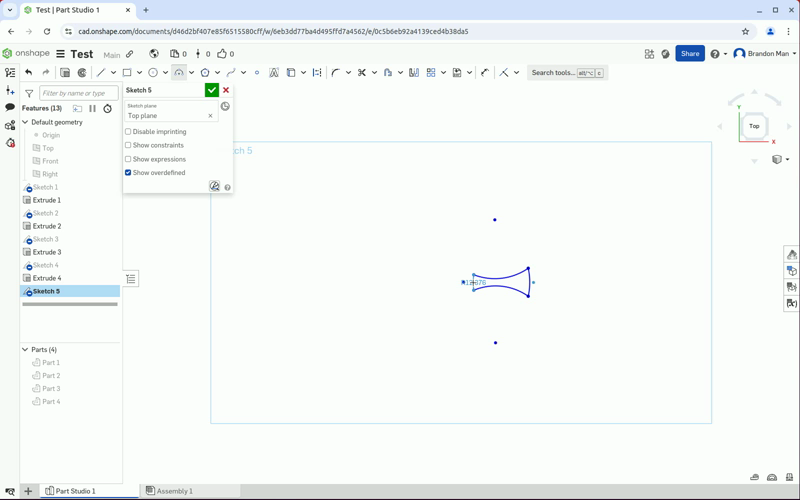
key_up(shift)
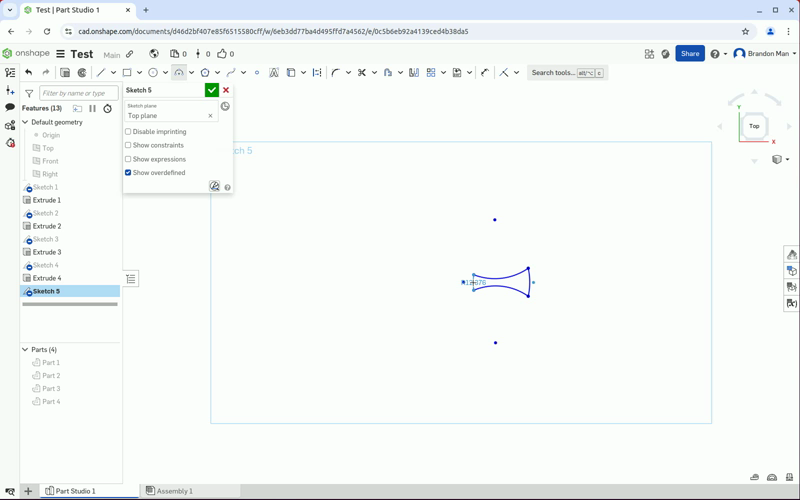
key(esc)
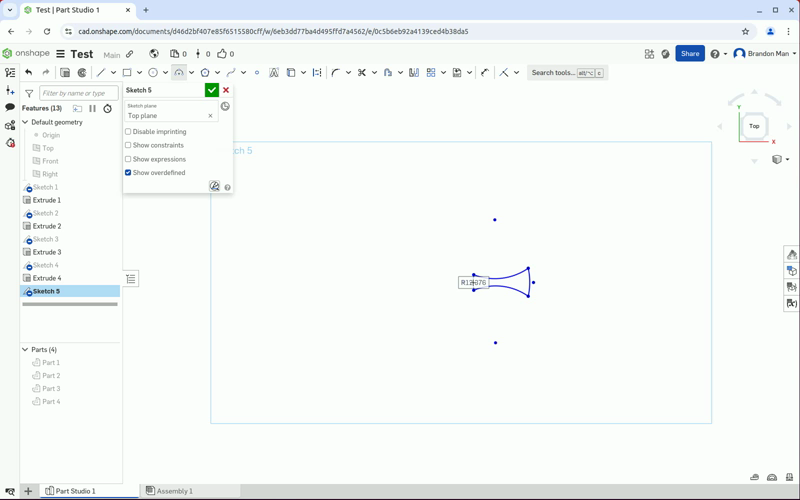
mouse_move(506, 285)
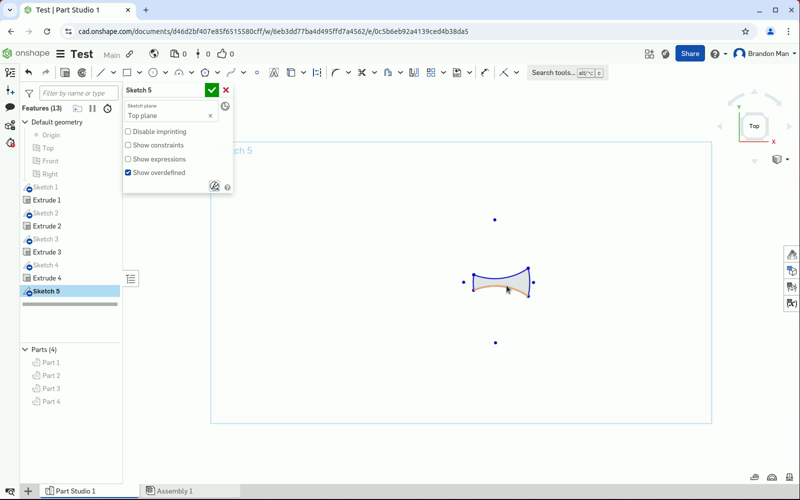
scroll(6)
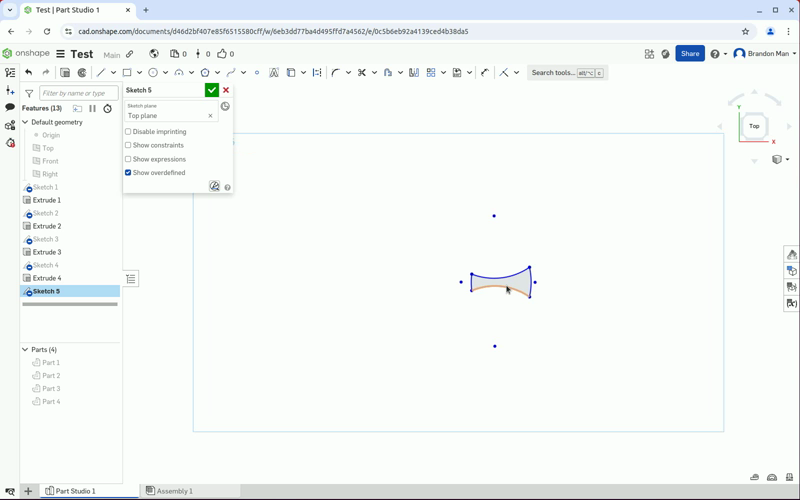
scroll(6)
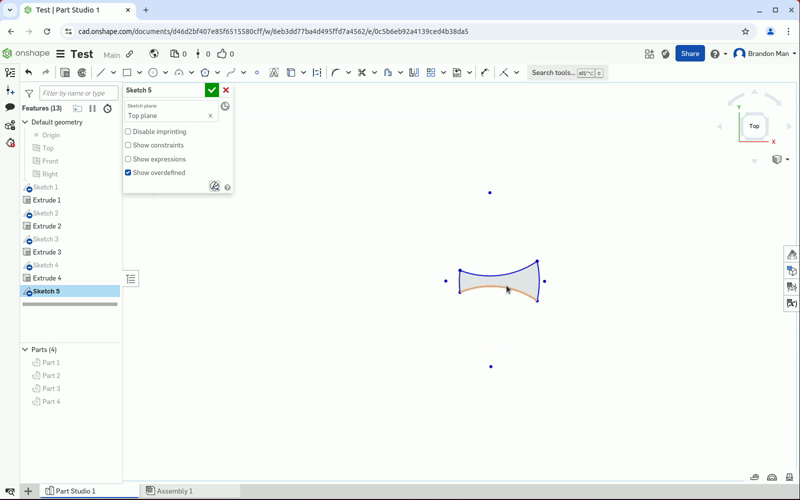
scroll(6)
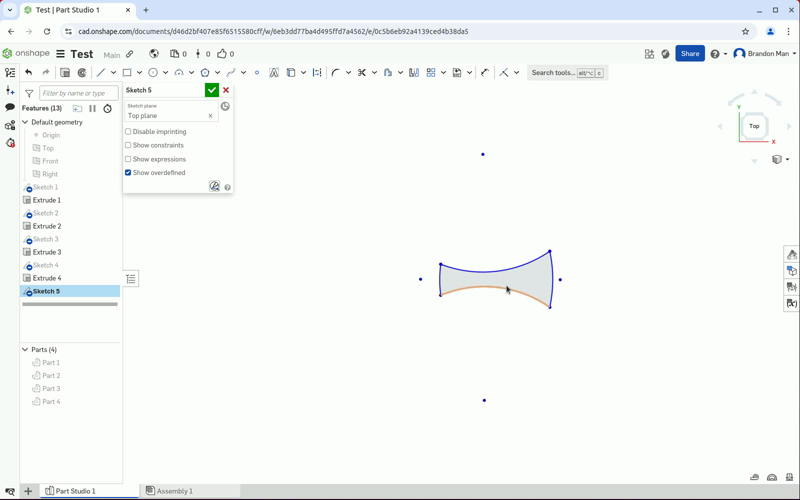
scroll(6)
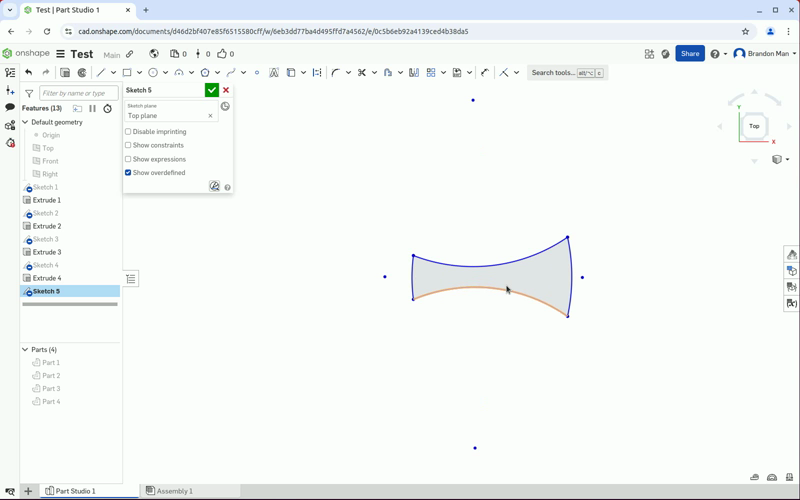
scroll(6)
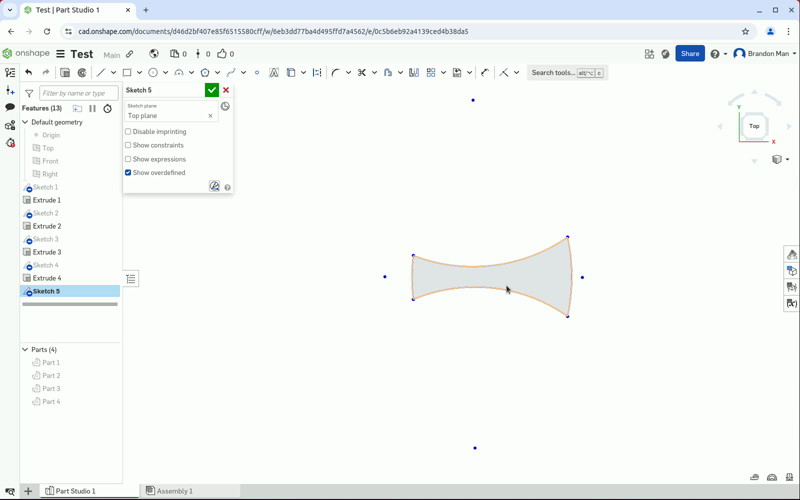
scroll(6)
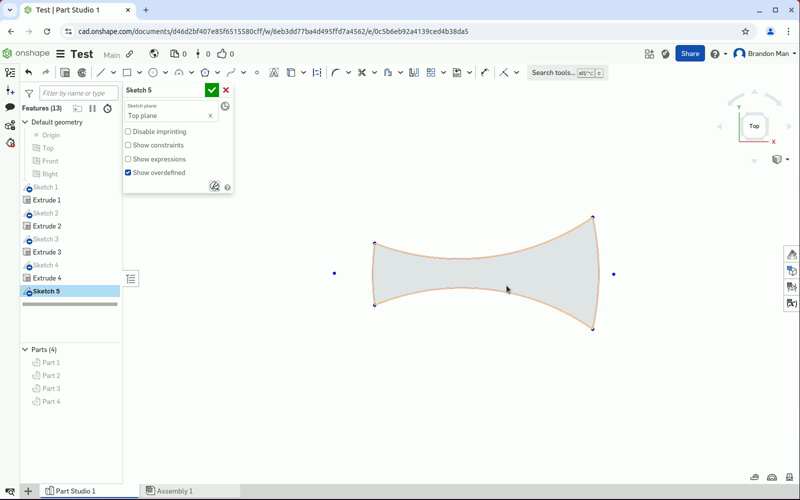
scroll(6)
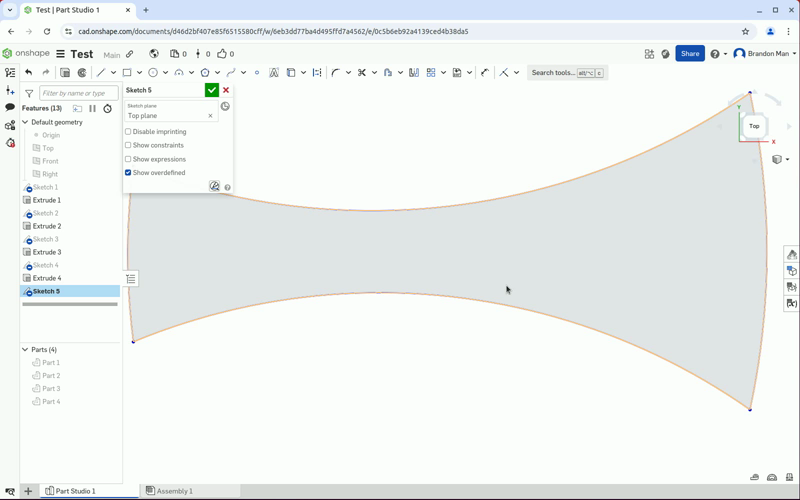
click(506, 285)
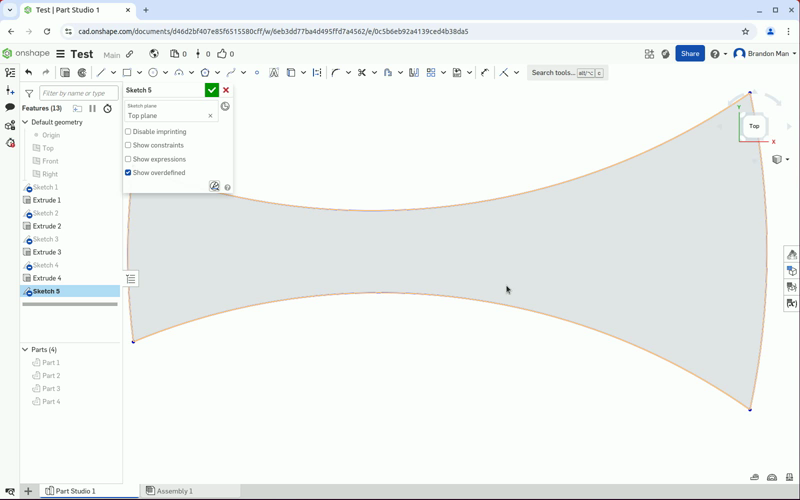
scroll(-6)
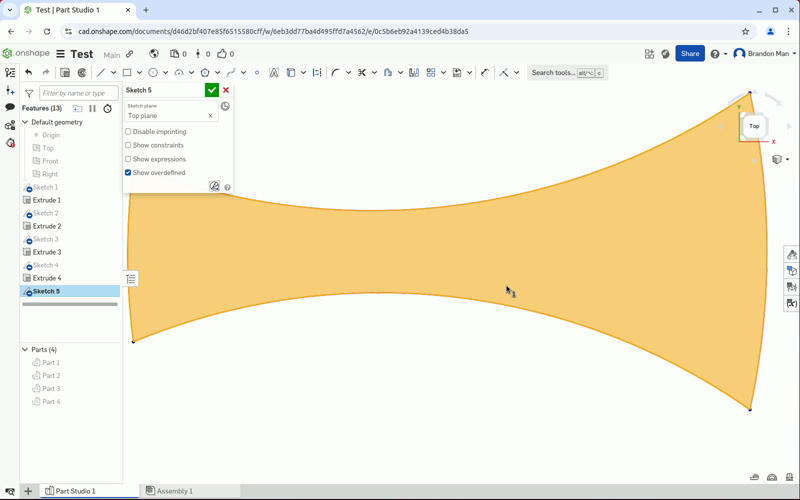
scroll(-6)
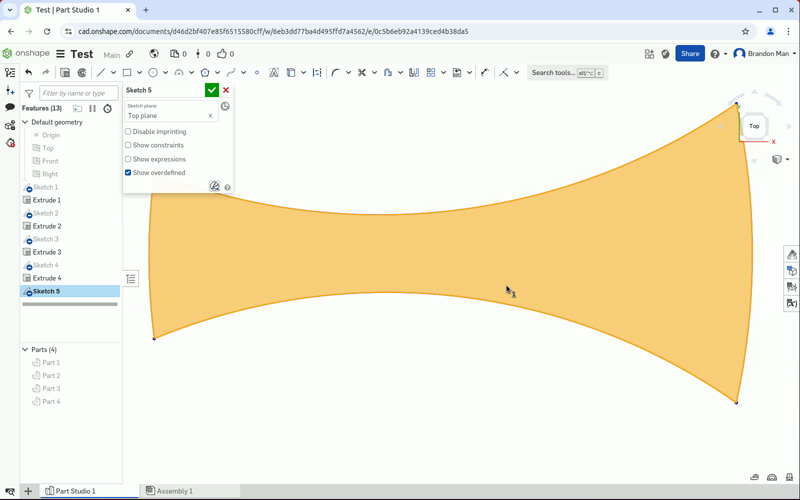
scroll(-6)
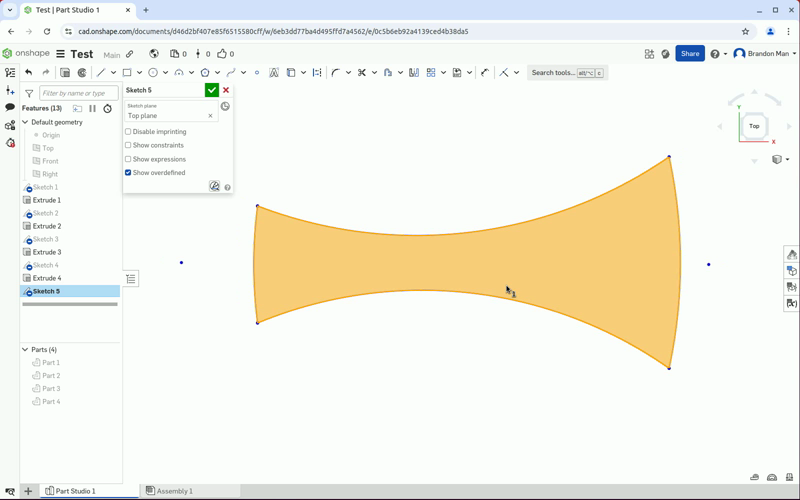
scroll(-6)
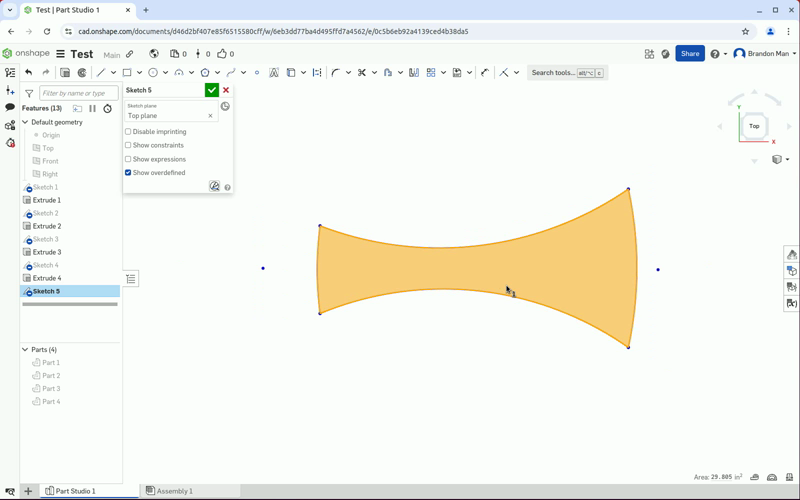
scroll(-6)
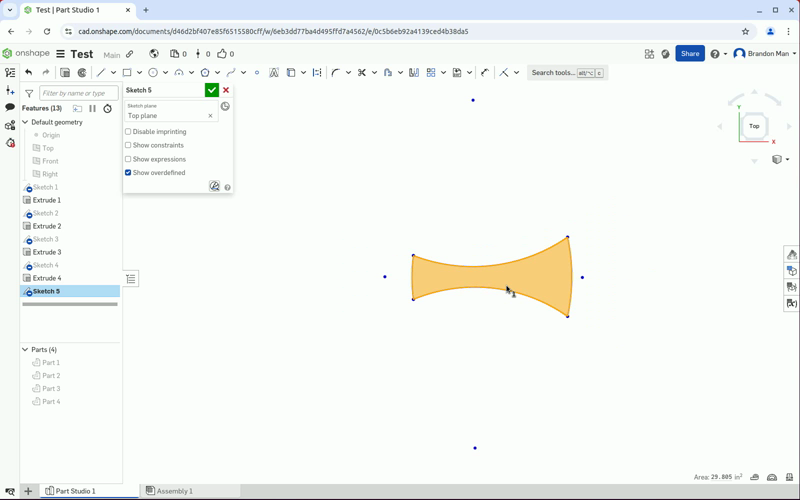
scroll(-6)
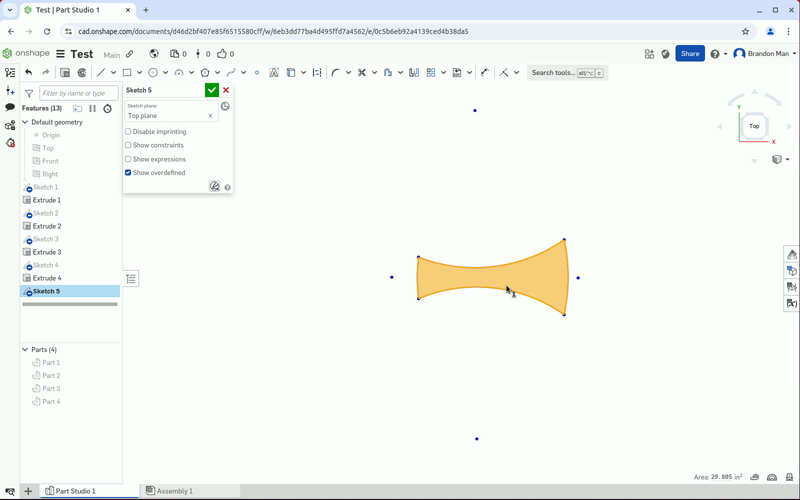
scroll(-6)
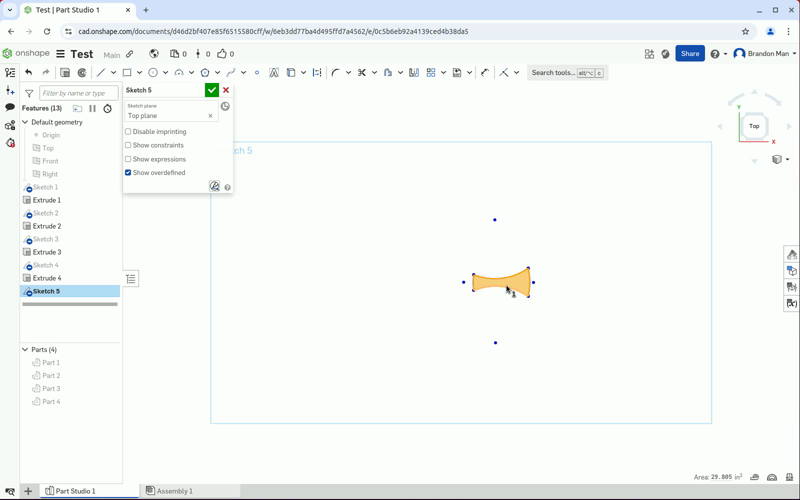
mouse_move(73, 352)
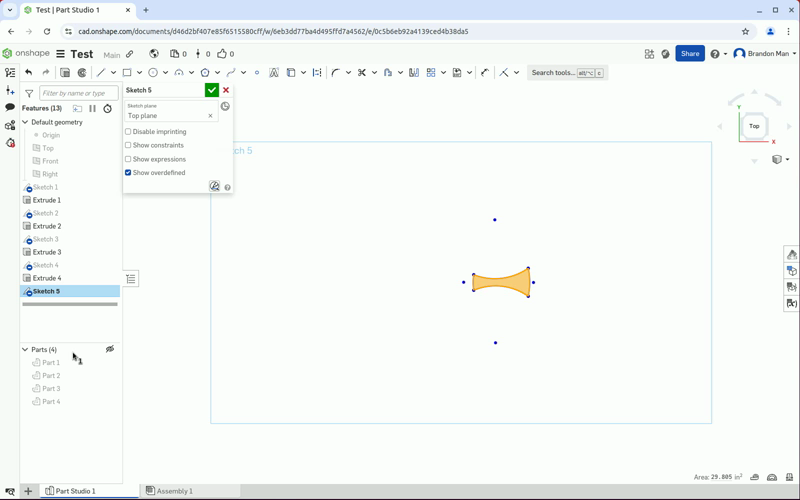
key(shift+y)
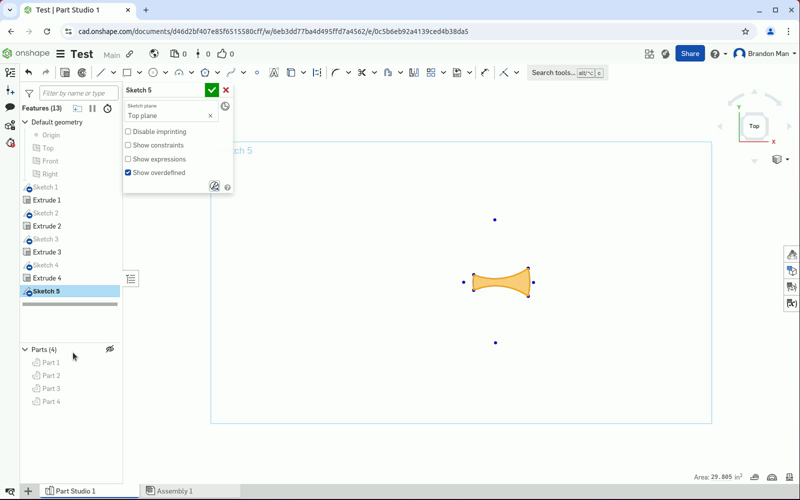
key(shift+e)
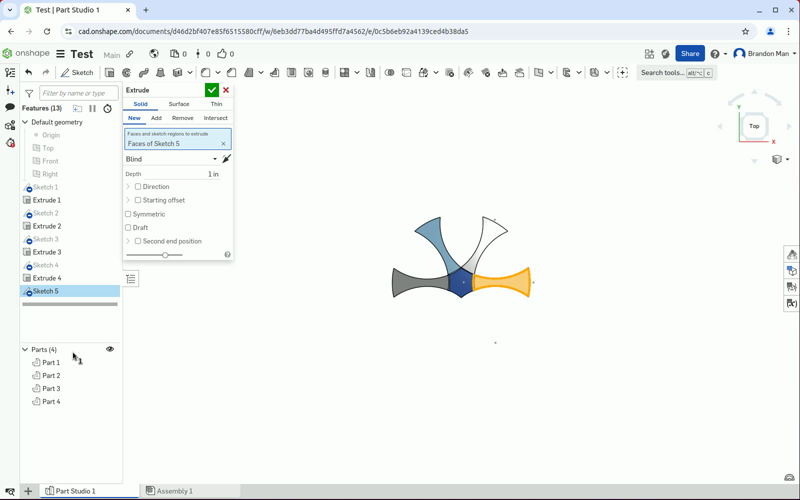
mouse_move(143, 106)
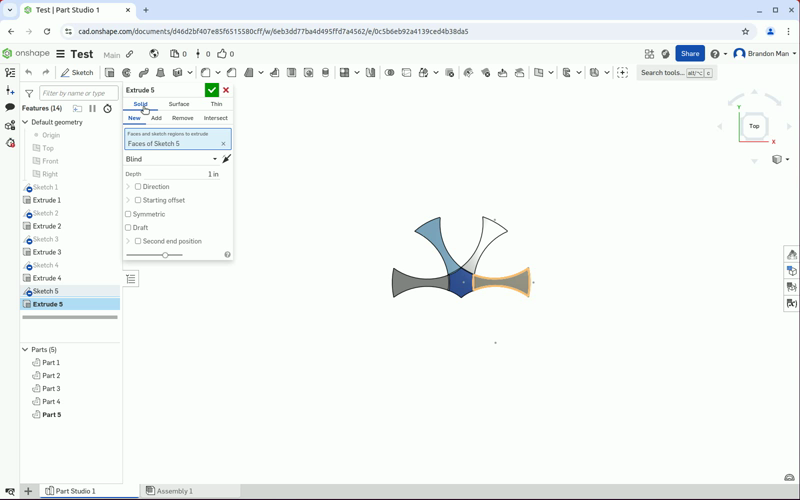
click(143, 106)
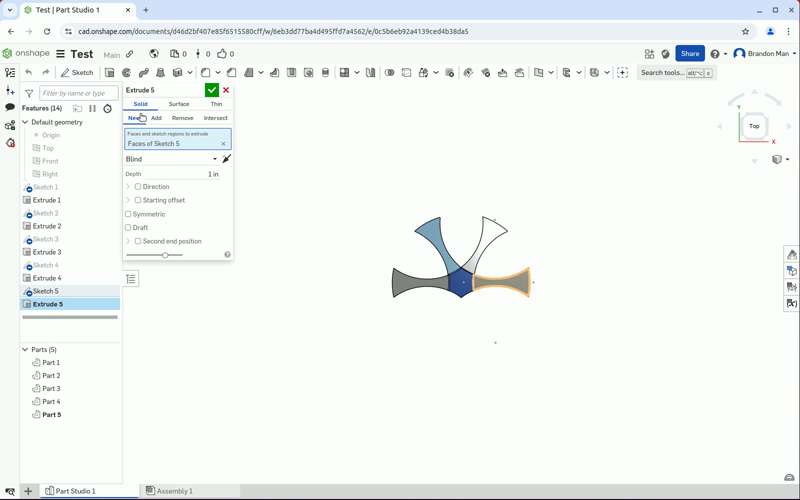
mouse_move(137, 120)
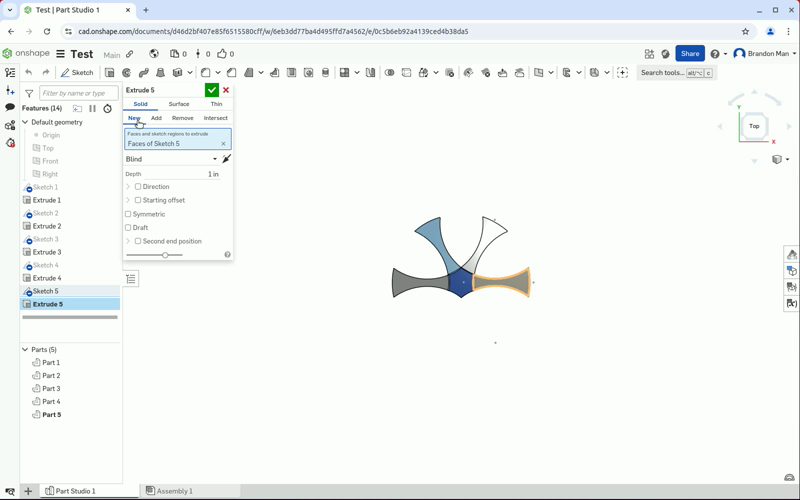
click(137, 120)
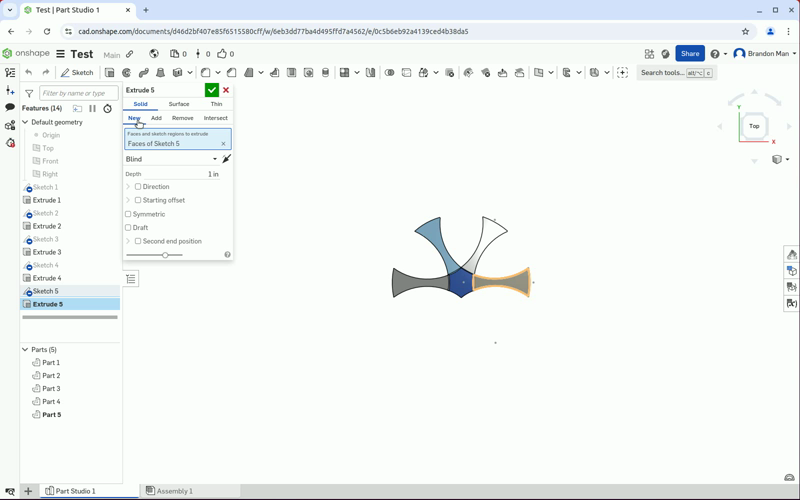
key(tab, 4)
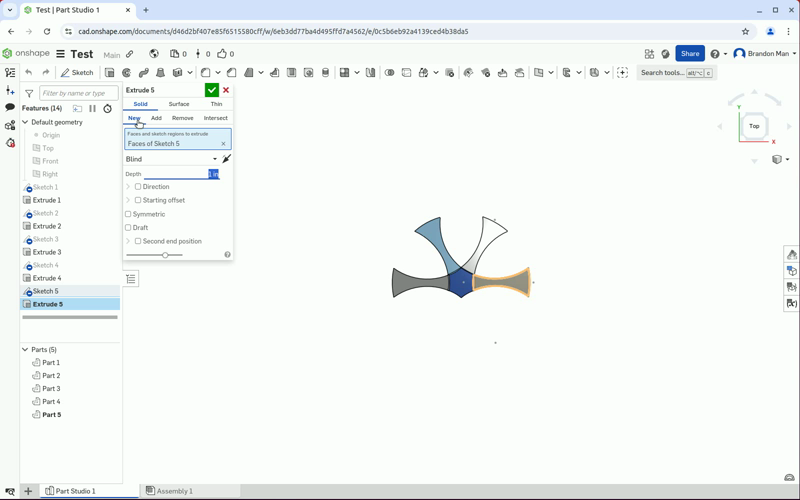
text(23.108)
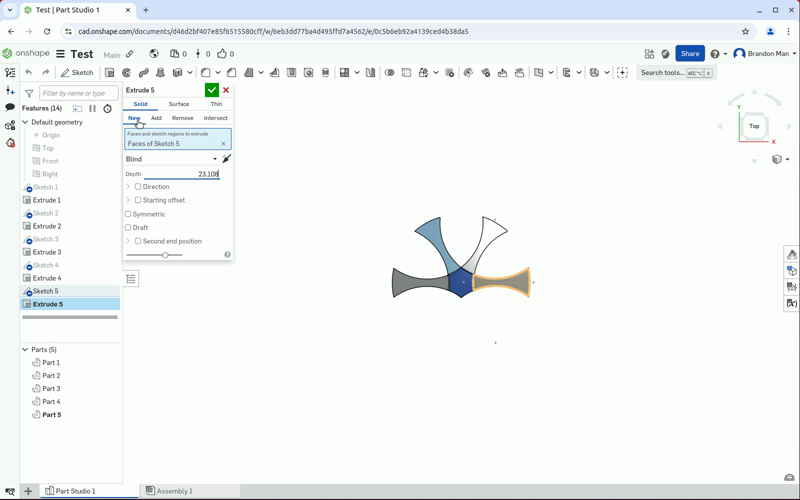
key(enter)
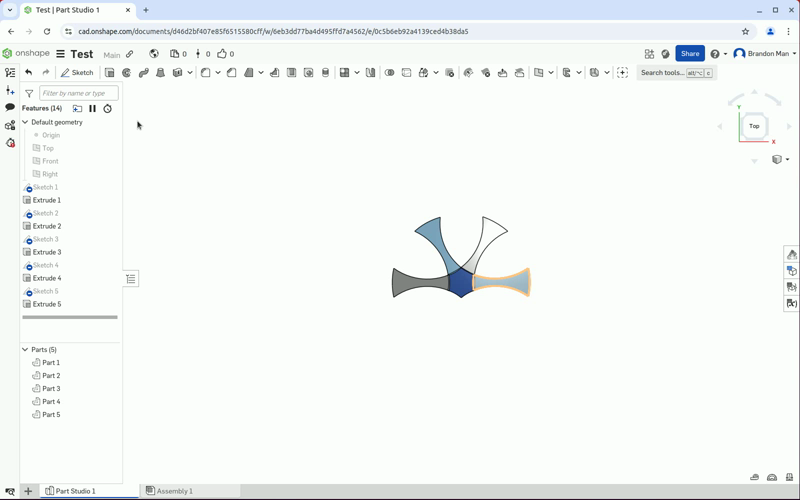
key(shift+h)
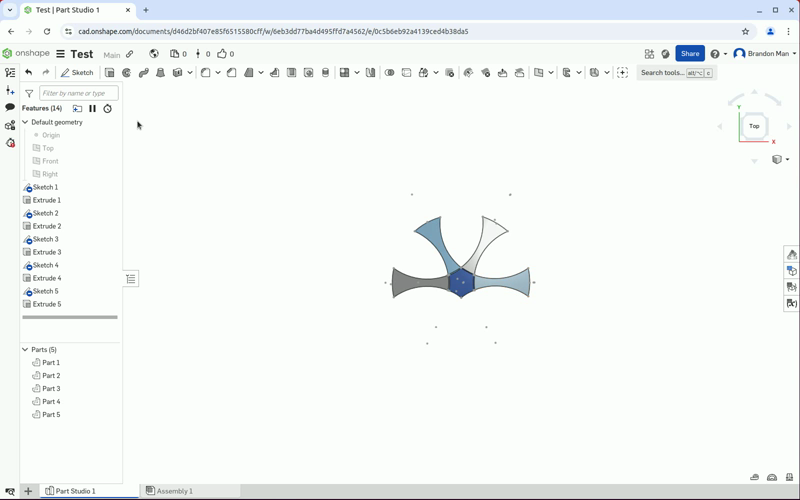
key(shift+h)
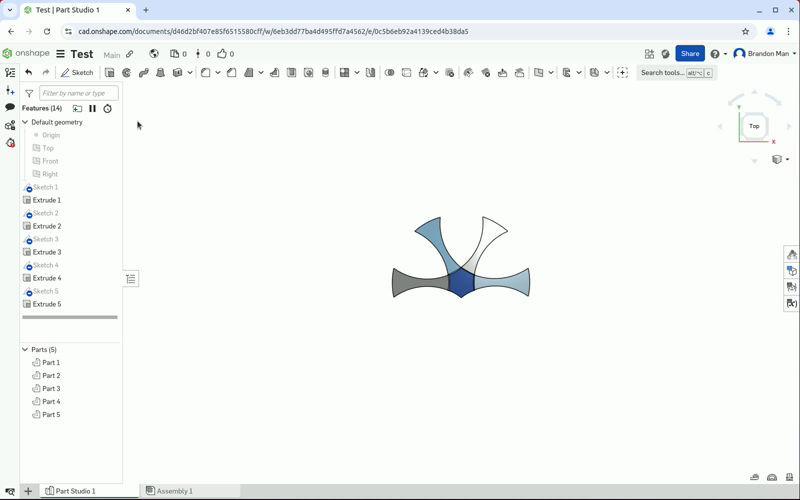
mouse_move(73, 189)
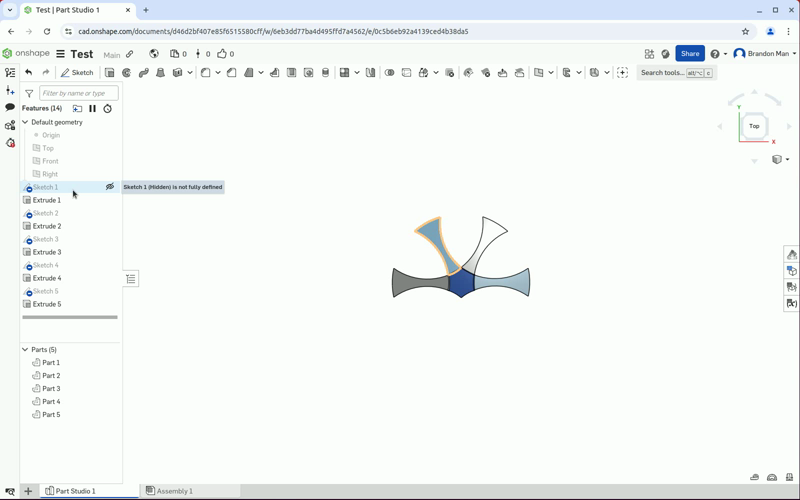
click(73, 189)
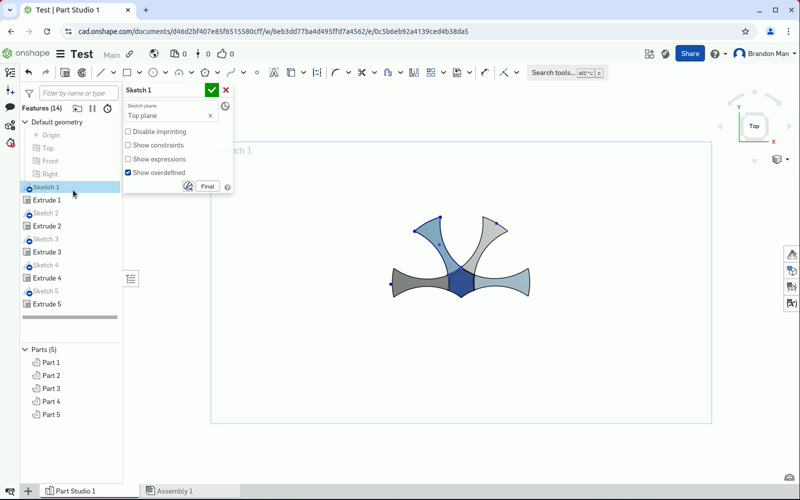
mouse_move(229, 92)
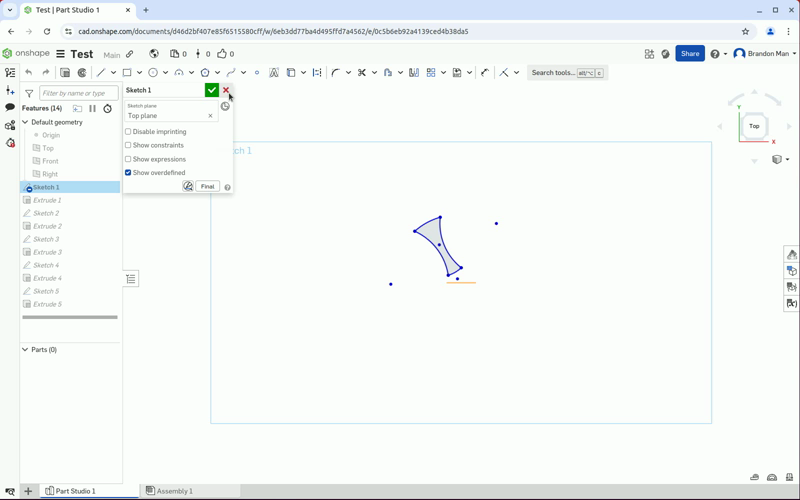
click(229, 92)
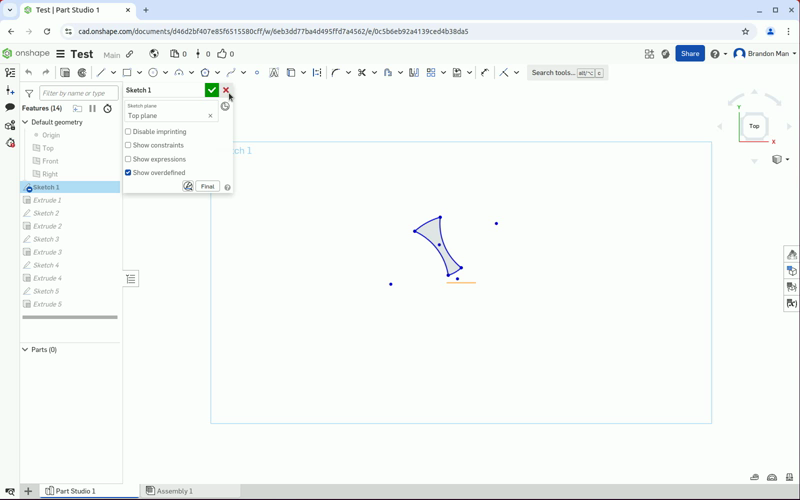
key(shift+s)
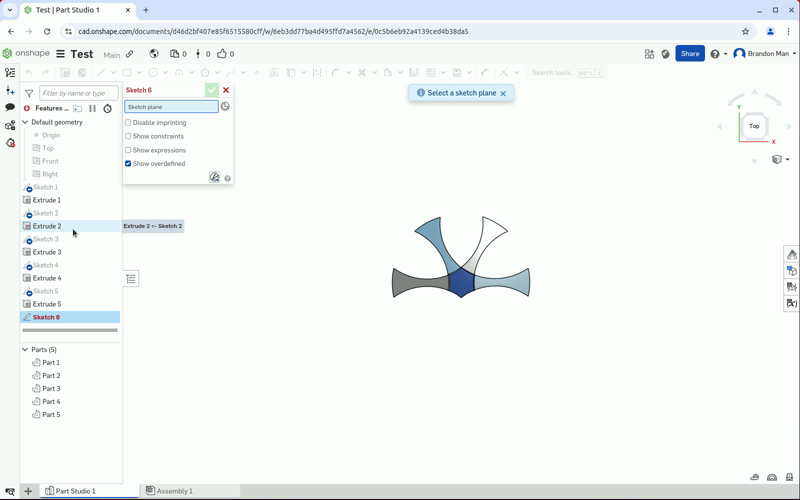
scroll(3)
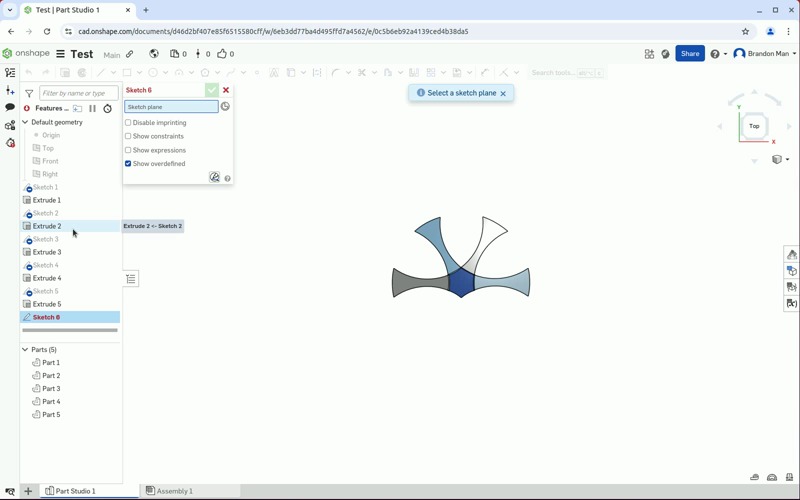
mouse_move(73, 150)
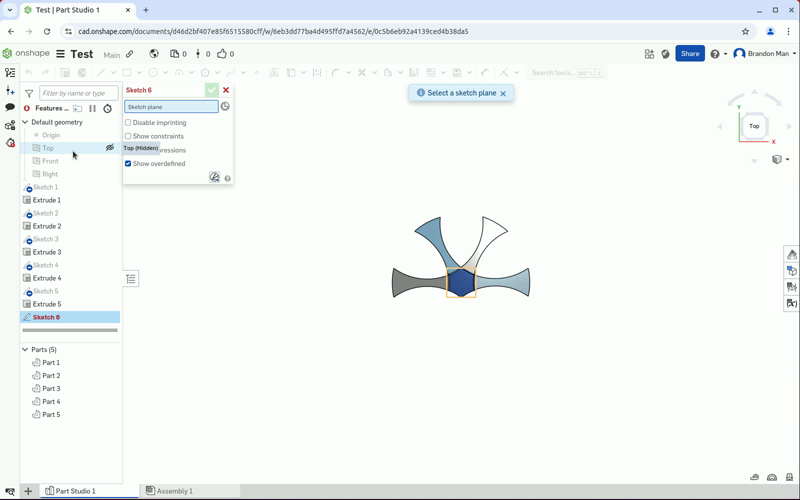
click(73, 150)
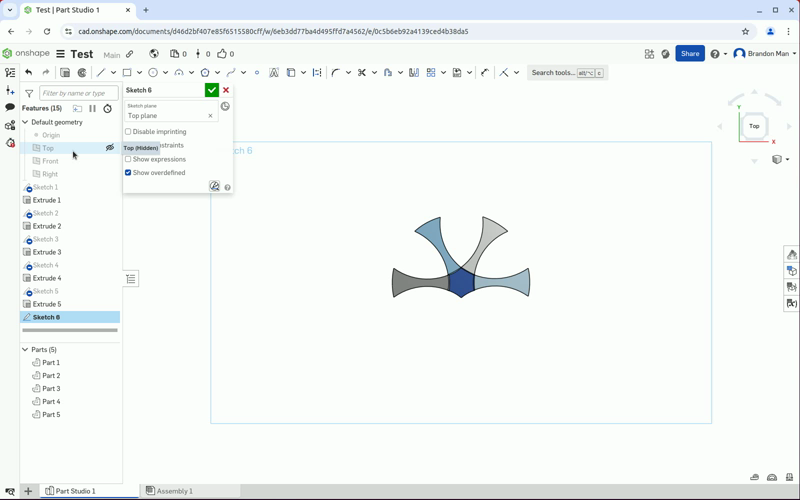
mouse_move(73, 352)
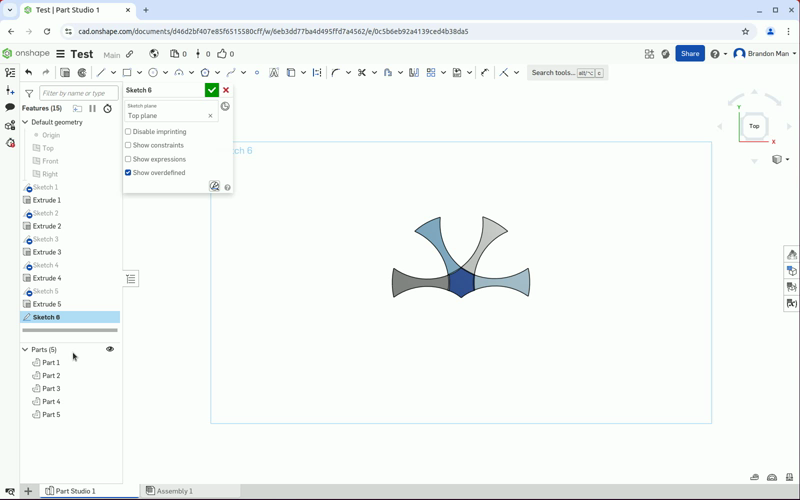
key(y)
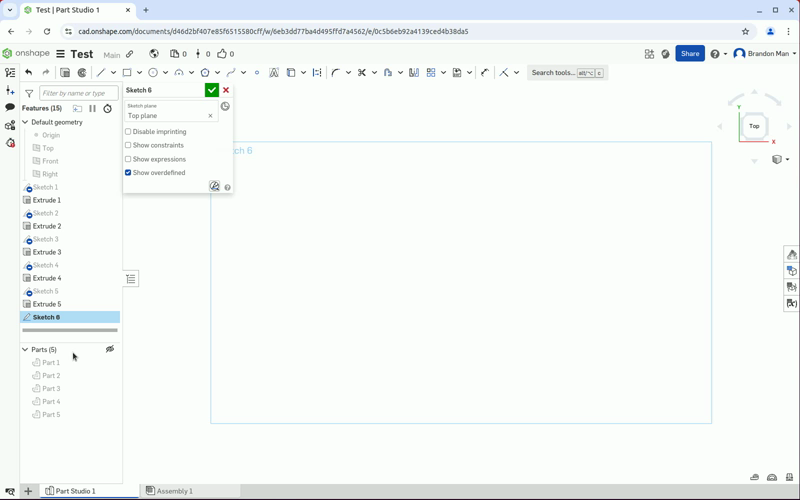
key(a)
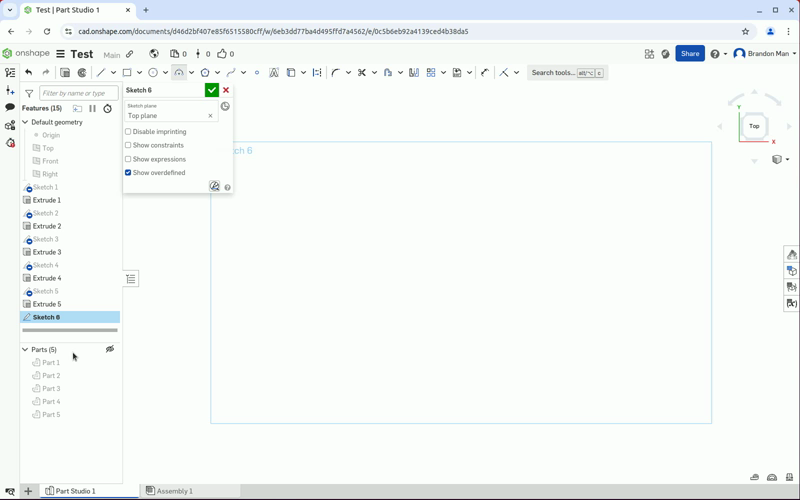
key_down(shift)
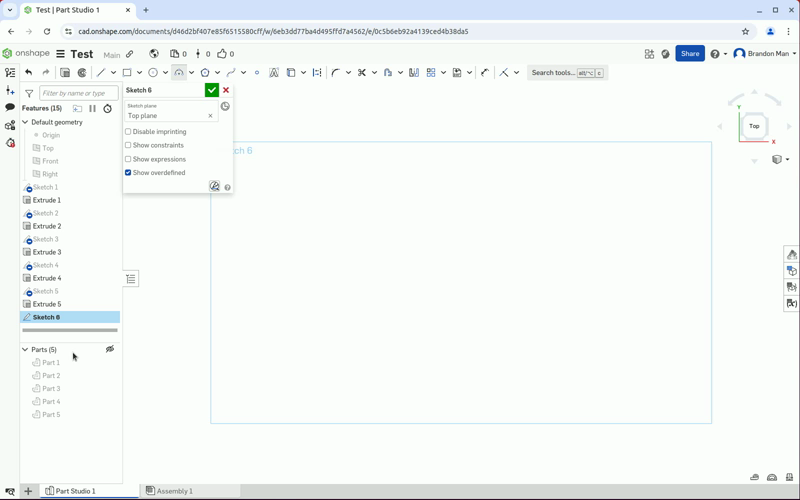
mouse_move(460, 298)
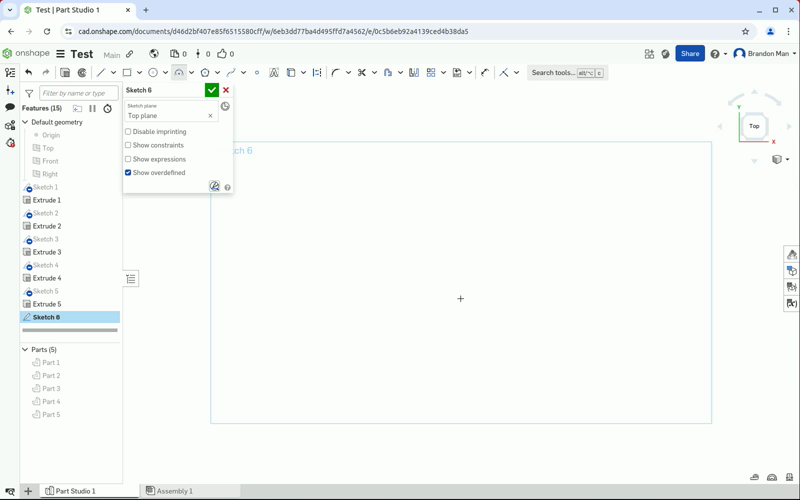
click(460, 298)
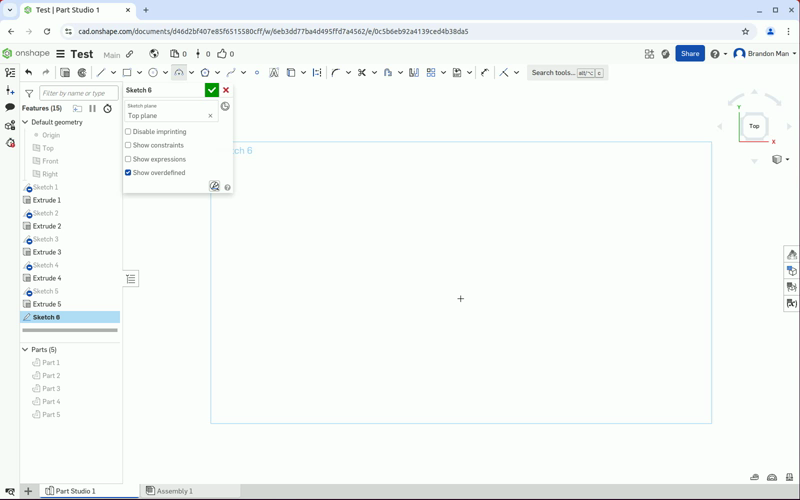
key_up(shift)
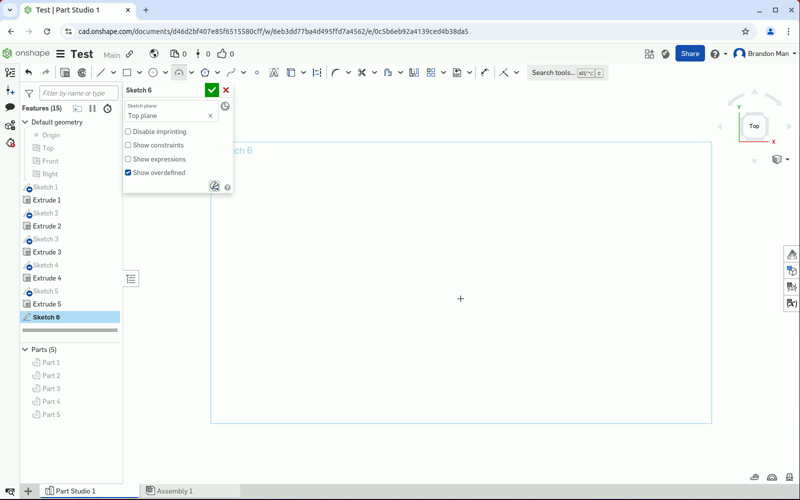
key_down(shift)
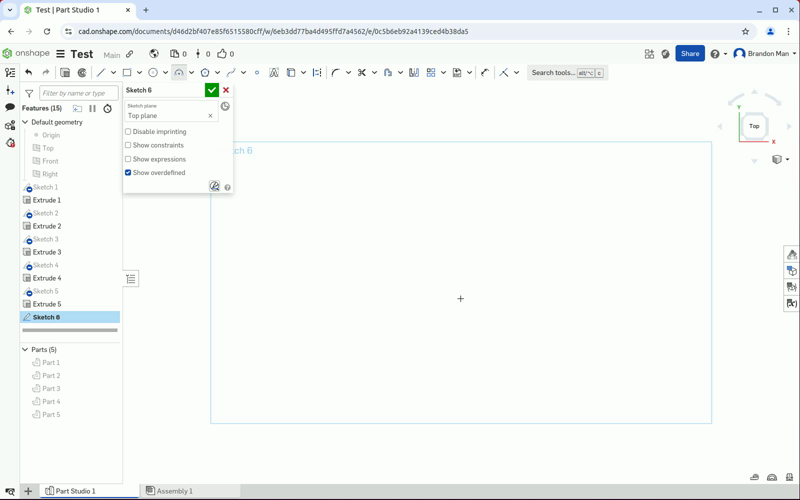
mouse_move(482, 349)
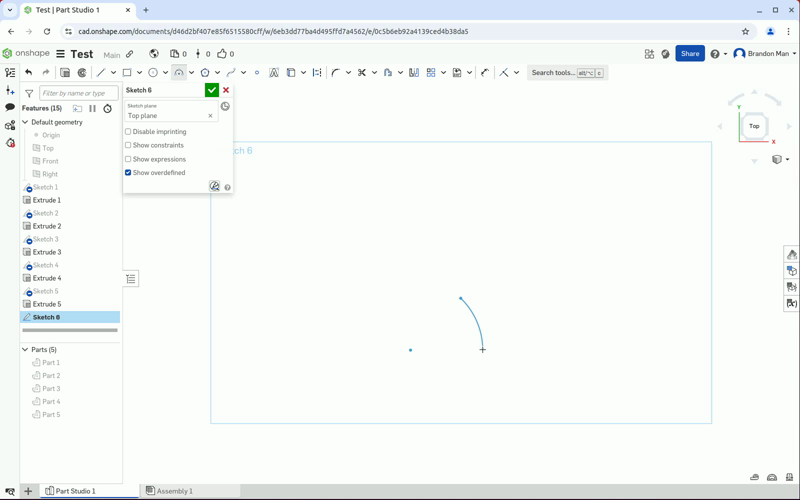
click(482, 349)
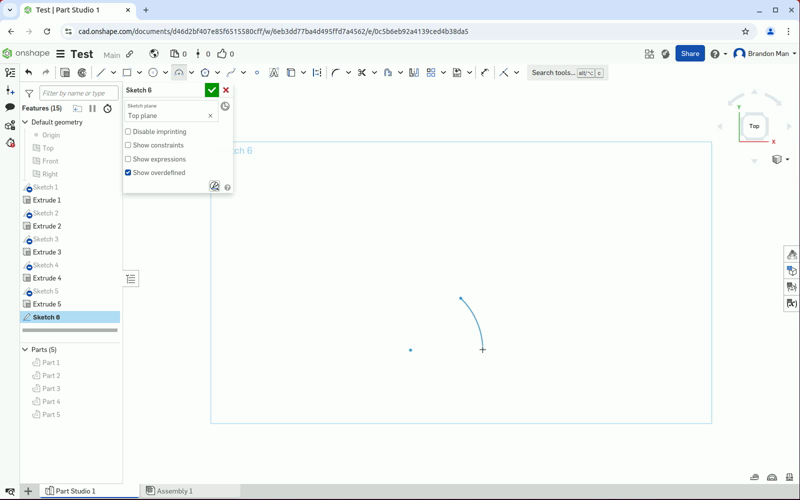
mouse_move(478, 321)
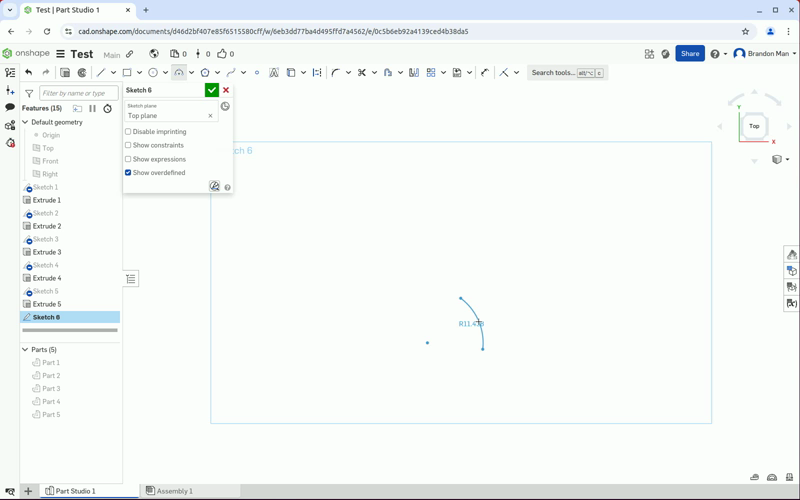
click(478, 321)
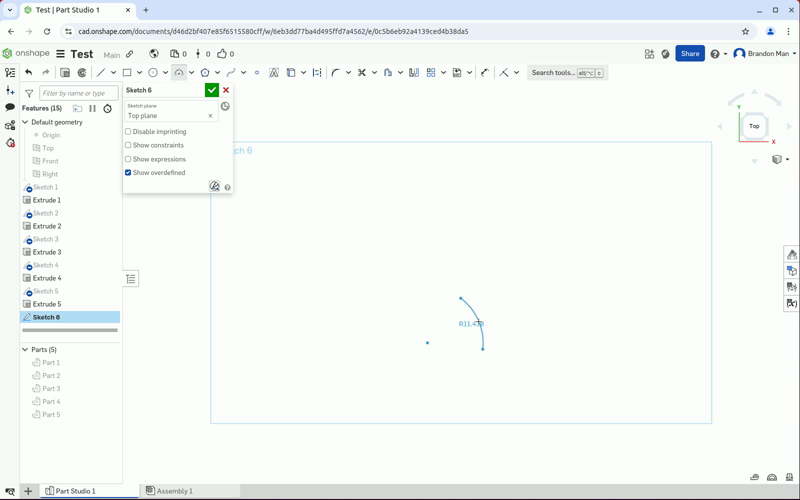
key_up(shift)
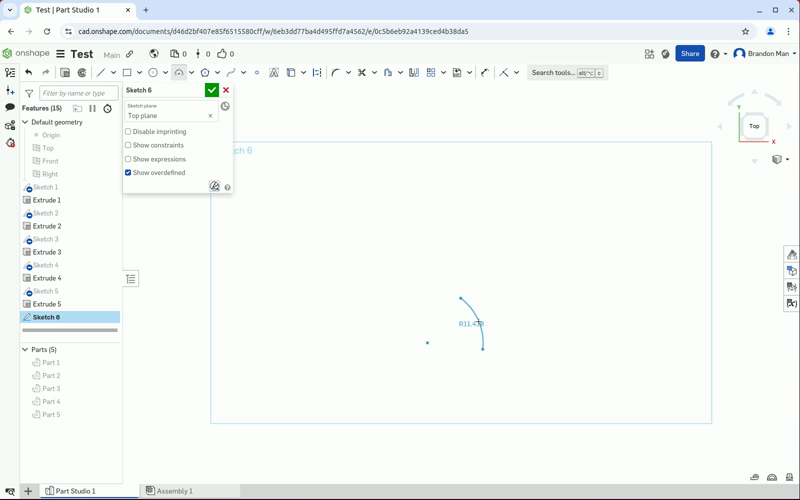
mouse_move(482, 349)
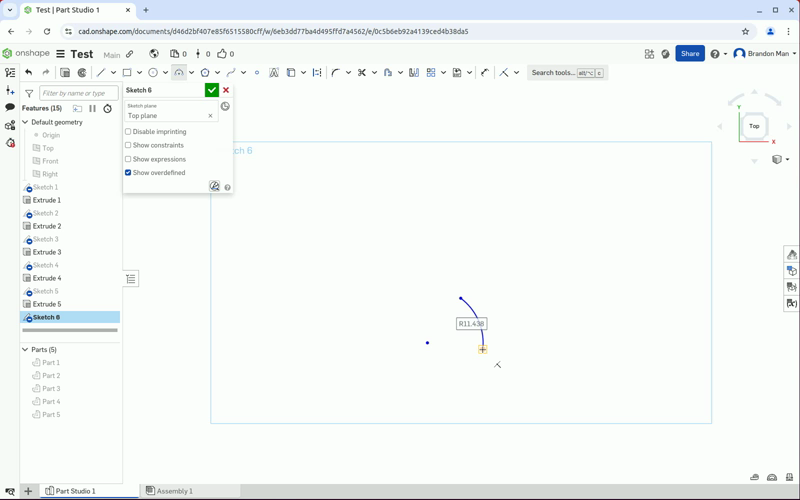
click(482, 349)
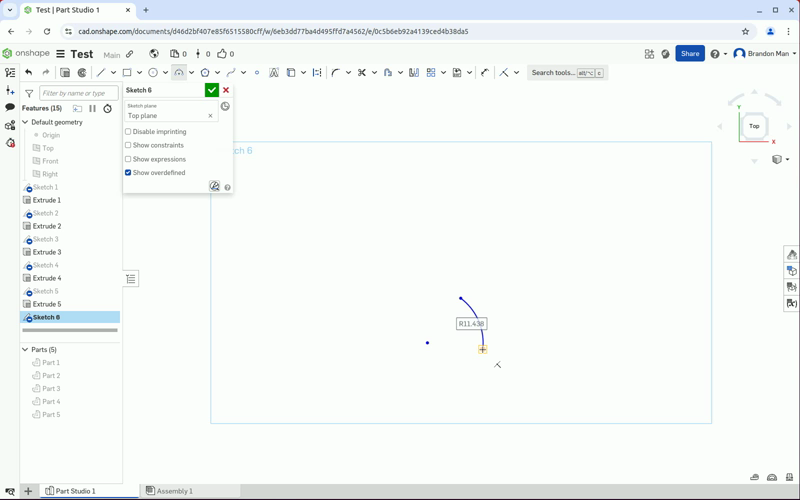
key_down(shift)
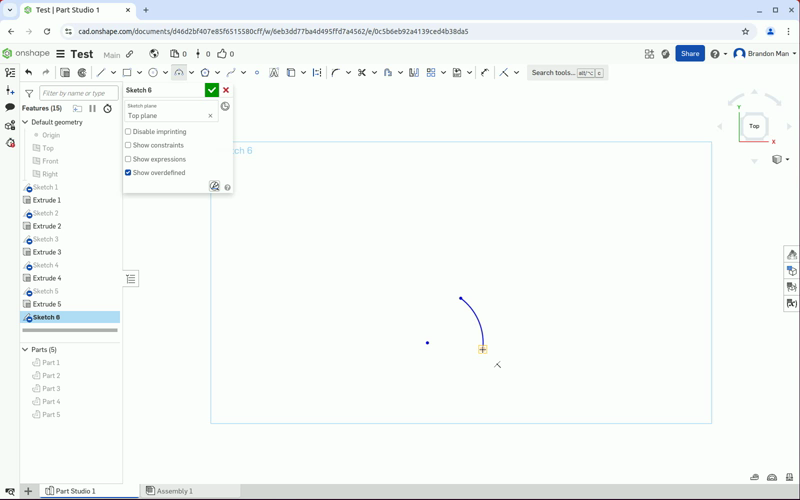
mouse_move(507, 334)
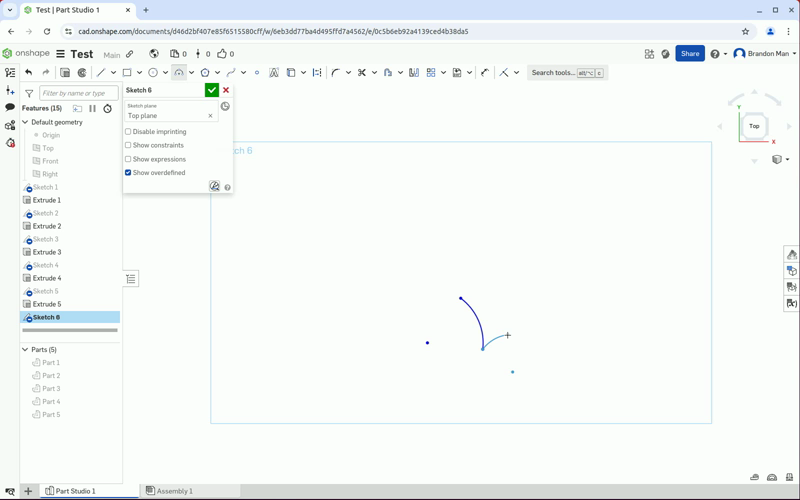
click(507, 334)
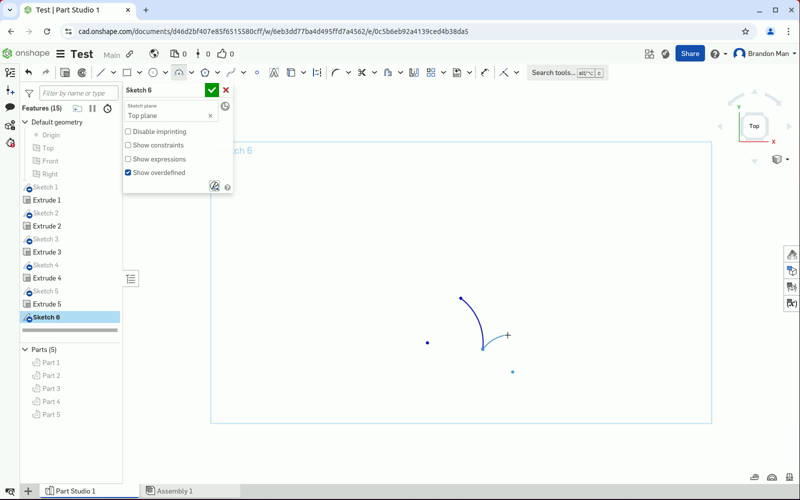
mouse_move(495, 343)
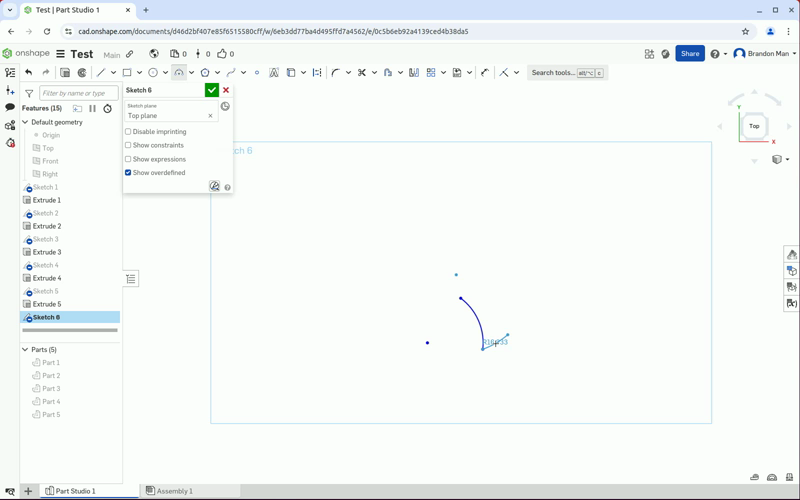
click(495, 343)
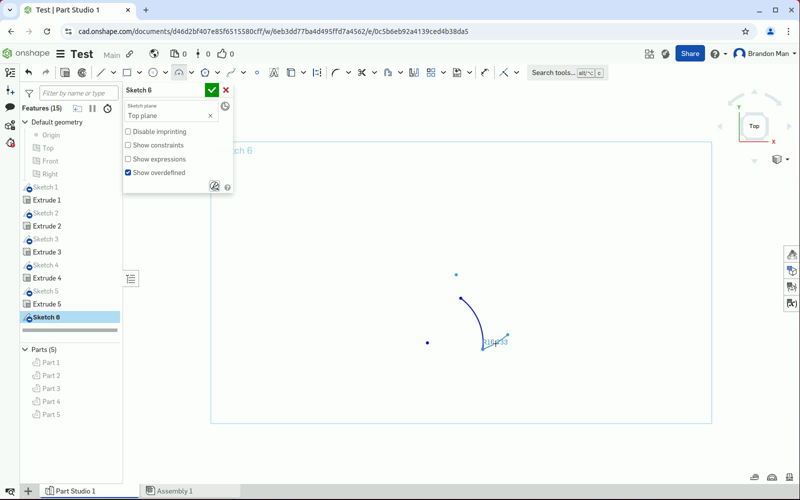
key_up(shift)
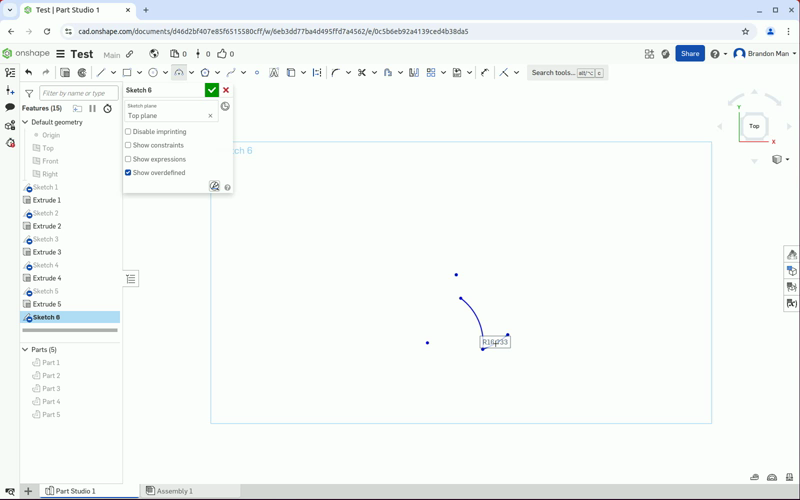
mouse_move(507, 334)
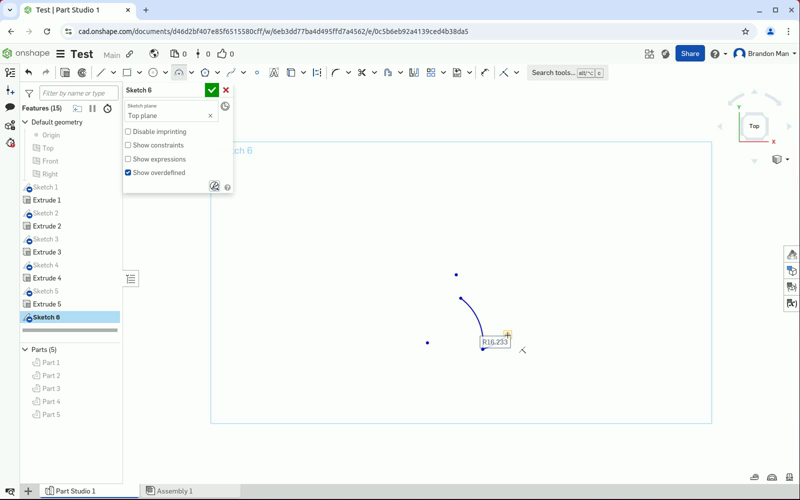
click(507, 334)
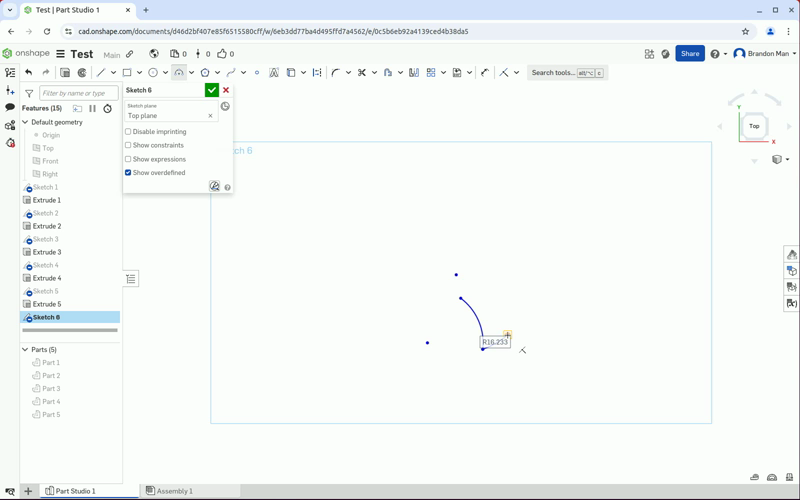
key_down(shift)
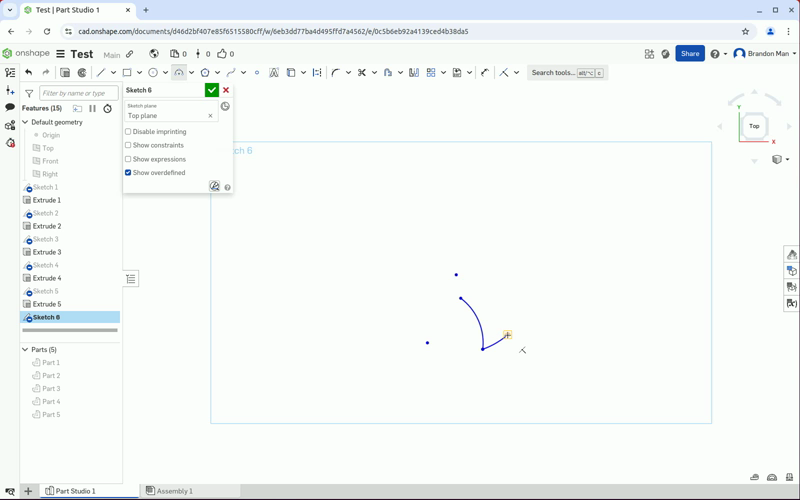
mouse_move(474, 290)
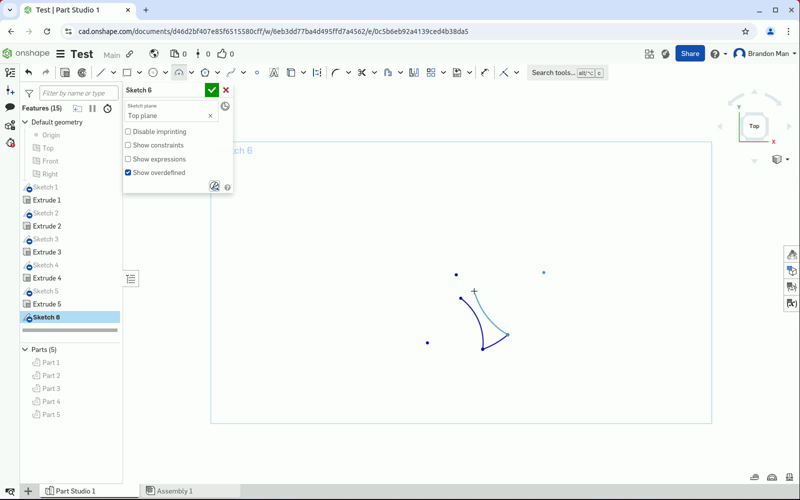
click(474, 290)
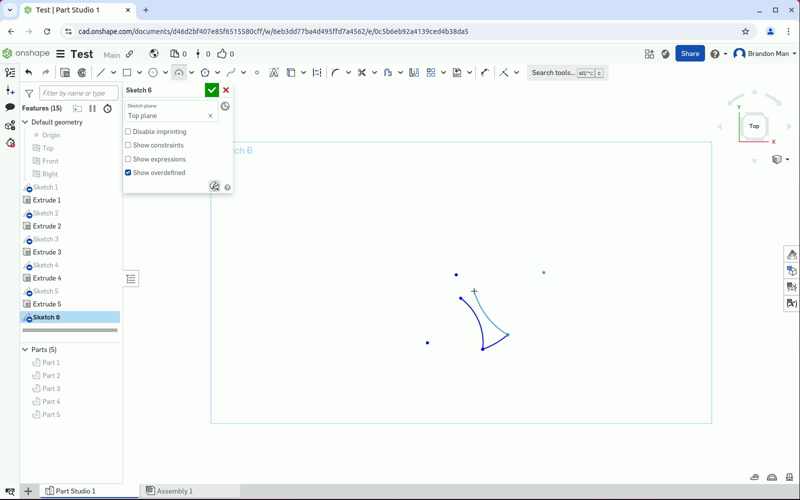
mouse_move(485, 317)
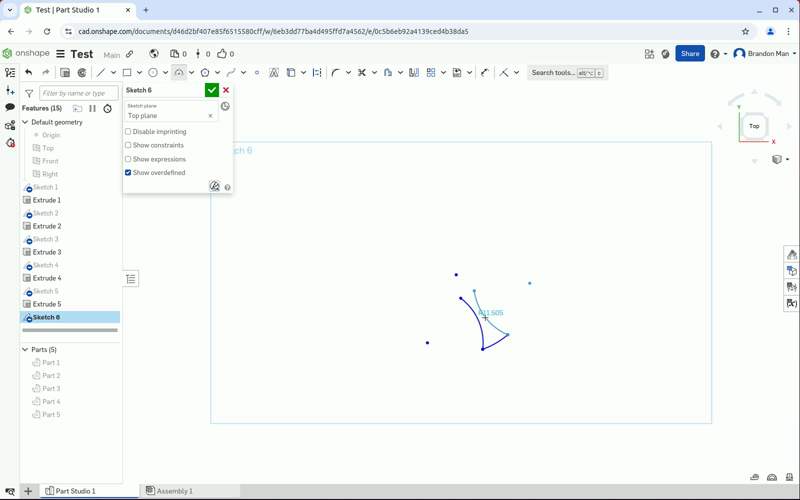
click(485, 317)
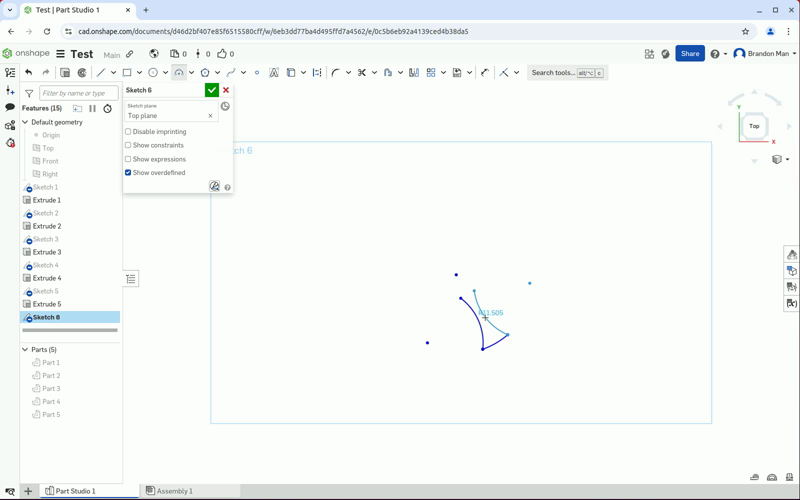
key_up(shift)
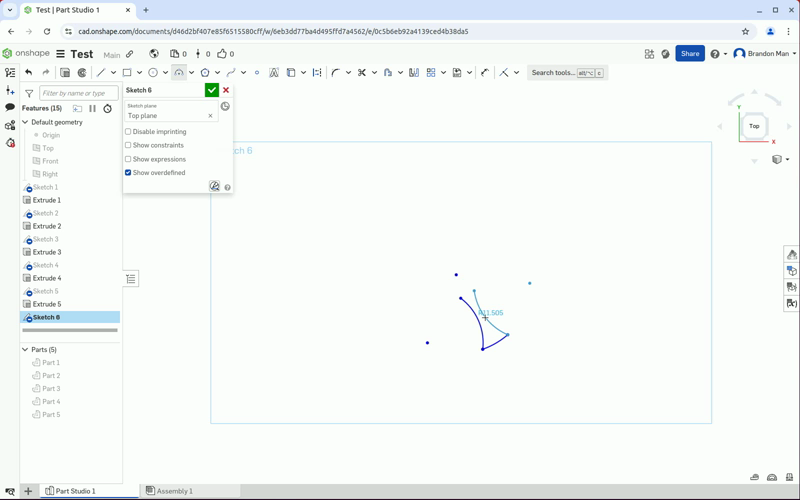
mouse_move(474, 290)
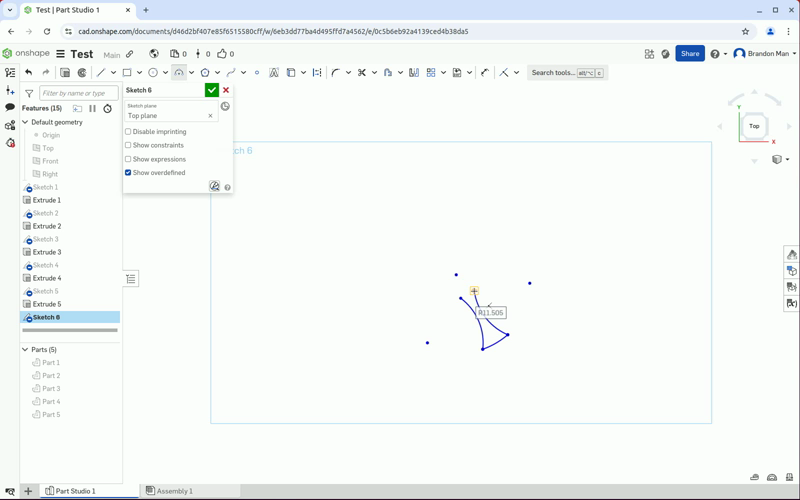
click(474, 290)
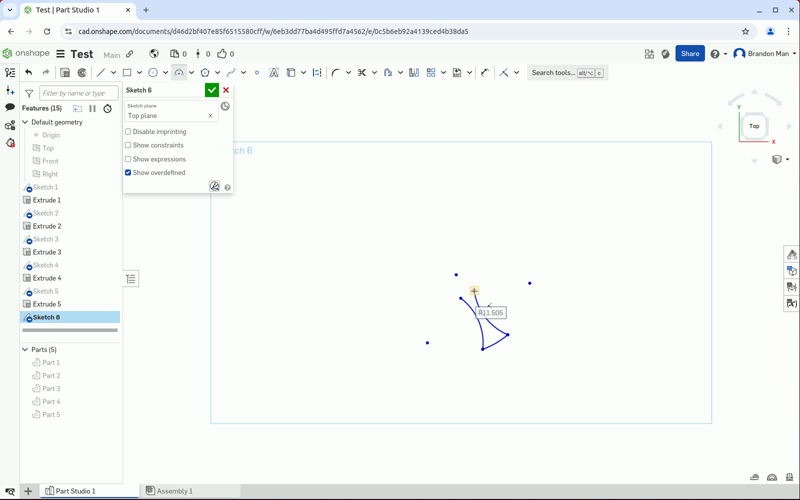
mouse_move(460, 298)
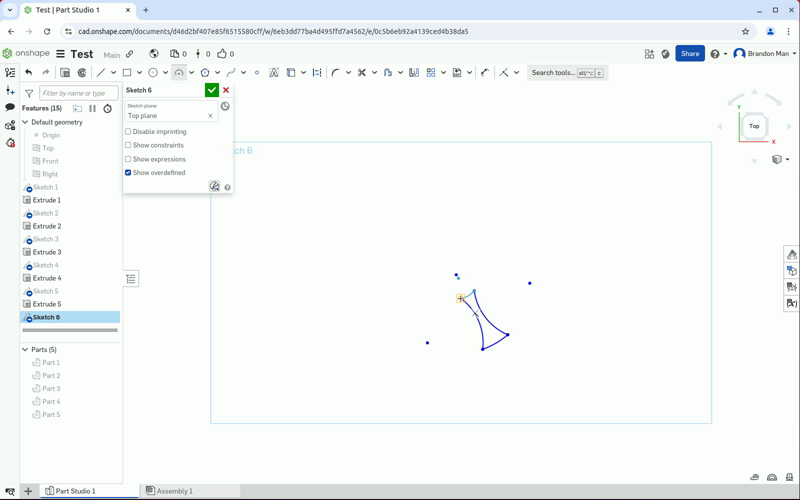
click(460, 298)
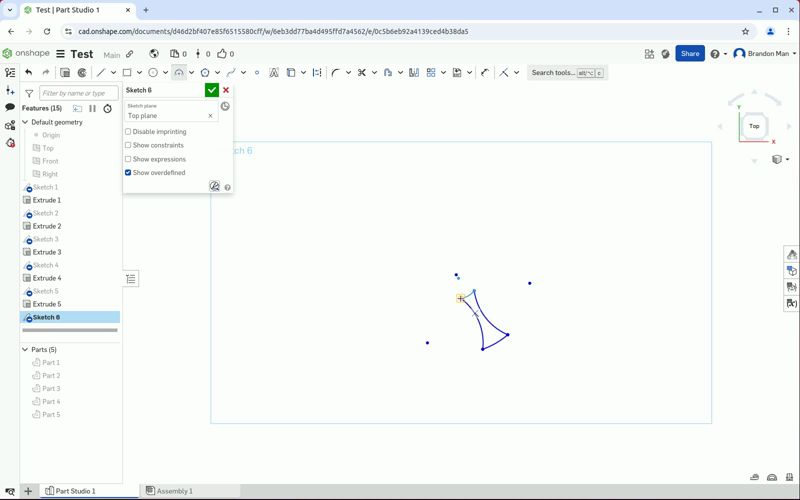
key_down(shift)
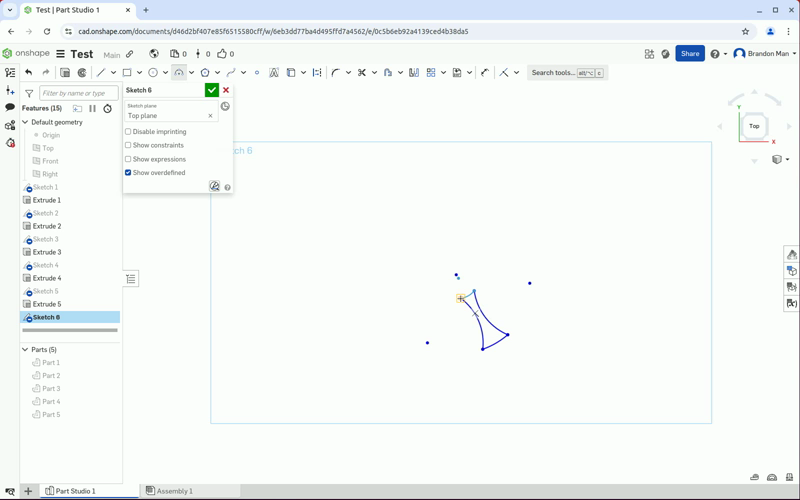
mouse_move(467, 294)
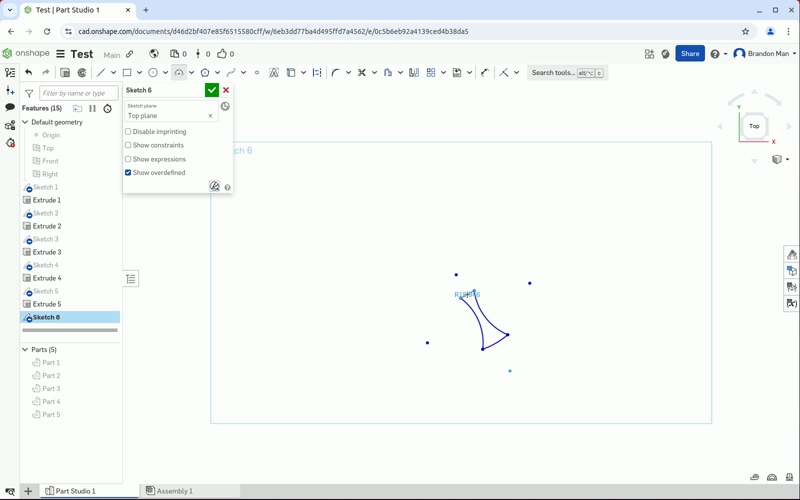
click(467, 294)
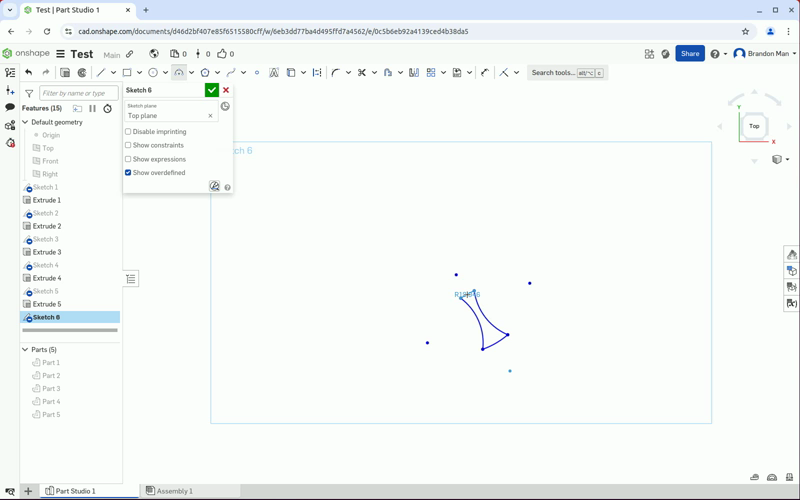
key_up(shift)
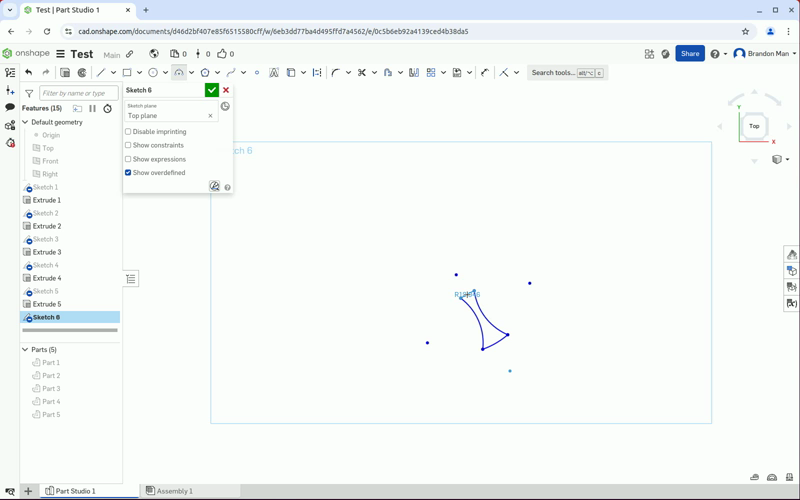
key(esc)
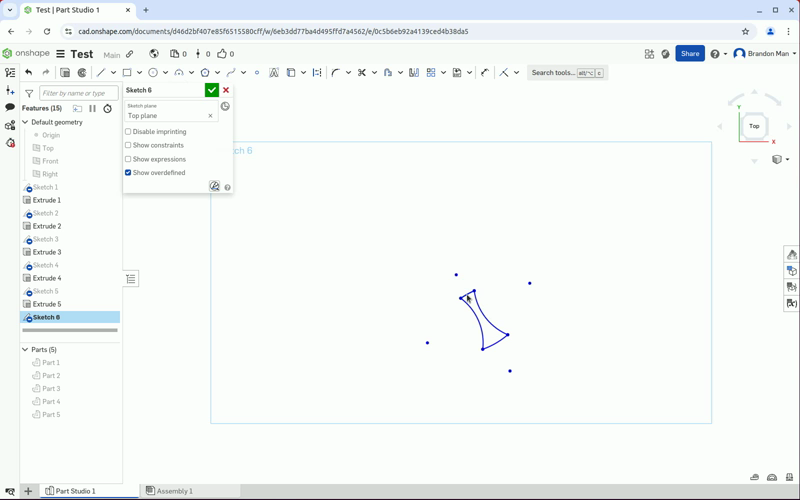
mouse_move(488, 342)
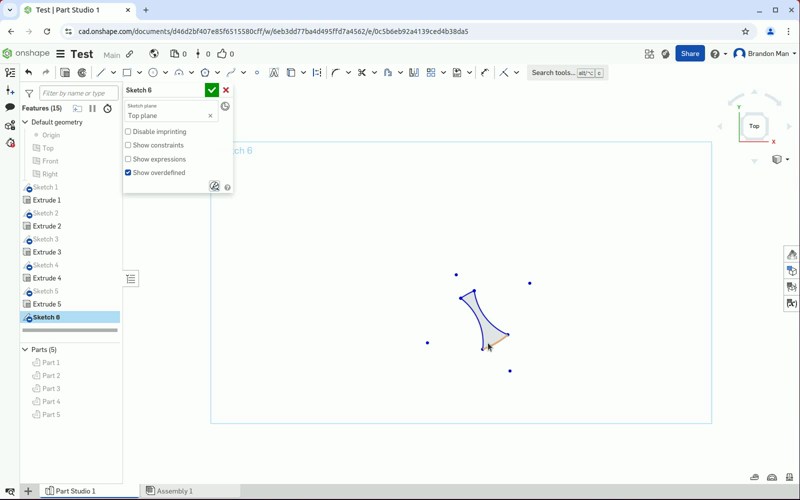
scroll(6)
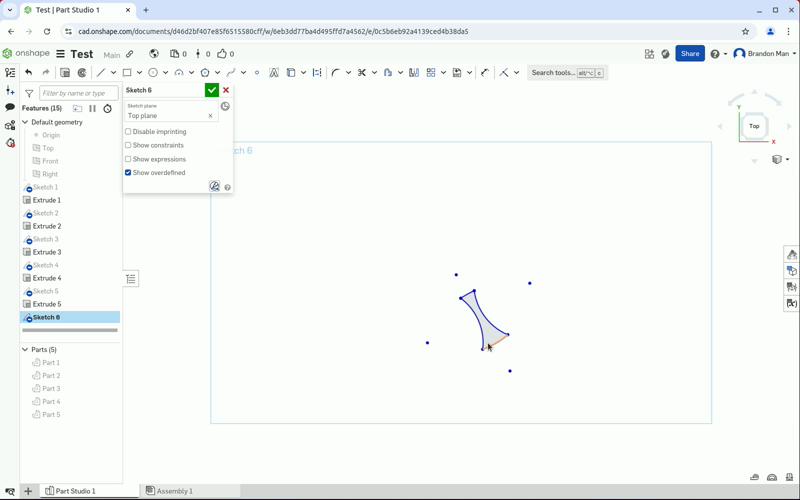
scroll(6)
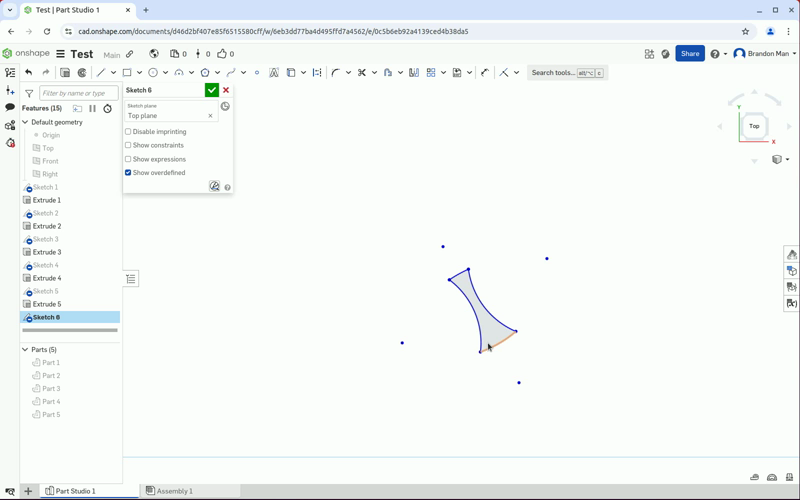
scroll(6)
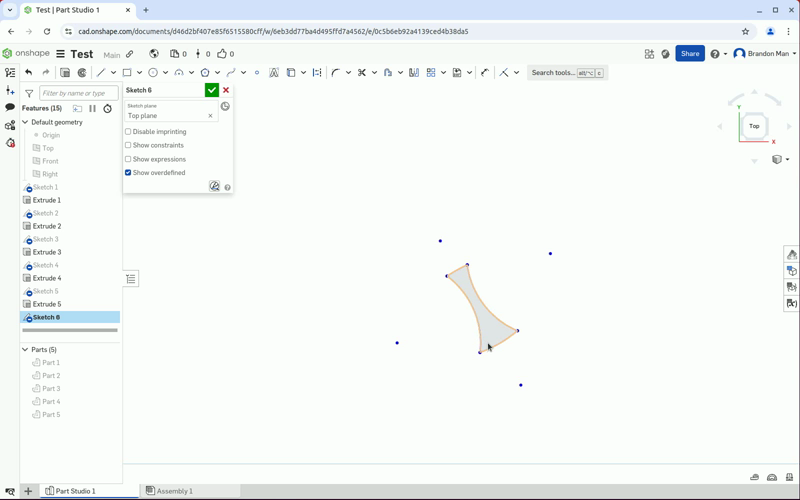
scroll(6)
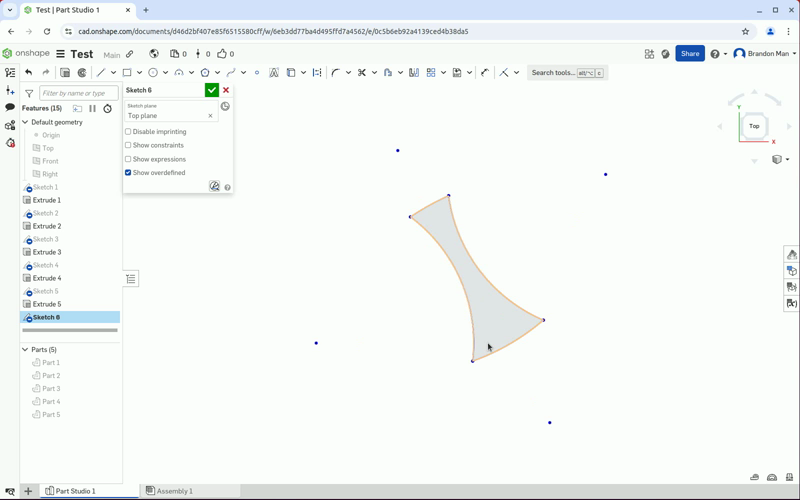
scroll(6)
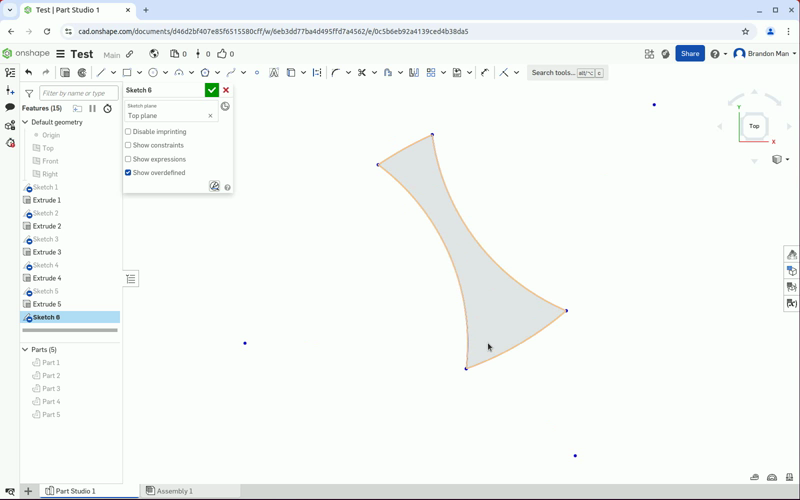
scroll(6)
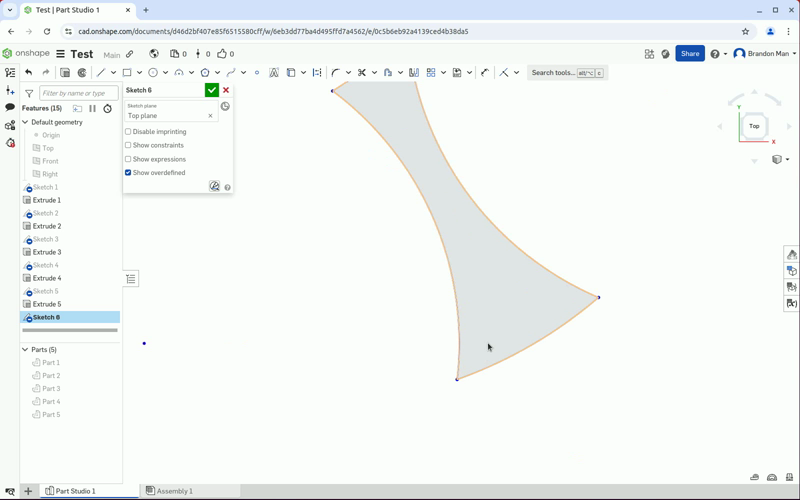
scroll(6)
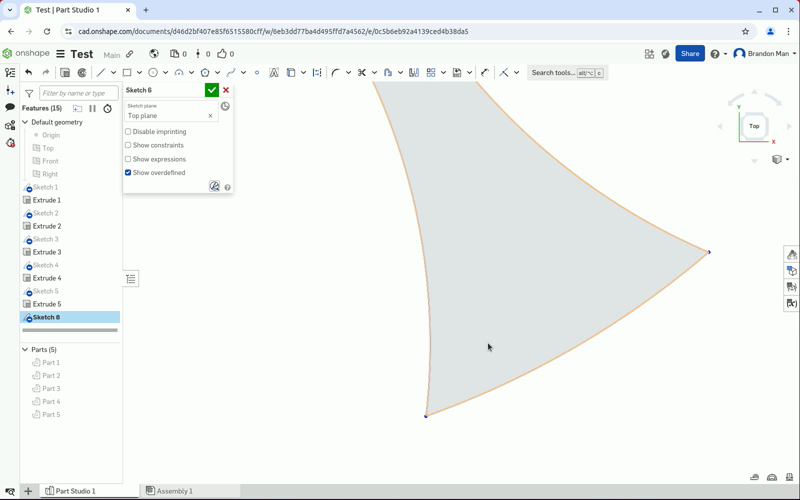
click(488, 342)
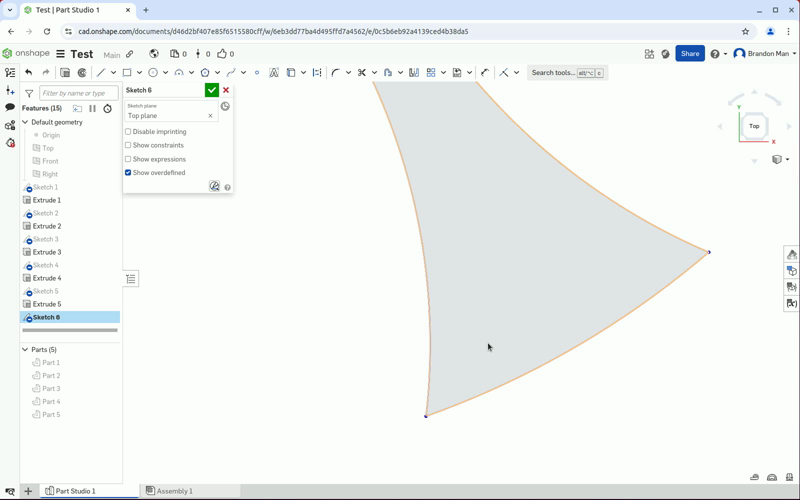
scroll(-6)
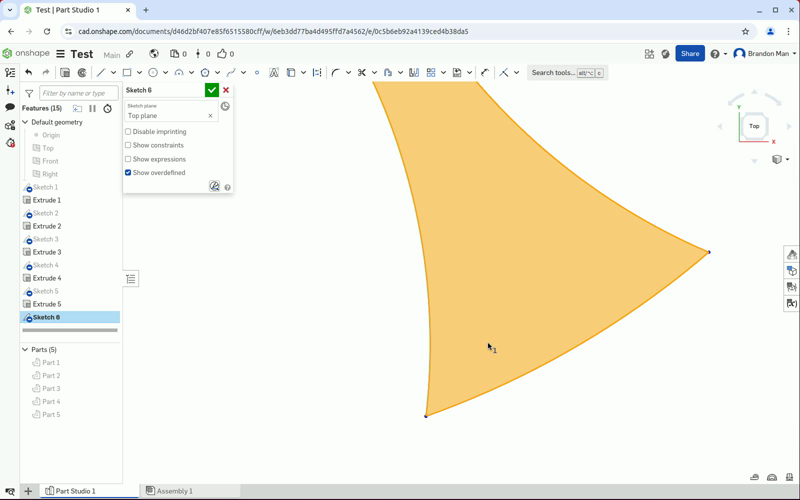
scroll(-6)
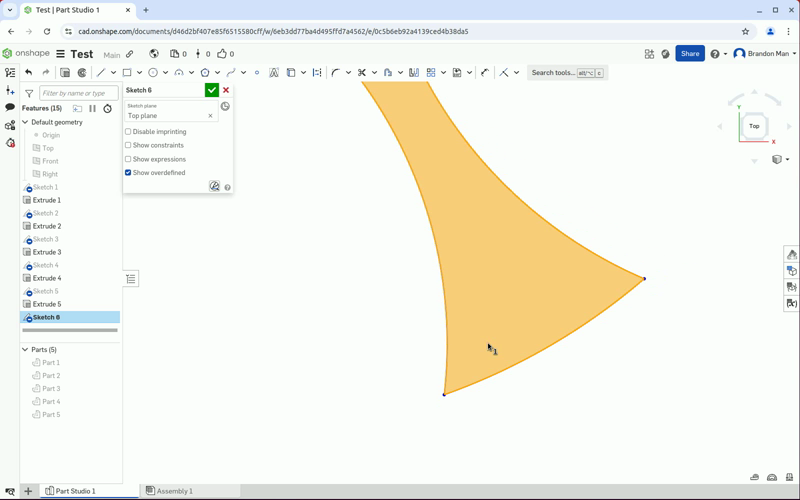
scroll(-6)
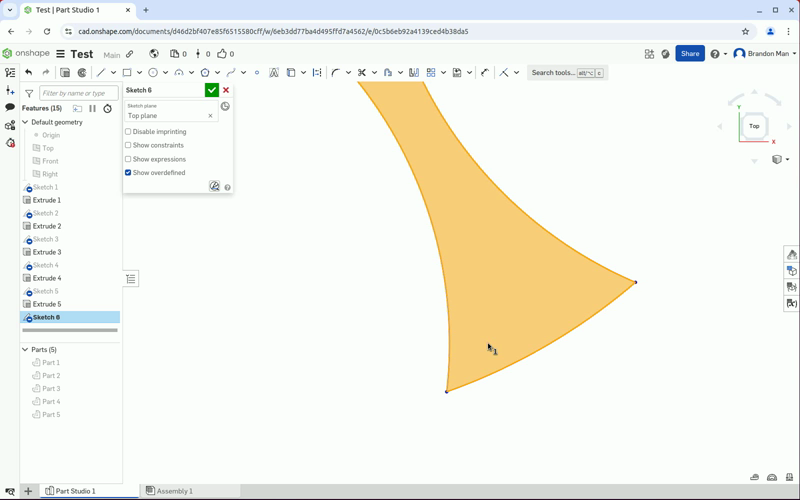
scroll(-6)
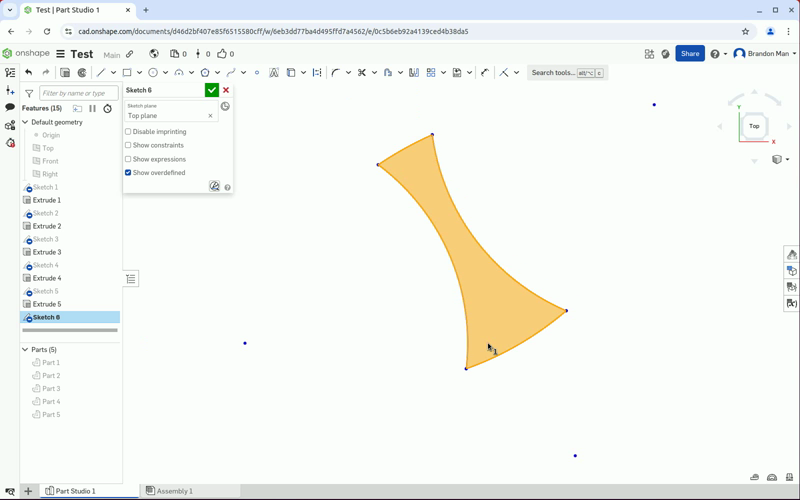
scroll(-6)
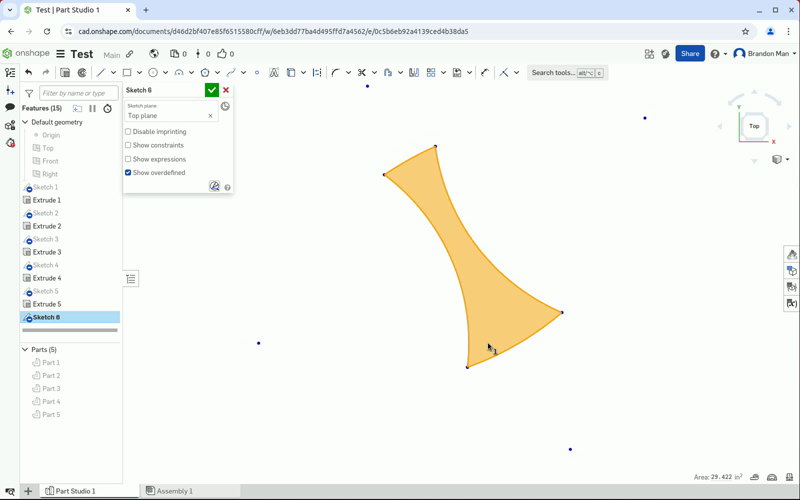
scroll(-6)
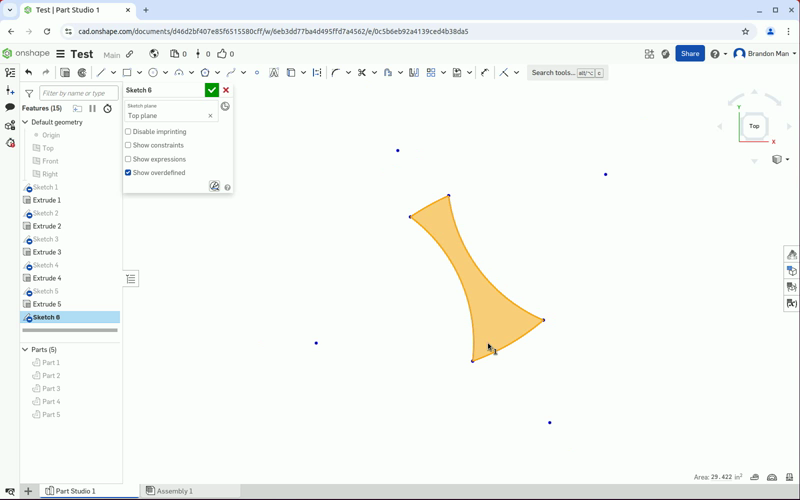
scroll(-6)
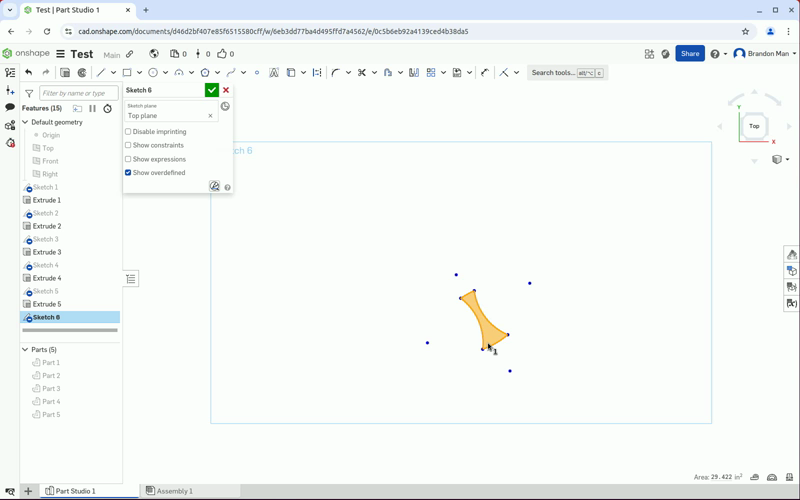
mouse_move(73, 352)
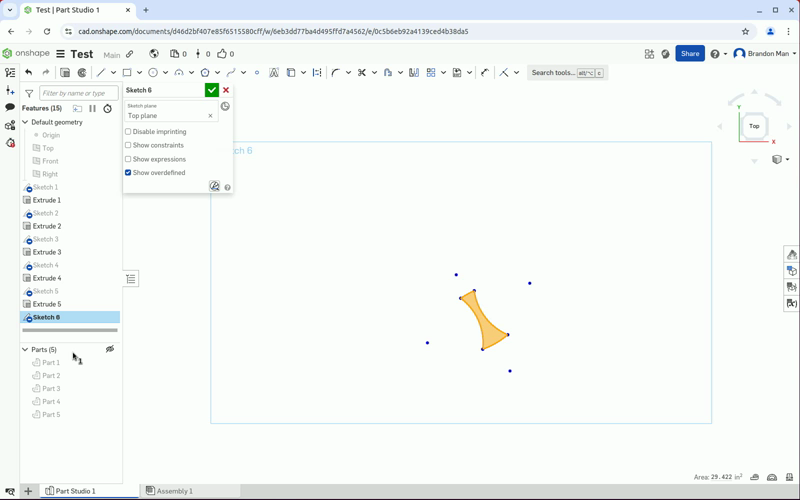
key(shift+y)
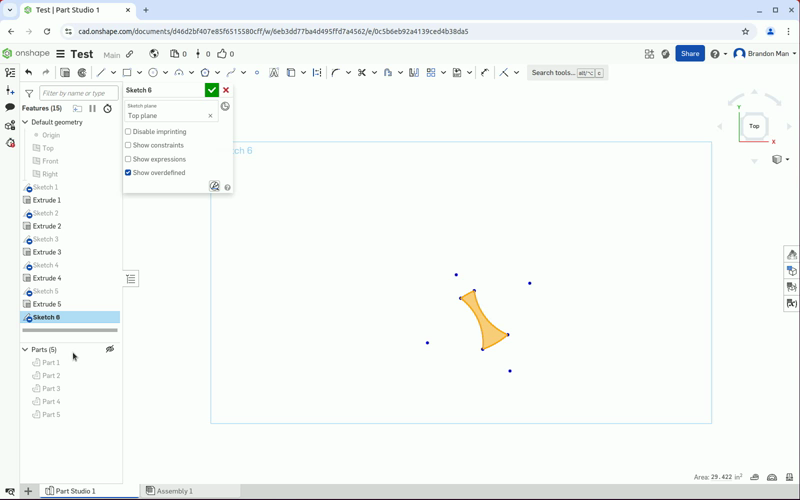
key(shift+e)
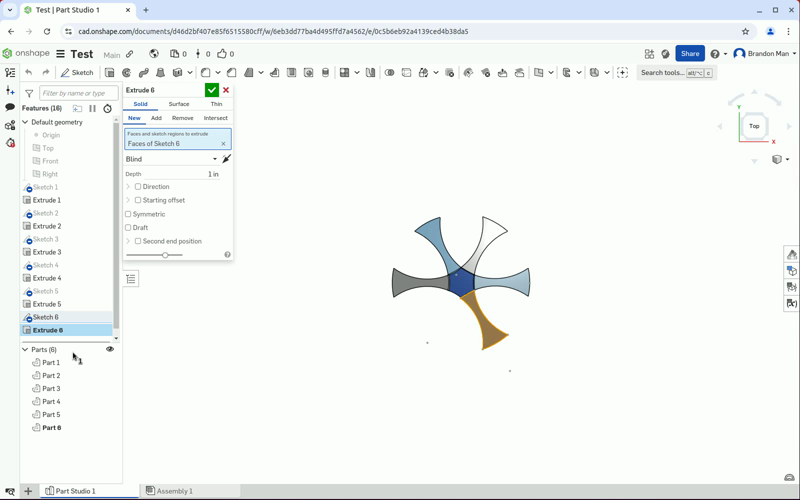
mouse_move(143, 106)
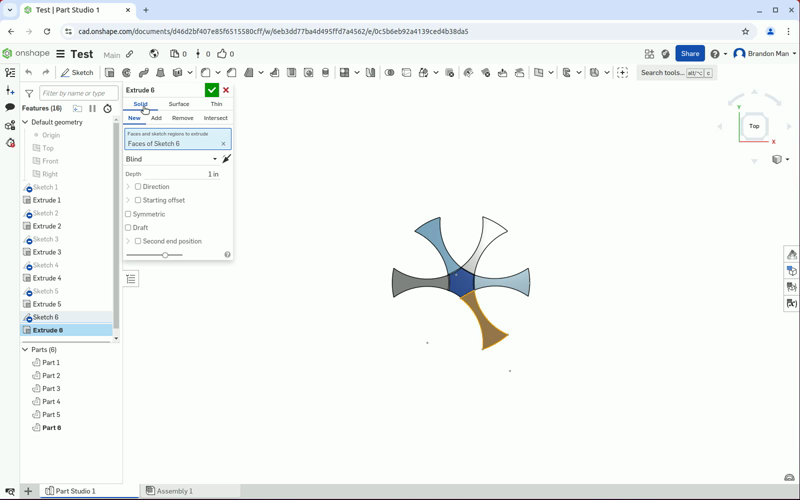
click(143, 106)
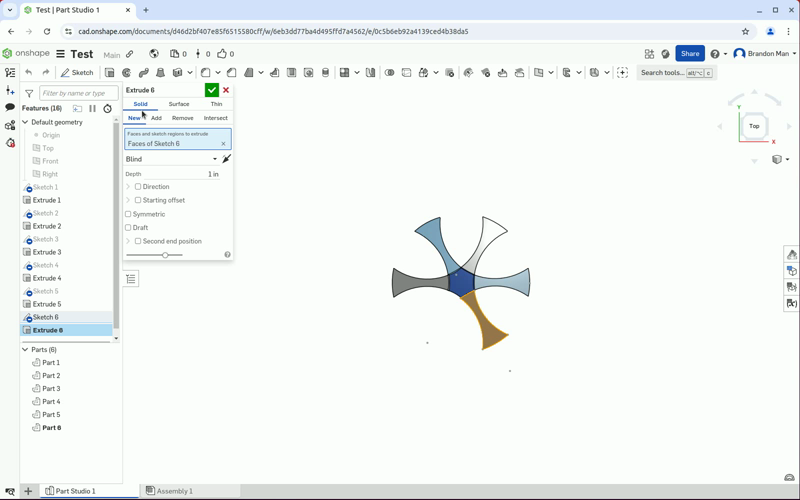
mouse_move(137, 120)
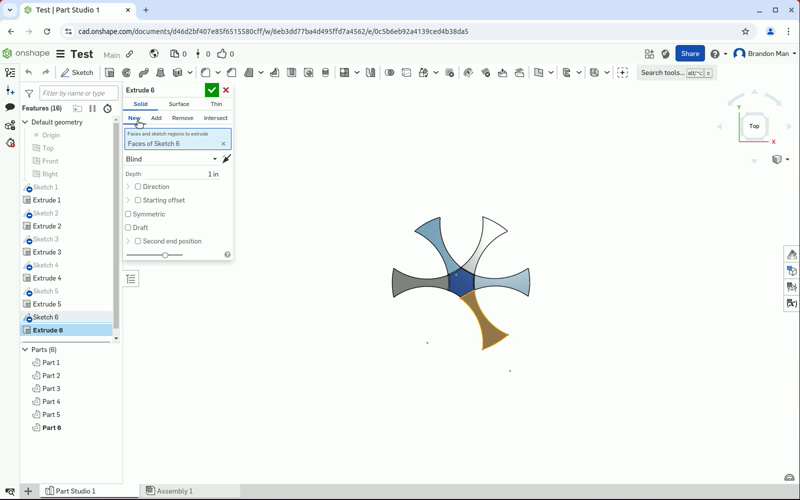
click(137, 120)
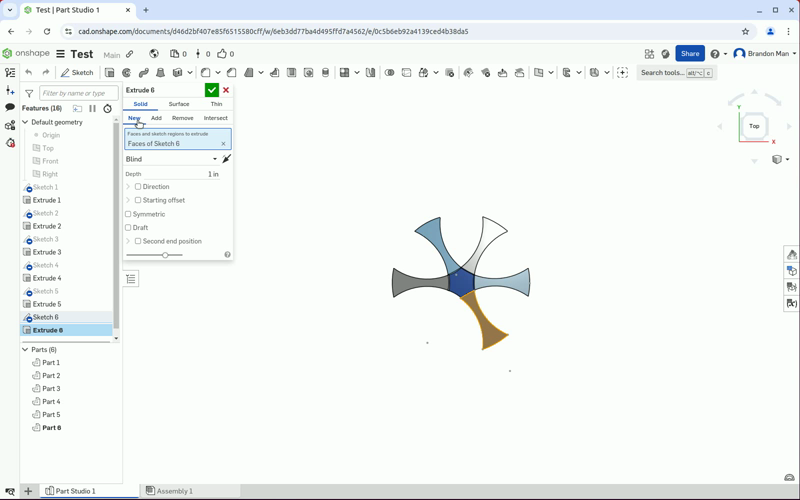
key(tab, 4)
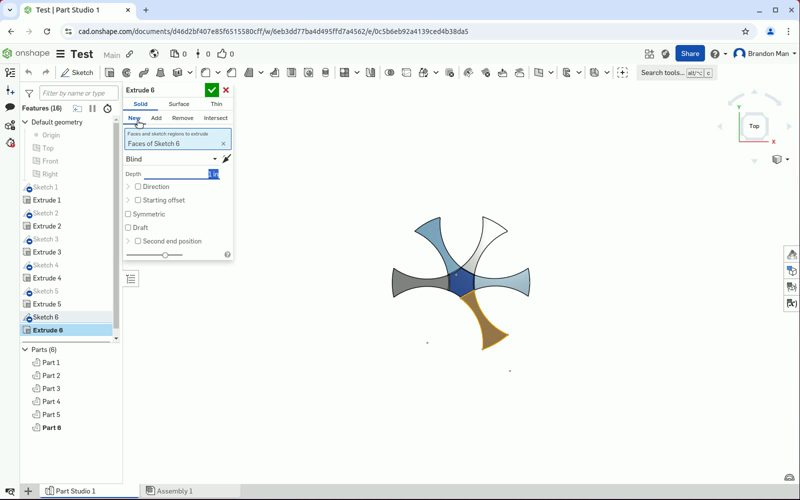
text(23.108)
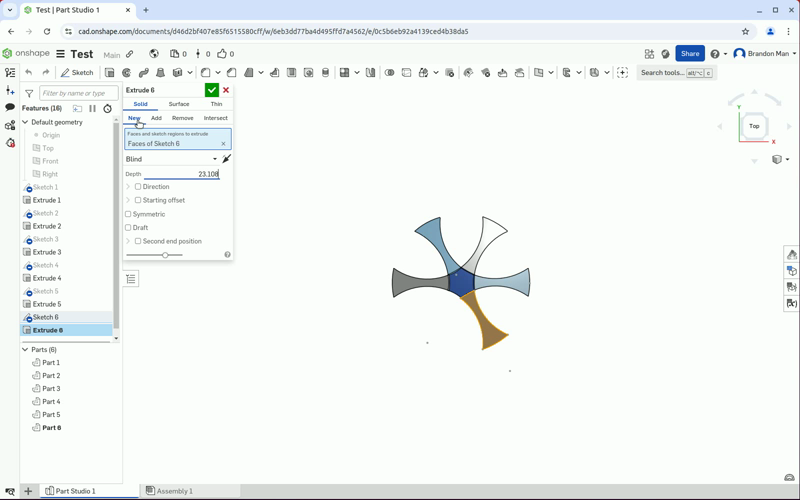
key(enter)
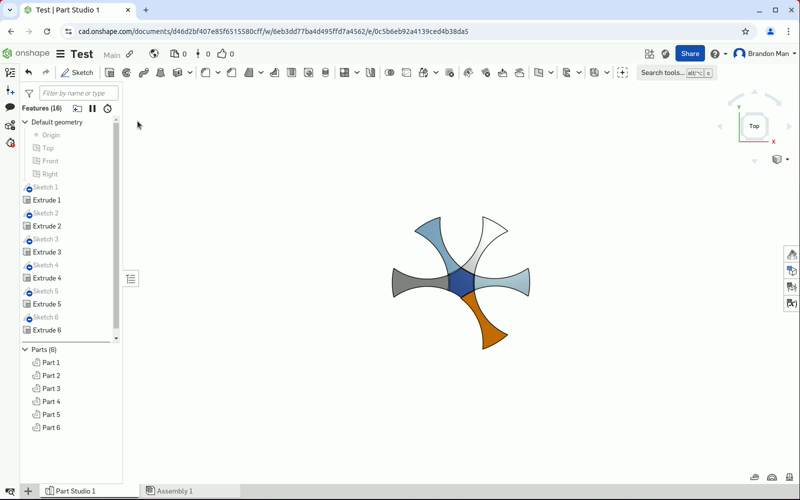
key(shift+h)
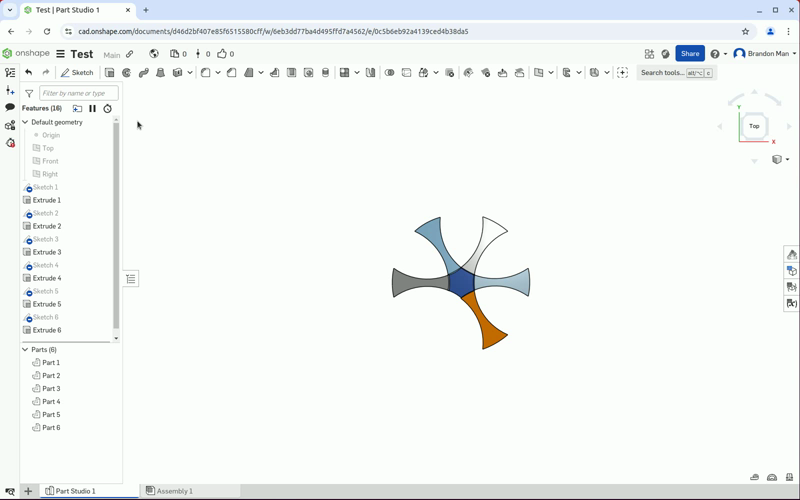
key(shift+h)
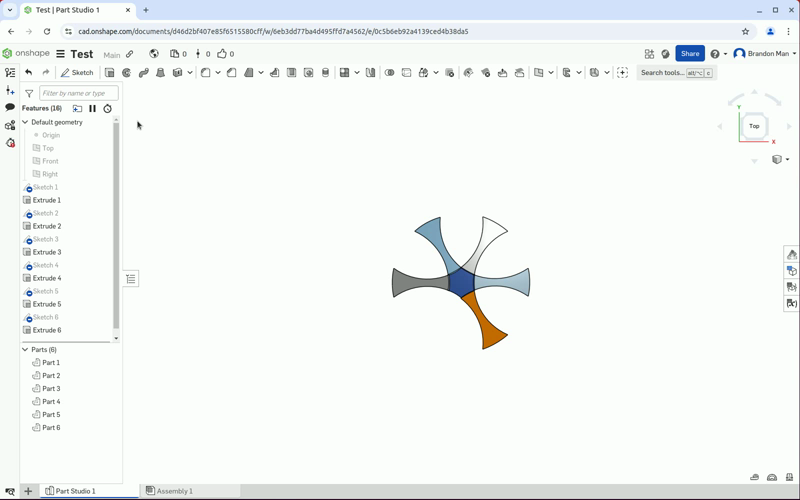
mouse_move(69, 189)
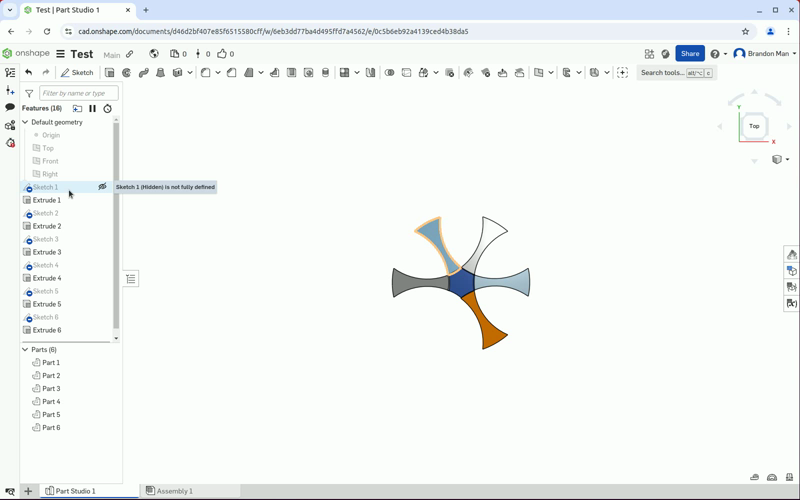
click(69, 189)
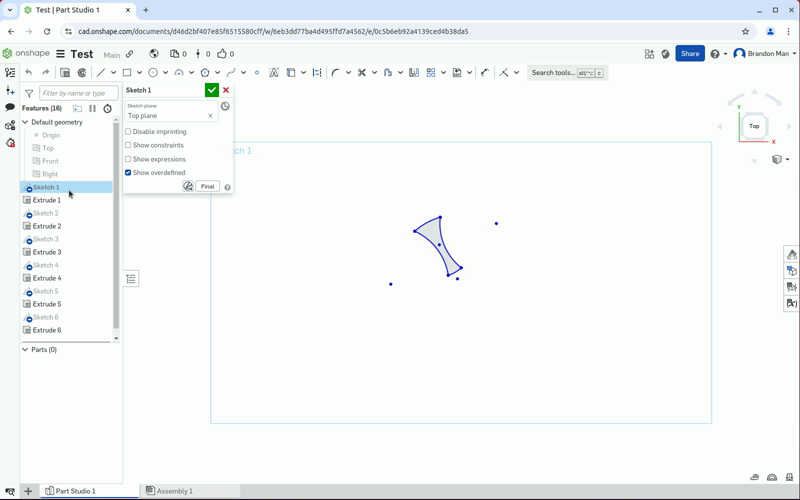
mouse_move(229, 92)
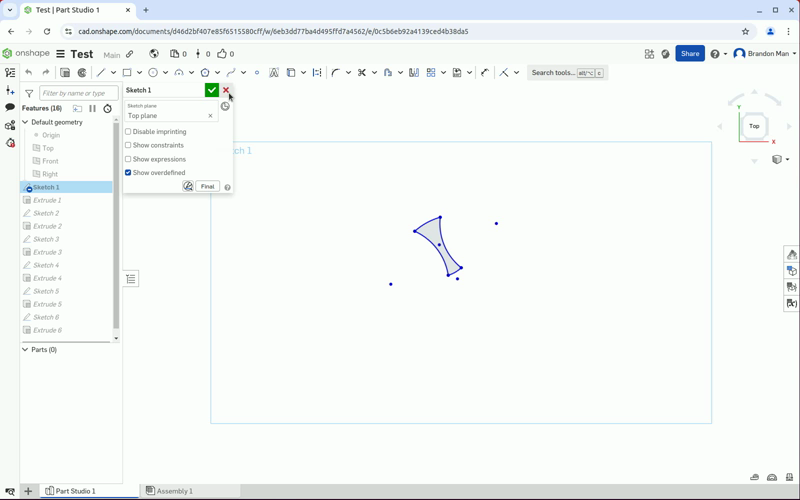
click(229, 92)
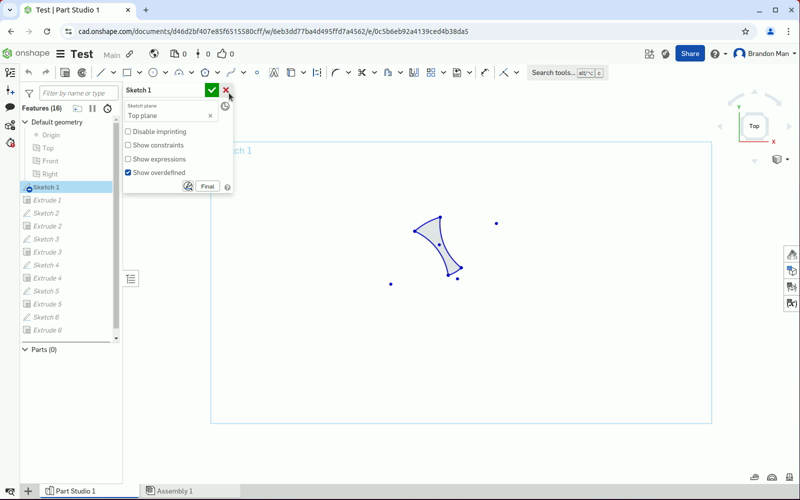
key(shift+s)
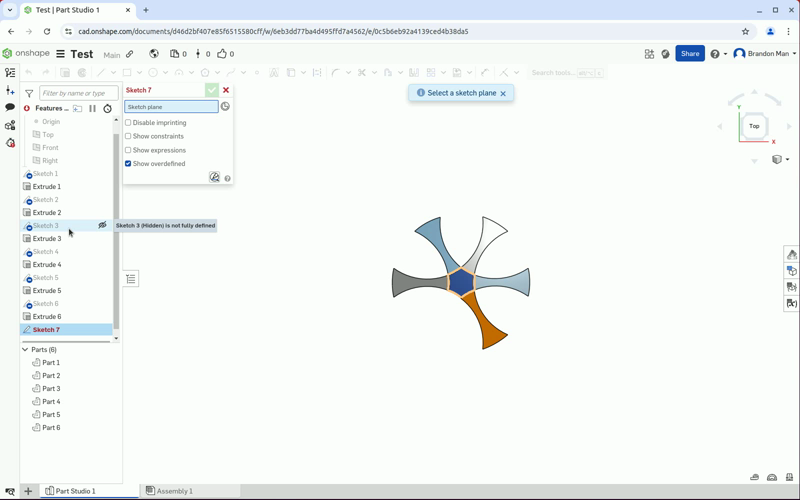
scroll(3)
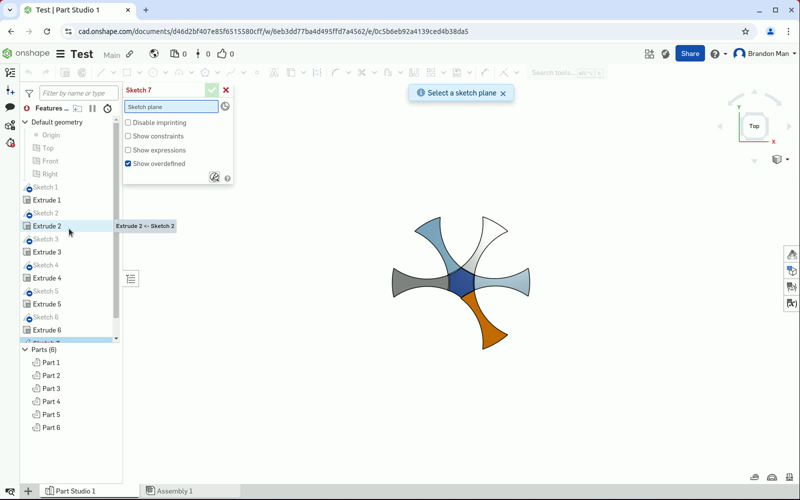
mouse_move(69, 150)
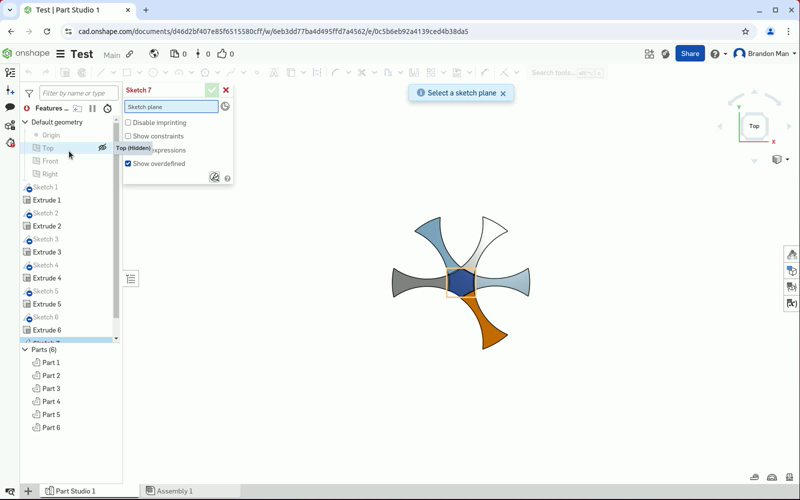
click(69, 150)
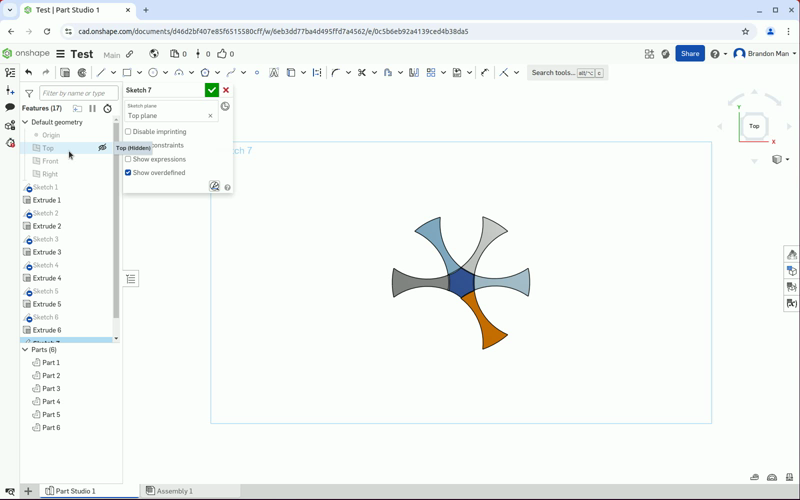
mouse_move(73, 352)
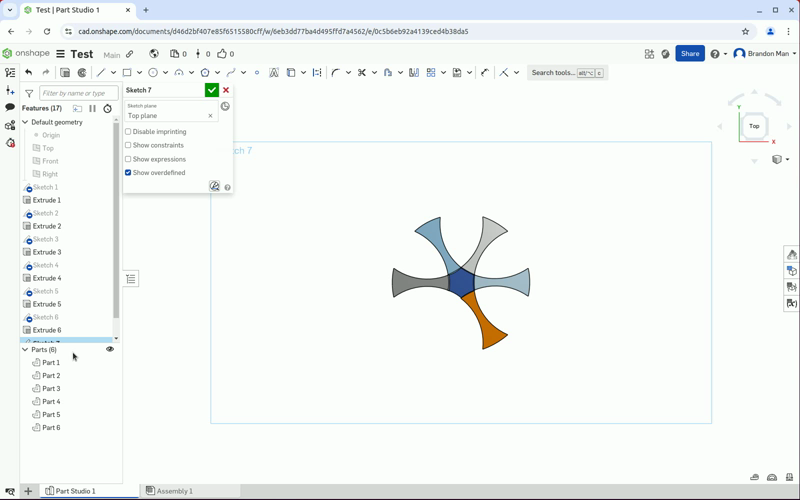
key(y)
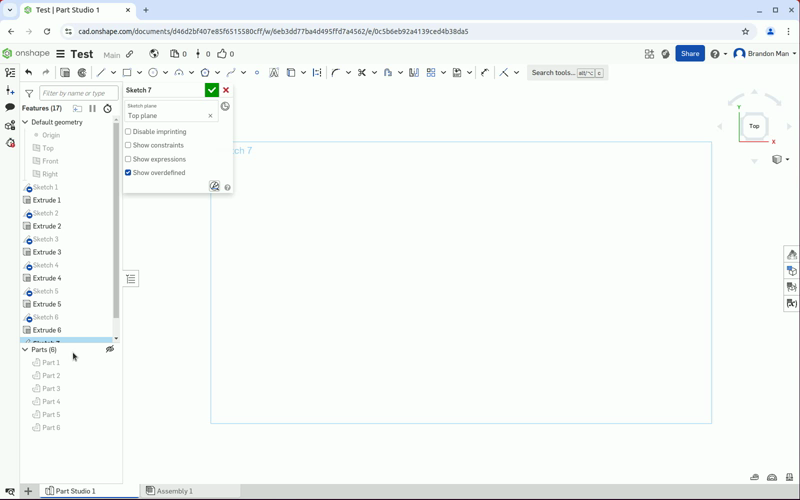
key(a)
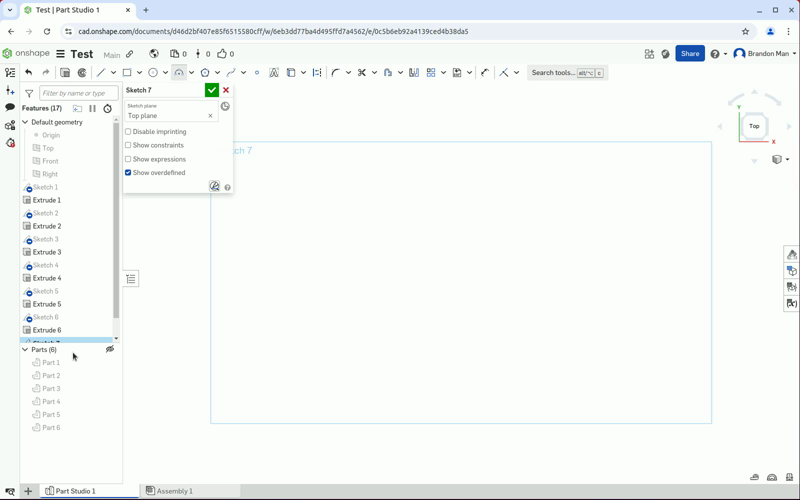
key_down(shift)
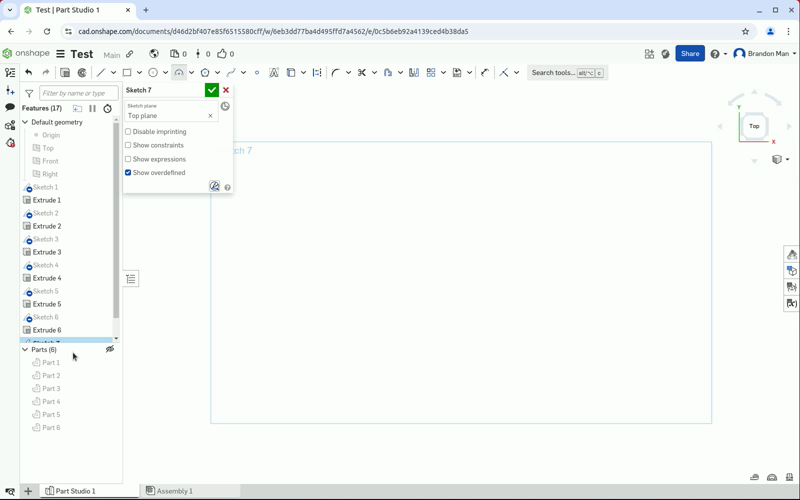
mouse_move(414, 334)
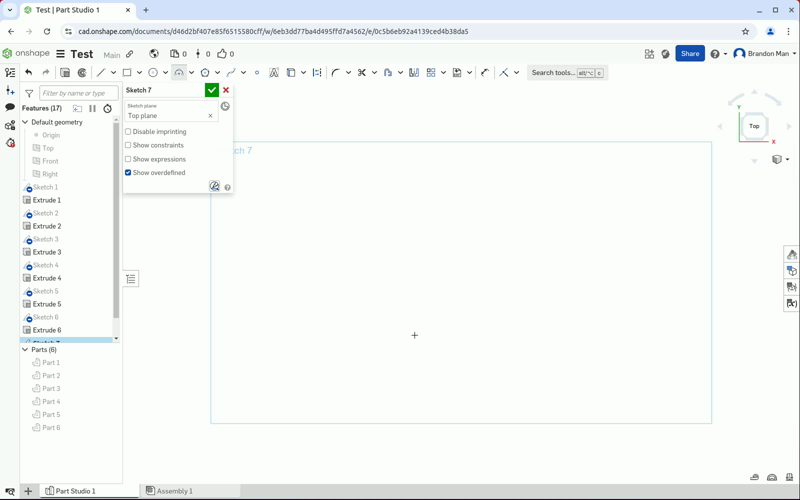
click(414, 334)
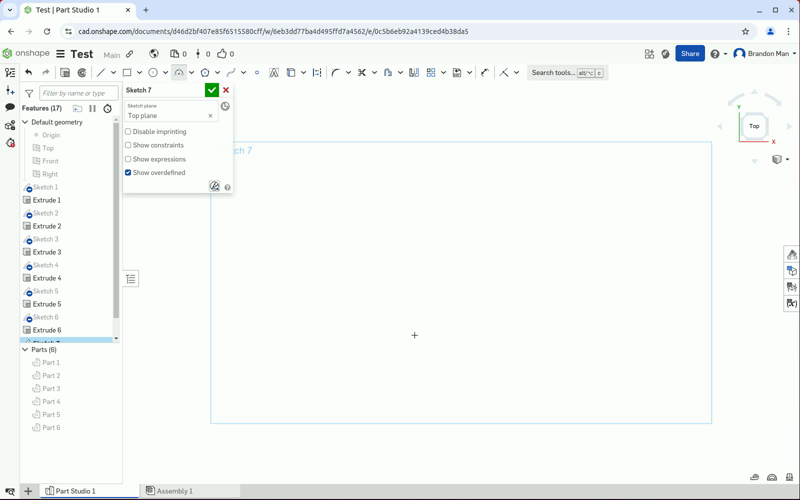
key_up(shift)
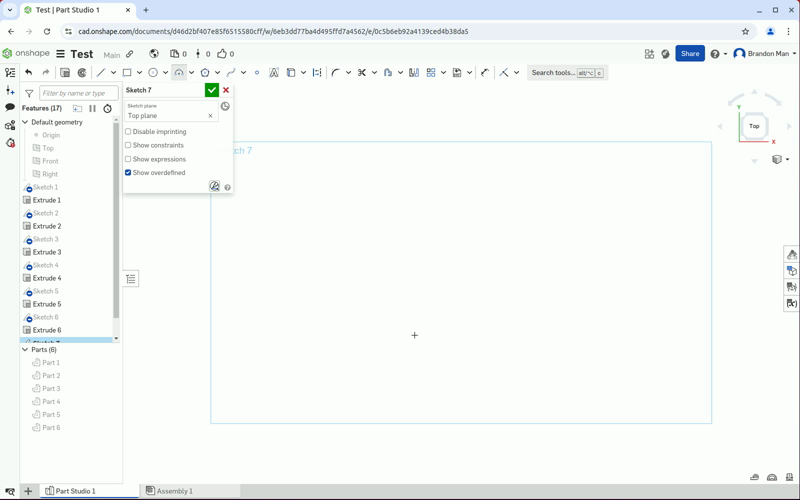
key_down(shift)
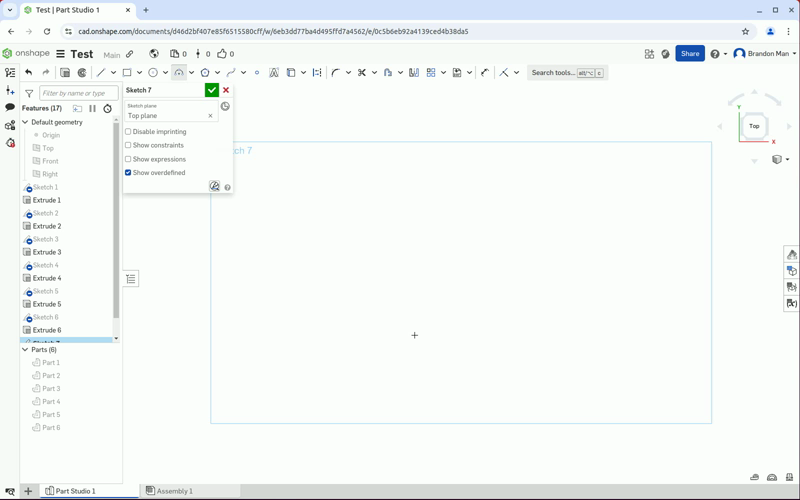
mouse_move(440, 348)
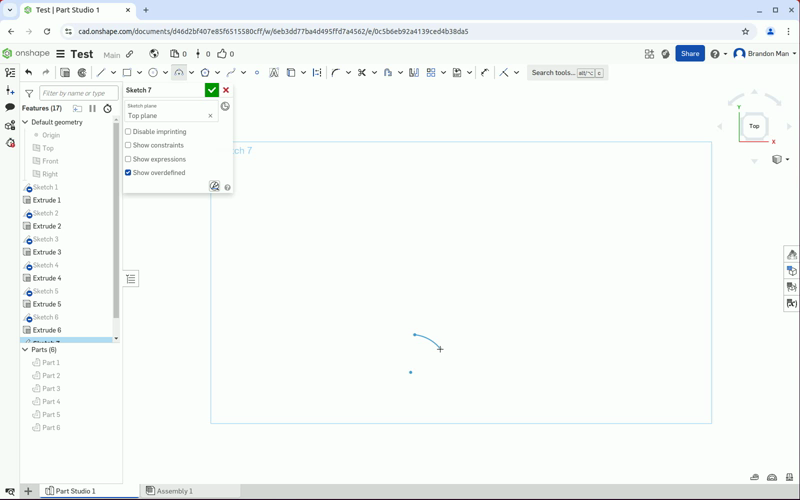
click(440, 348)
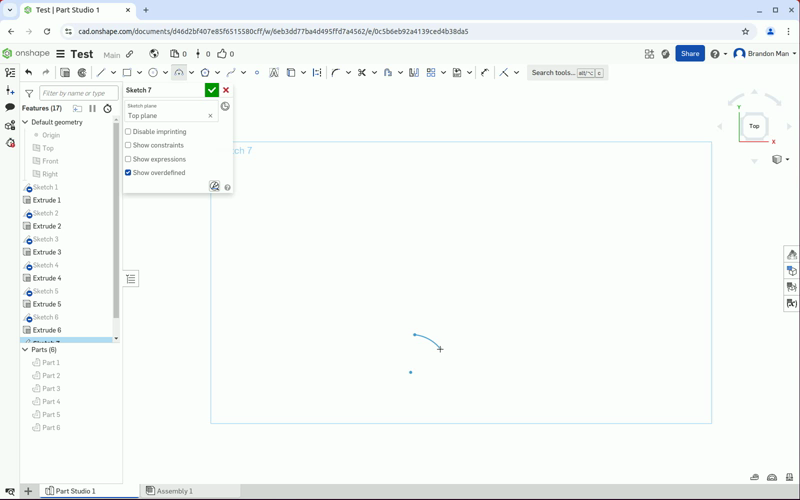
mouse_move(426, 342)
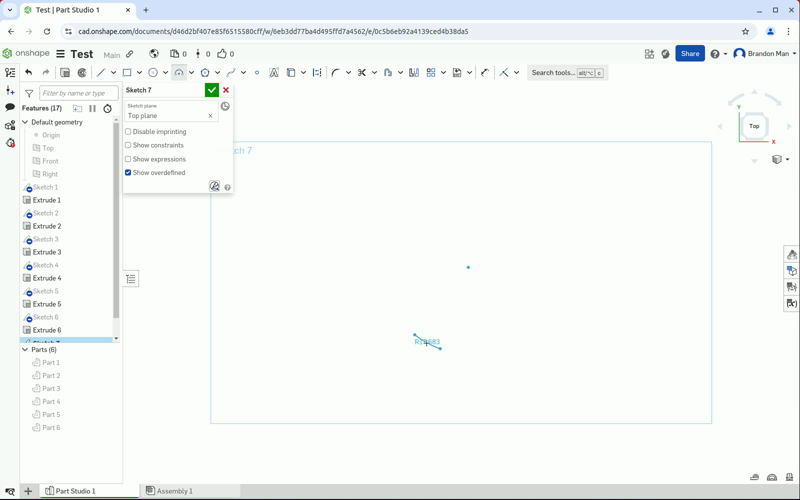
click(426, 342)
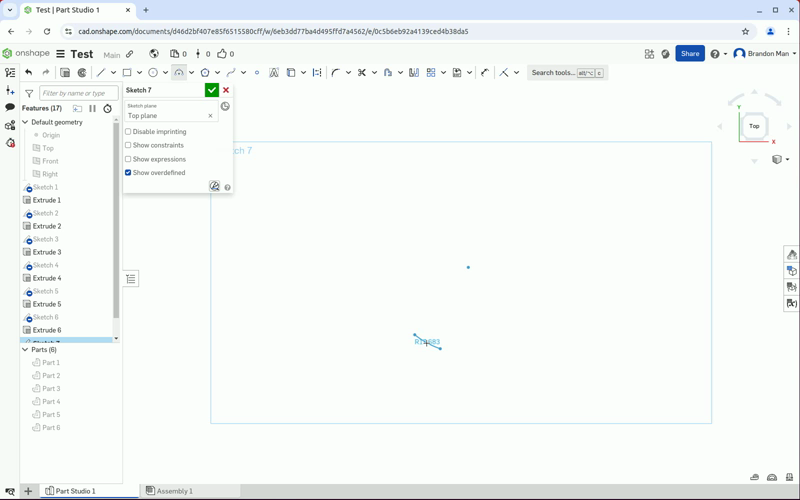
key_up(shift)
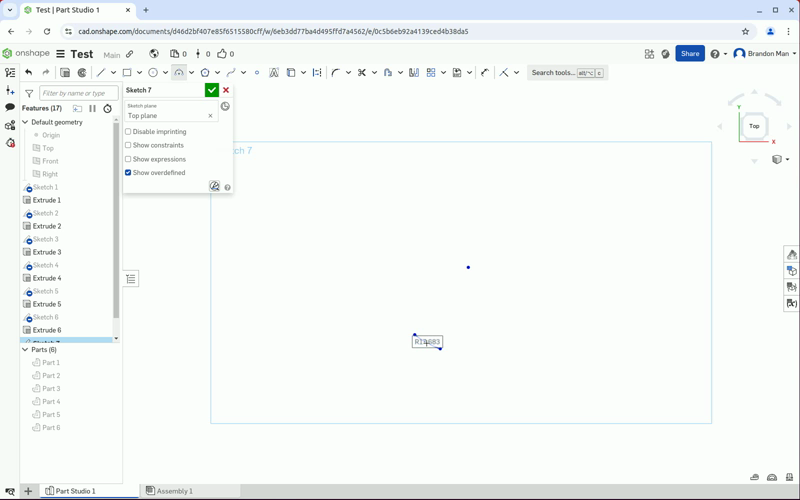
mouse_move(440, 348)
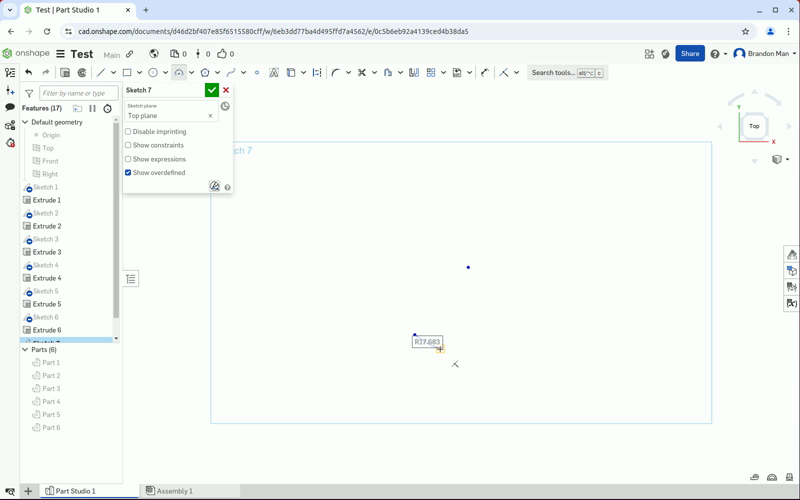
click(440, 348)
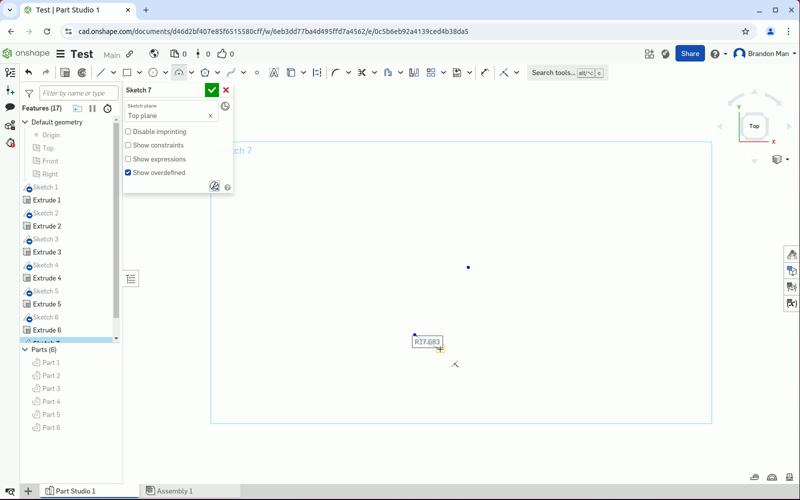
key_down(shift)
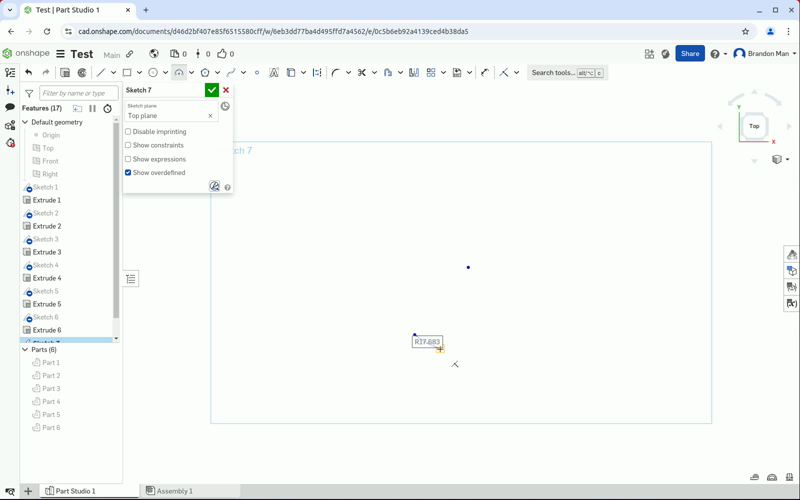
mouse_move(461, 297)
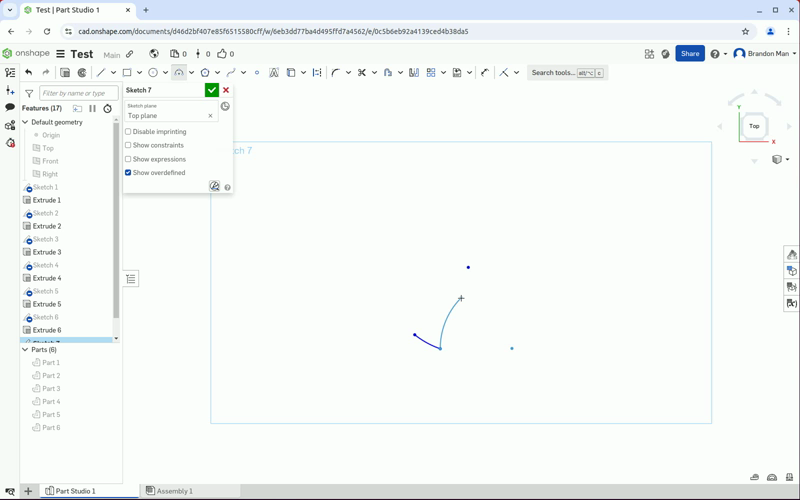
click(461, 297)
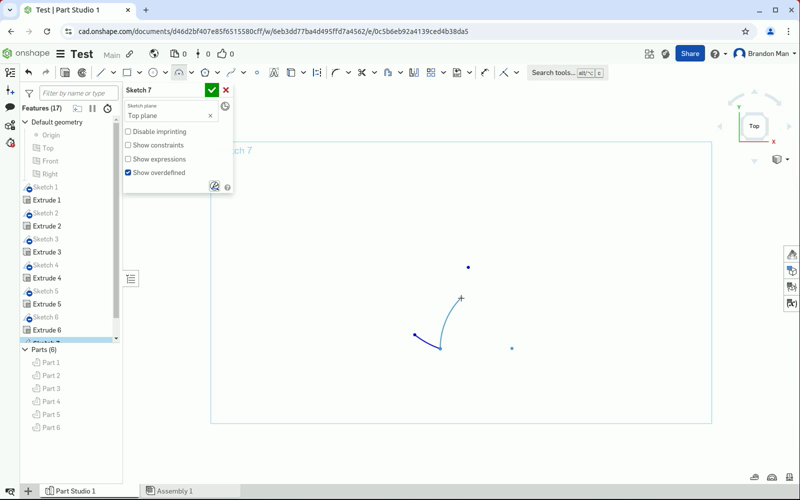
mouse_move(444, 320)
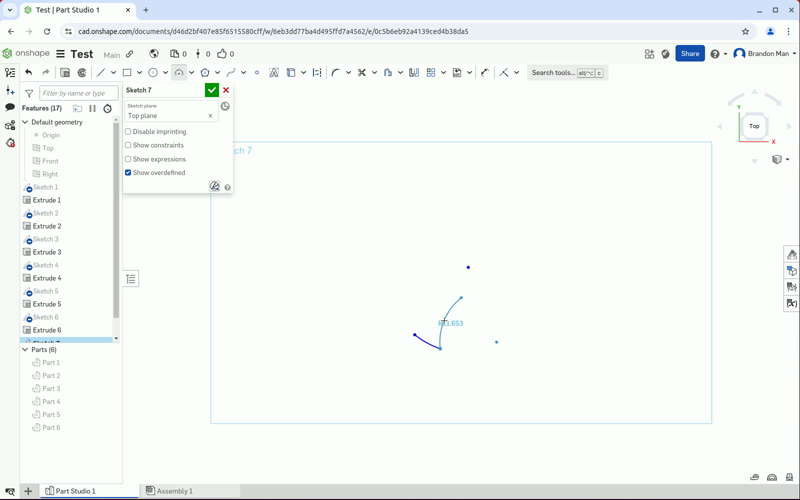
click(444, 320)
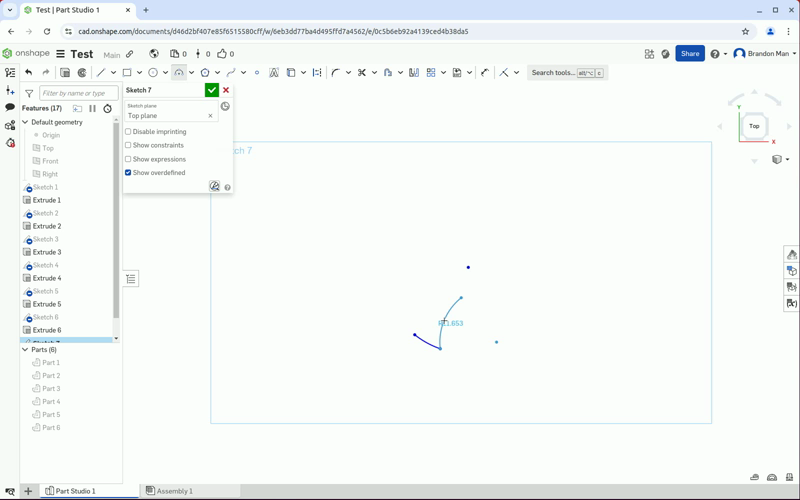
key_up(shift)
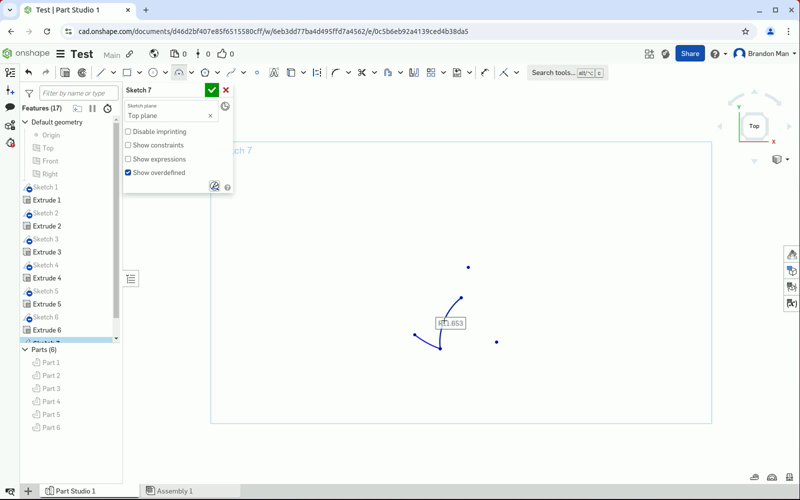
mouse_move(461, 297)
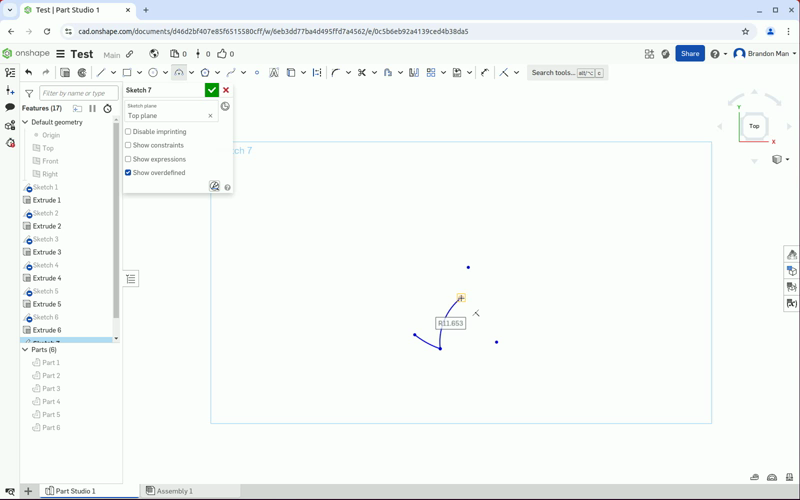
click(461, 297)
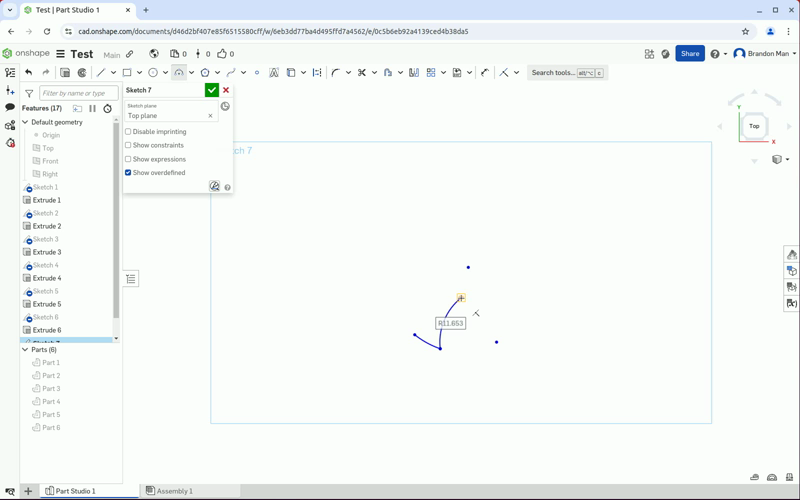
key_down(shift)
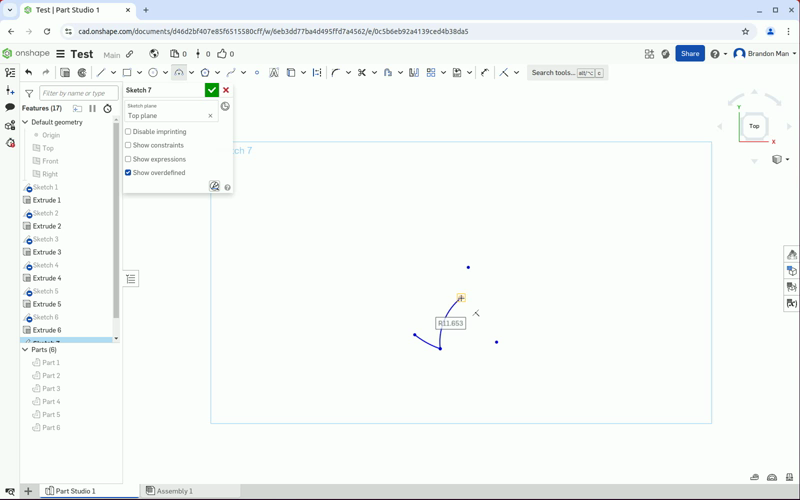
mouse_move(448, 290)
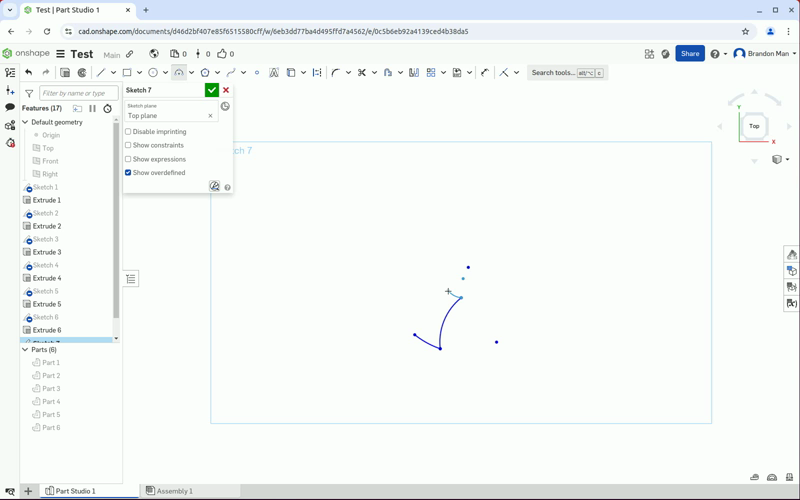
click(448, 290)
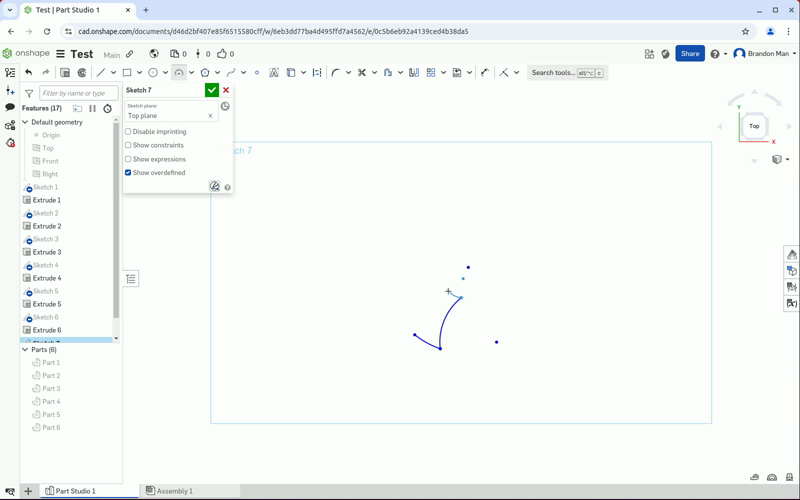
mouse_move(455, 293)
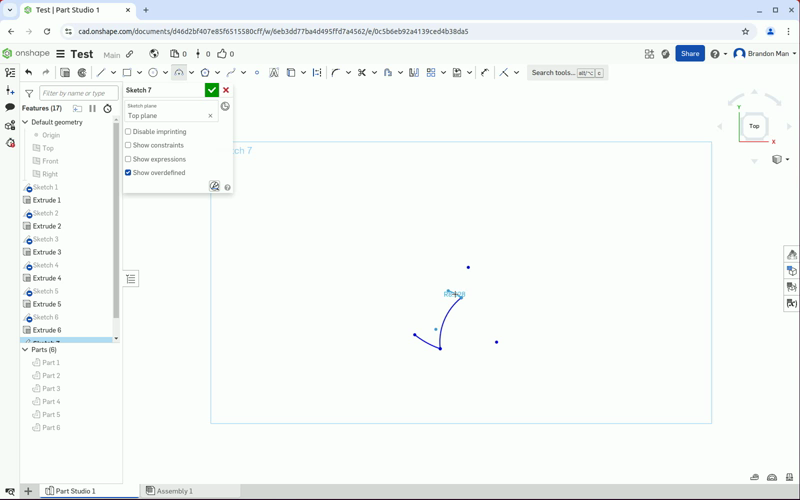
click(455, 293)
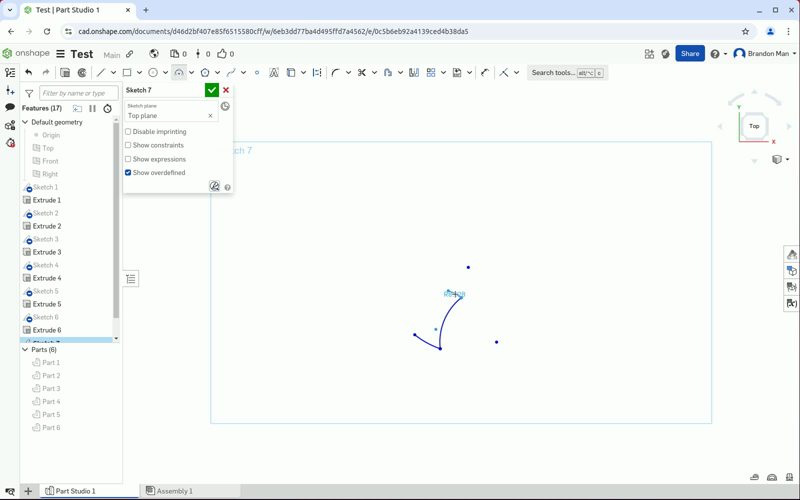
key_up(shift)
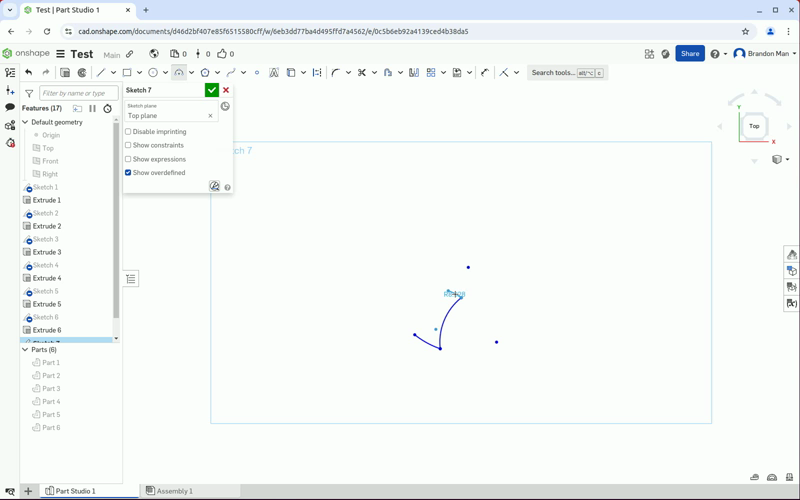
mouse_move(448, 290)
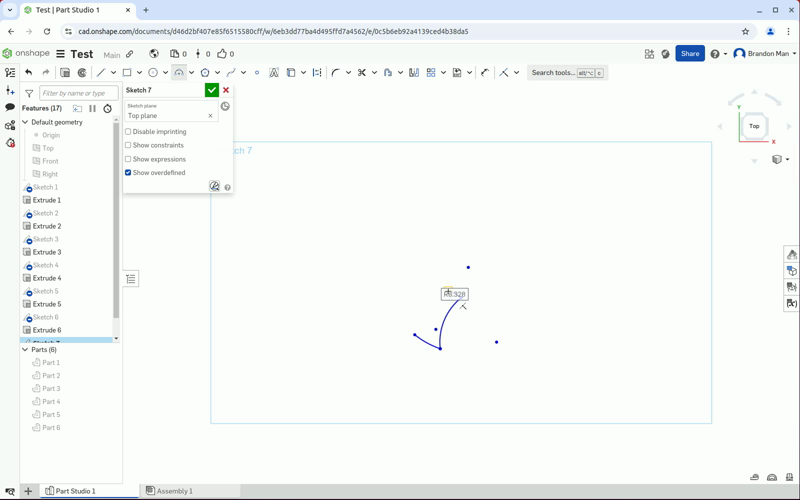
click(448, 290)
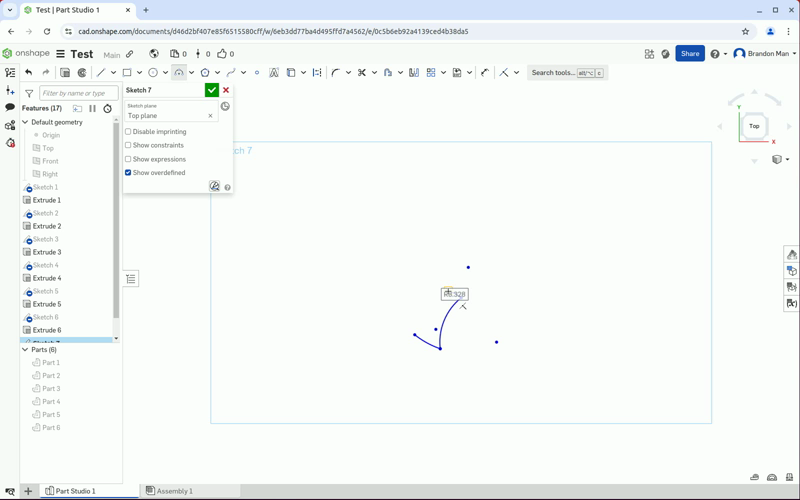
mouse_move(414, 334)
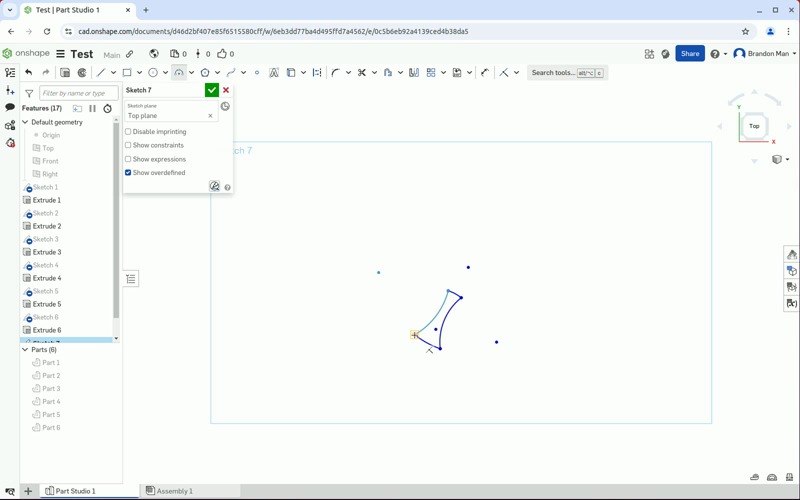
click(414, 334)
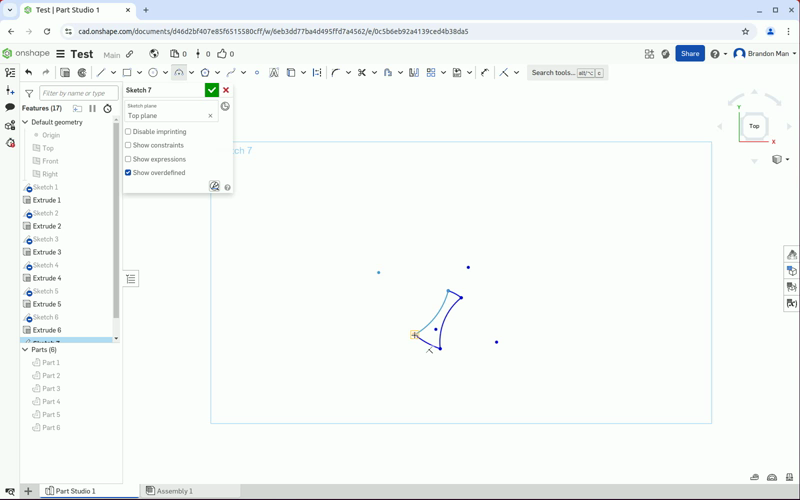
key_down(shift)
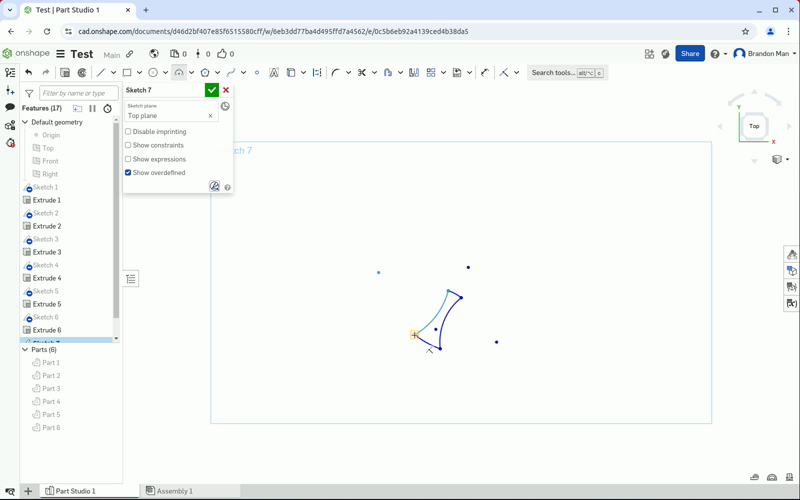
mouse_move(437, 316)
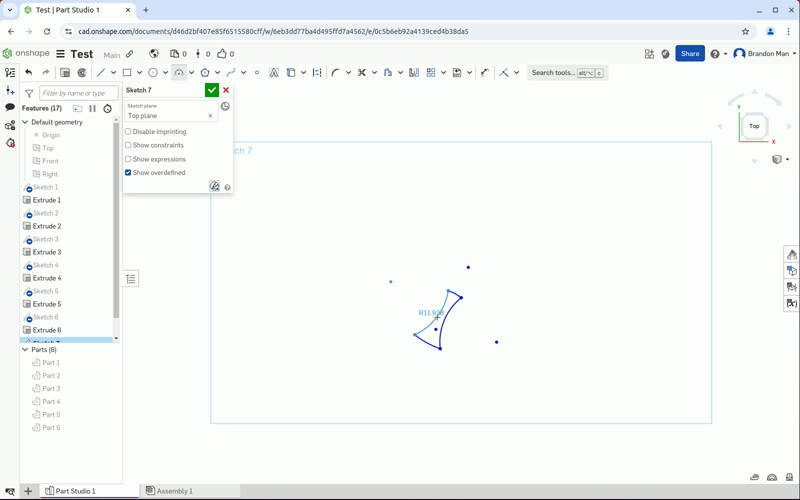
click(437, 316)
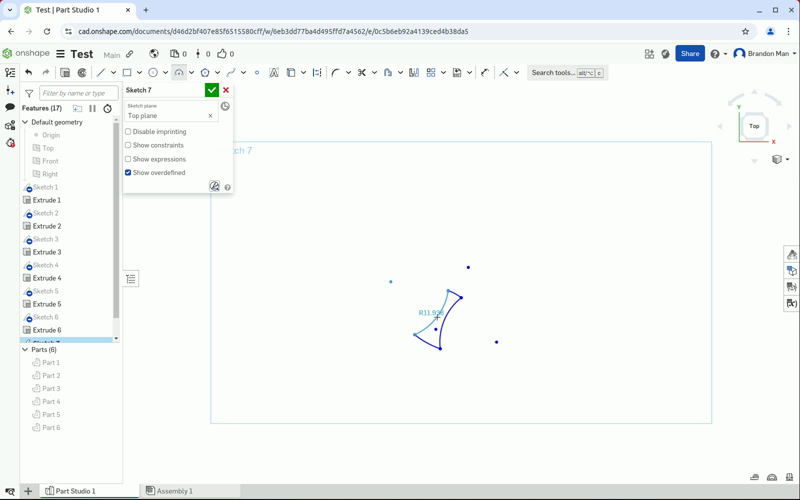
key_up(shift)
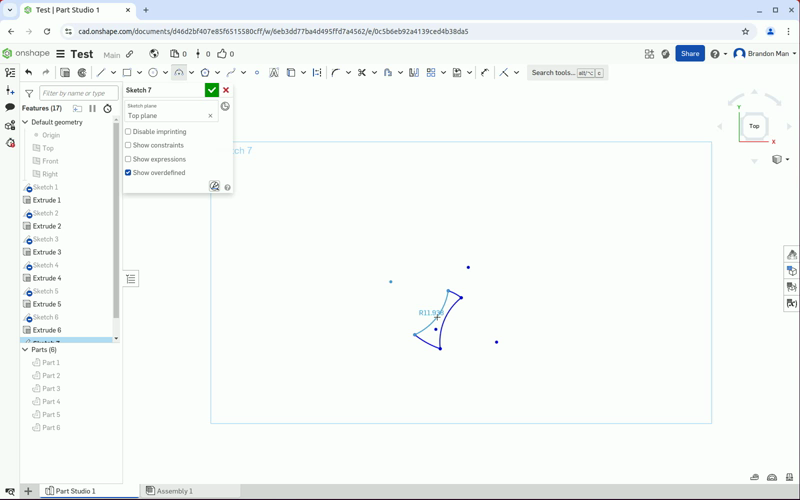
key(esc)
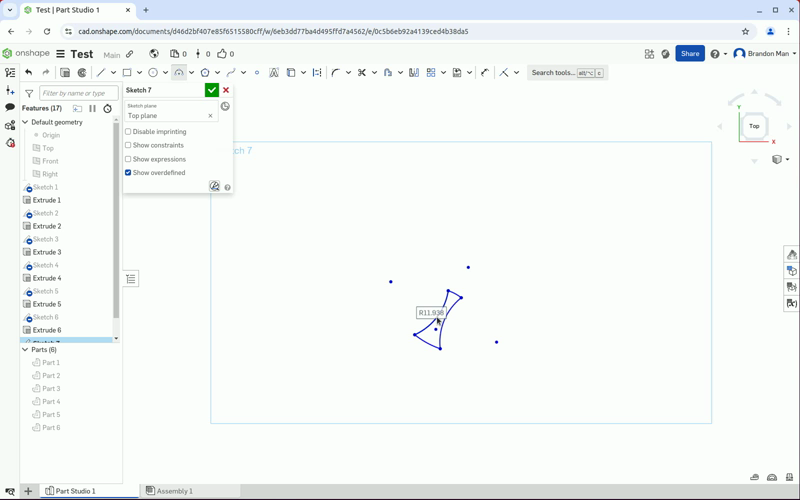
mouse_move(445, 305)
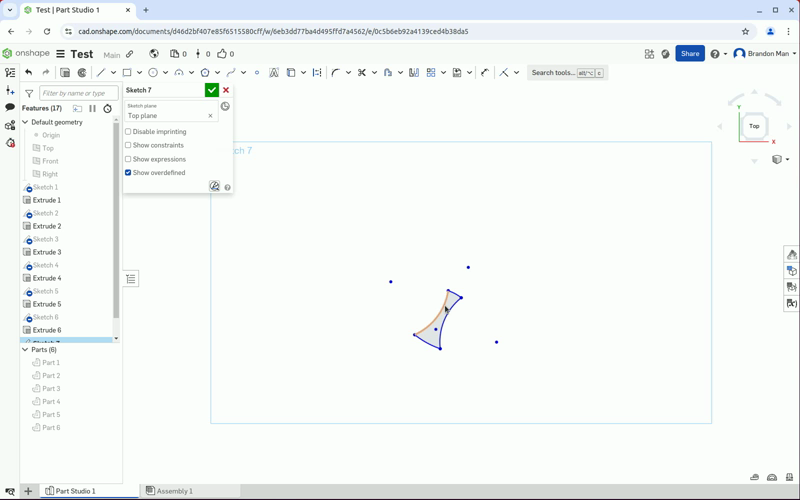
scroll(6)
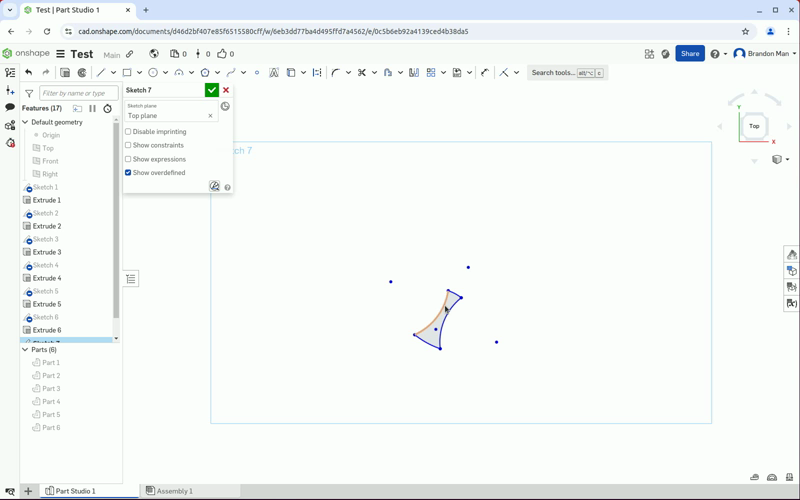
scroll(6)
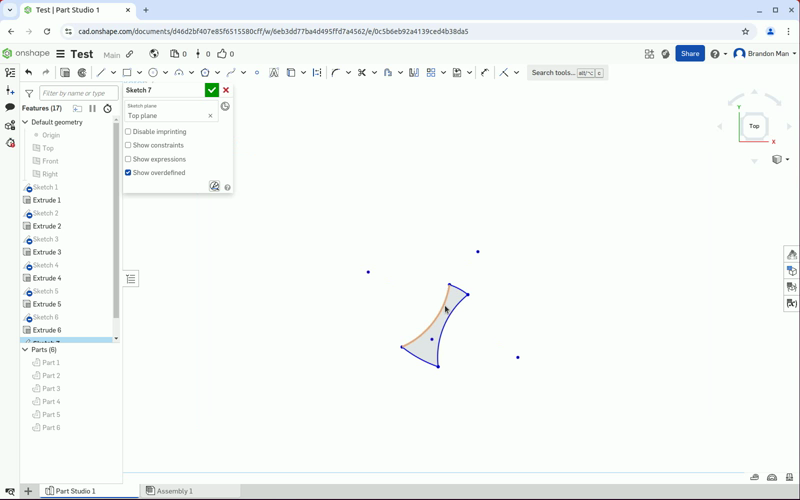
scroll(6)
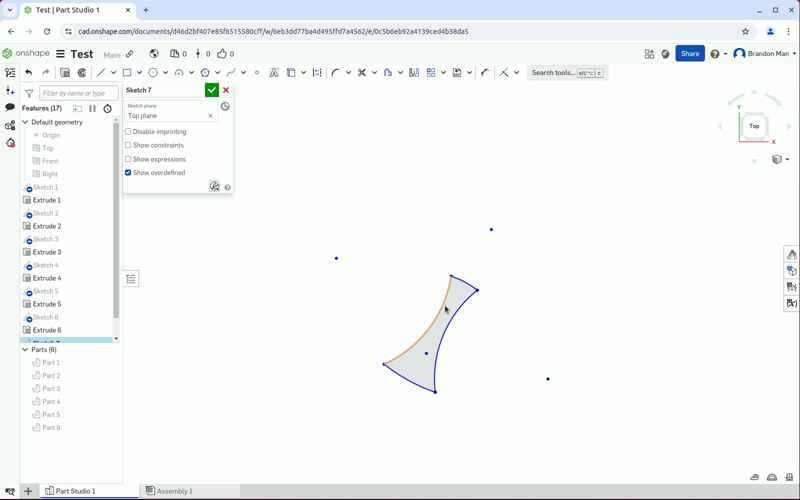
scroll(6)
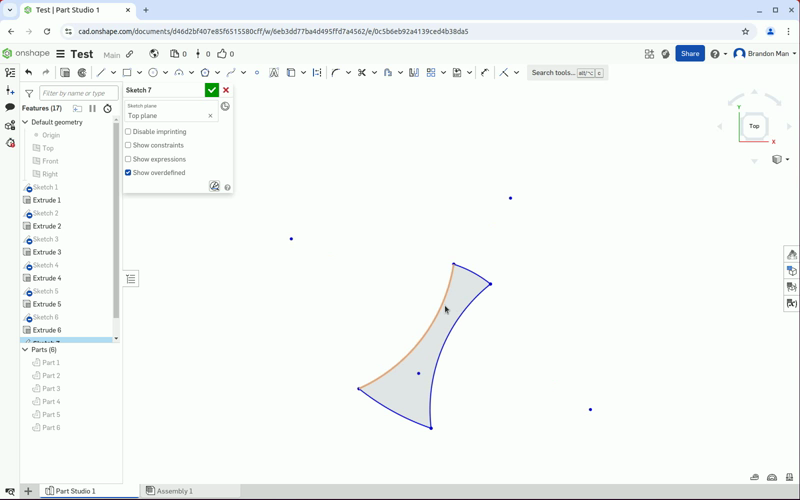
scroll(6)
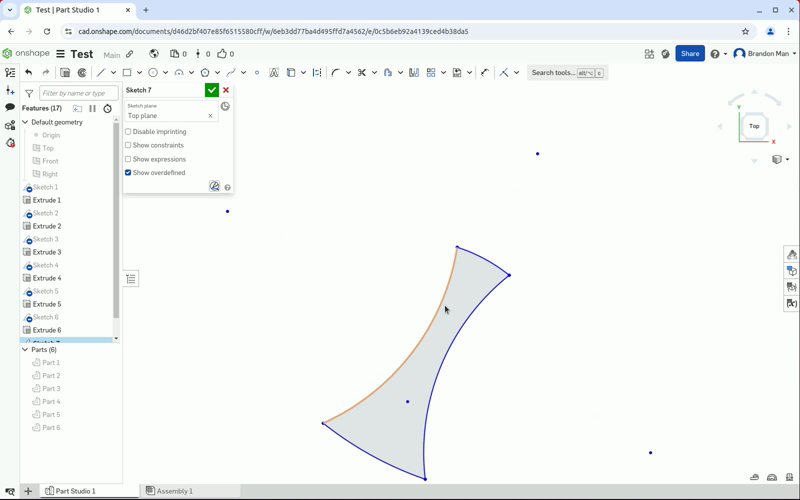
scroll(6)
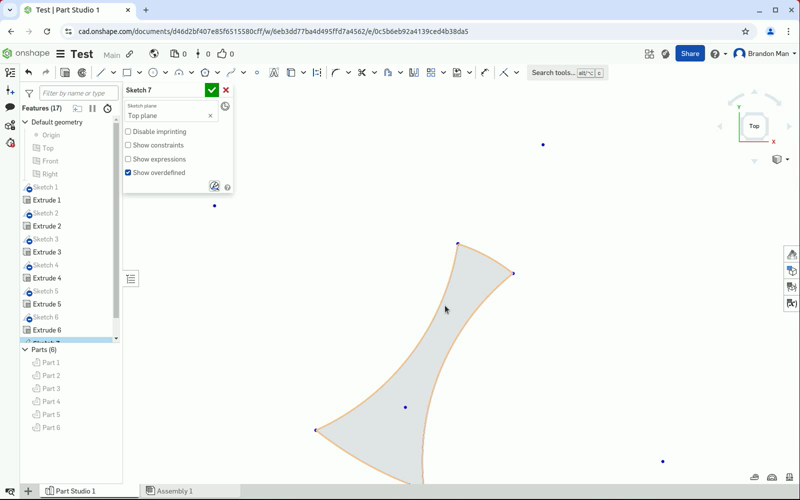
scroll(6)
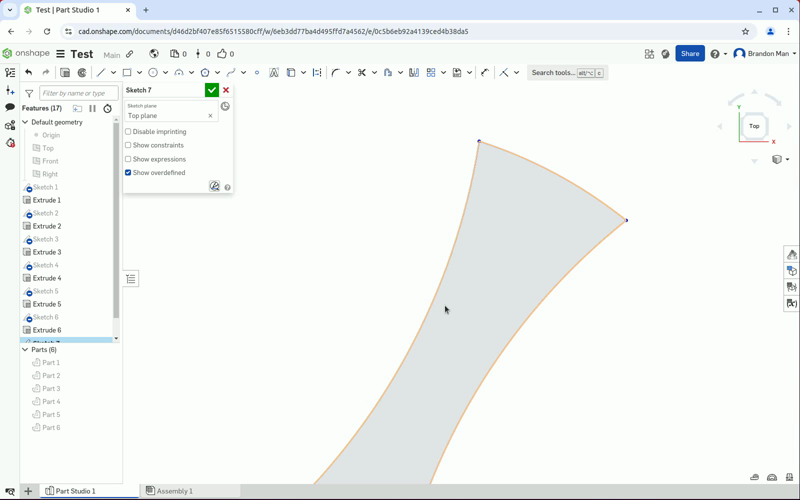
click(445, 305)
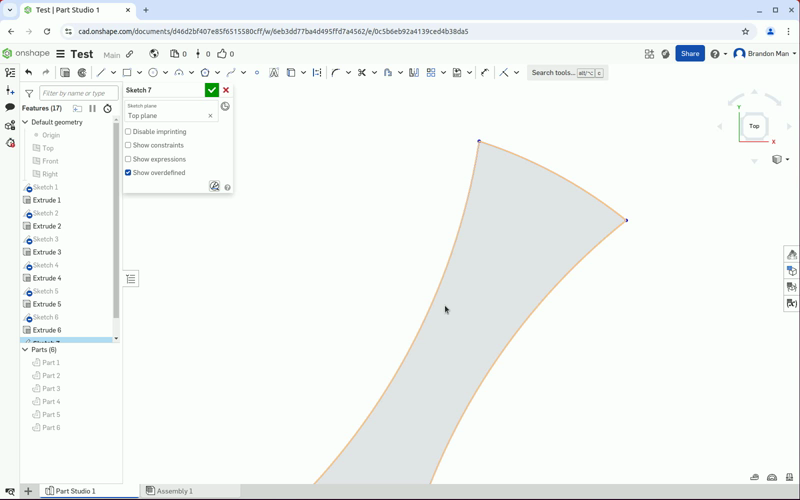
scroll(-6)
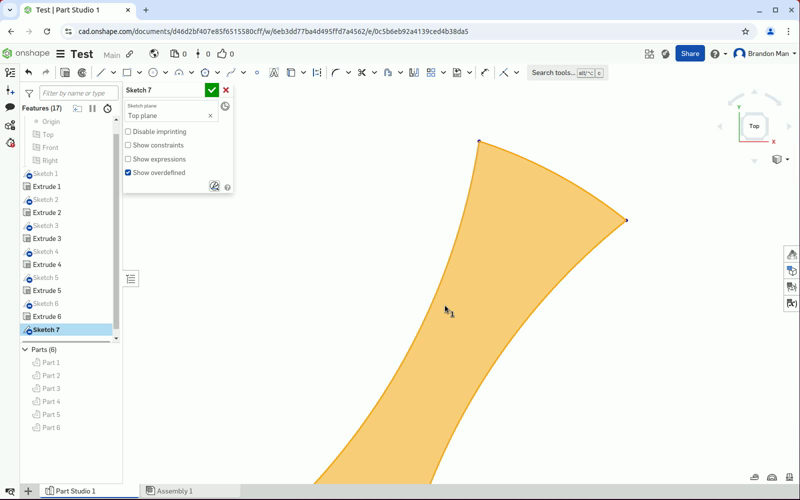
scroll(-6)
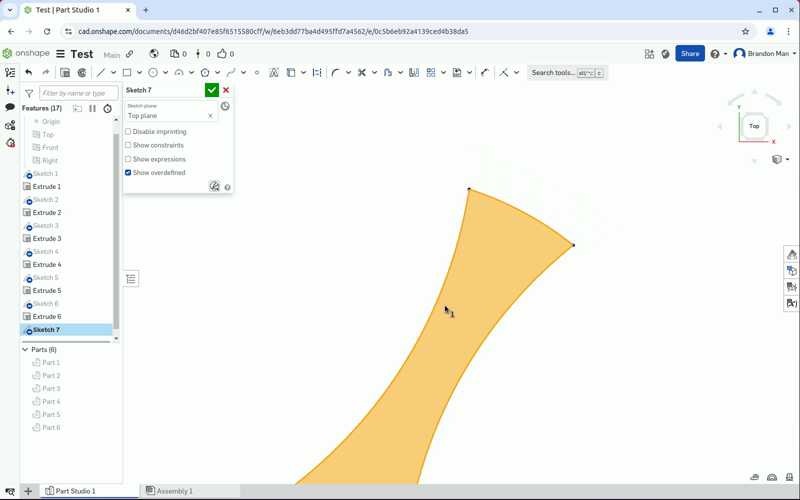
scroll(-6)
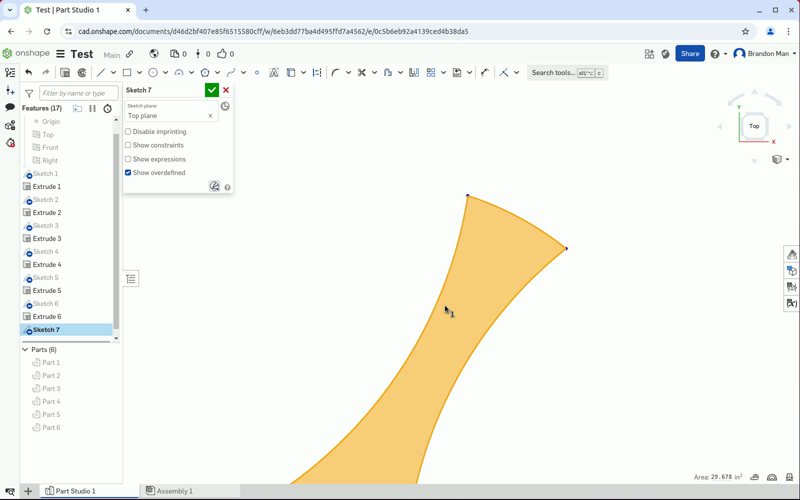
scroll(-6)
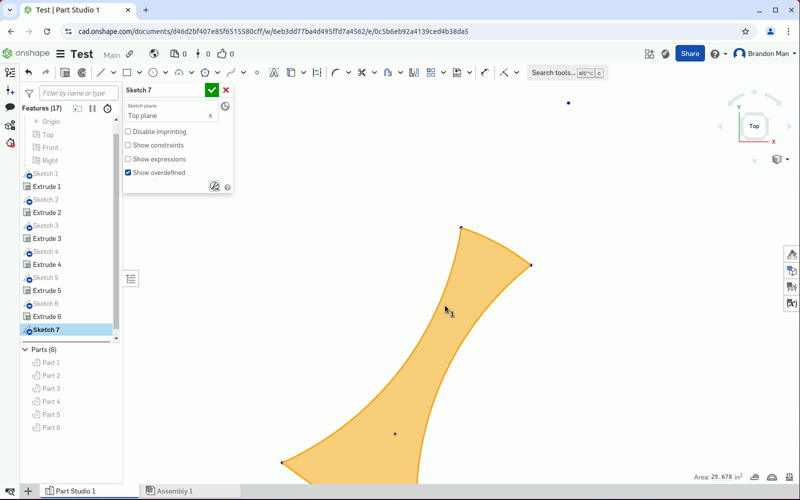
scroll(-6)
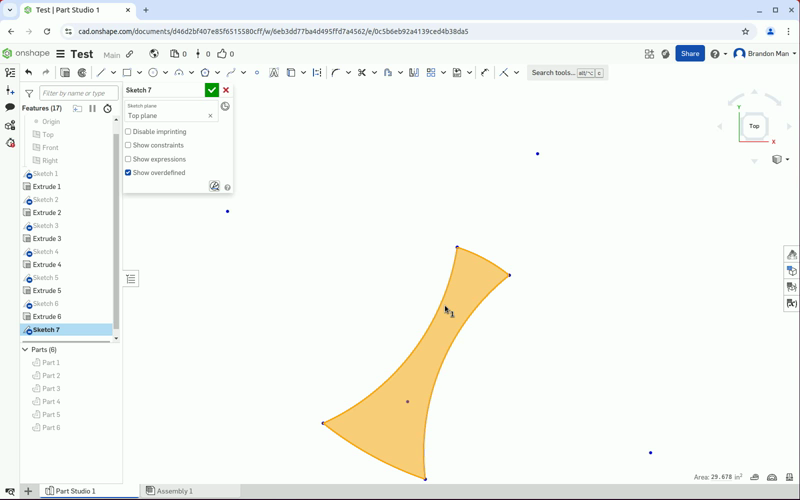
scroll(-6)
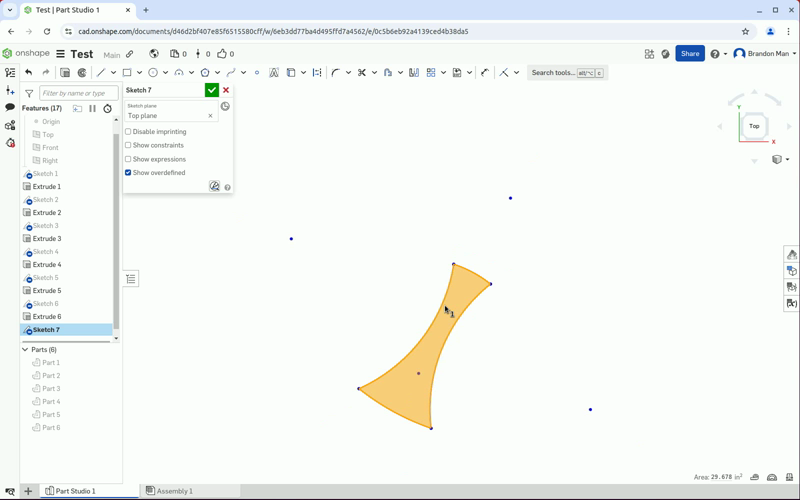
scroll(-6)
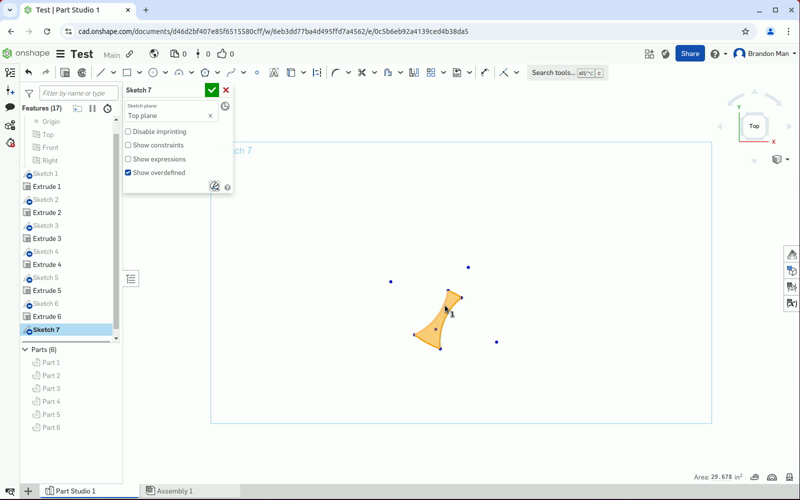
mouse_move(73, 352)
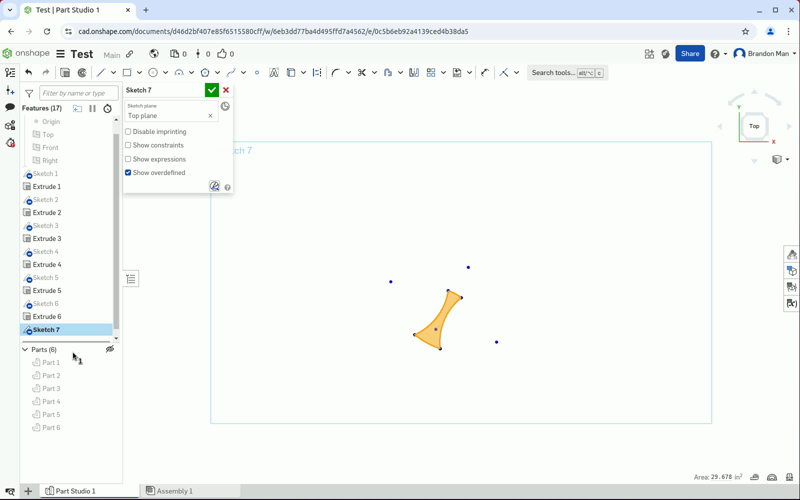
key(shift+y)
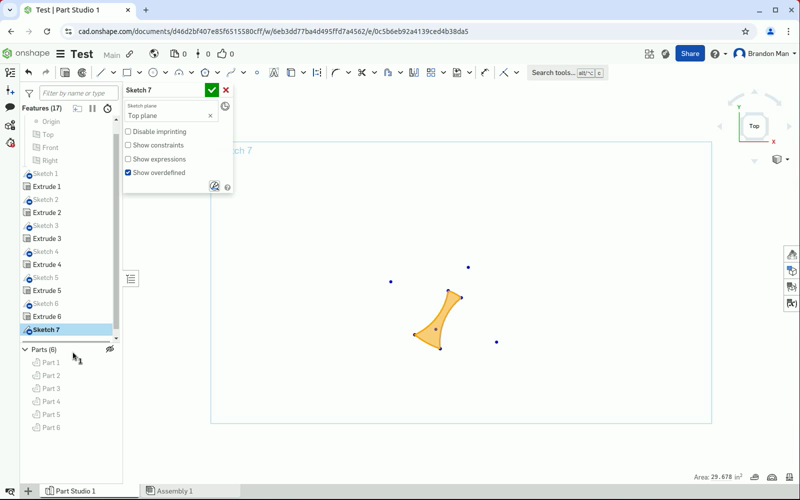
key(shift+e)
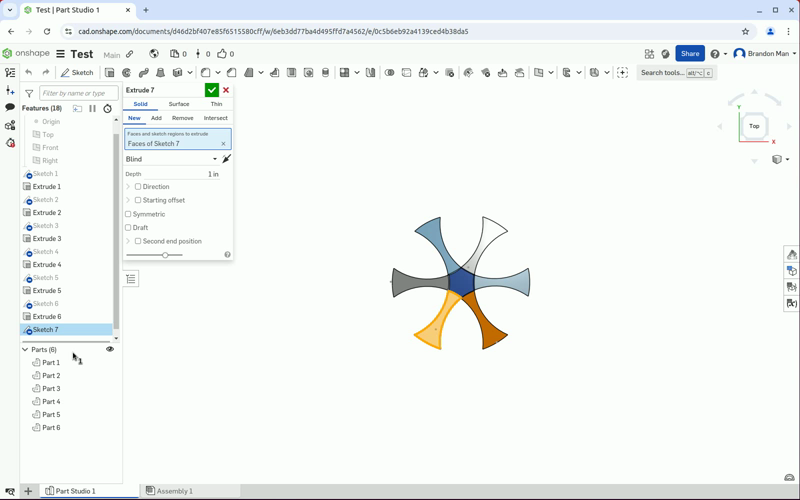
mouse_move(143, 106)
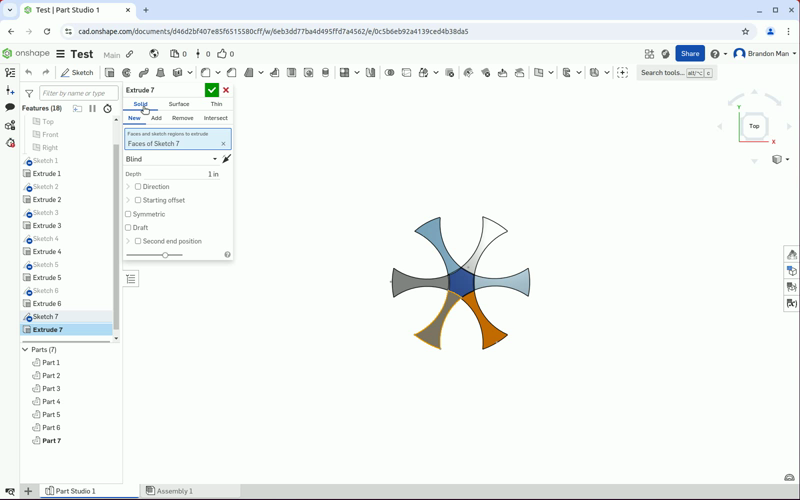
click(143, 106)
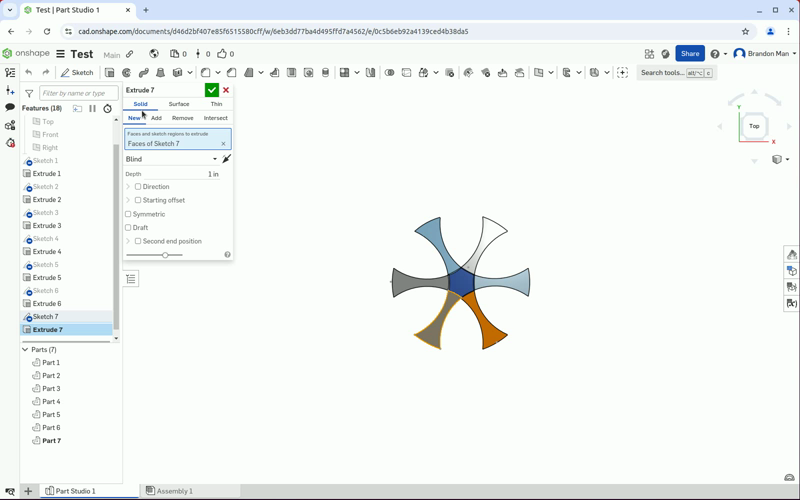
mouse_move(137, 120)
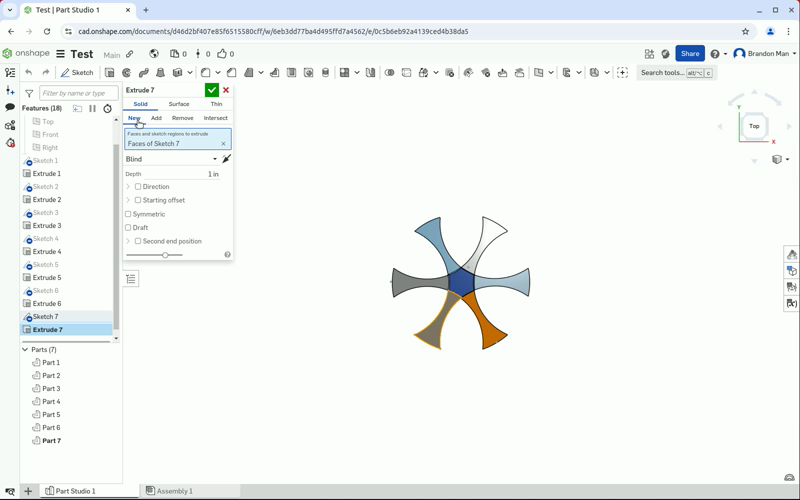
click(137, 120)
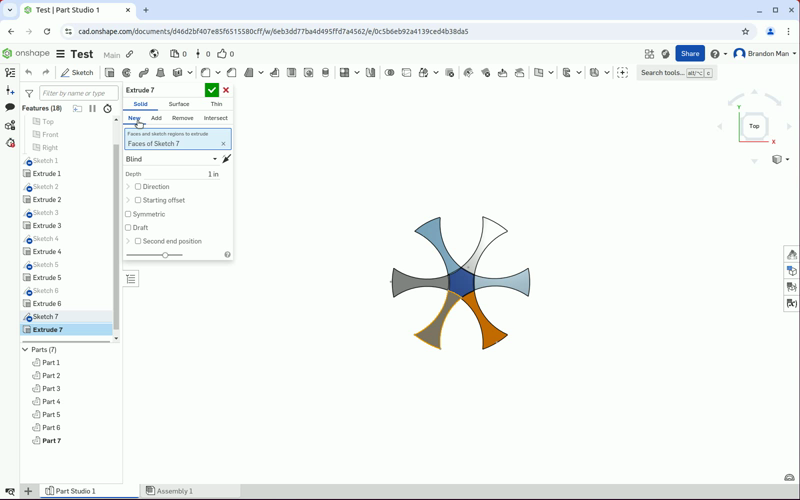
key(tab, 4)
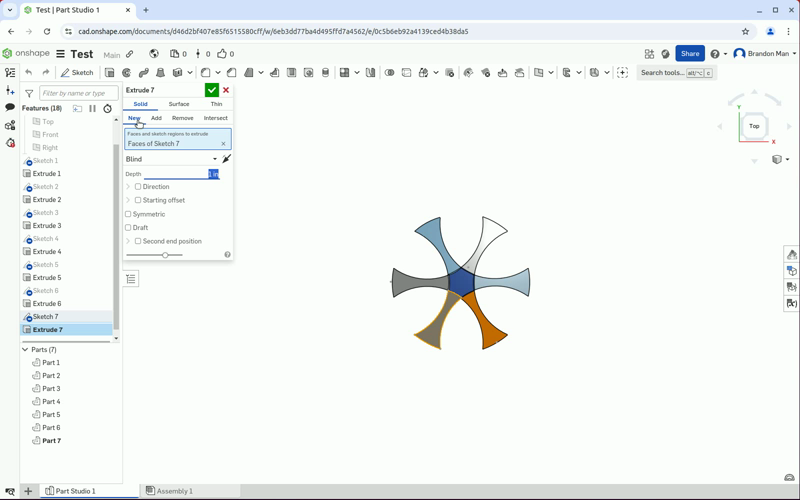
text(23.108)
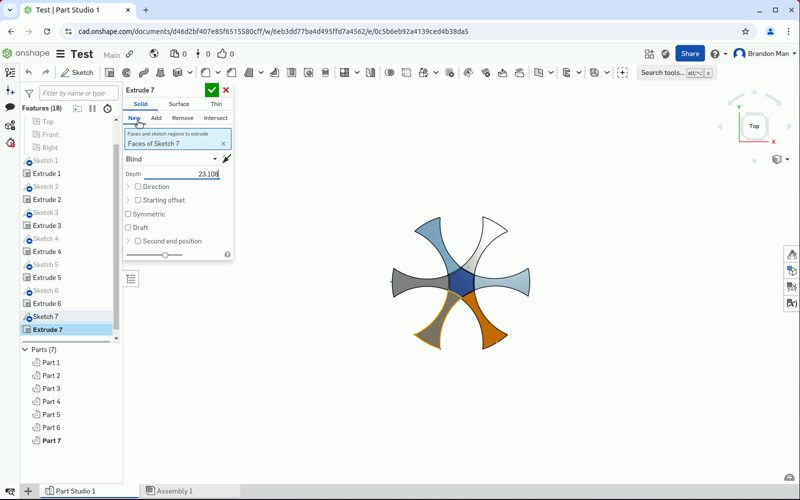
key(enter)
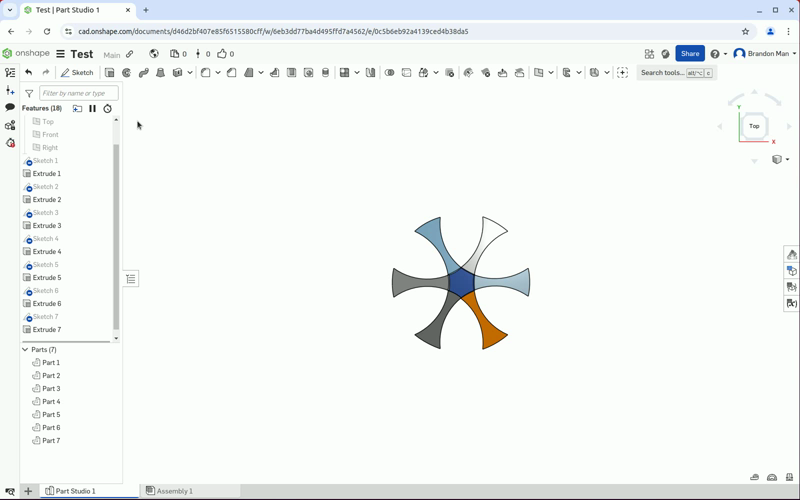
key(shift+h)
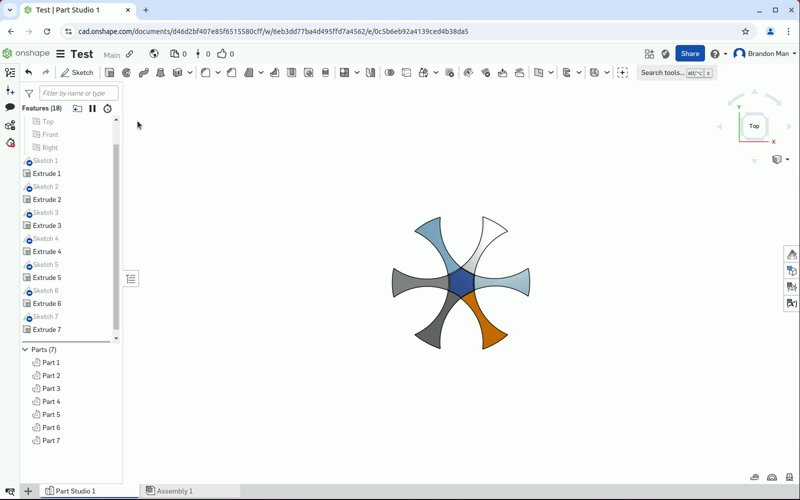
key(shift+h)
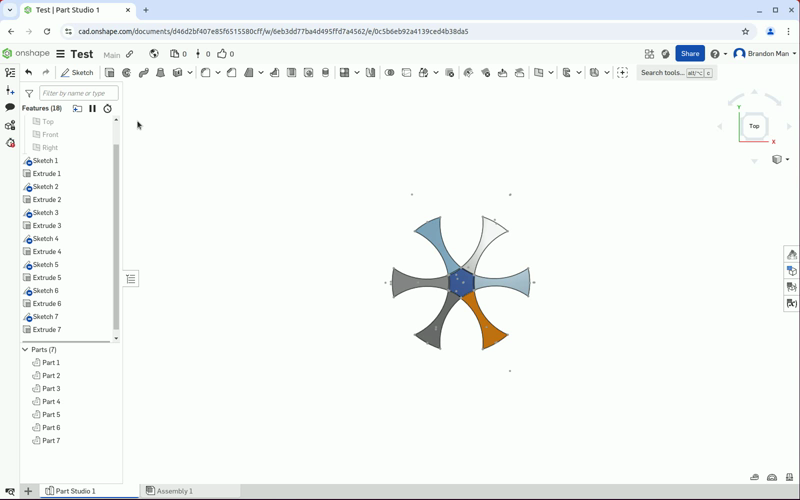
key(shift+7)
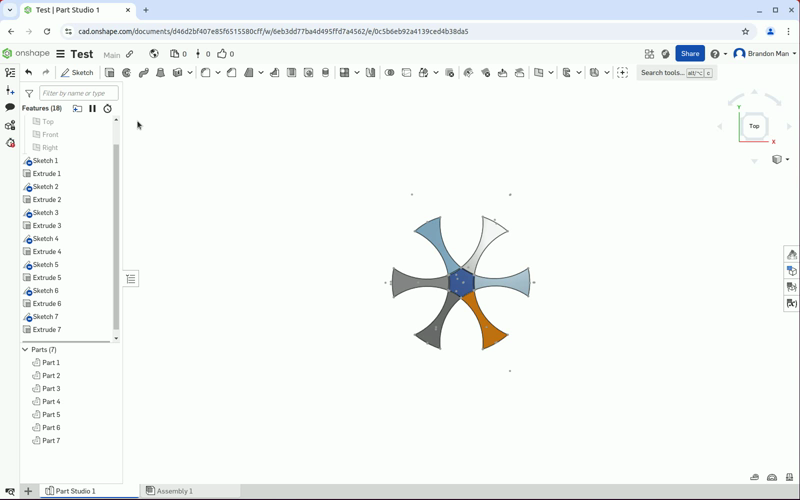
key(up, 3)
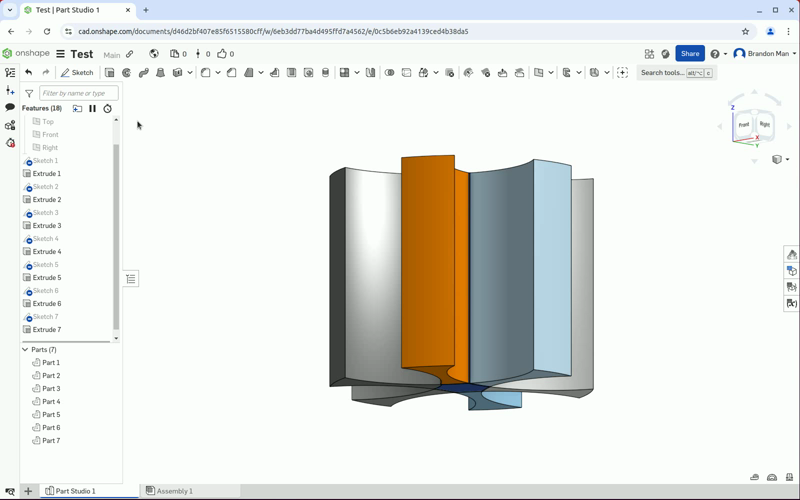
key(left, 3)
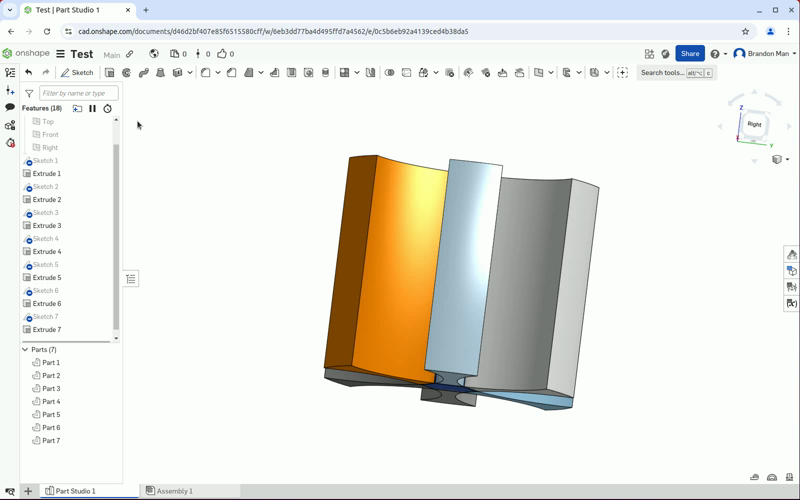
key(right, 3)
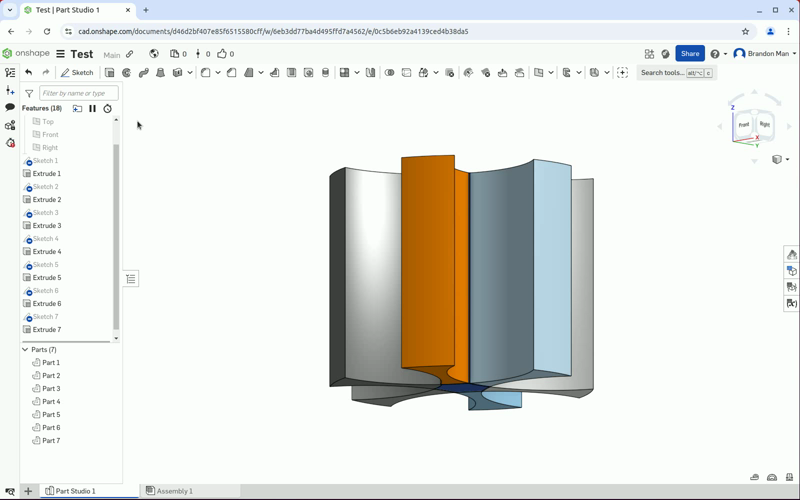
key(down, 3)
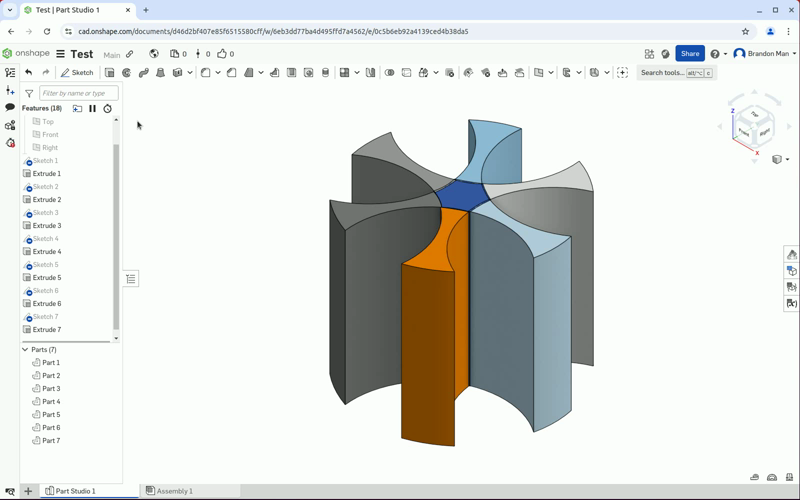
mouse_move(69, 163)
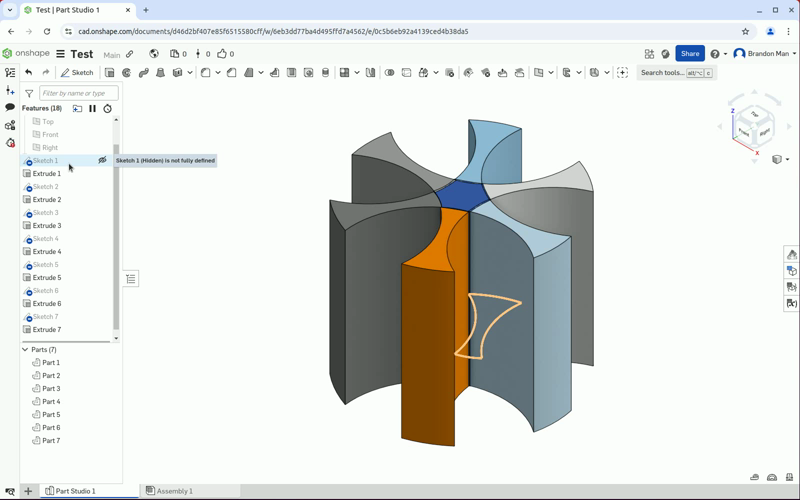
click(69, 163)